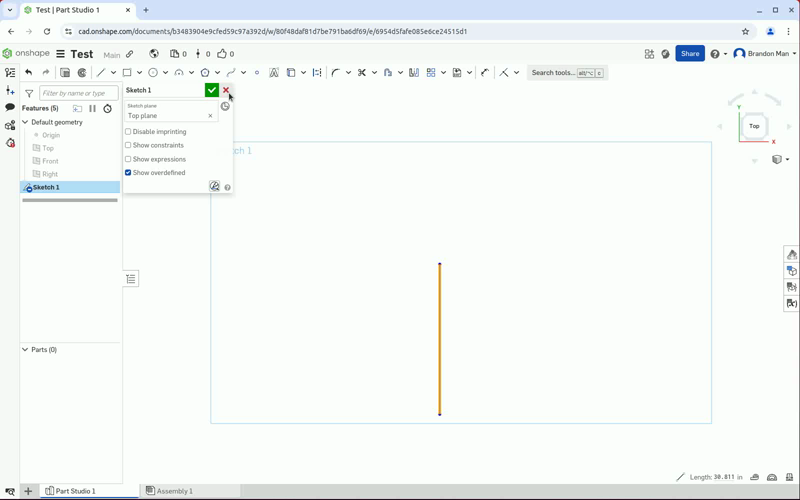
key(shift+h)
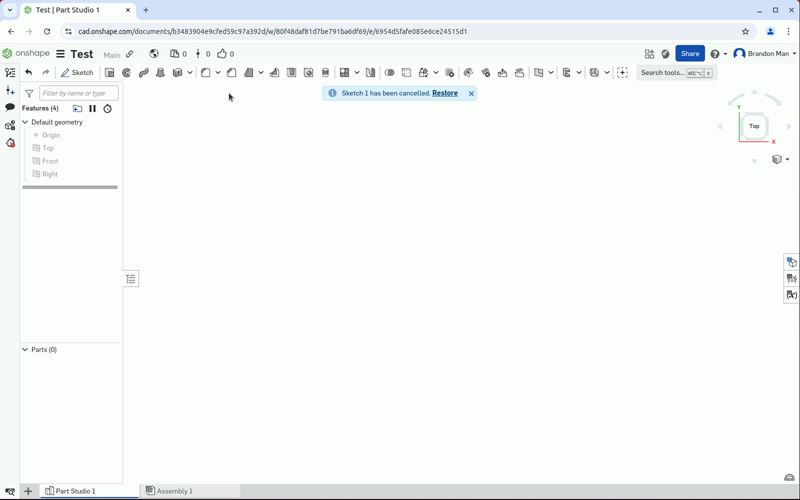
mouse_move(73, 352)
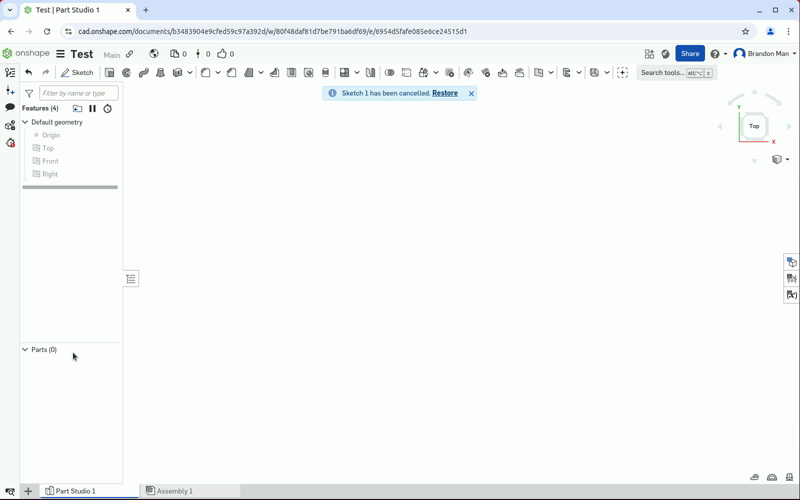
key(y)
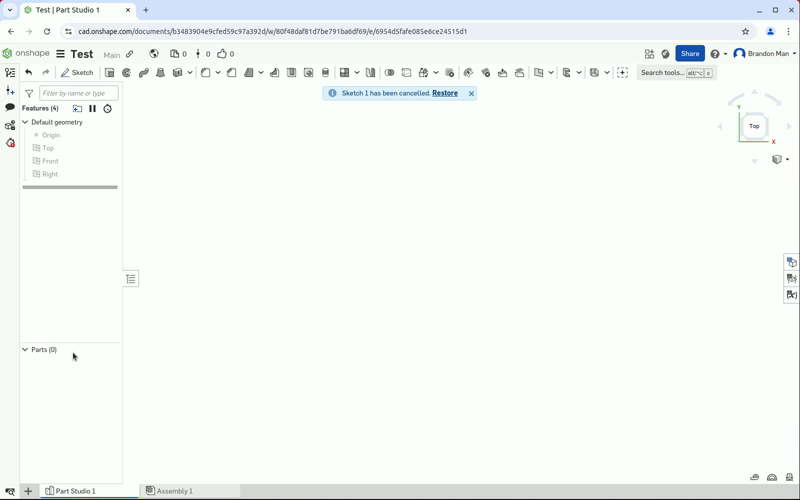
key(shift+p)
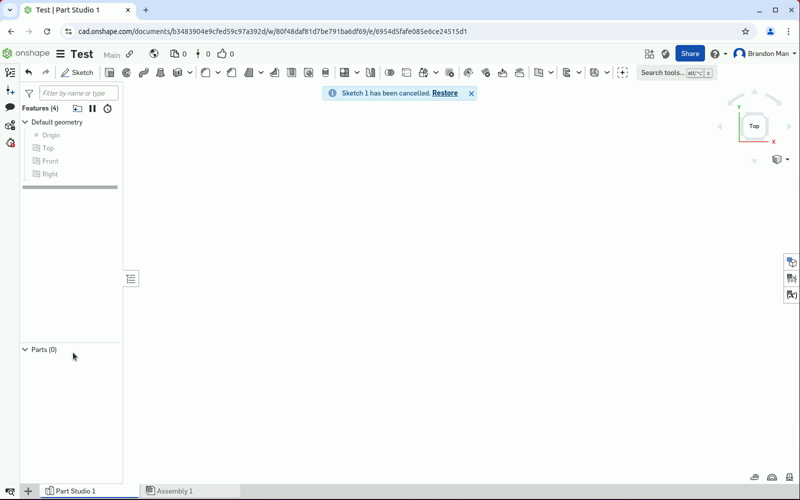
key(space)
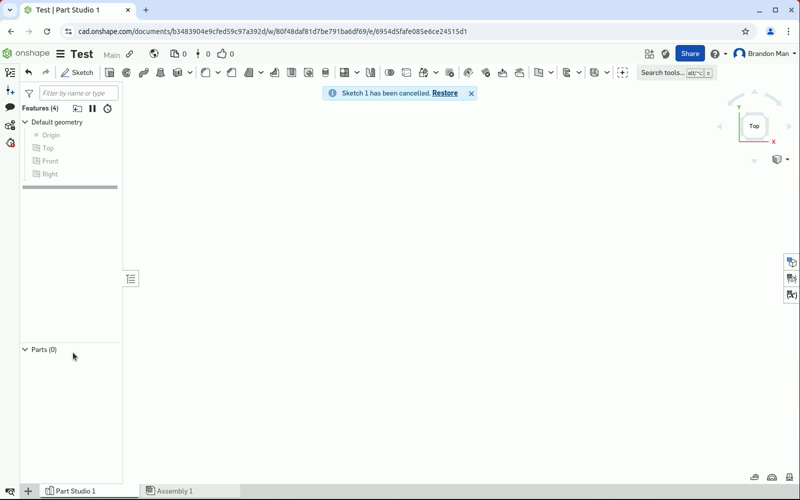
key_down(shift)
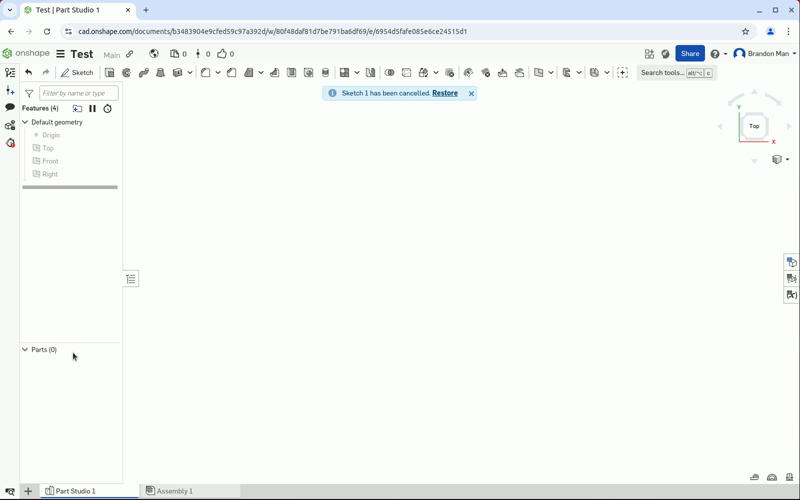
key(up)
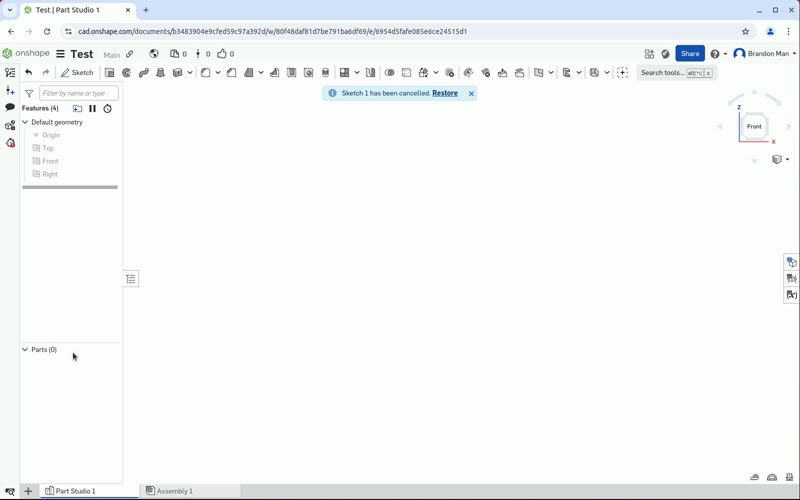
key_up(shift)
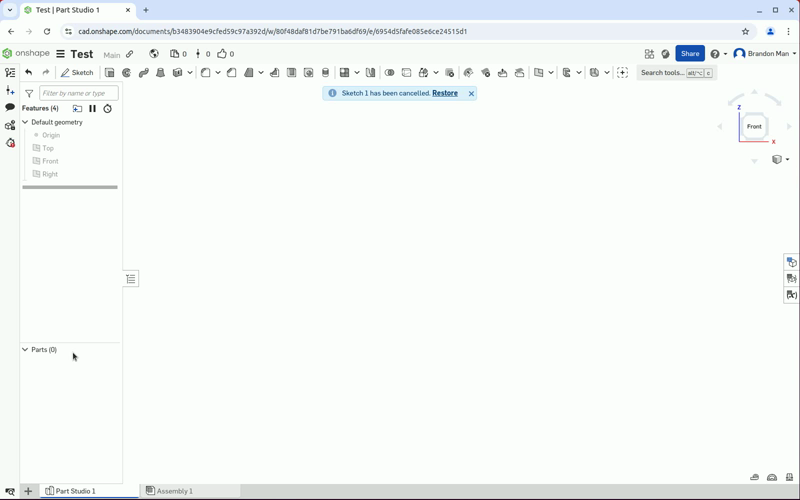
mouse_move(73, 352)
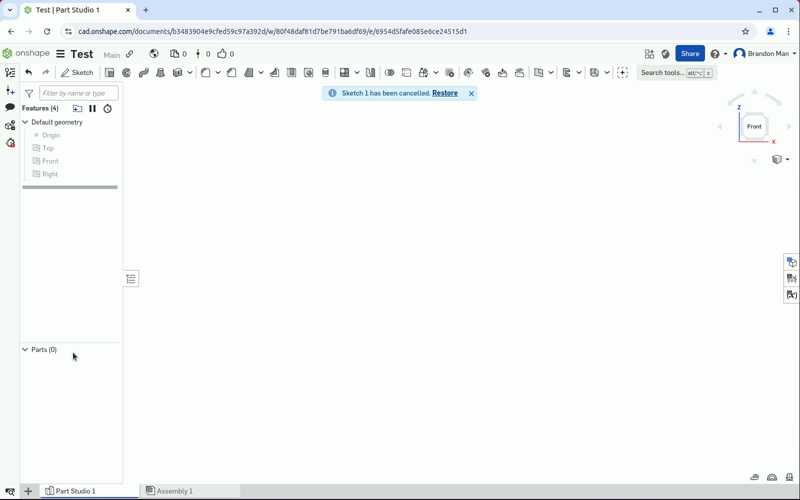
key(shift+y)
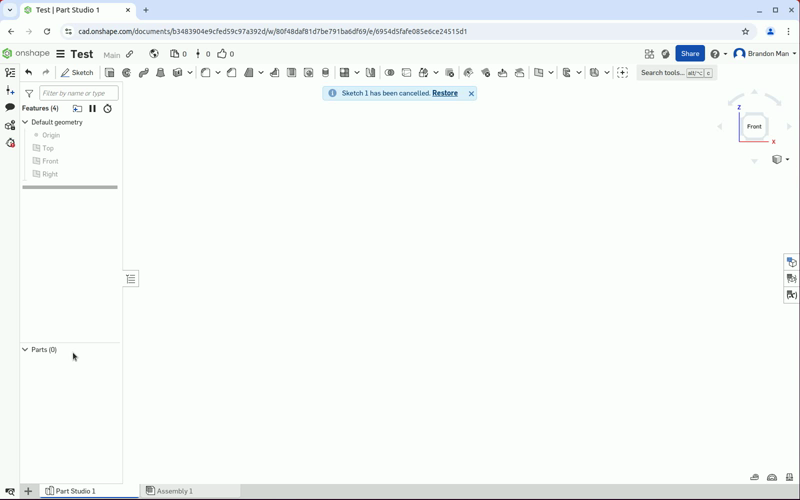
key(shift+s)
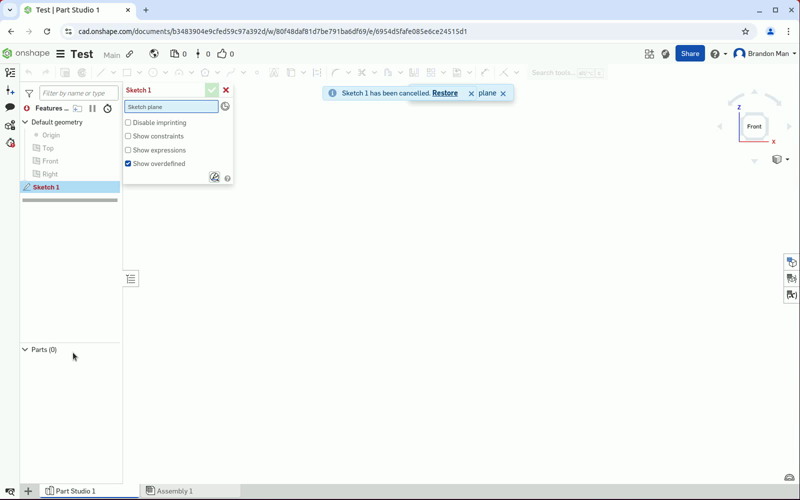
mouse_move(73, 163)
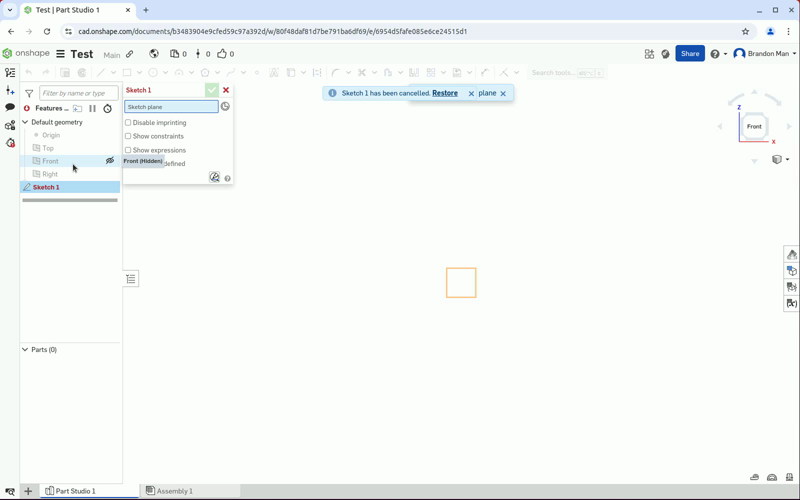
click(73, 163)
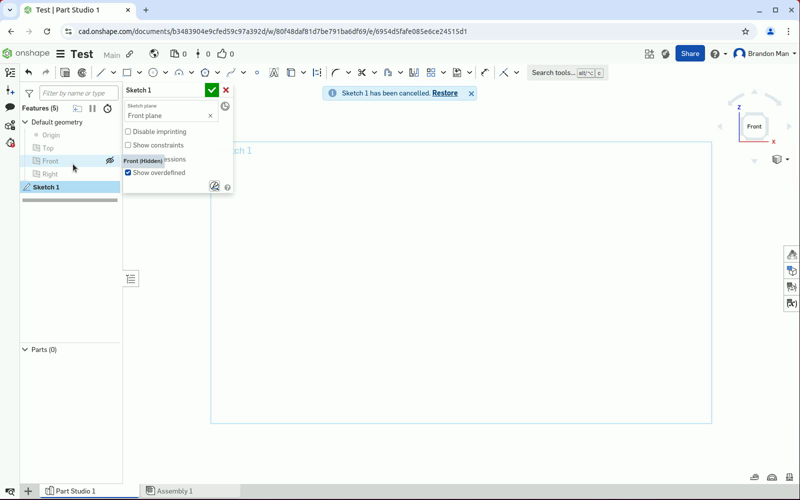
mouse_move(73, 352)
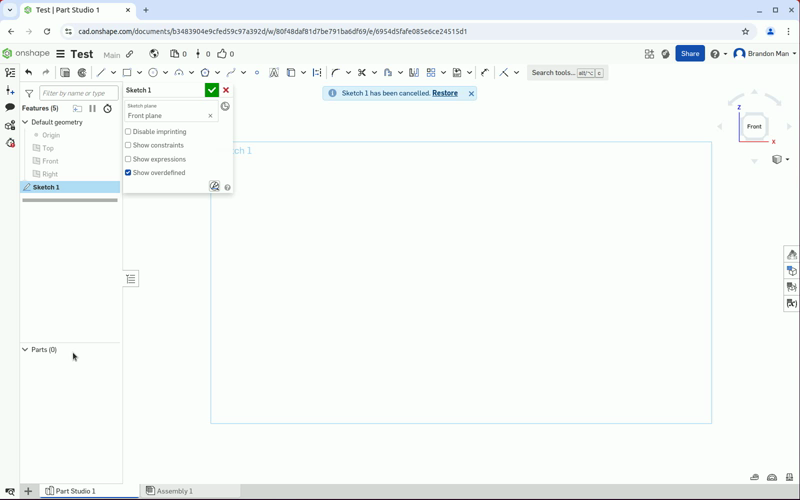
key(y)
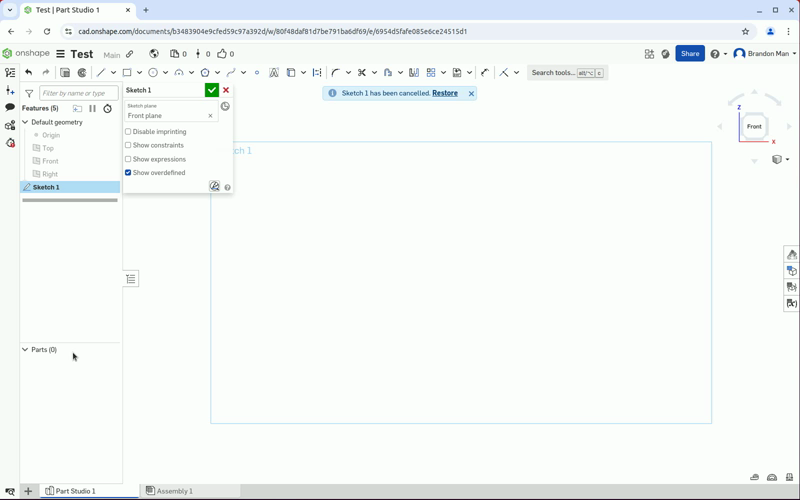
key(l)
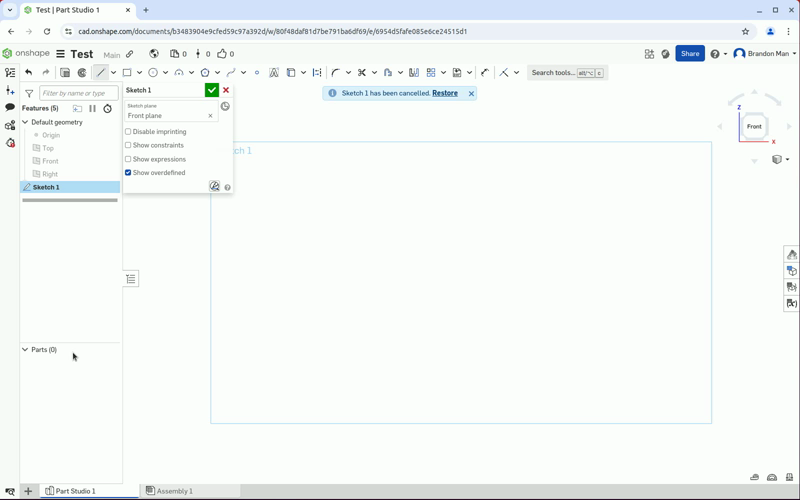
key_down(shift)
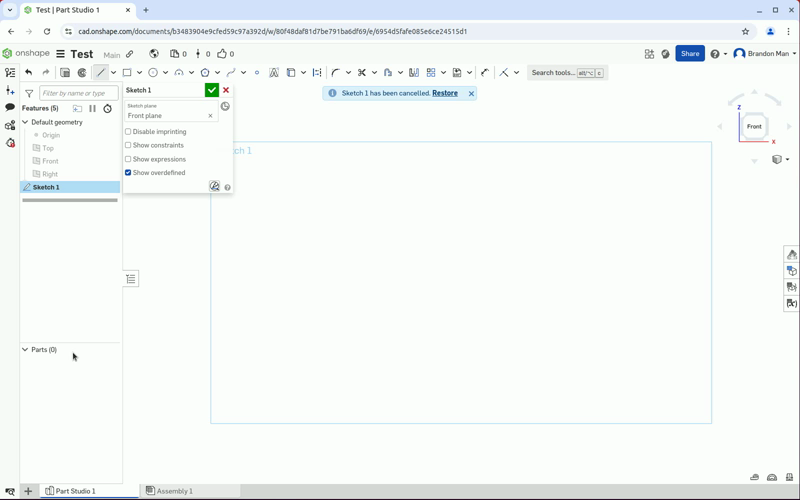
mouse_move(348, 298)
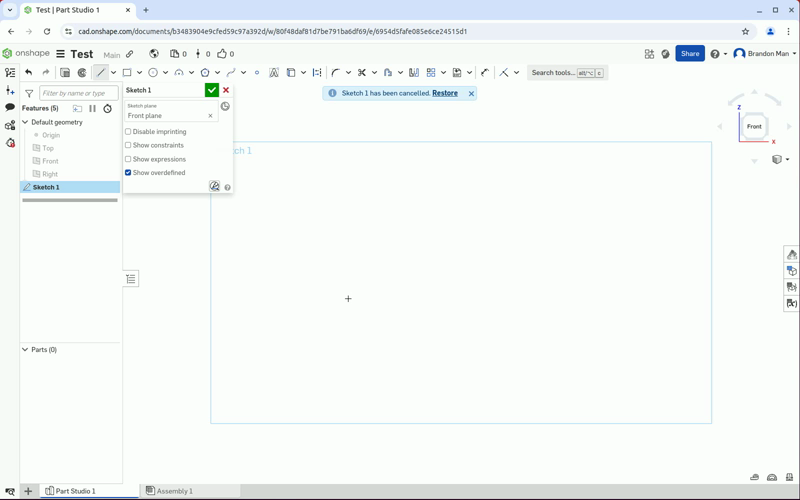
click(348, 298)
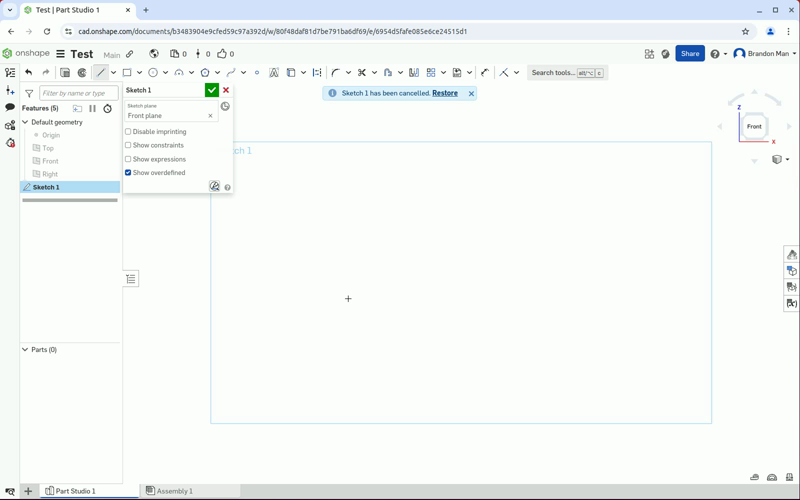
key_up(shift)
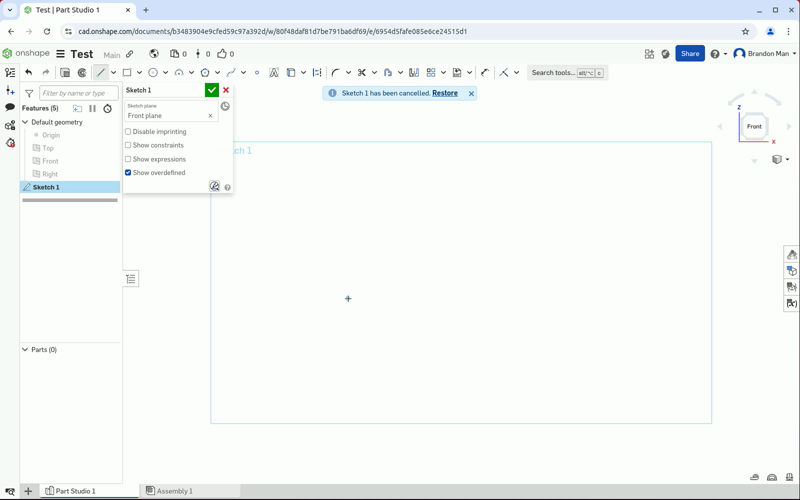
key_down(shift)
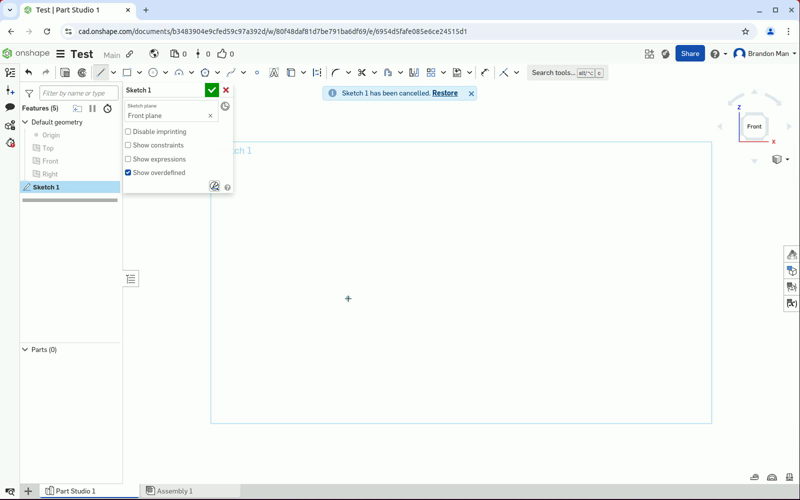
mouse_move(572, 298)
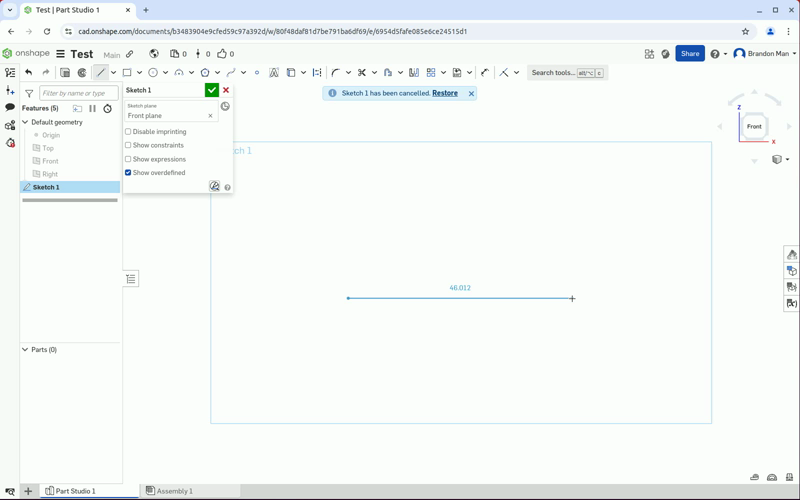
click(572, 298)
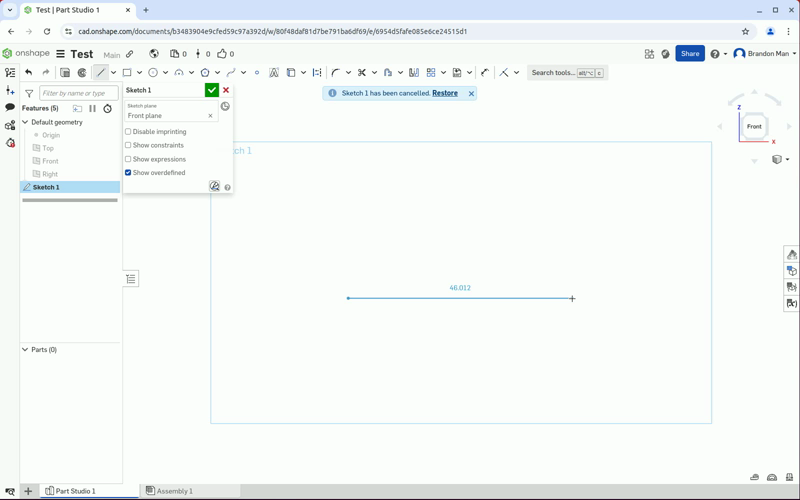
key_up(shift)
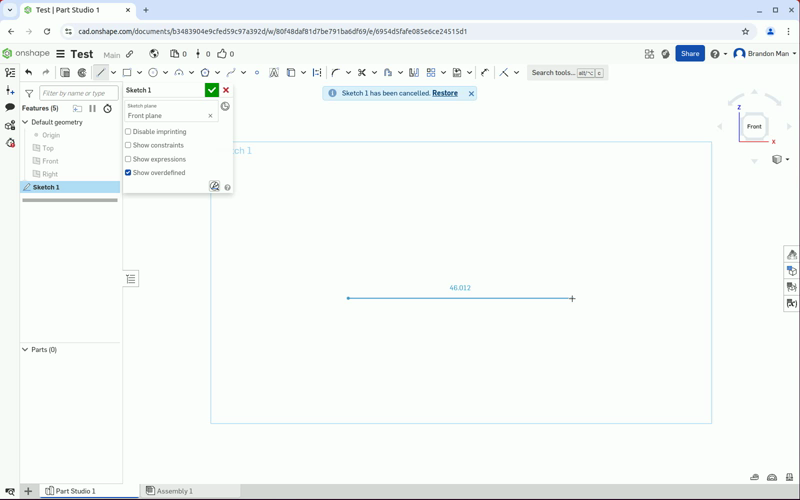
key_down(shift)
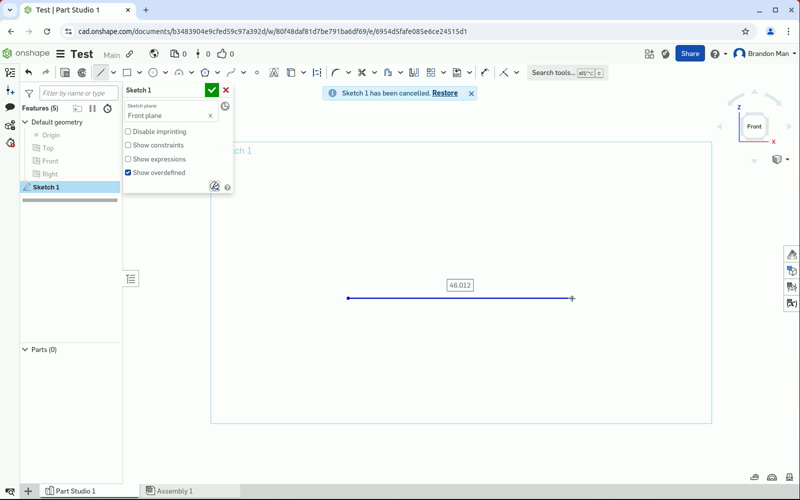
mouse_move(589, 298)
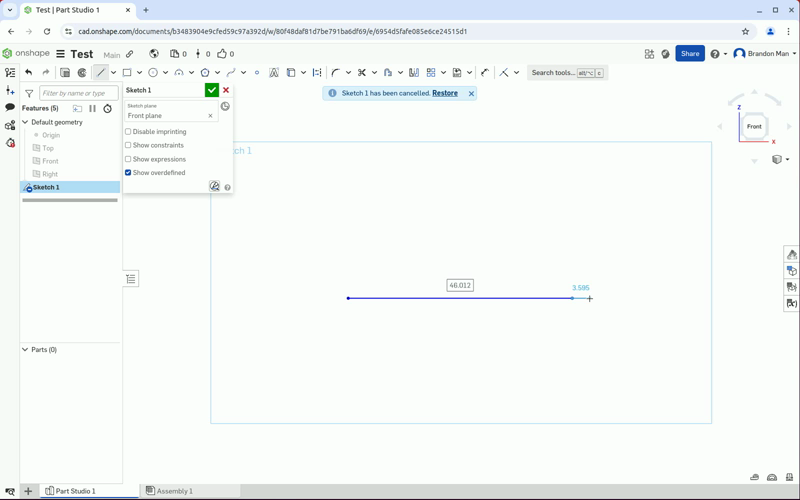
mouse_move(572, 270)
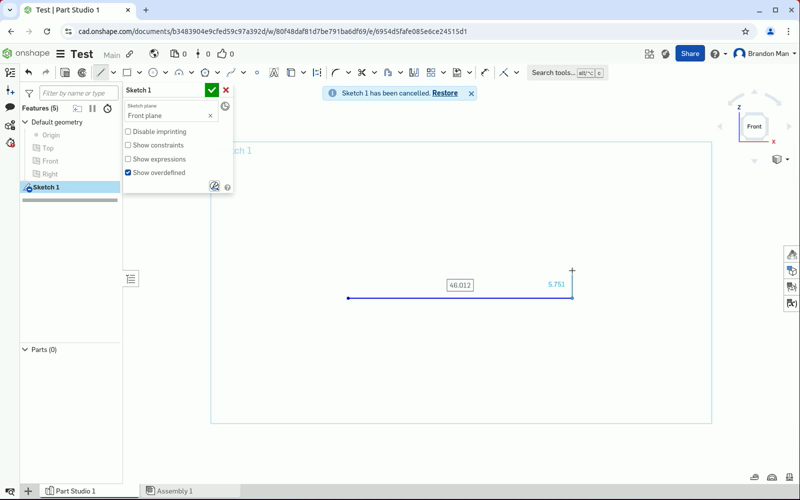
click(572, 270)
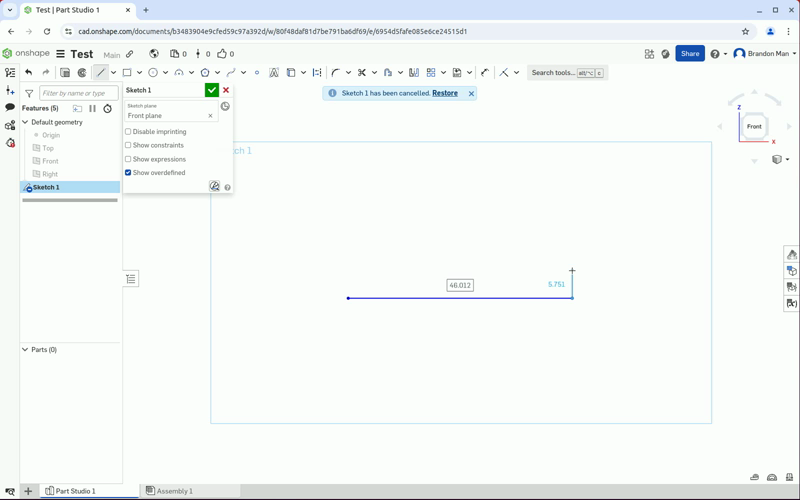
key_up(shift)
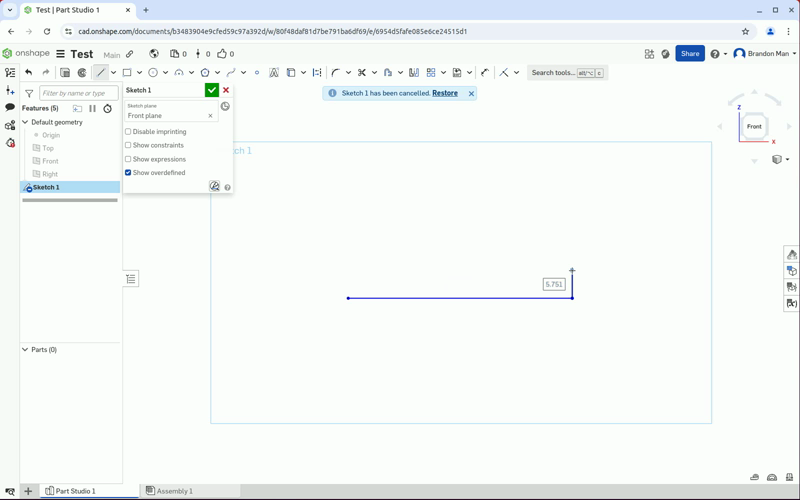
key_down(shift)
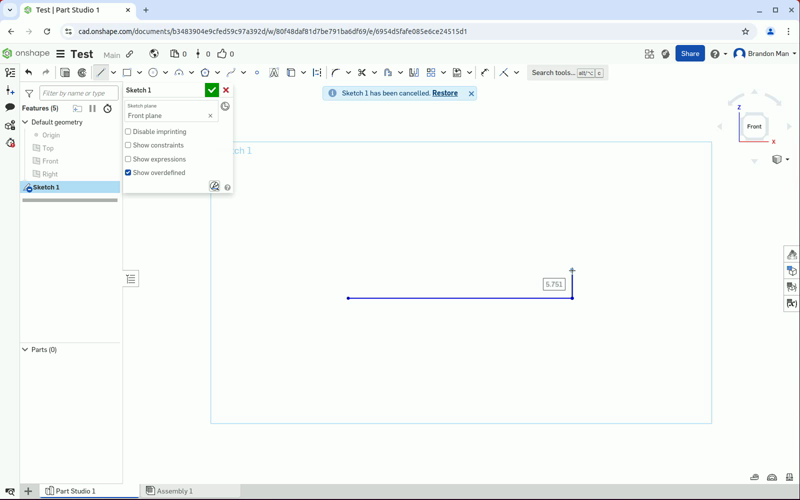
mouse_move(348, 270)
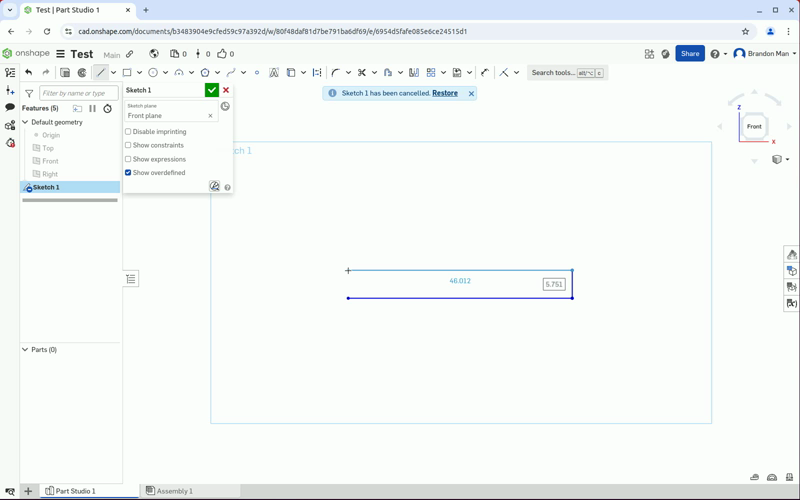
click(348, 270)
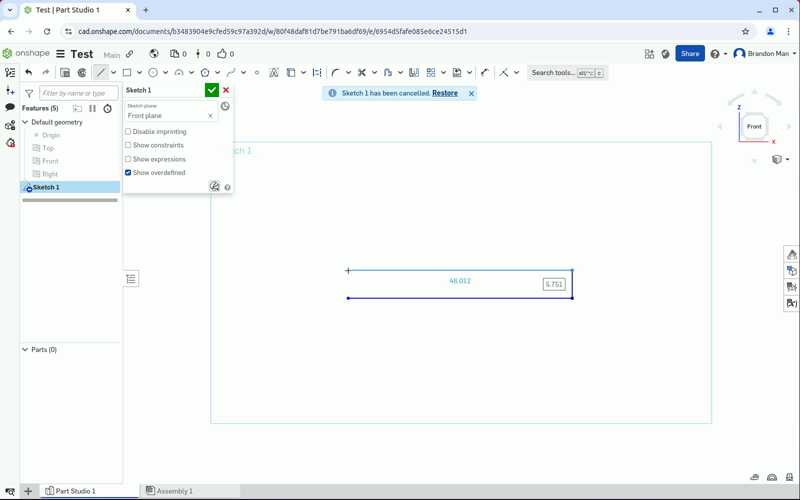
key_up(shift)
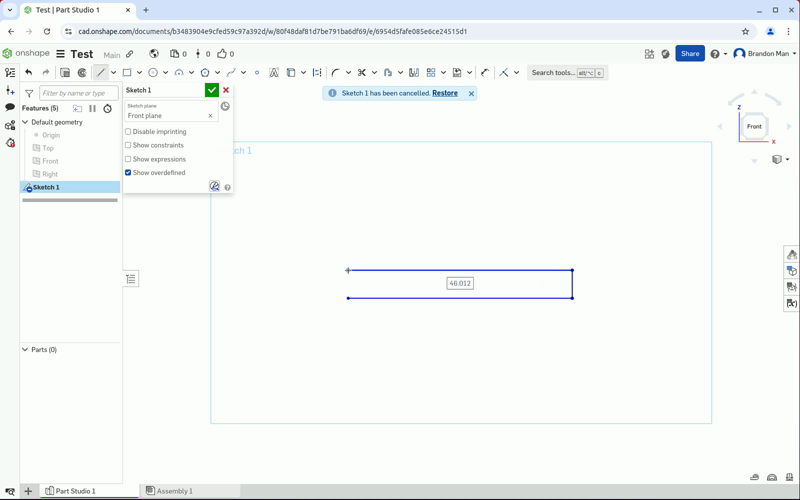
mouse_move(378, 270)
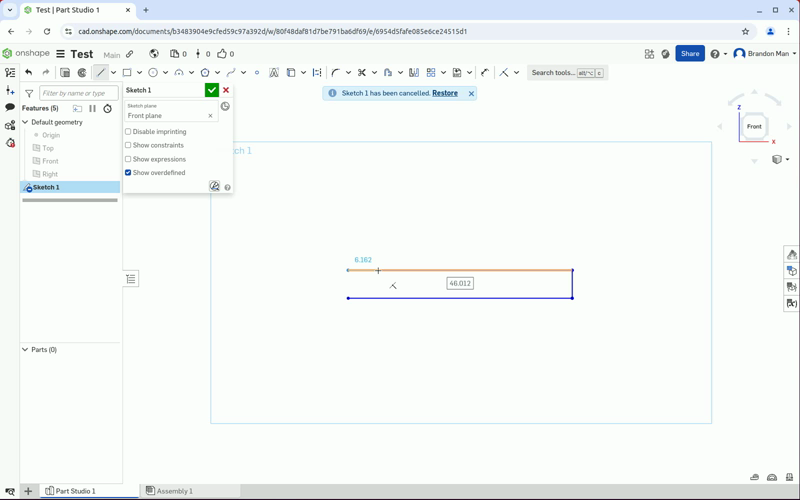
key_down(shift)
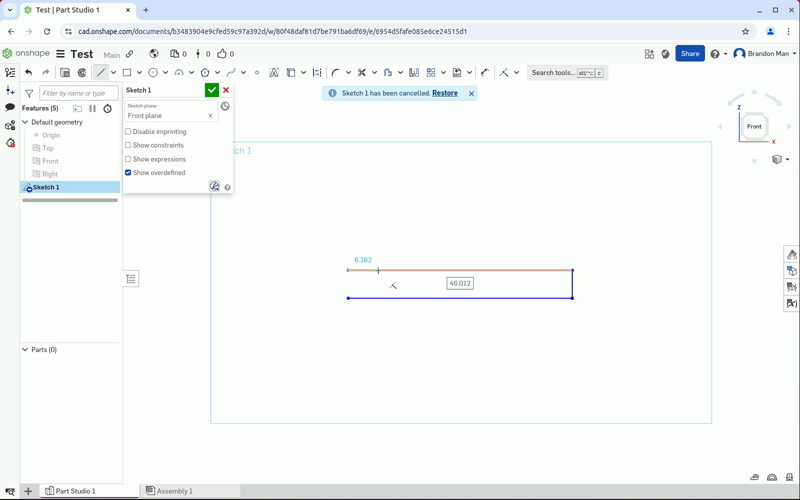
mouse_move(348, 298)
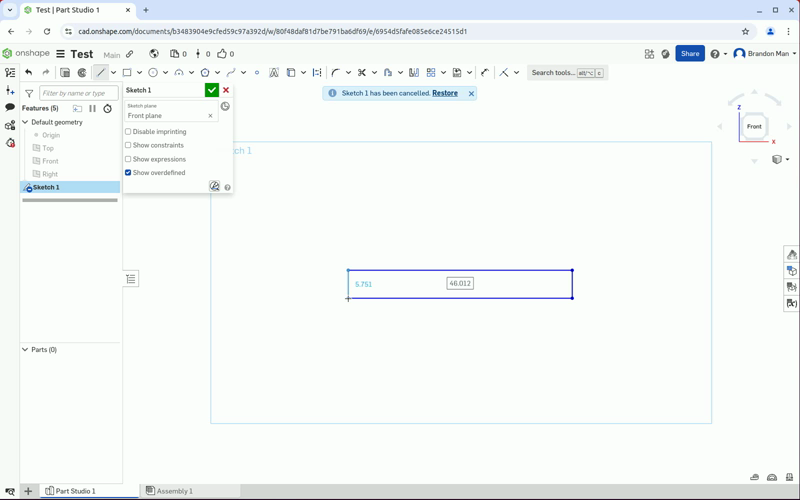
key_up(shift)
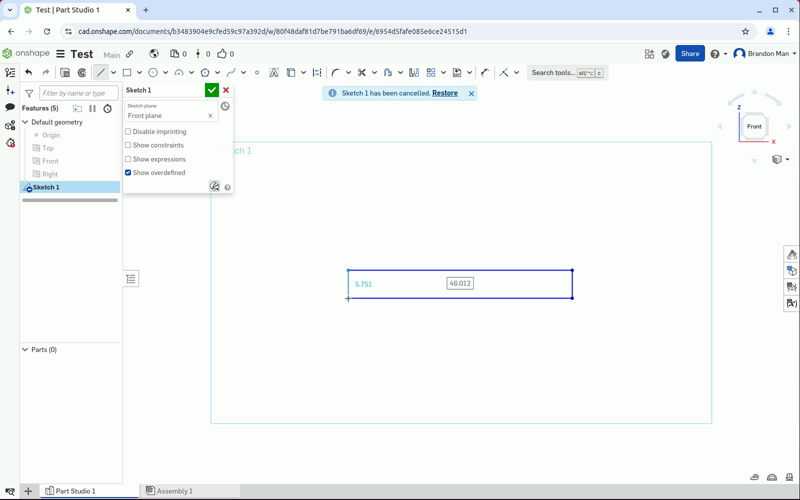
click(348, 298)
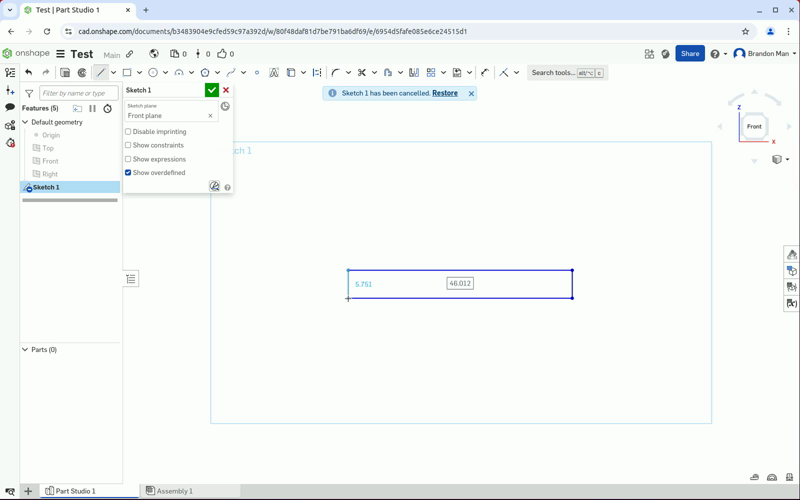
key(esc)
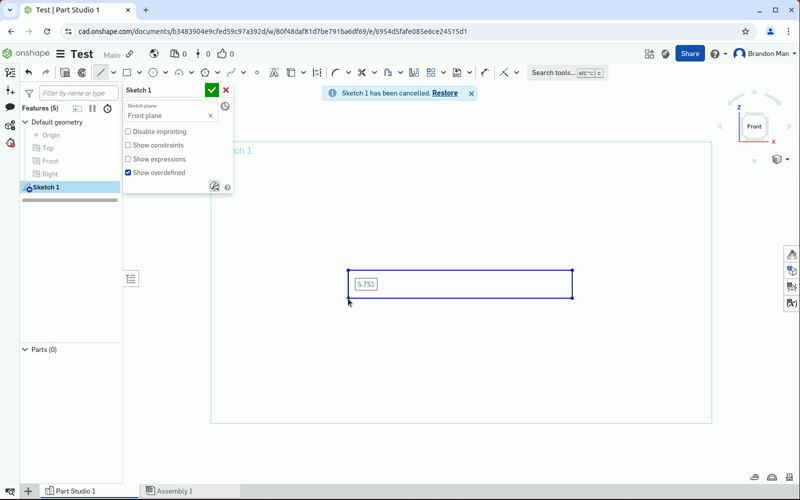
mouse_move(550, 293)
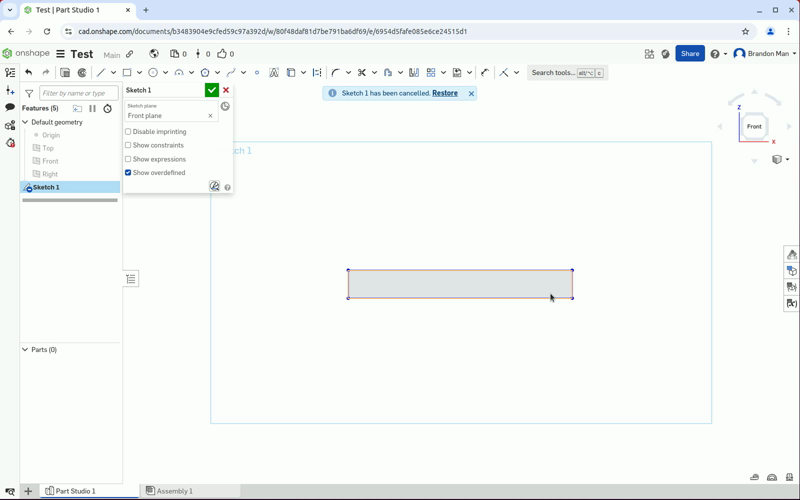
click(550, 293)
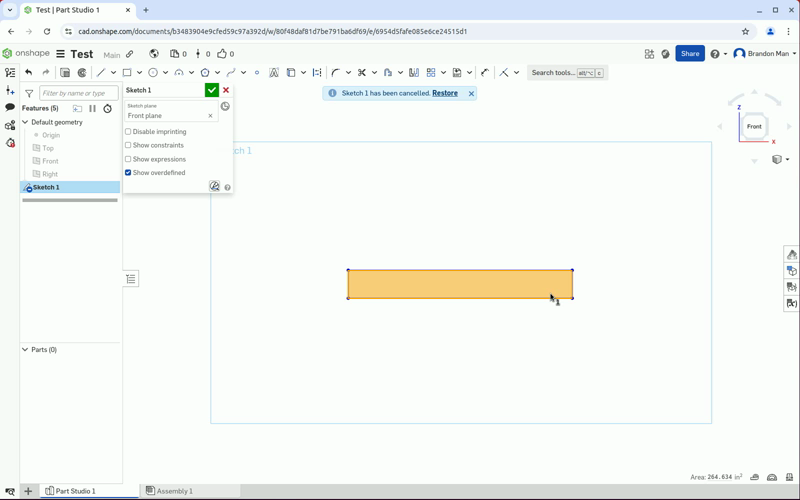
mouse_move(73, 352)
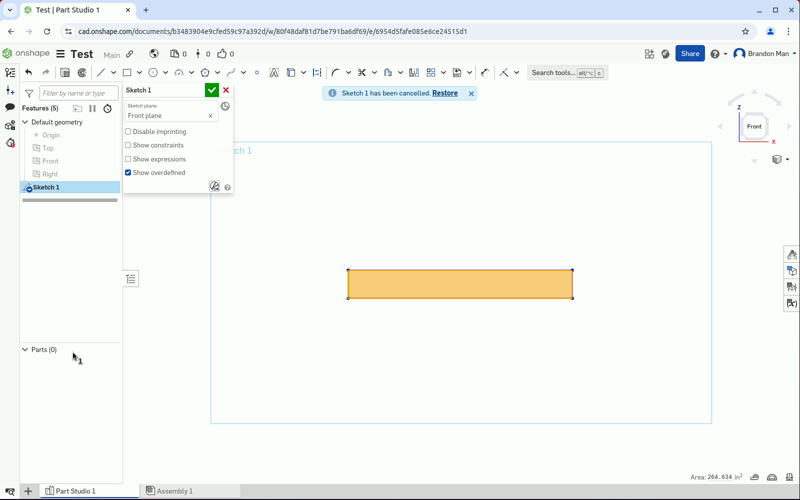
key(shift+y)
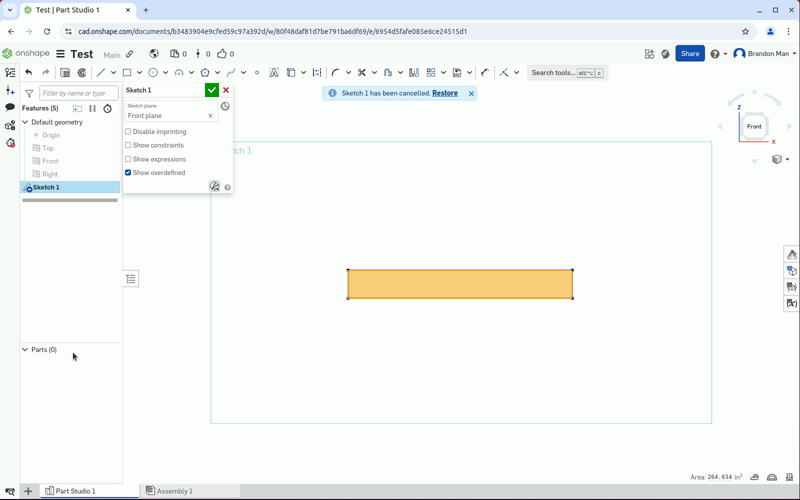
key(shift+e)
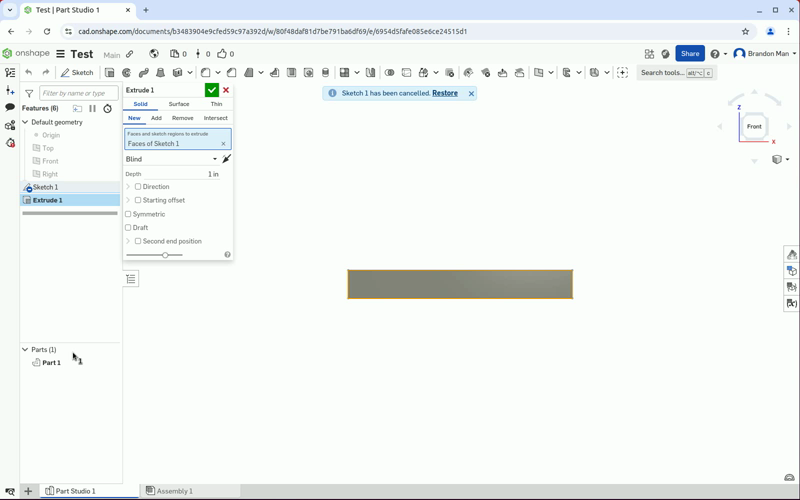
mouse_move(143, 106)
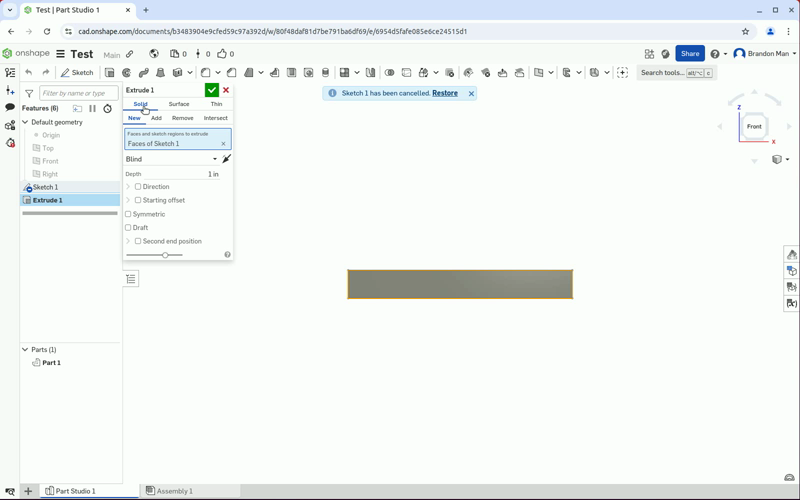
click(143, 106)
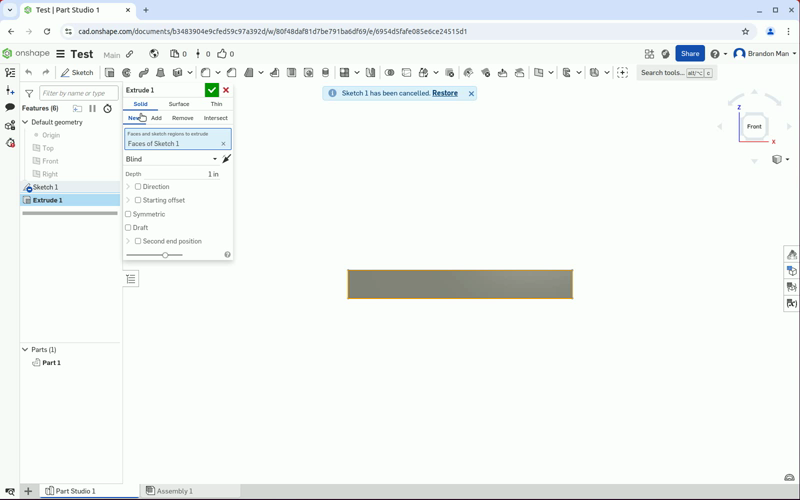
mouse_move(137, 120)
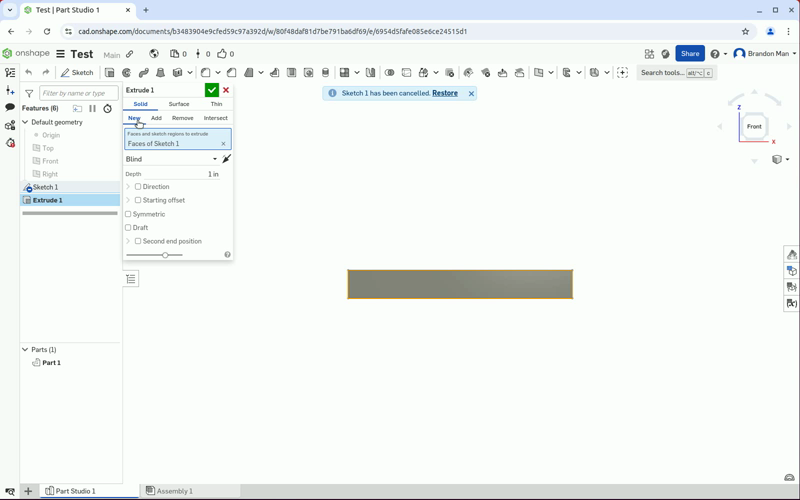
click(137, 120)
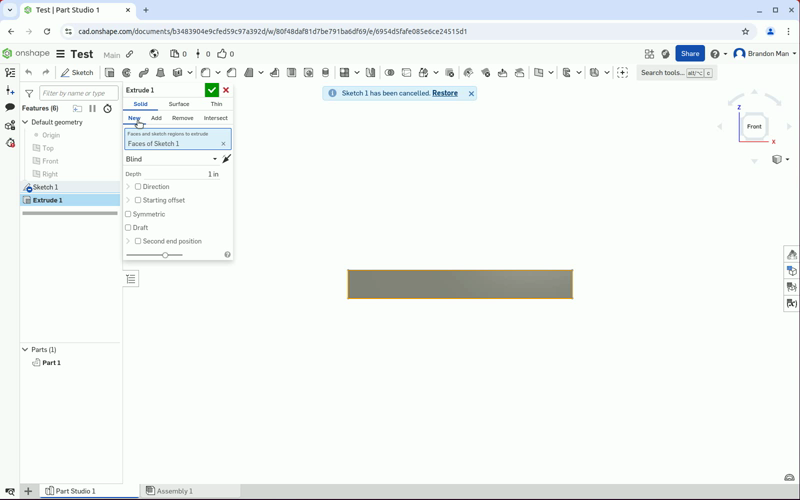
key(tab, 4)
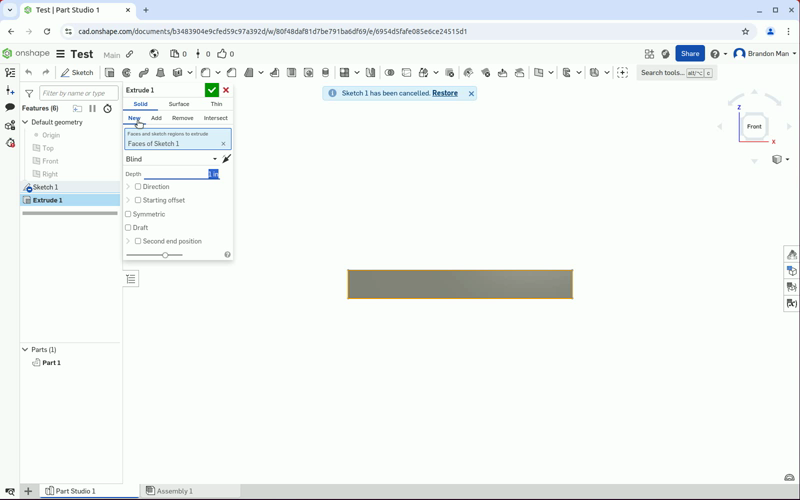
text(18.294)
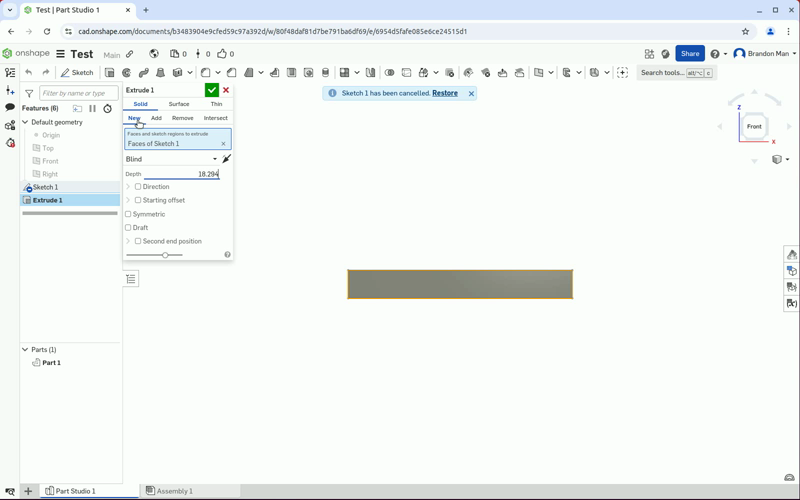
key(enter)
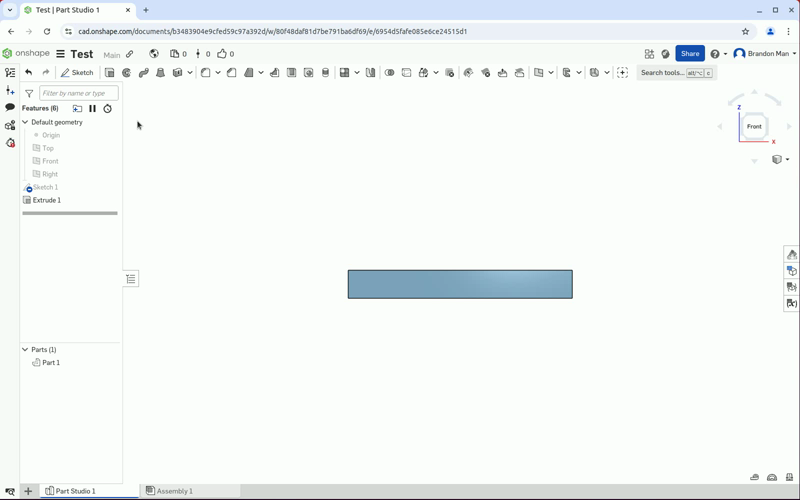
key(shift+h)
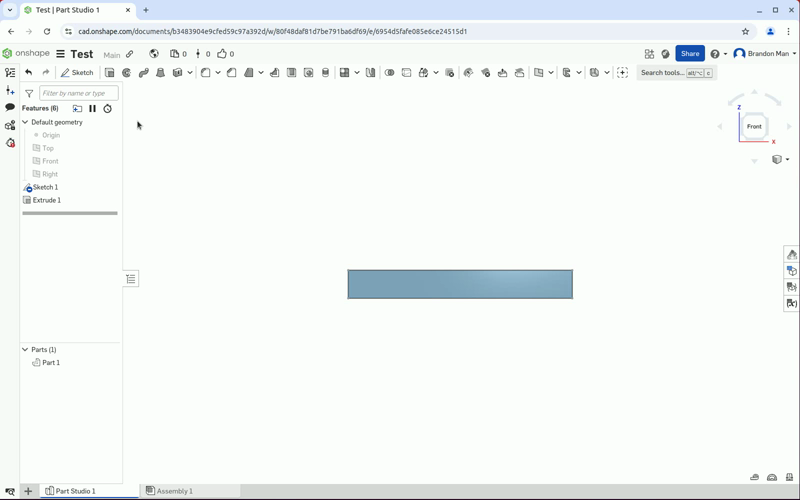
key(shift+h)
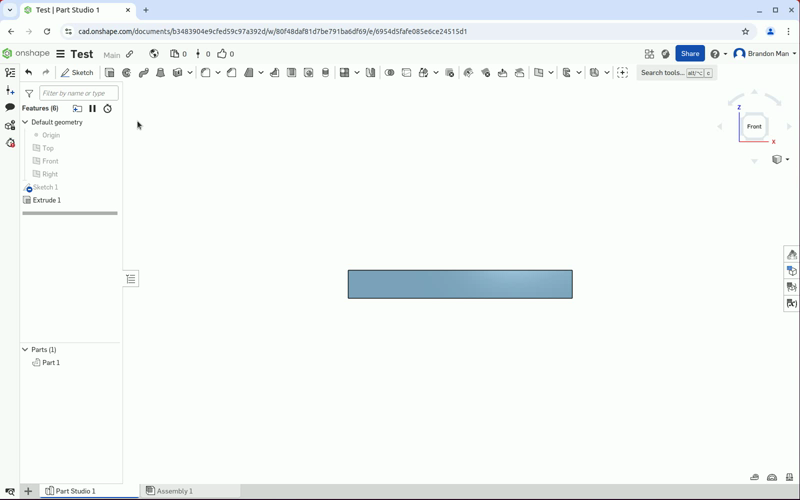
mouse_move(73, 189)
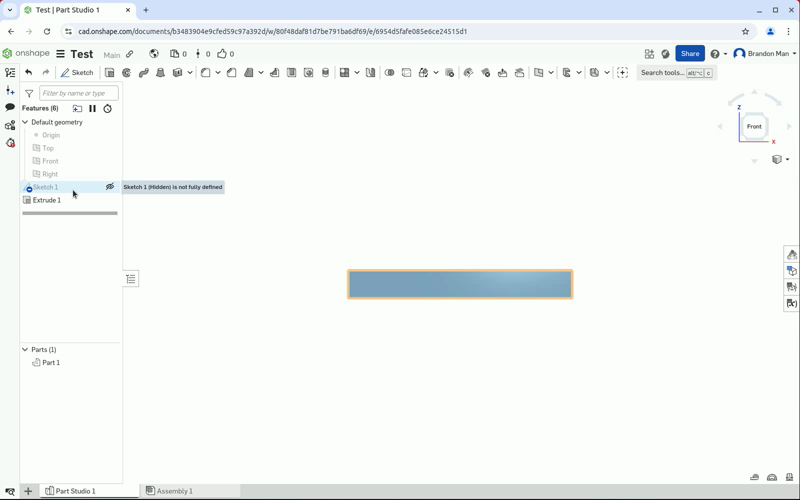
click(73, 189)
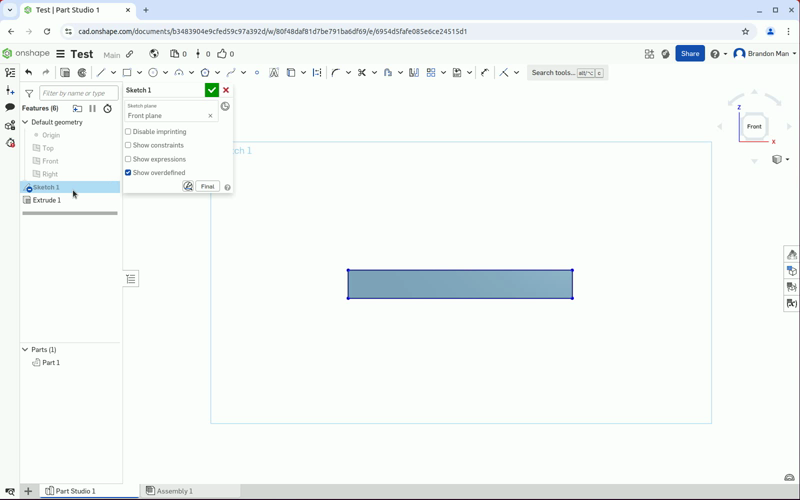
mouse_move(229, 92)
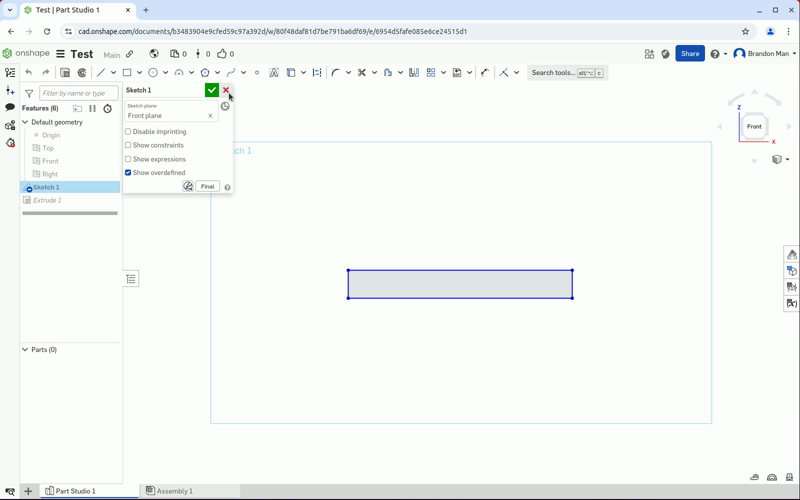
click(229, 92)
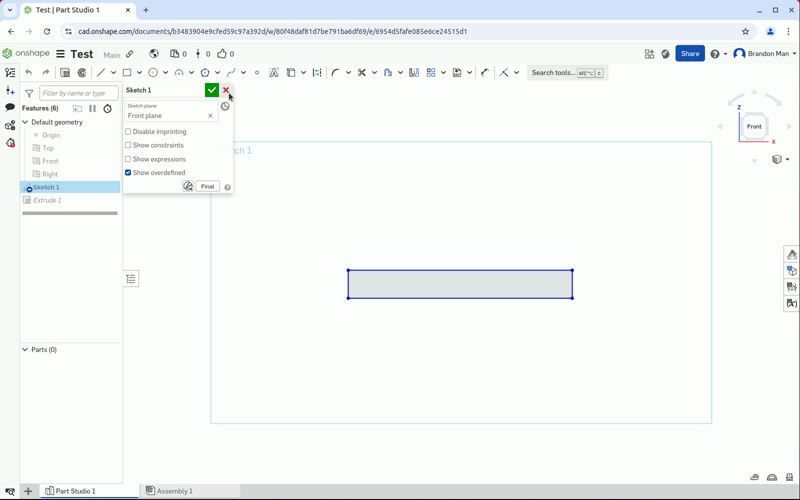
key(shift+s)
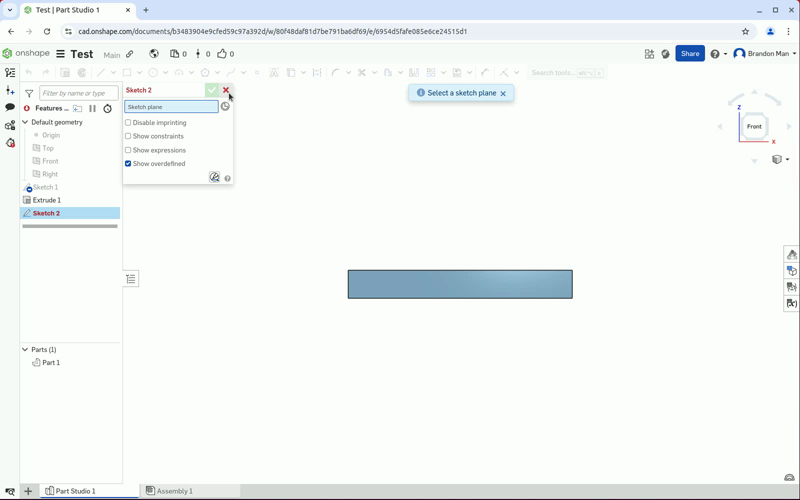
mouse_move(73, 163)
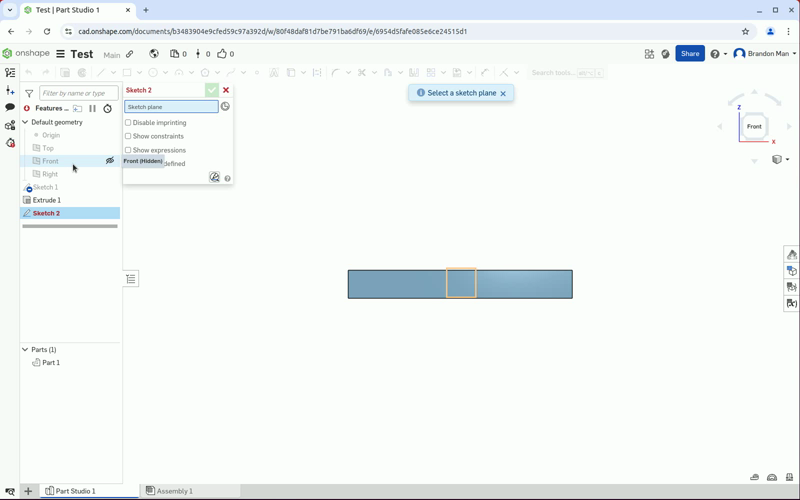
click(73, 163)
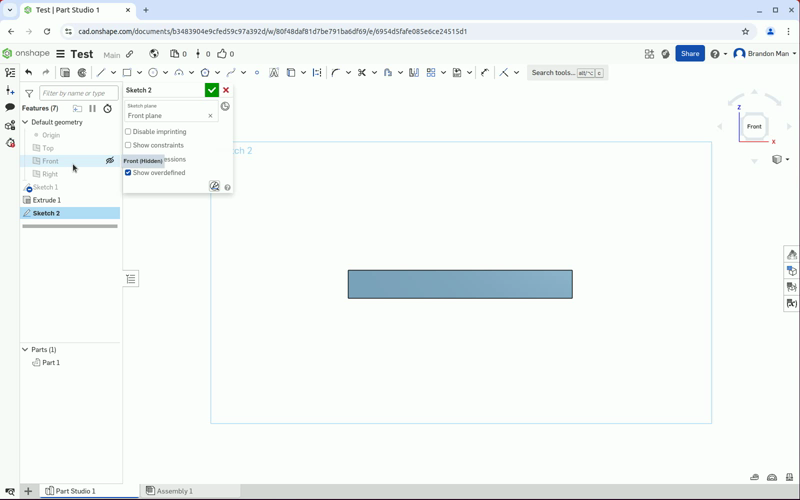
mouse_move(73, 352)
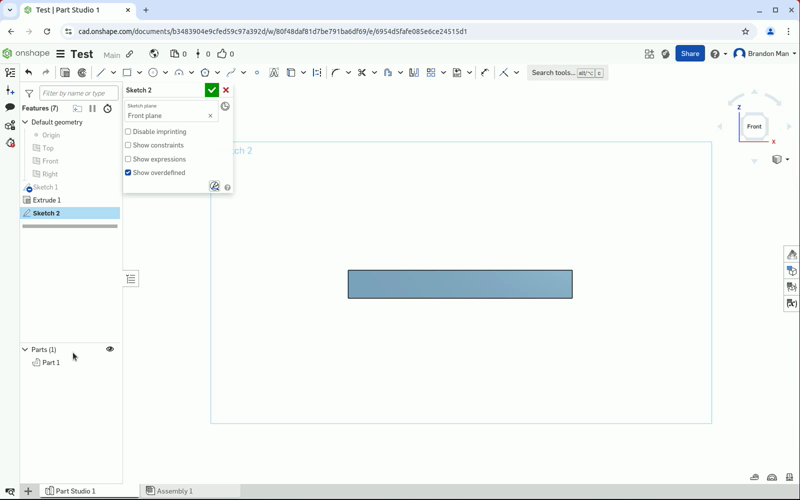
key(y)
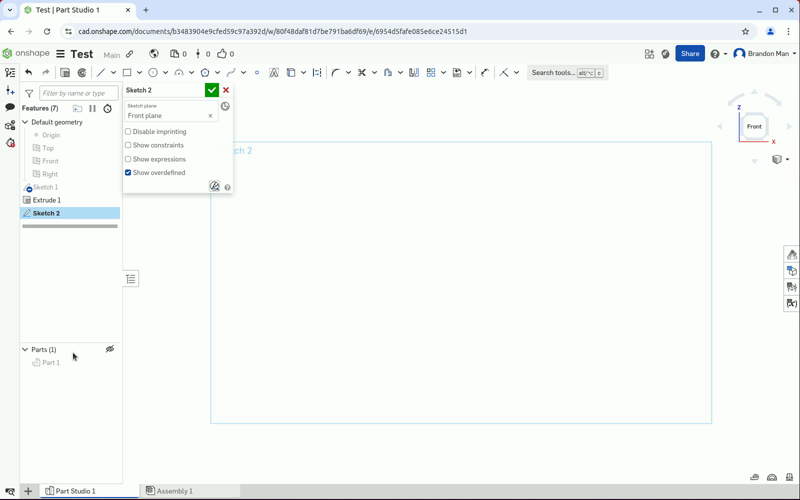
key(c)
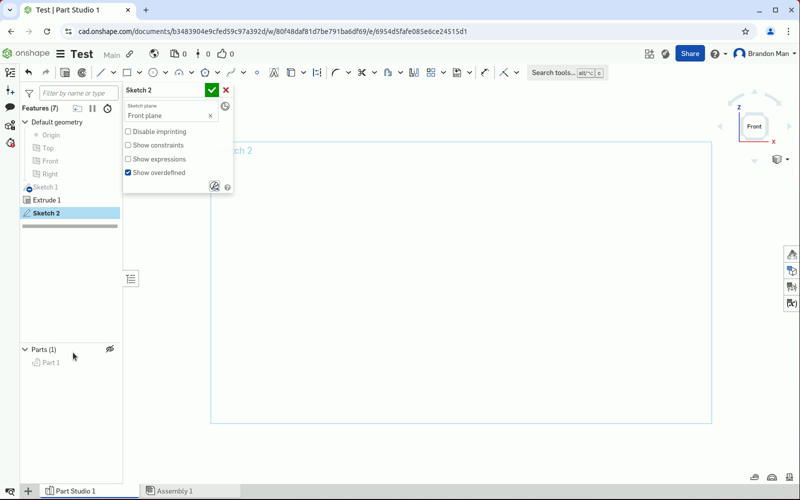
key_down(shift)
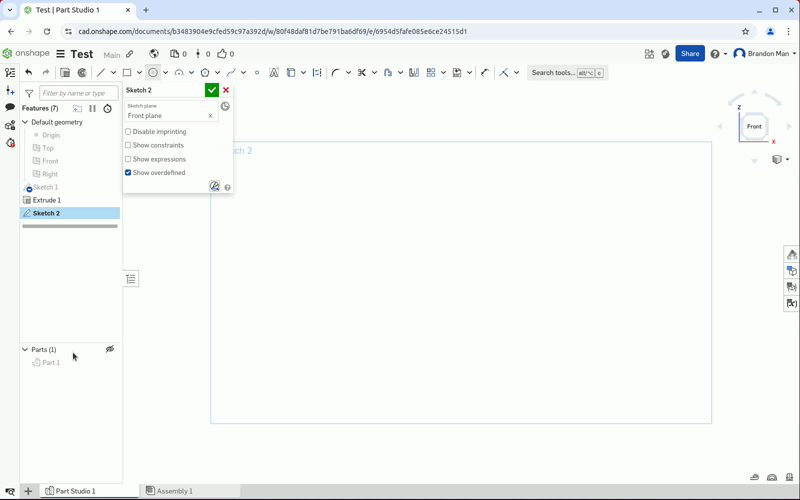
mouse_move(398, 282)
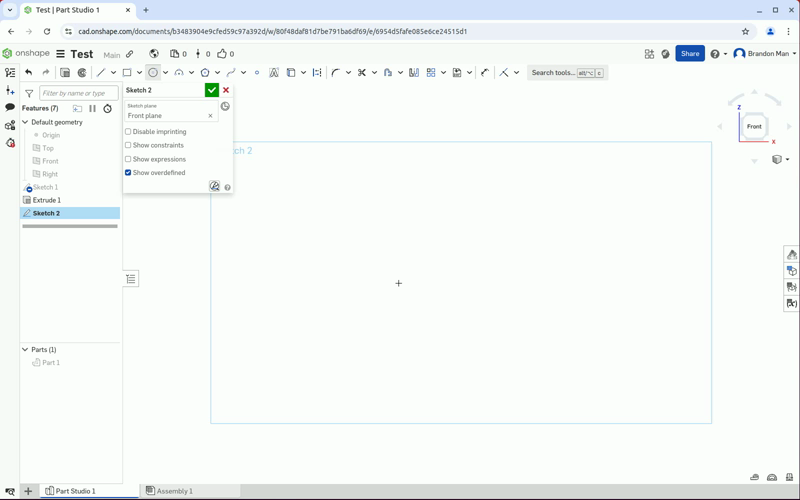
click(398, 282)
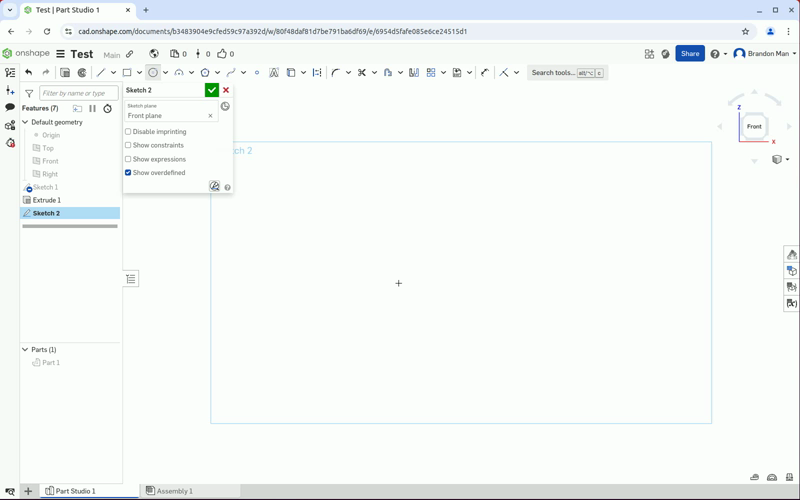
key_up(shift)
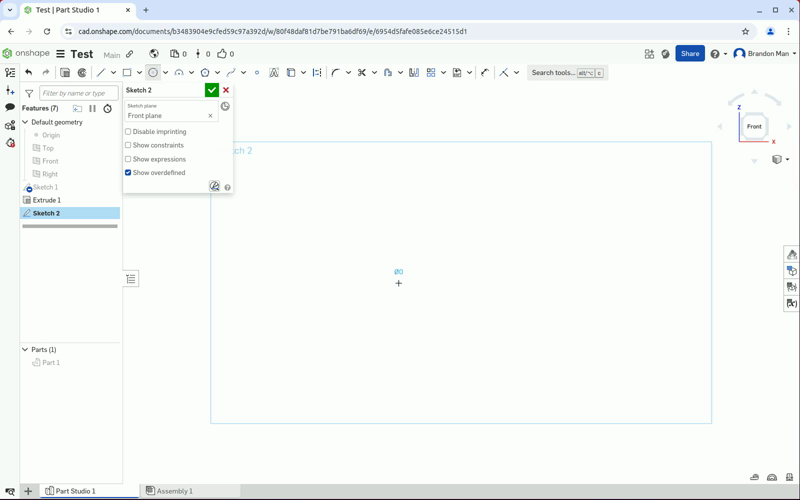
mouse_move(407, 282)
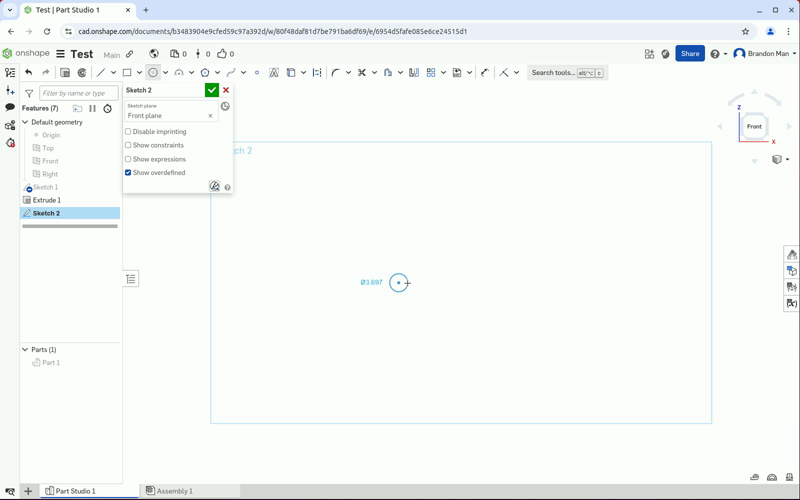
click(407, 282)
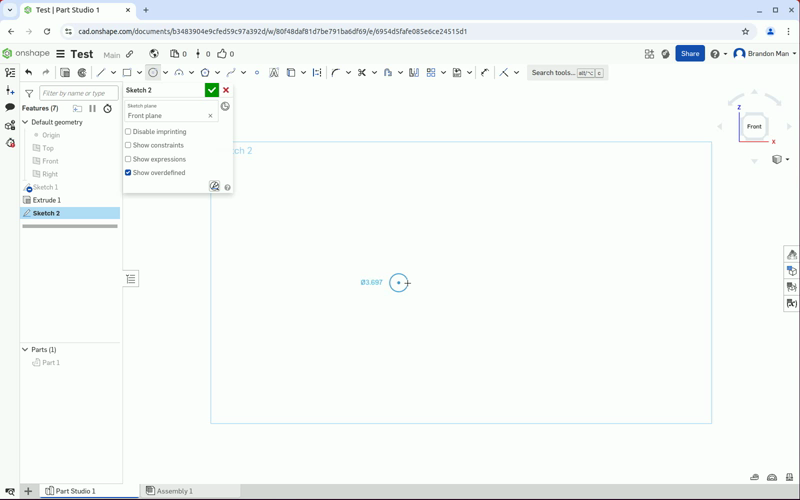
key(esc)
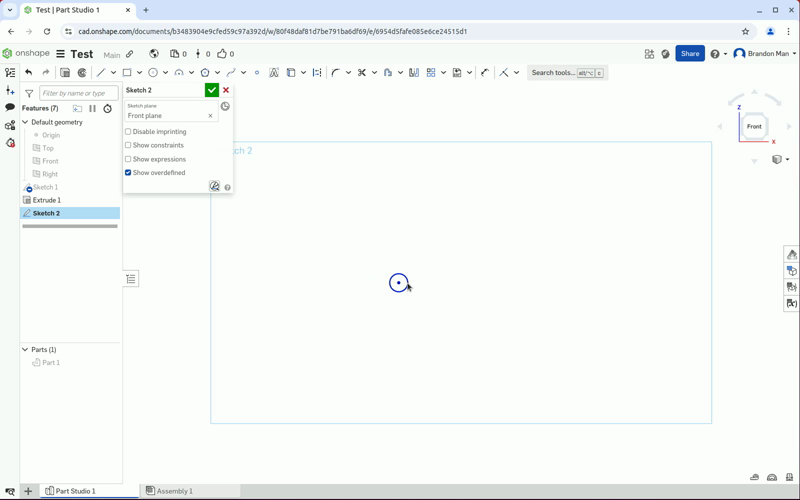
mouse_move(400, 277)
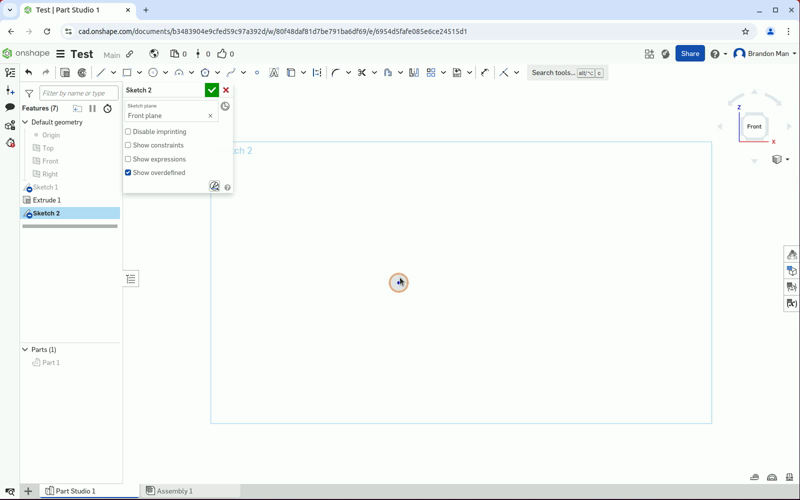
scroll(6)
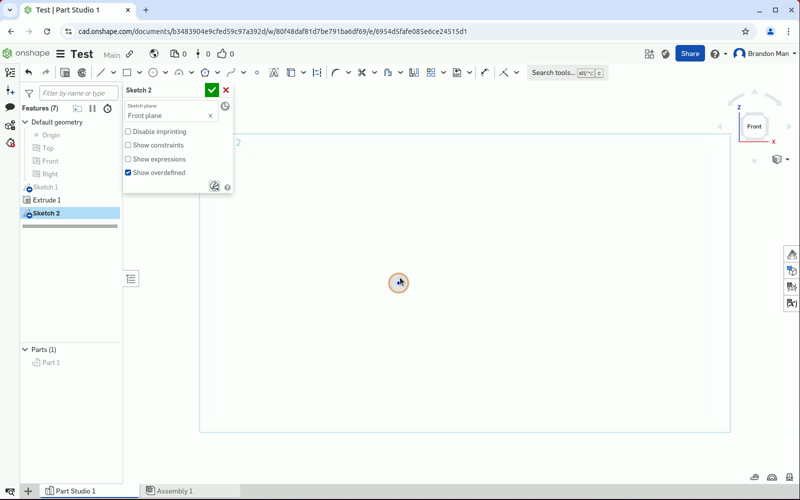
scroll(6)
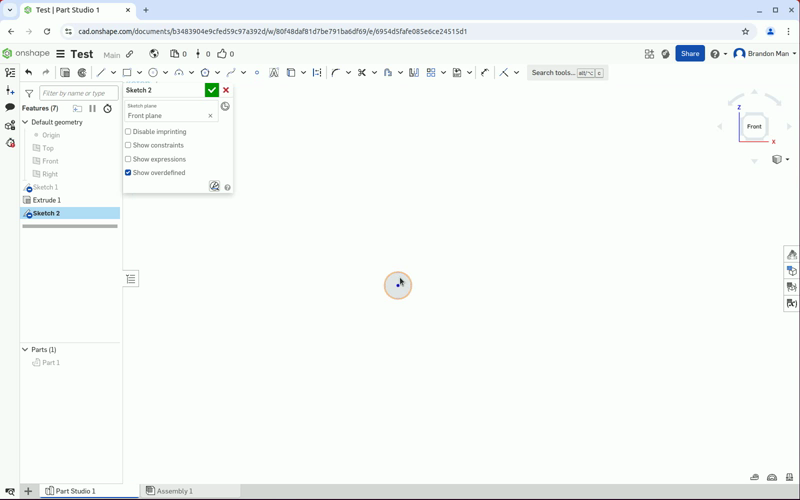
scroll(6)
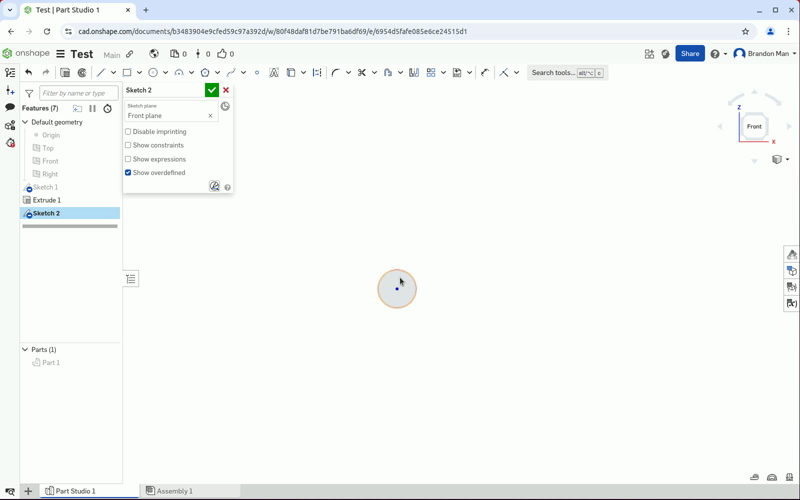
scroll(6)
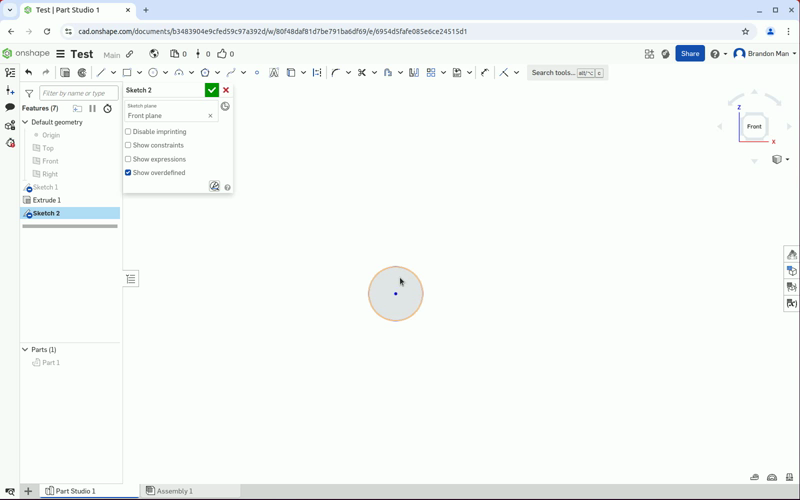
scroll(6)
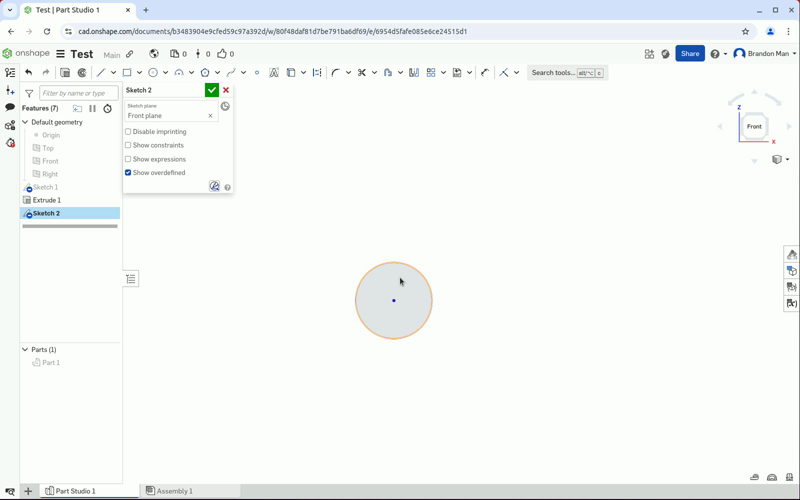
scroll(6)
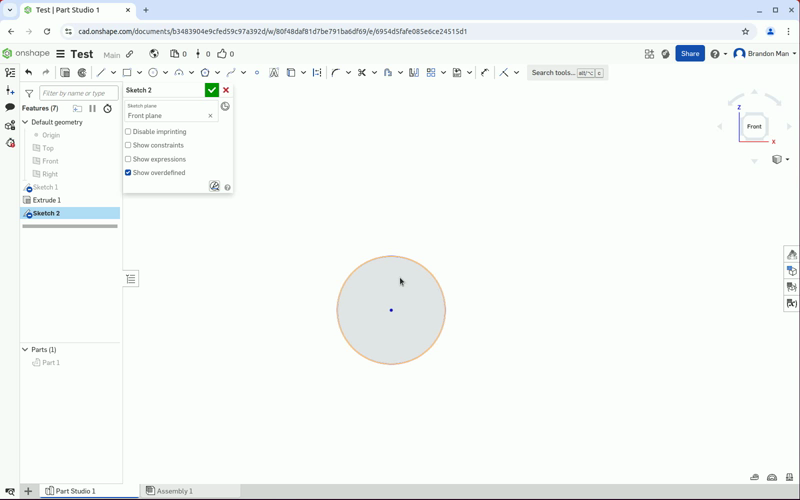
scroll(6)
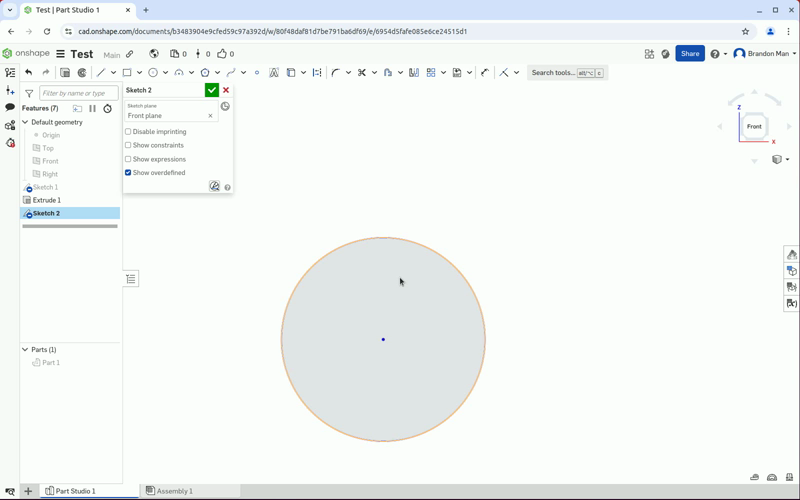
click(400, 277)
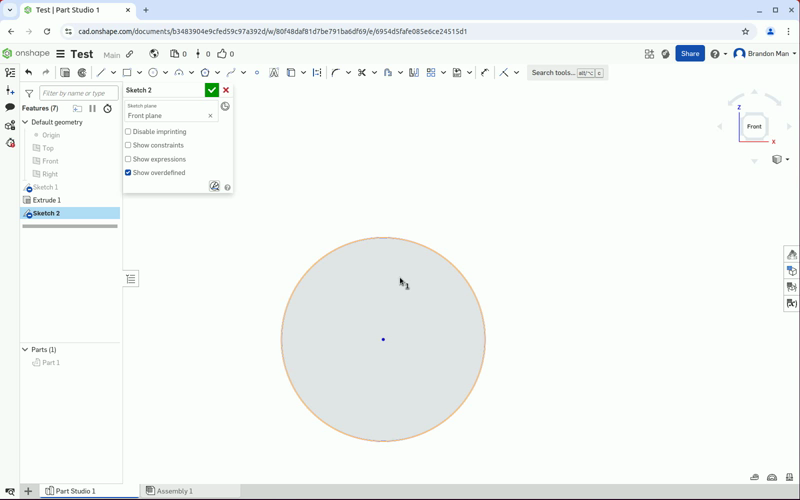
scroll(-6)
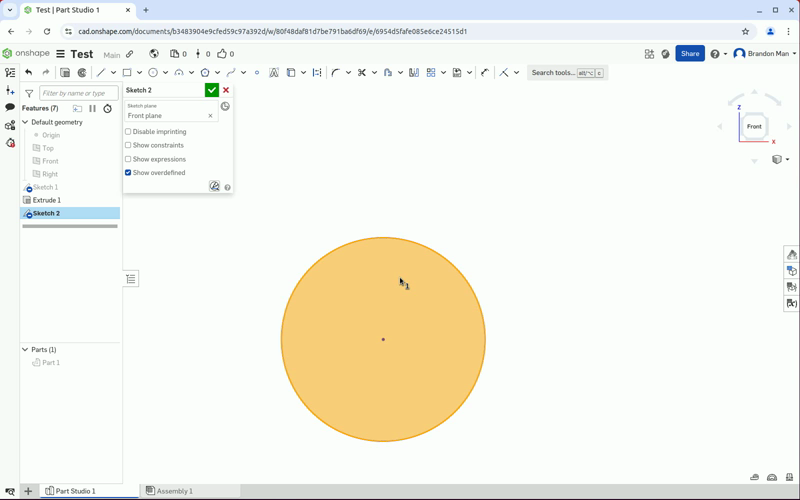
scroll(-6)
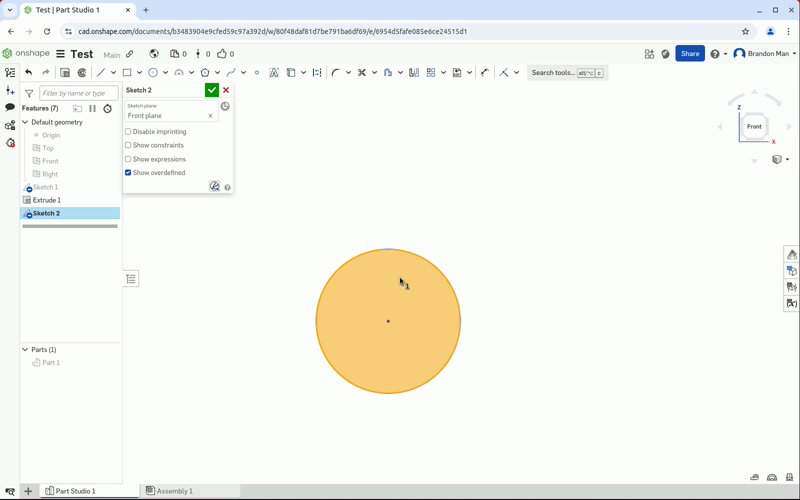
scroll(-6)
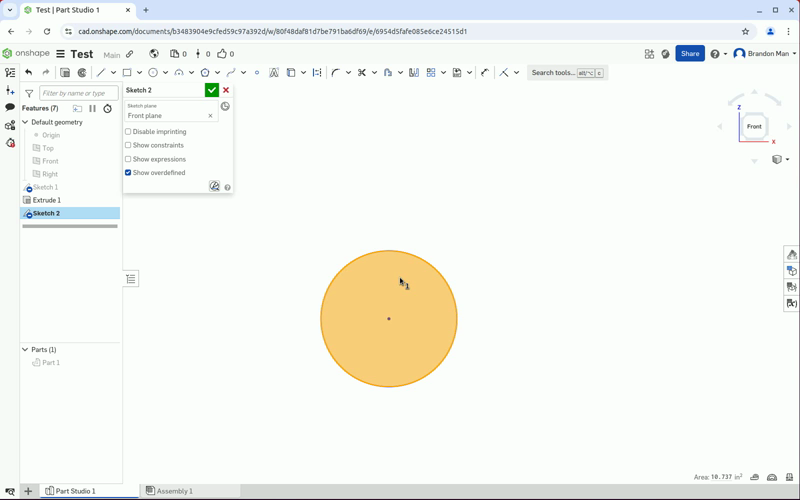
scroll(-6)
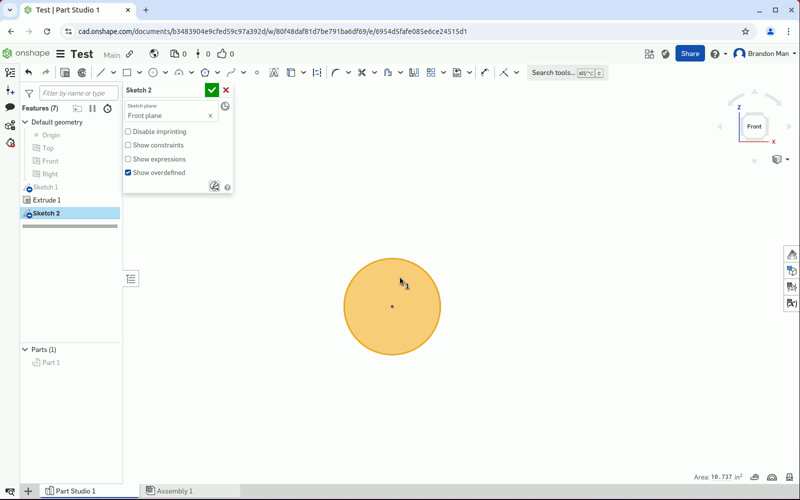
scroll(-6)
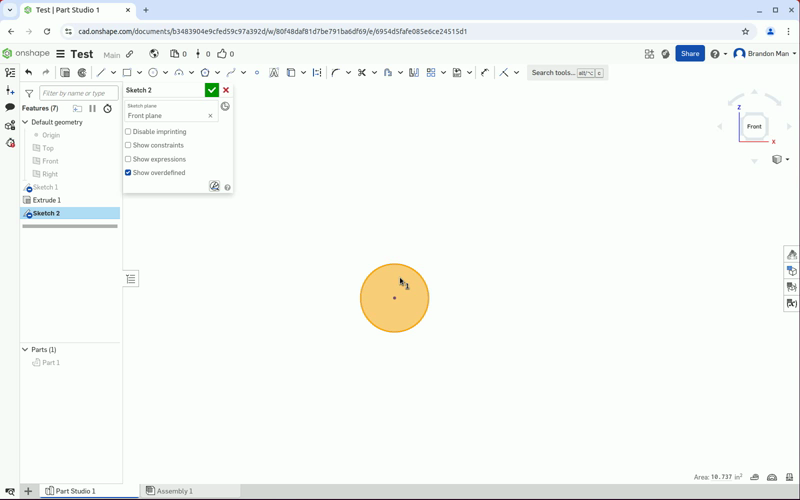
scroll(-6)
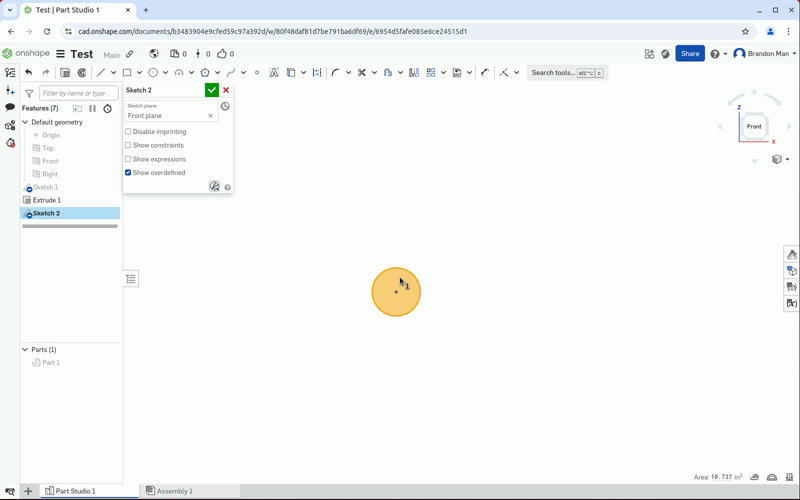
scroll(-6)
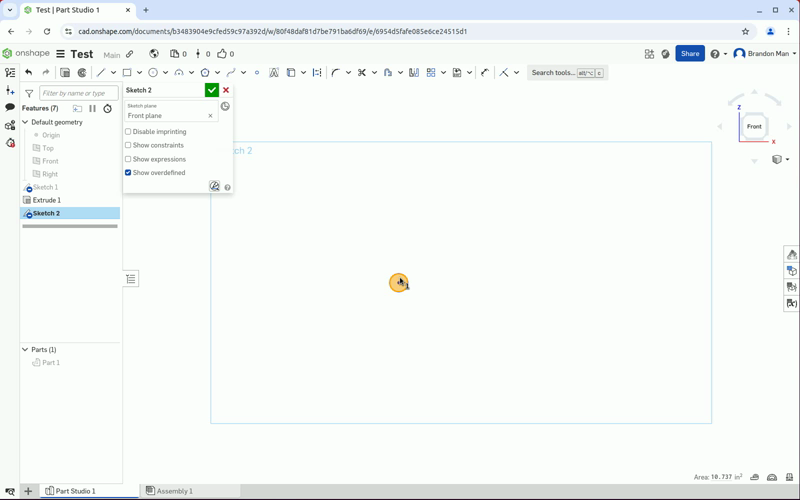
mouse_move(73, 352)
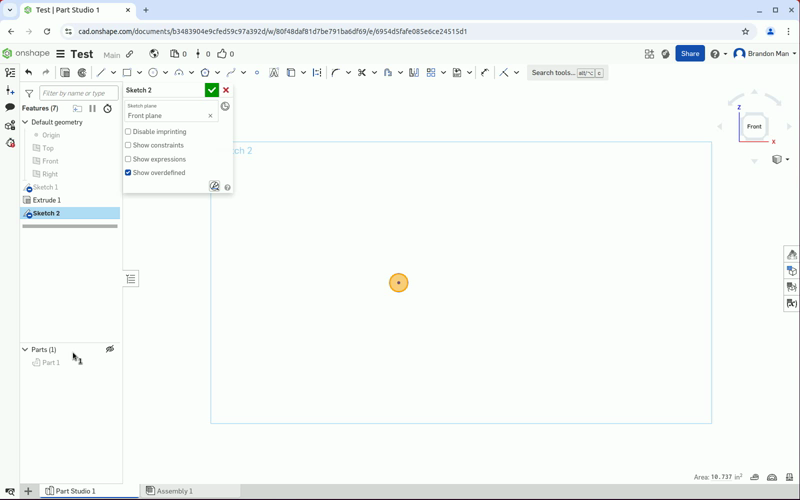
key(shift+y)
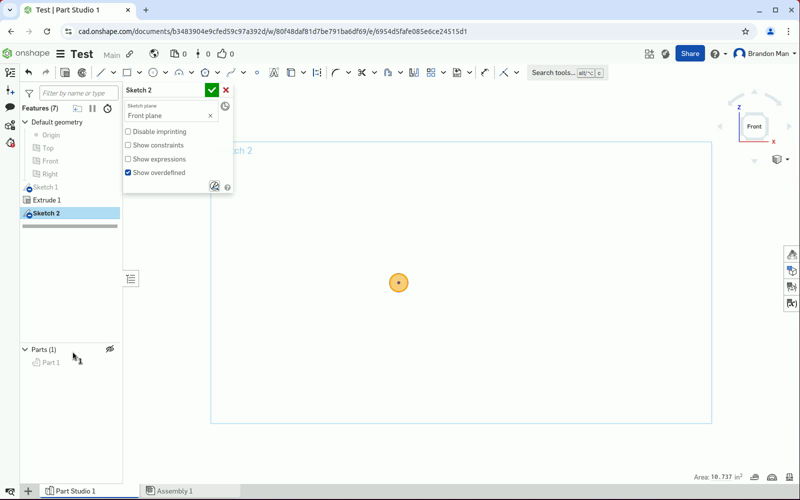
key(shift+e)
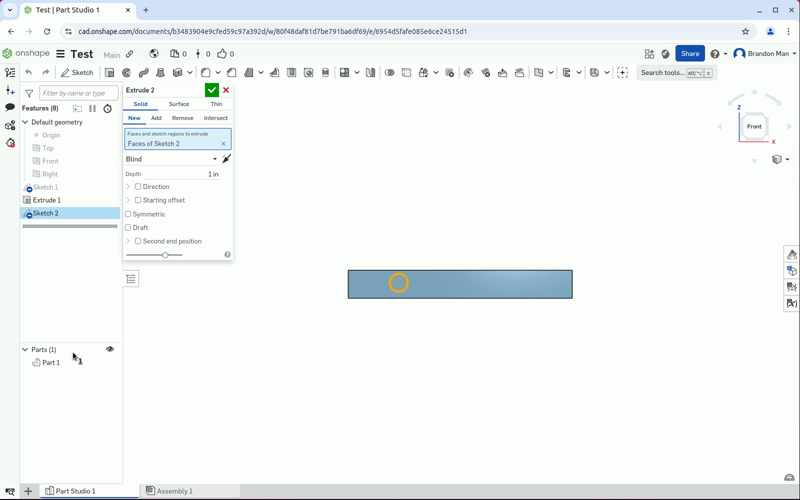
mouse_move(143, 106)
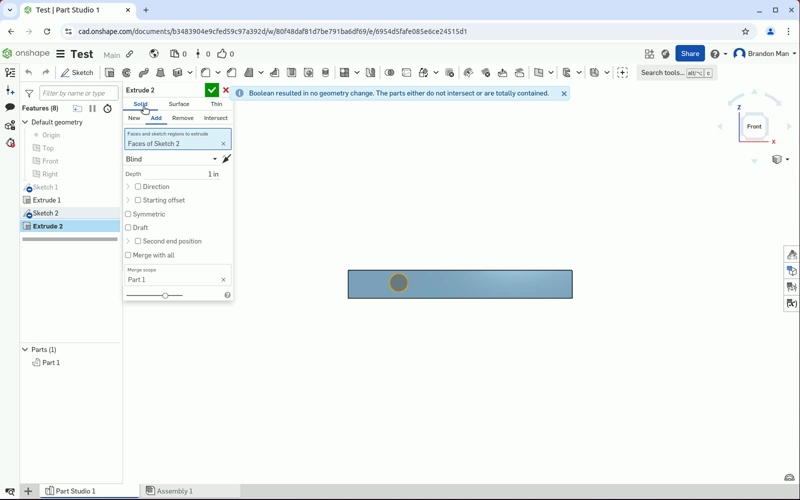
click(143, 106)
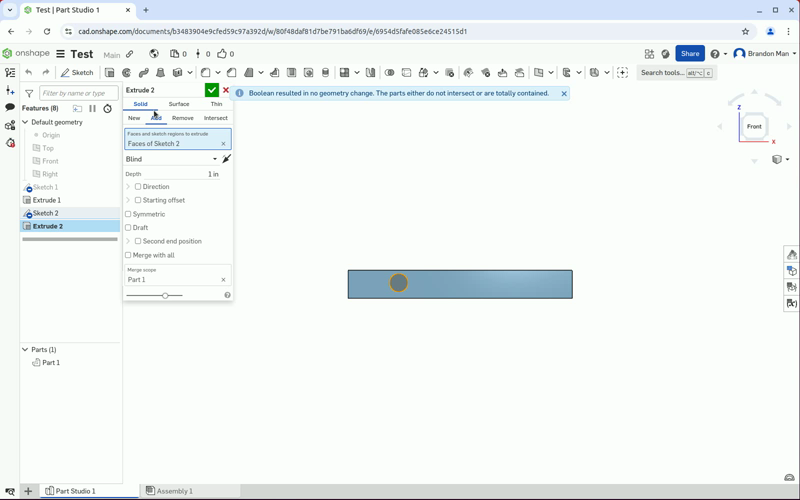
mouse_move(186, 120)
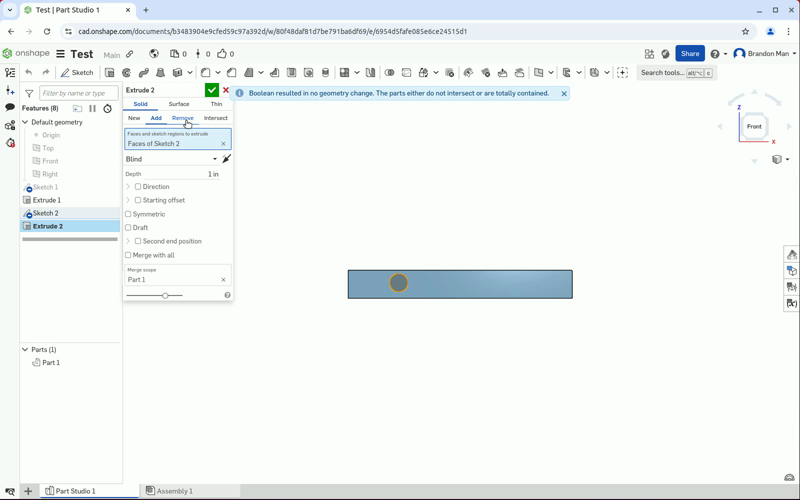
click(186, 120)
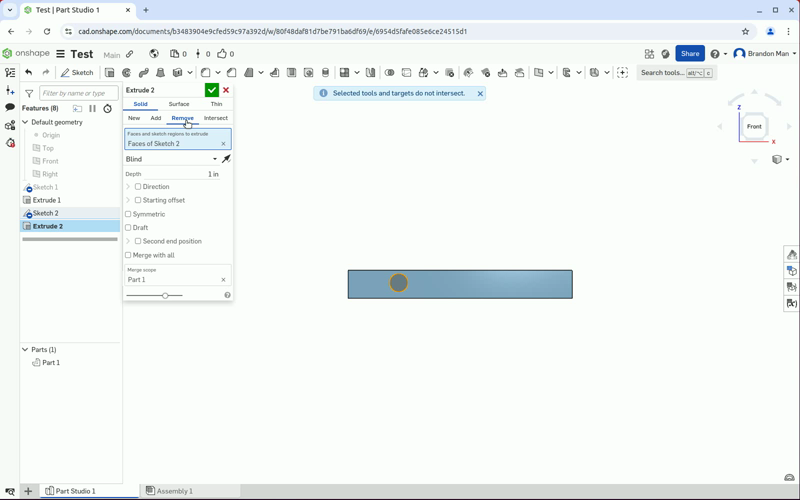
key(tab, 4)
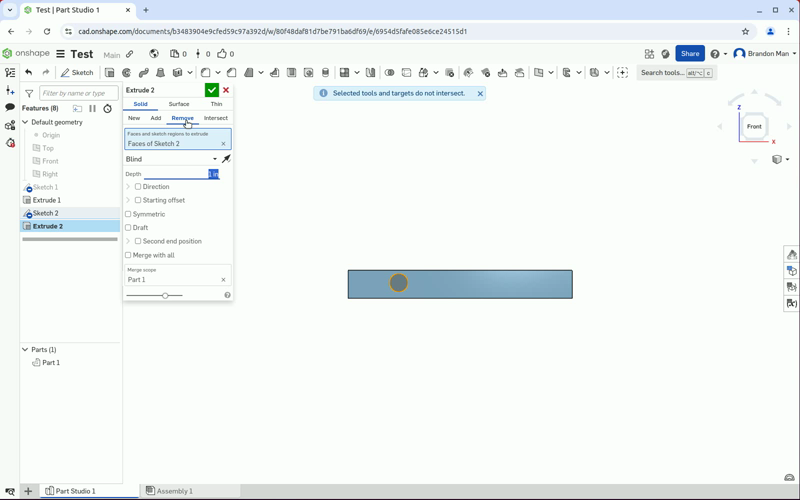
text(-9.628)
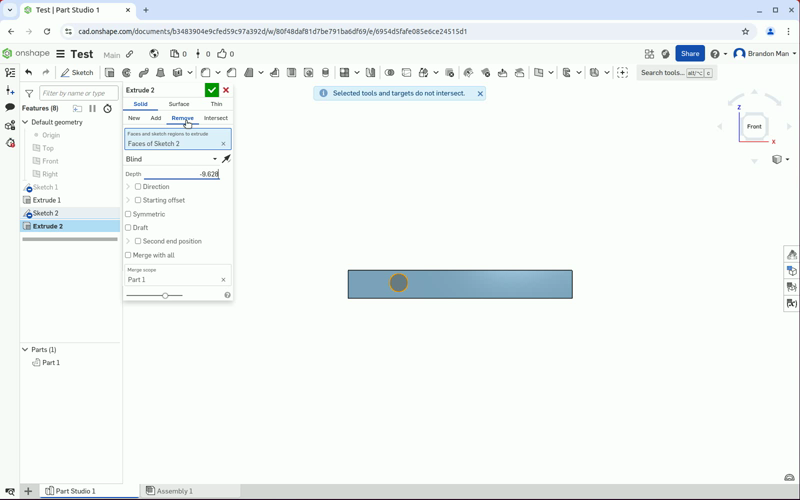
key(tab, 6)
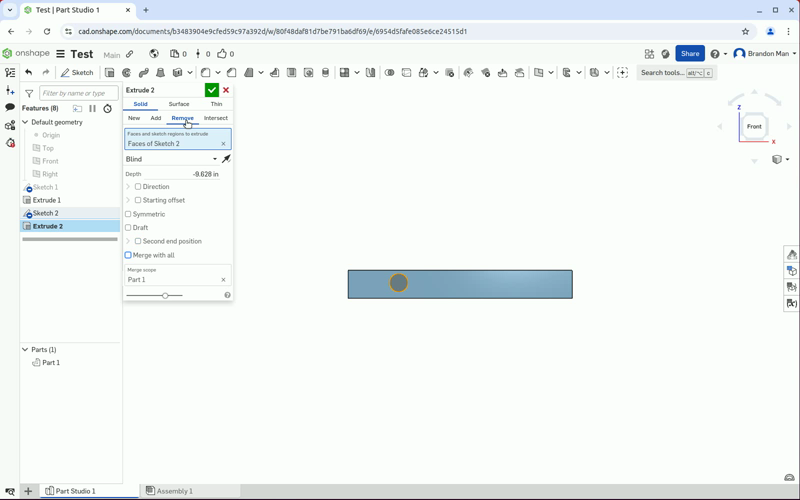
key(space)
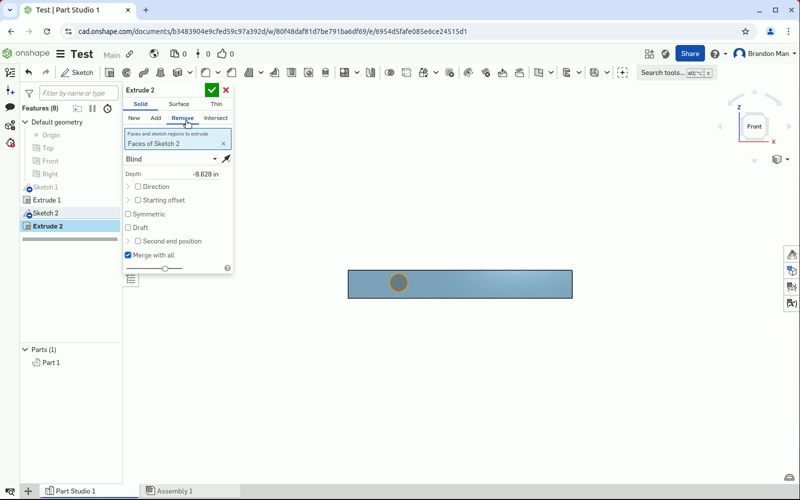
key(enter)
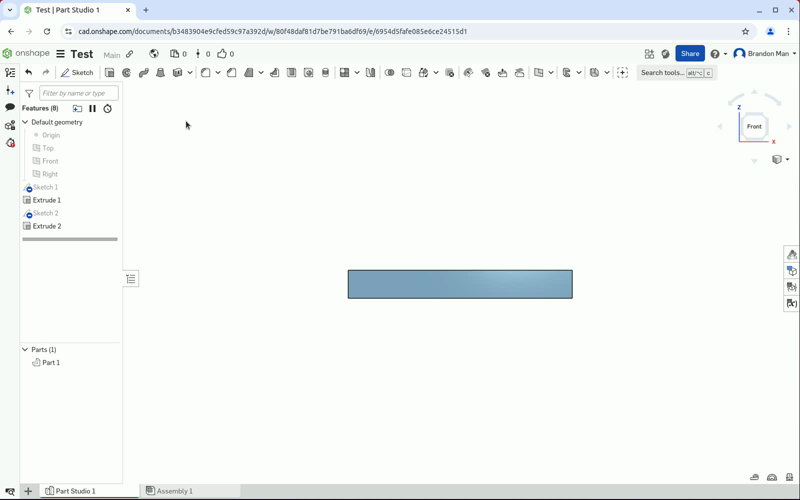
key(shift+h)
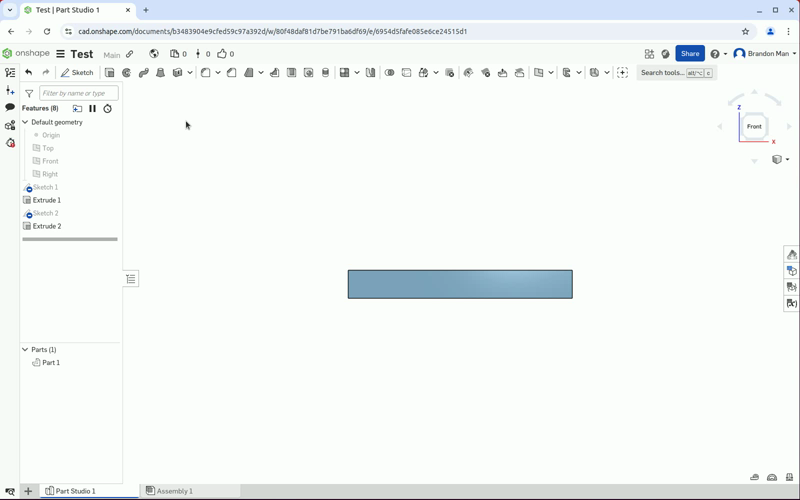
key(shift+h)
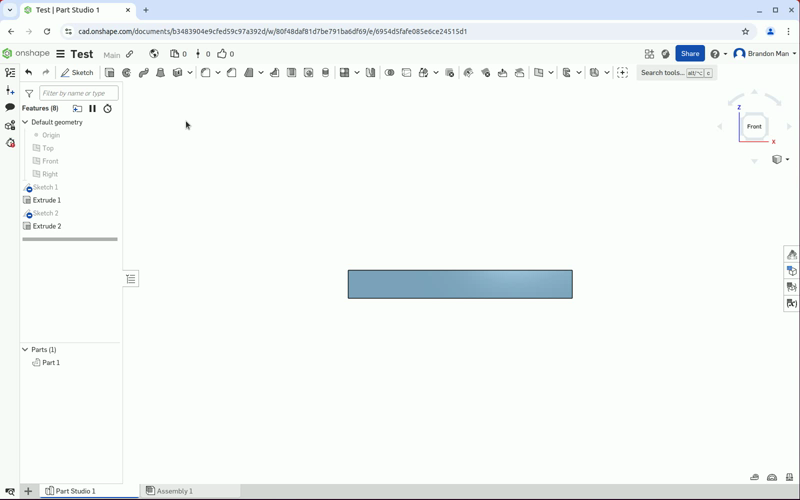
mouse_move(73, 189)
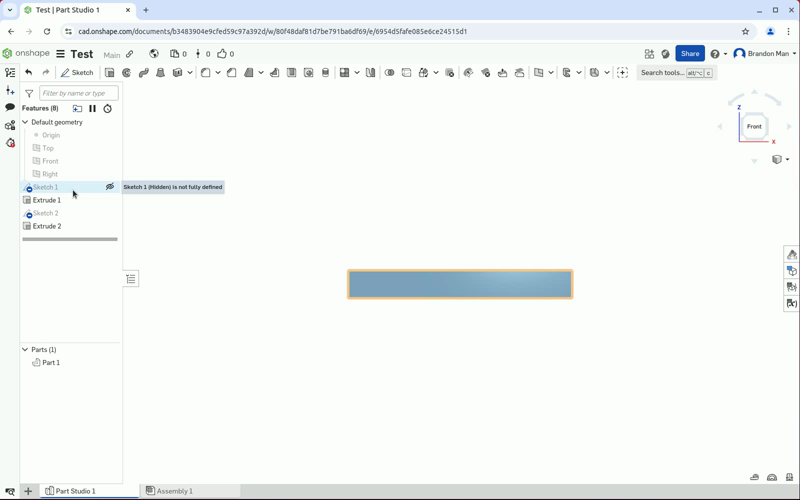
click(73, 189)
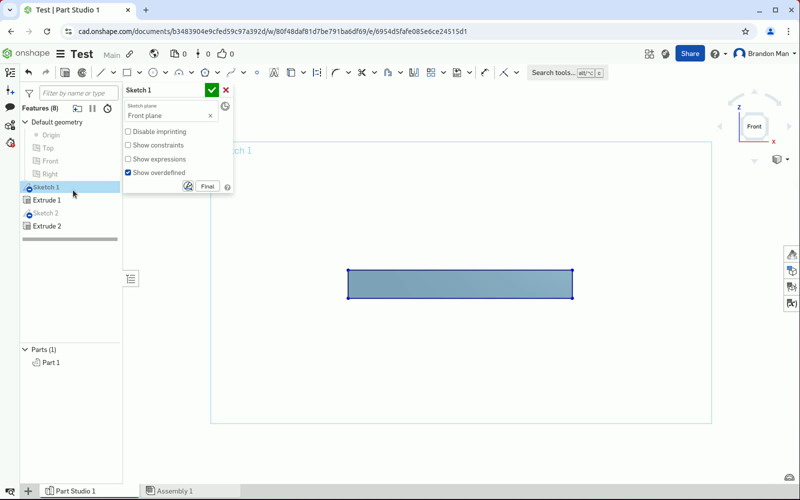
mouse_move(229, 92)
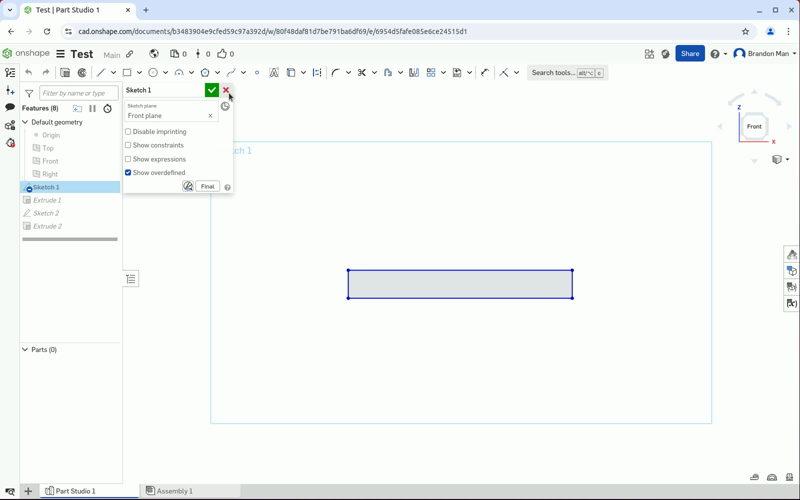
click(229, 92)
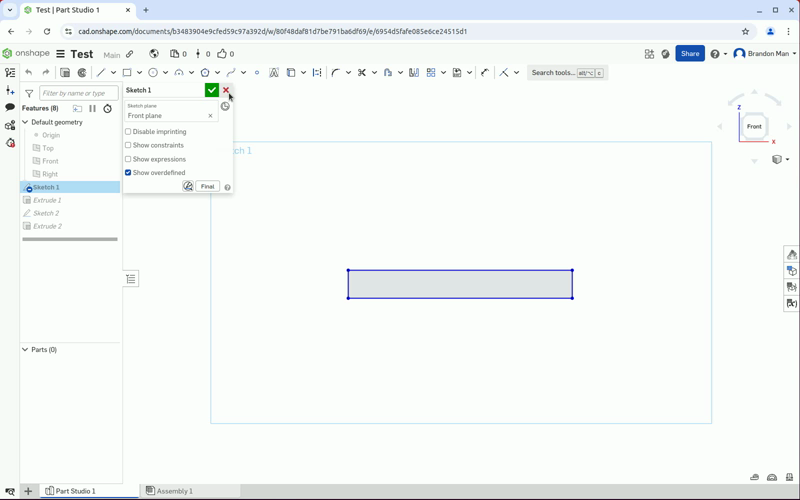
key(shift+s)
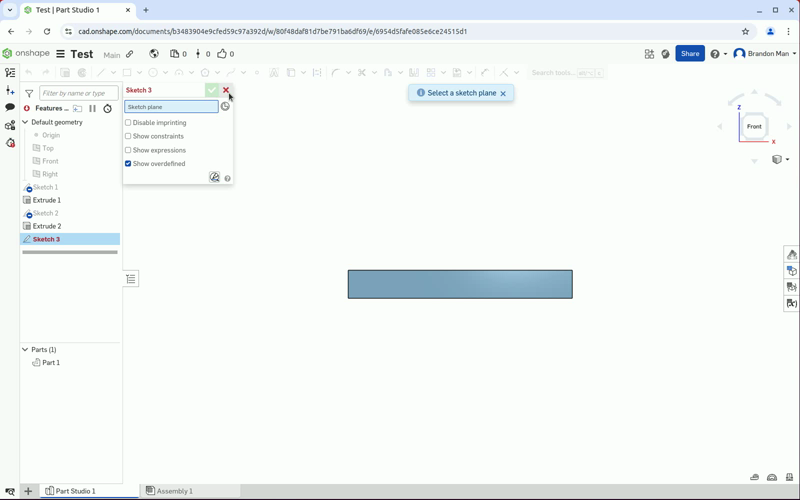
mouse_move(73, 163)
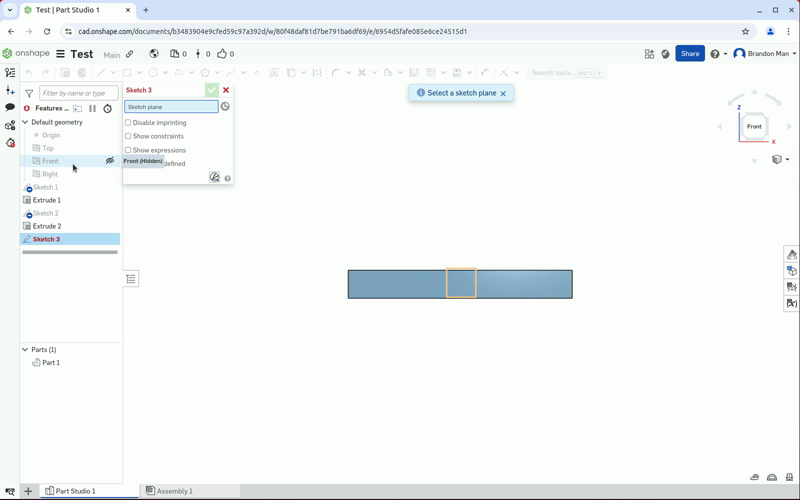
click(73, 163)
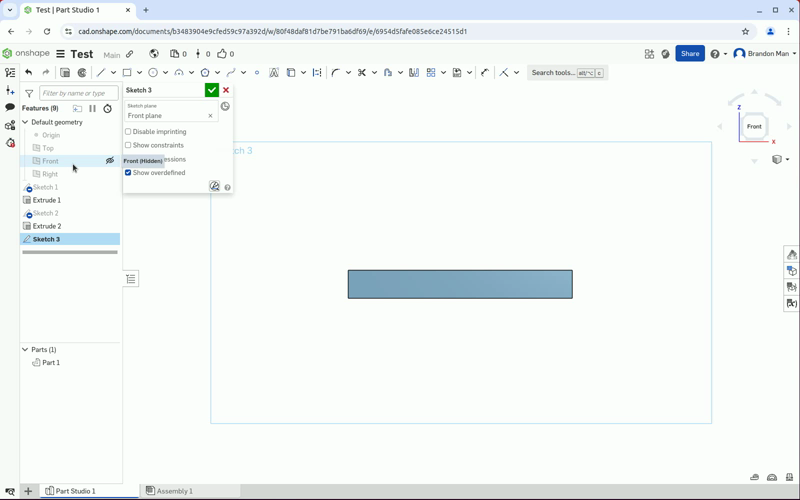
mouse_move(73, 352)
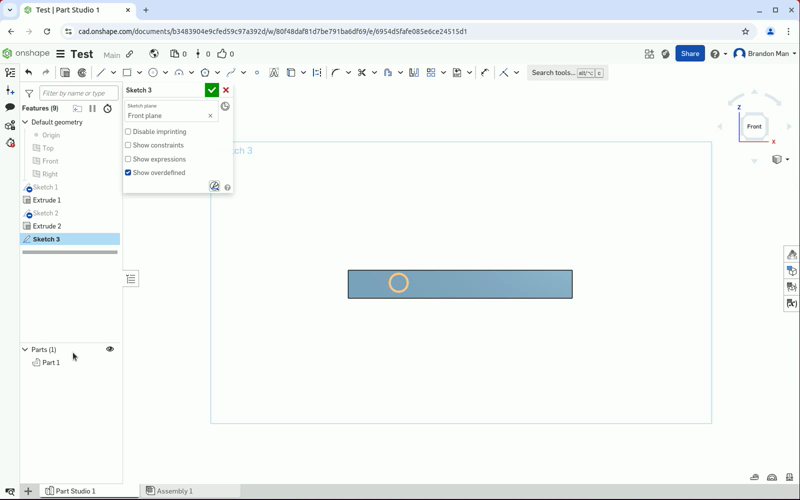
key(y)
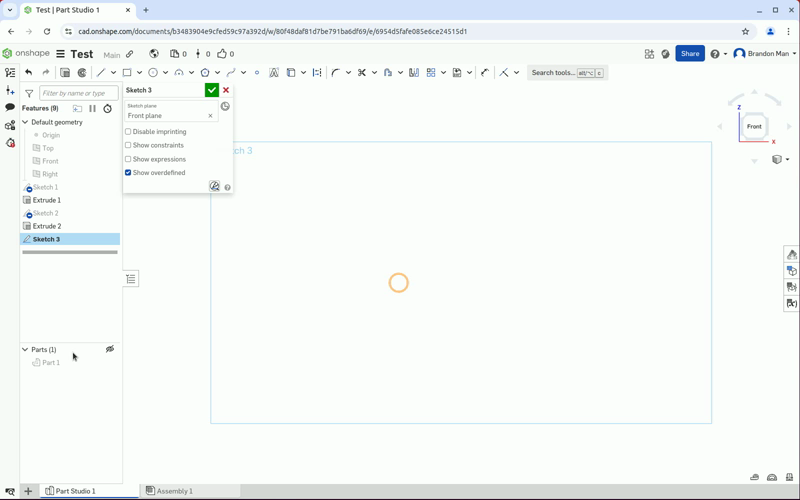
key(c)
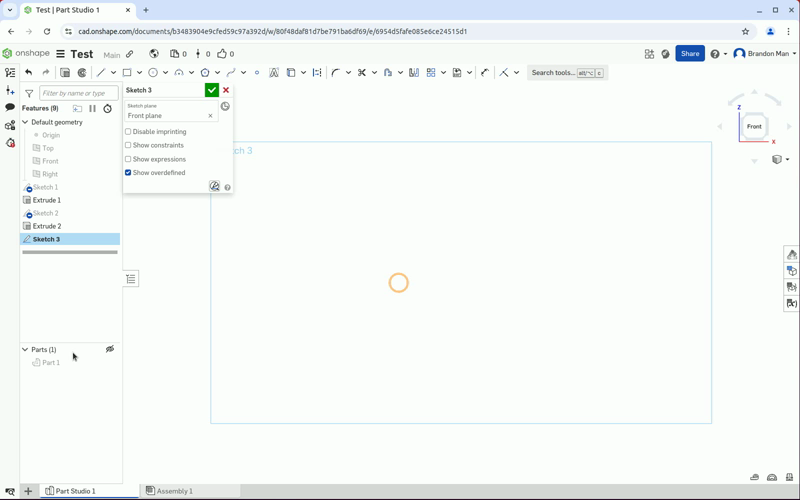
key_down(shift)
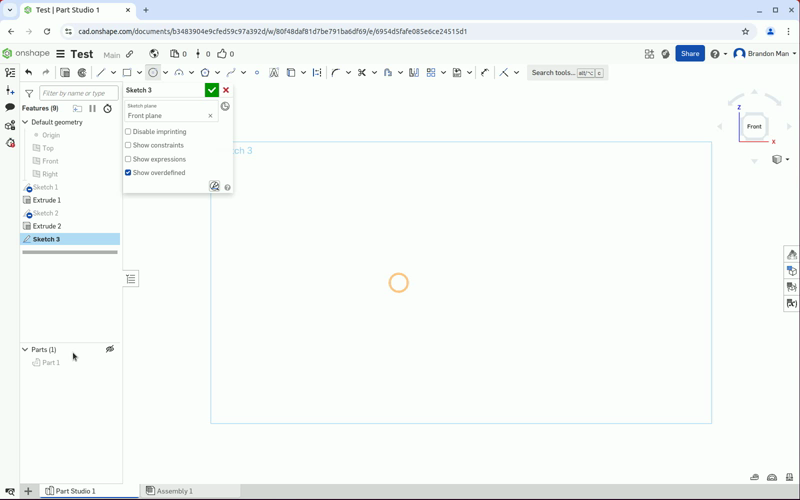
mouse_move(522, 282)
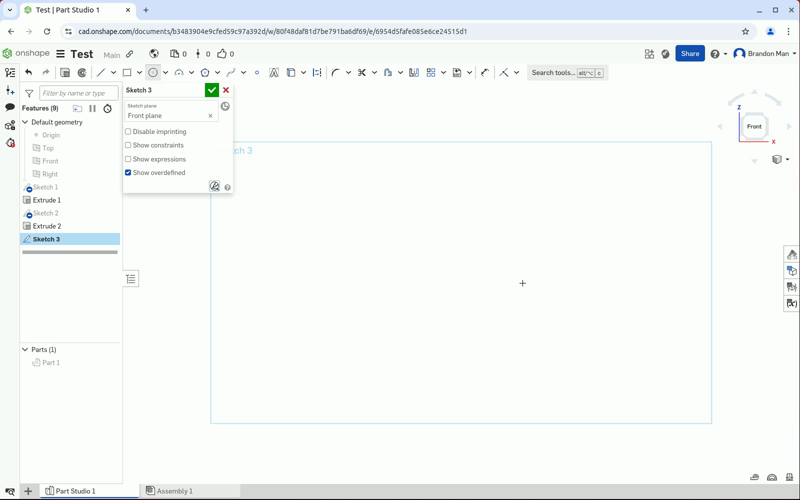
click(522, 282)
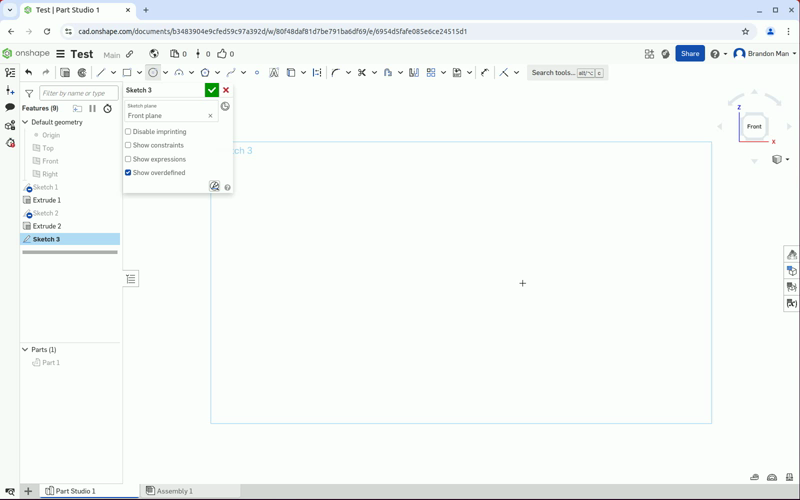
key_up(shift)
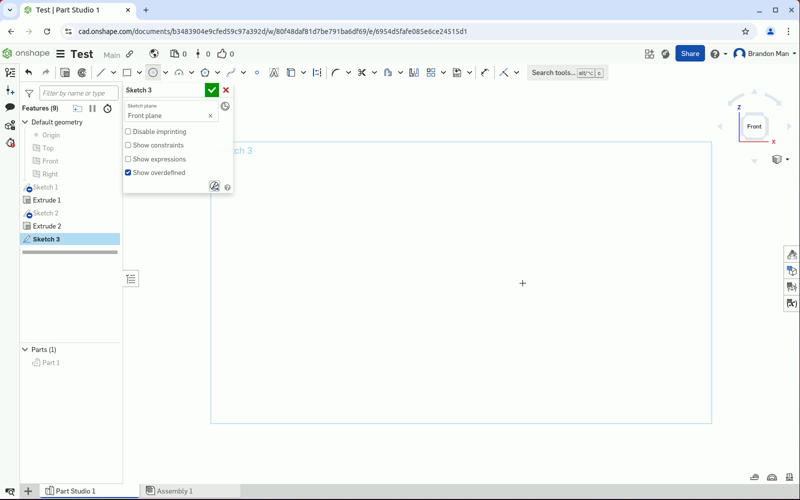
mouse_move(532, 282)
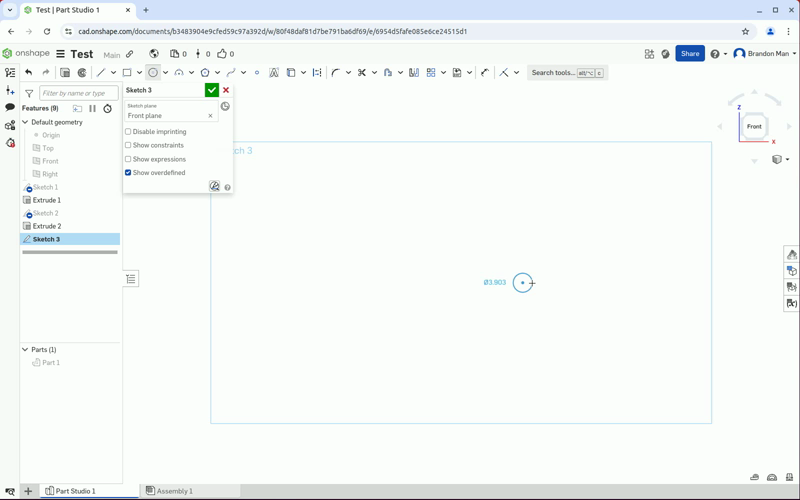
click(532, 282)
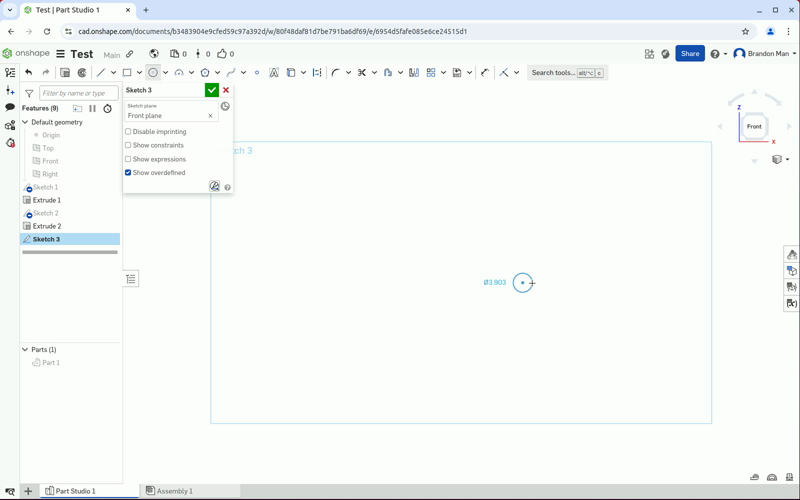
key(esc)
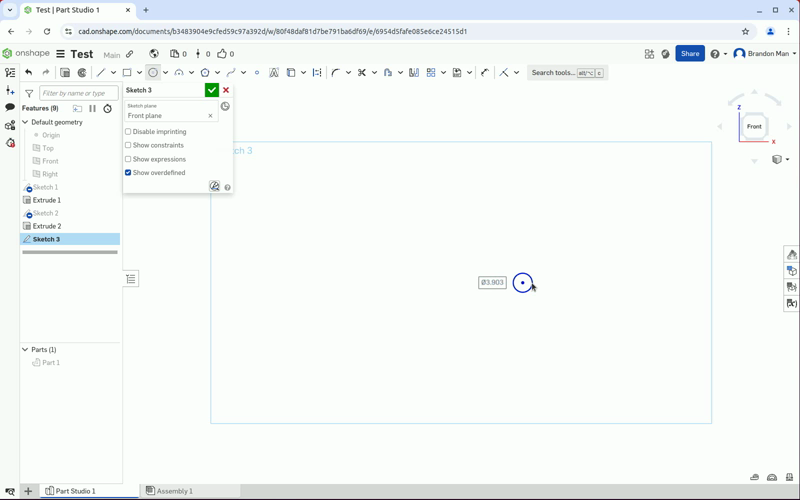
mouse_move(513, 282)
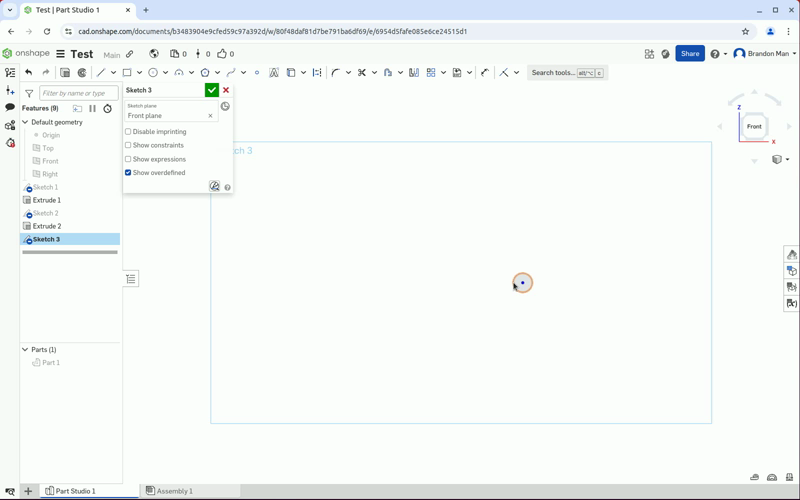
scroll(6)
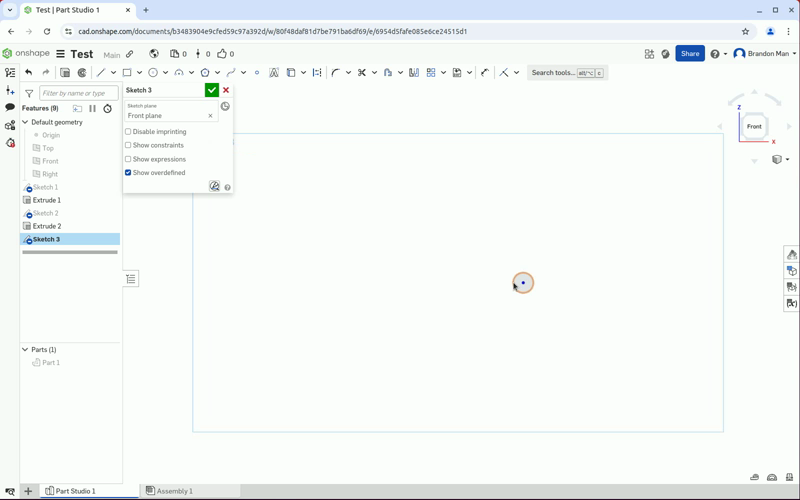
scroll(6)
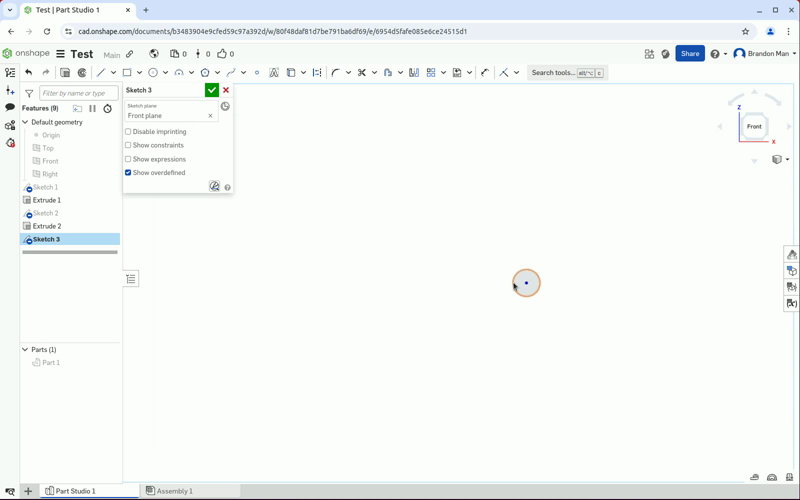
scroll(6)
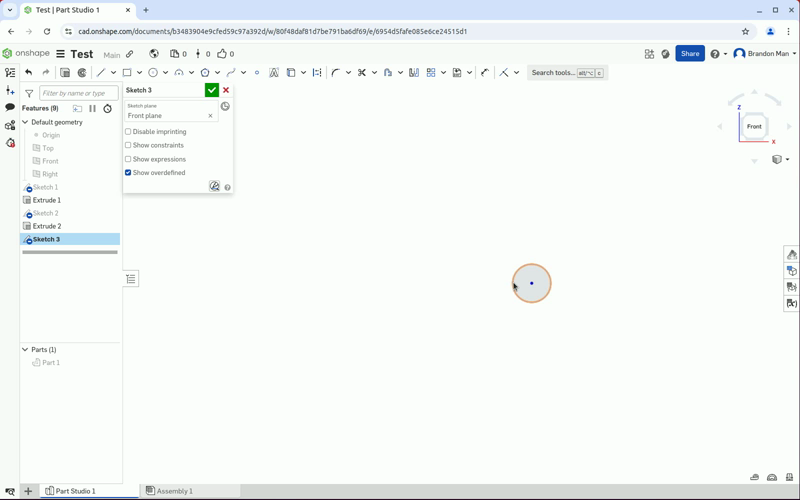
scroll(6)
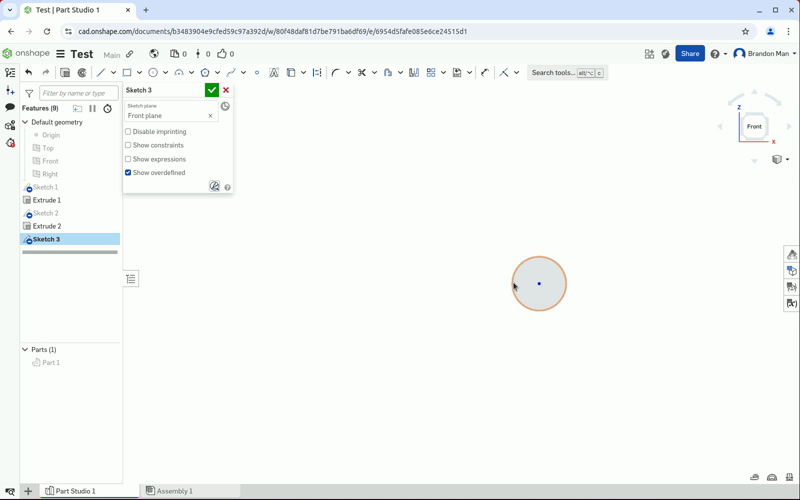
scroll(6)
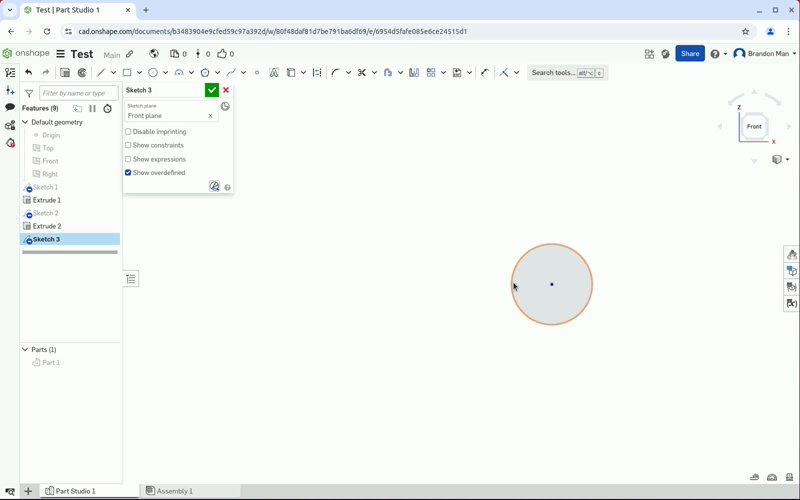
scroll(6)
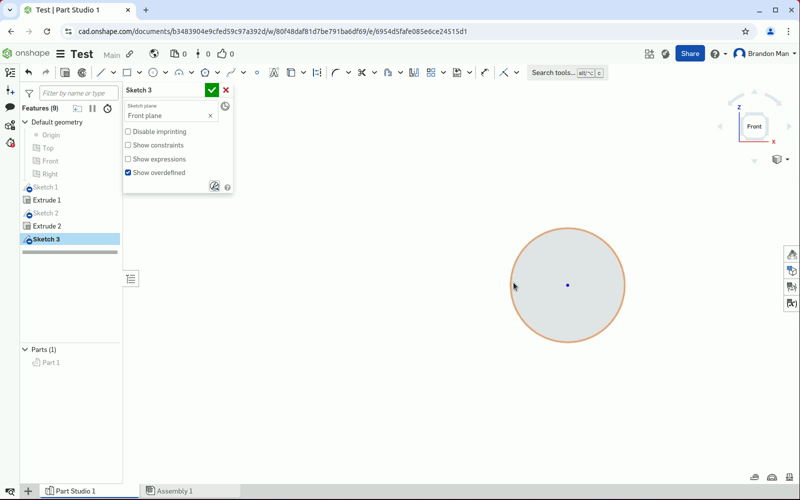
scroll(6)
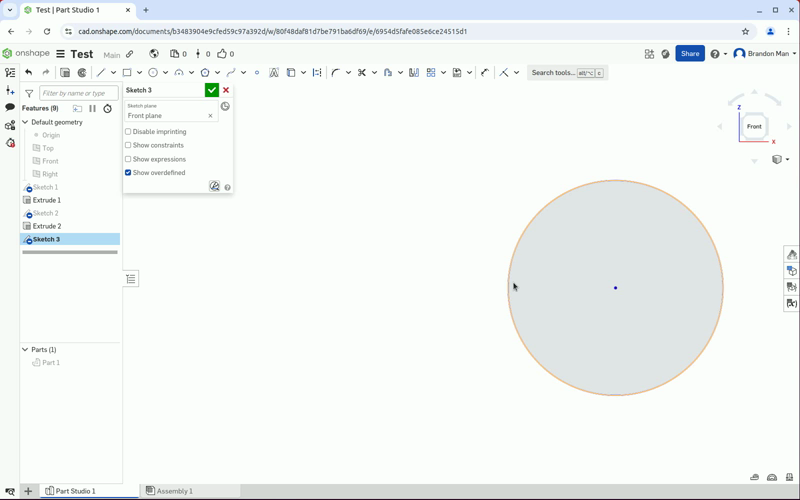
click(513, 282)
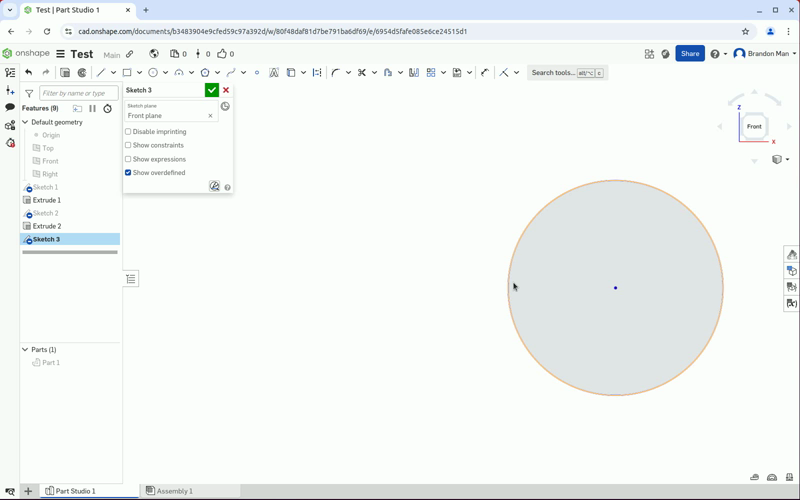
scroll(-6)
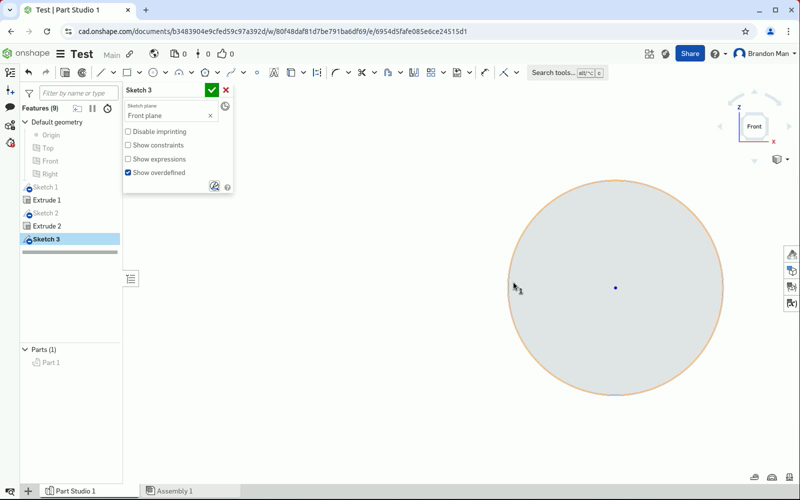
scroll(-6)
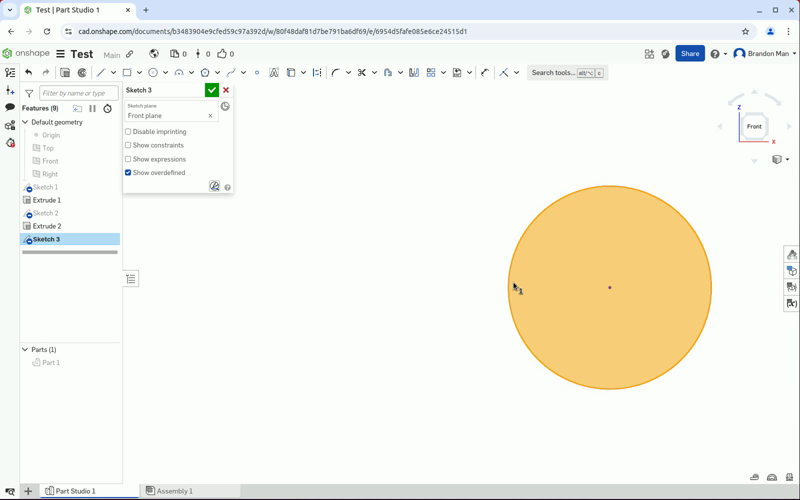
scroll(-6)
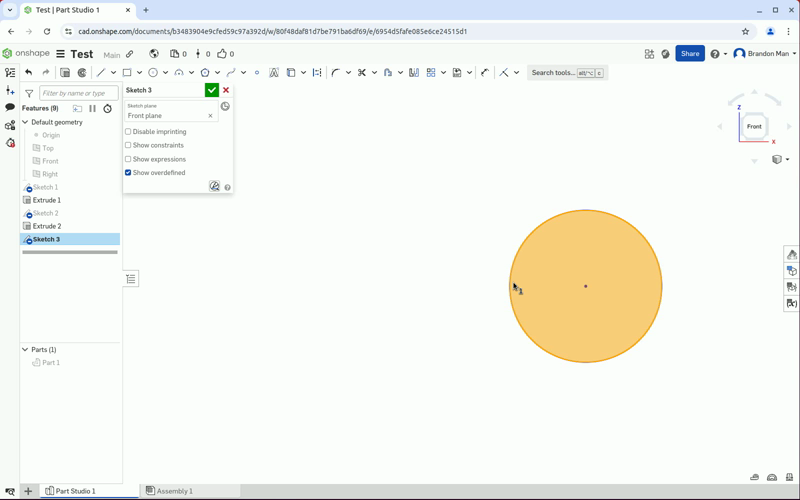
scroll(-6)
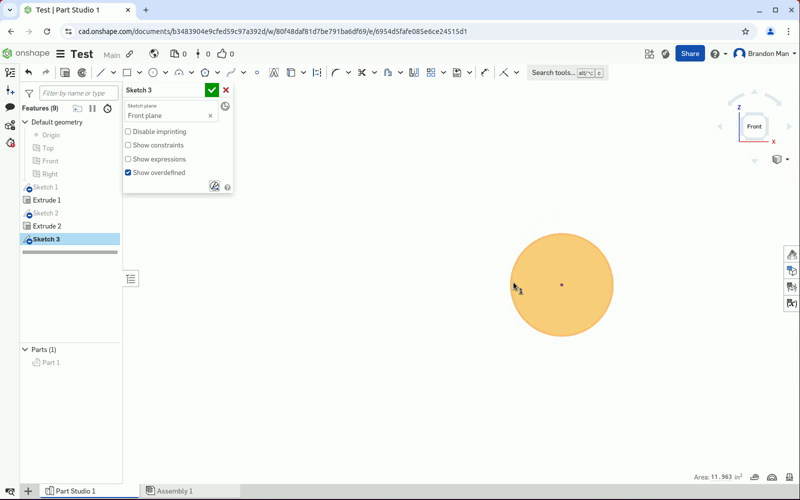
scroll(-6)
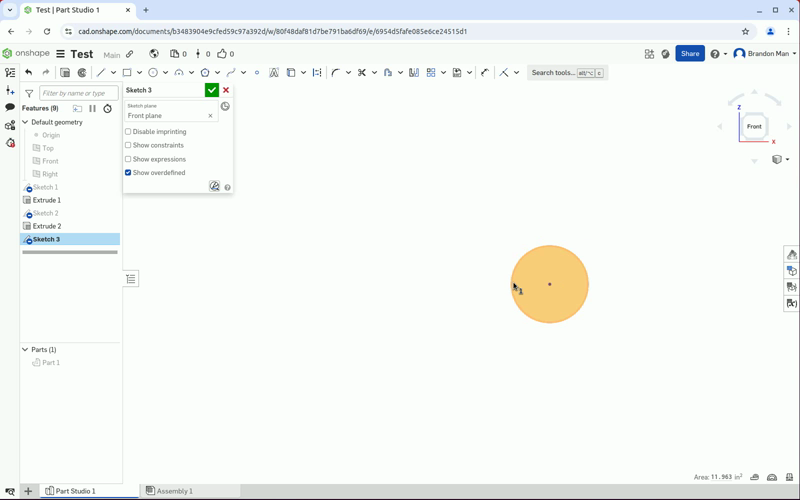
scroll(-6)
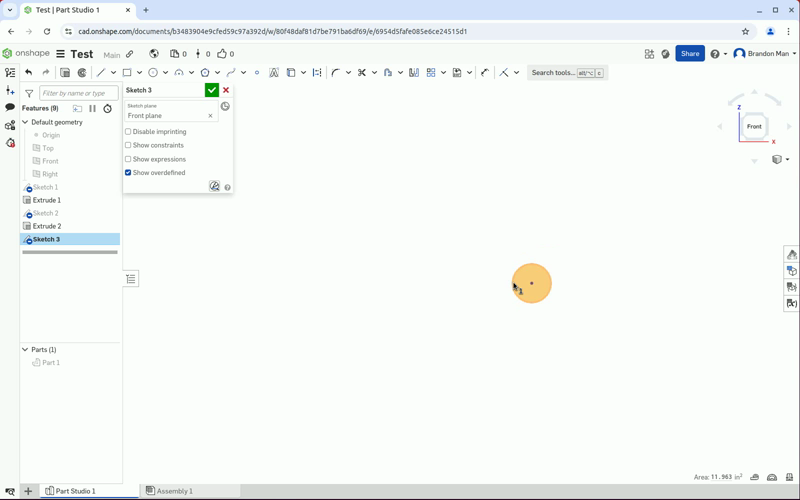
scroll(-6)
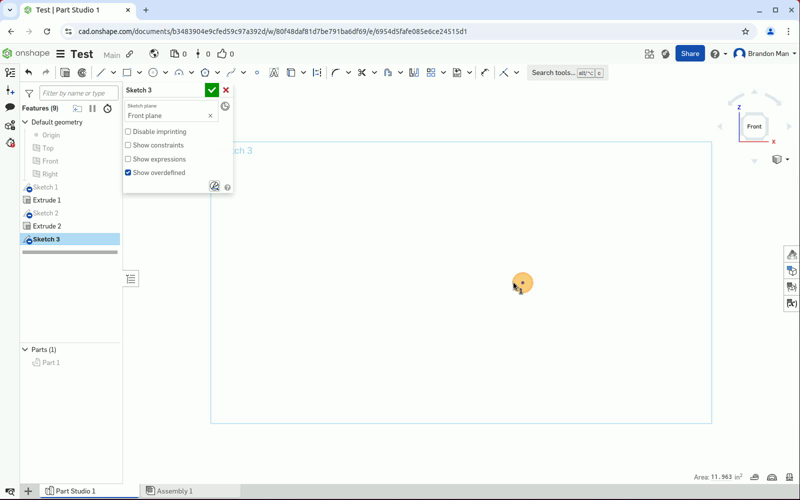
mouse_move(73, 352)
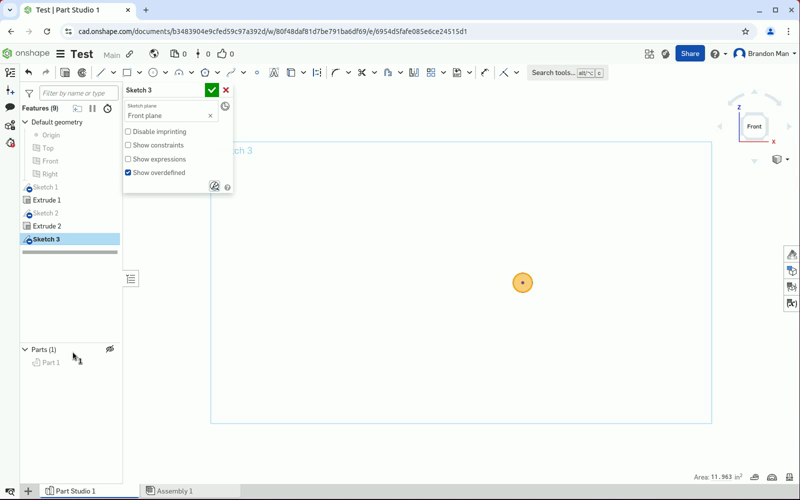
key(shift+y)
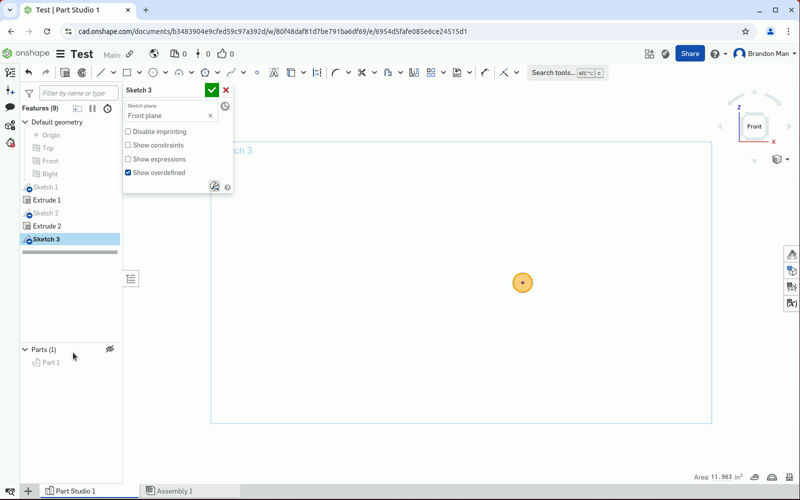
key(shift+e)
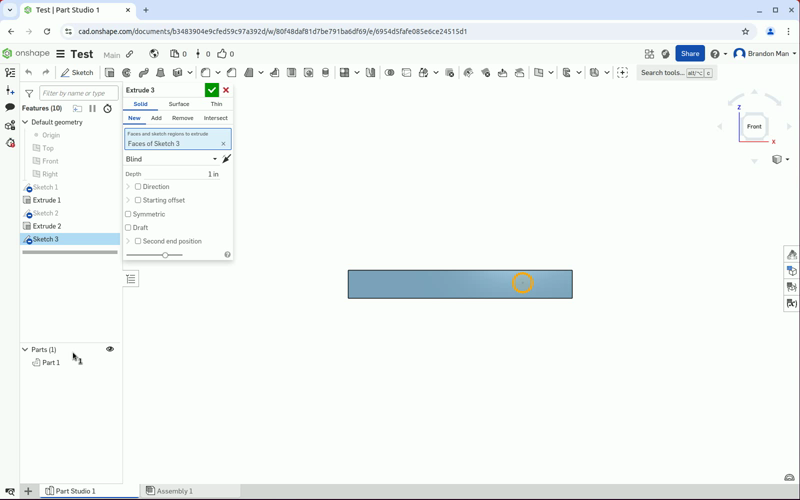
mouse_move(143, 106)
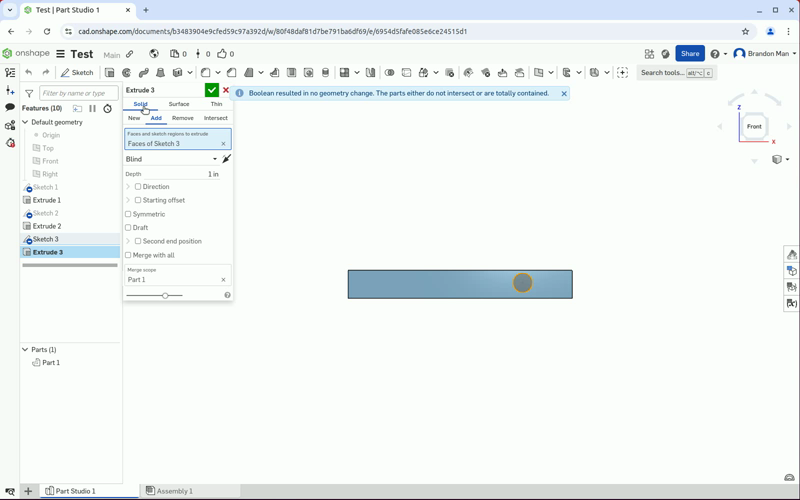
click(143, 106)
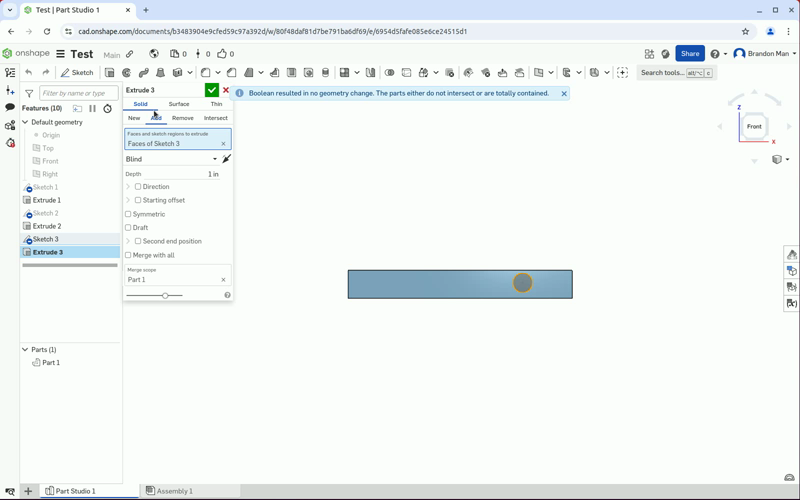
mouse_move(186, 120)
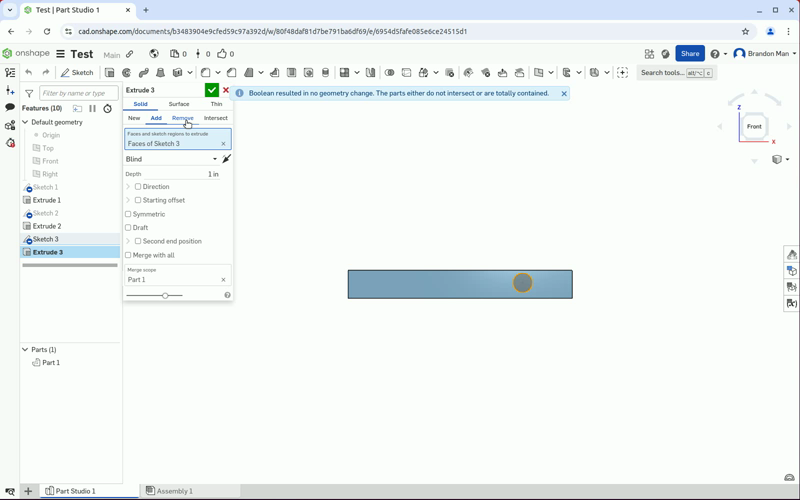
click(186, 120)
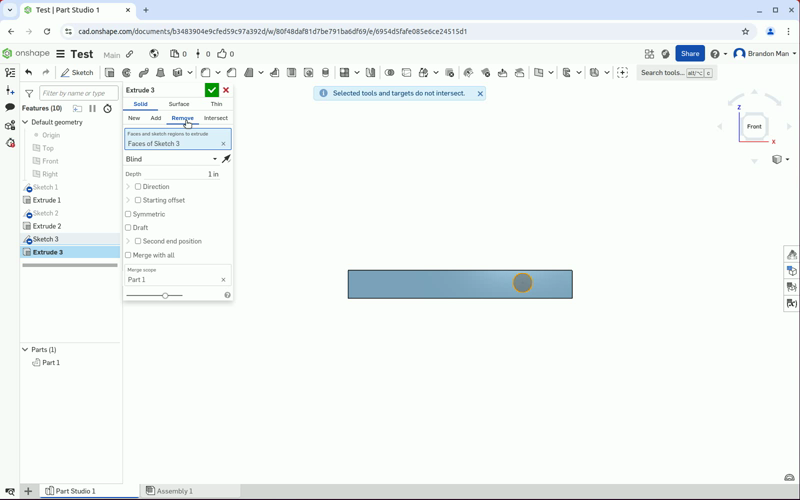
key(tab, 4)
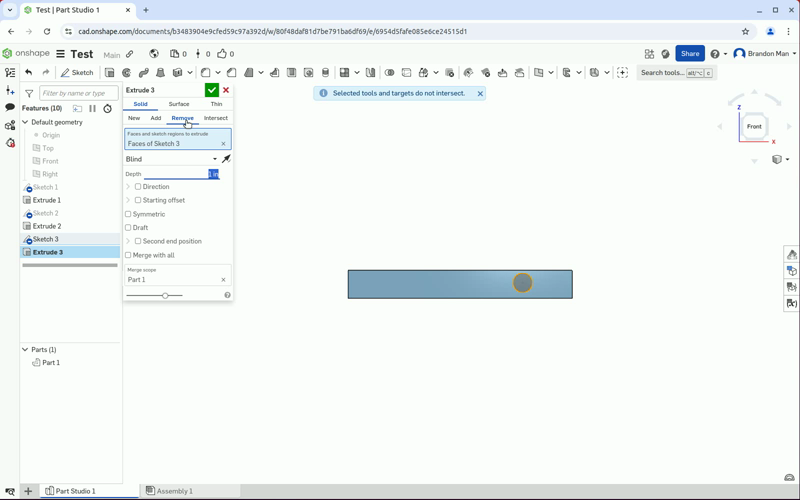
text(-9.628)
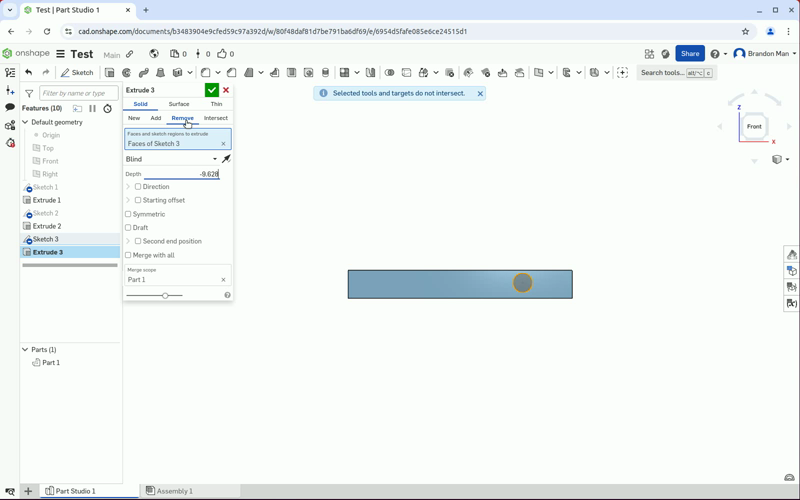
key(tab, 6)
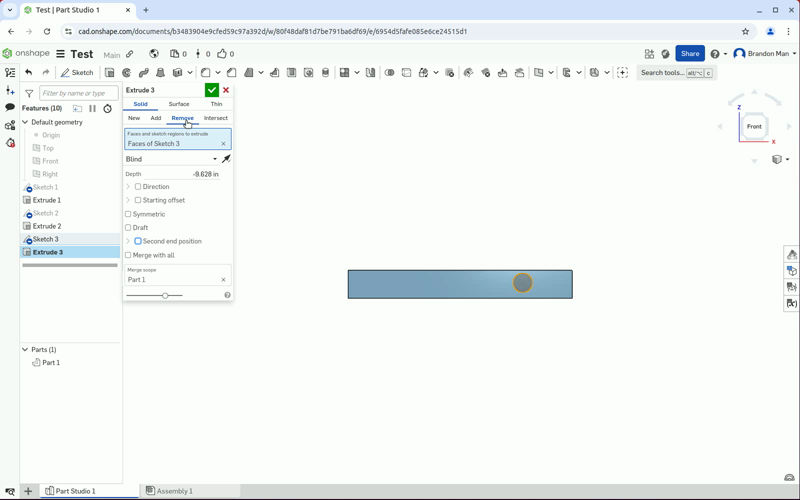
key(space)
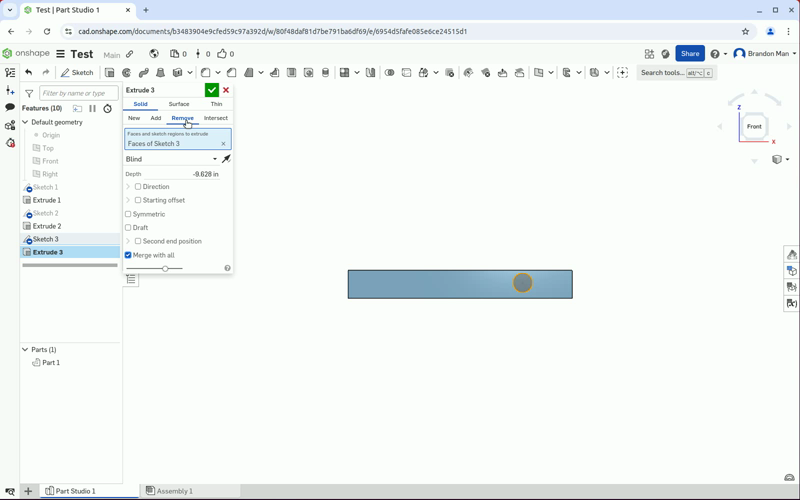
key(enter)
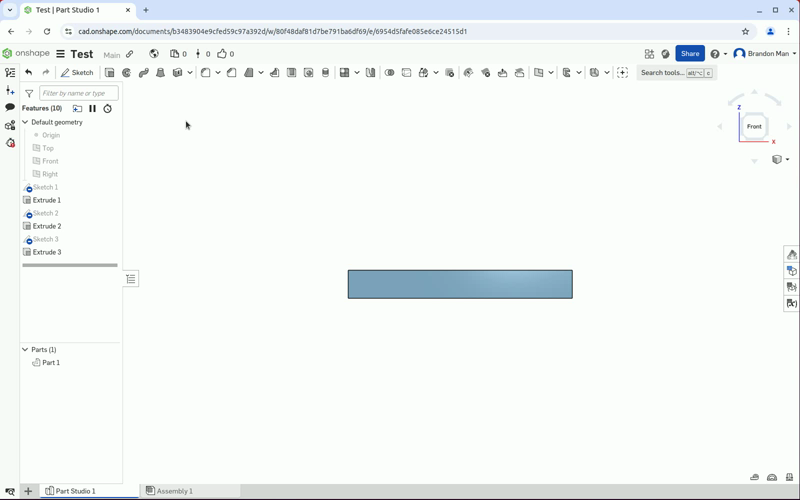
key(shift+h)
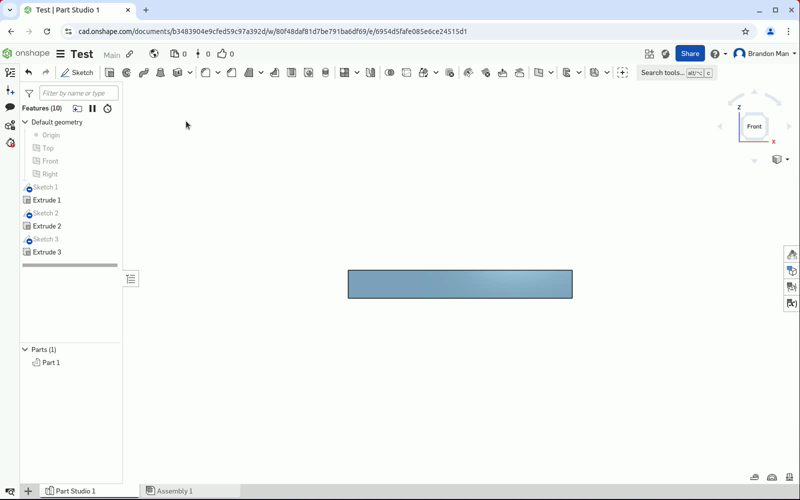
key(shift+h)
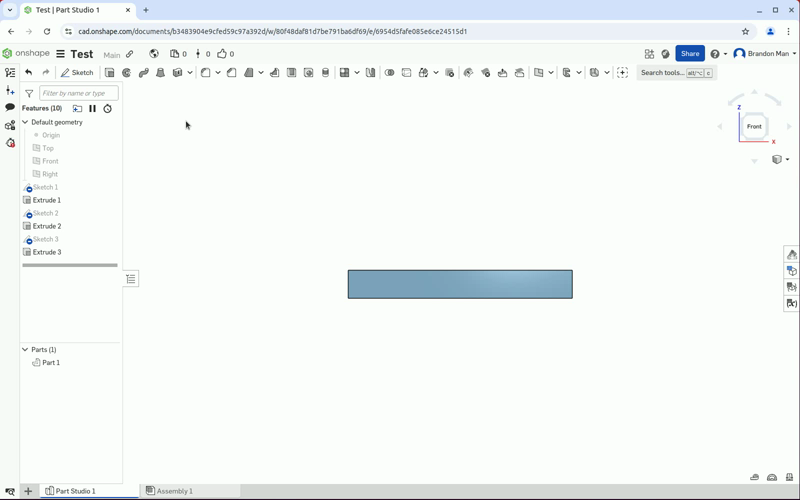
mouse_move(73, 189)
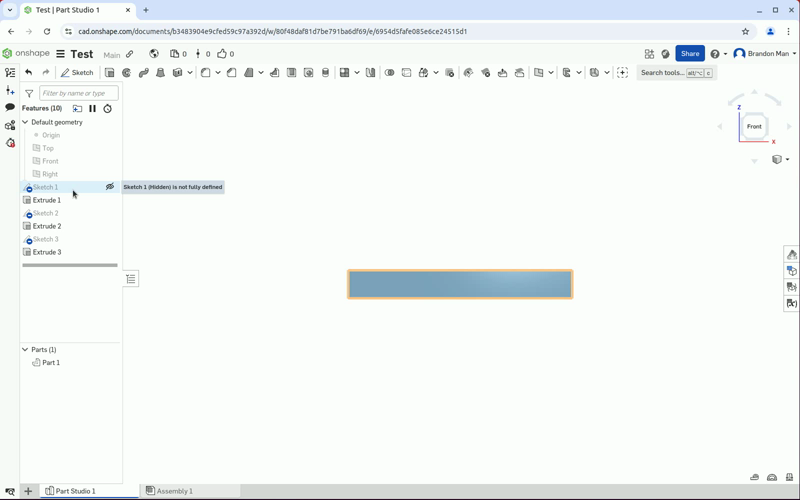
click(73, 189)
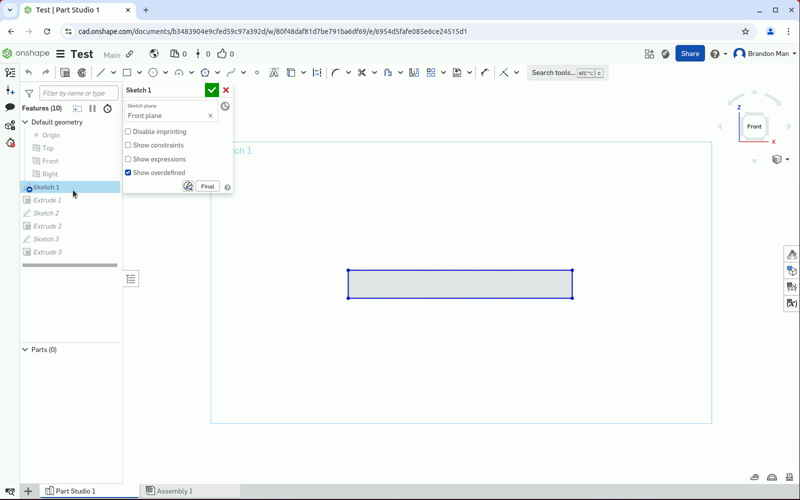
mouse_move(229, 92)
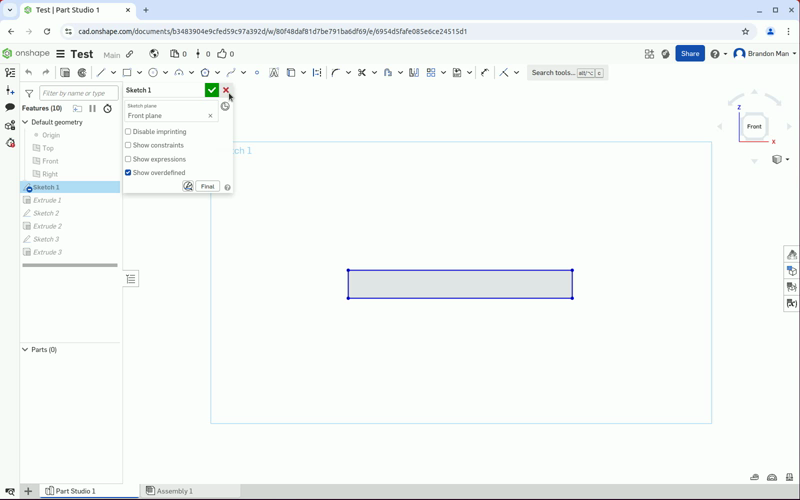
click(229, 92)
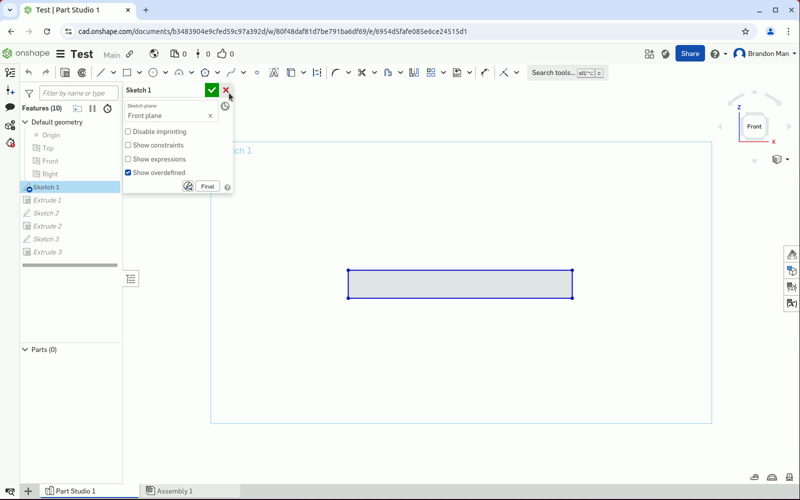
key(shift+s)
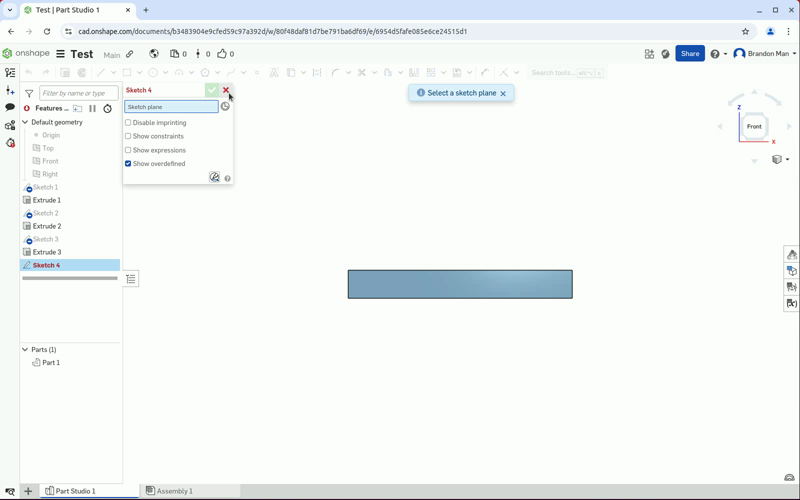
mouse_move(73, 163)
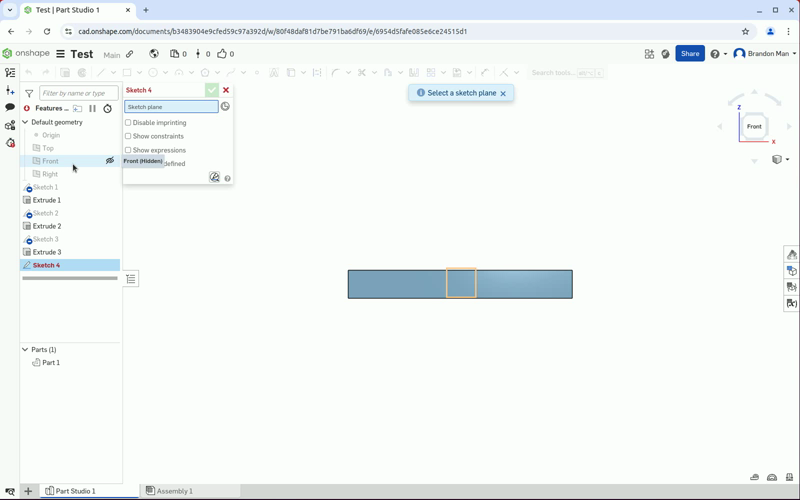
click(73, 163)
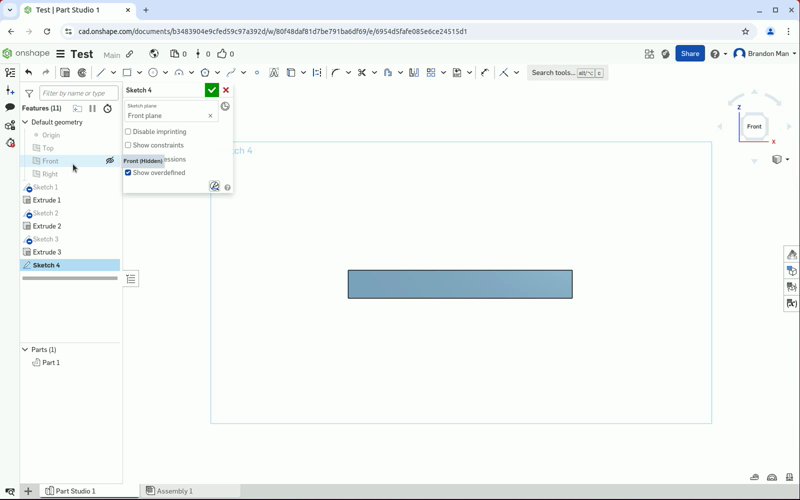
mouse_move(73, 352)
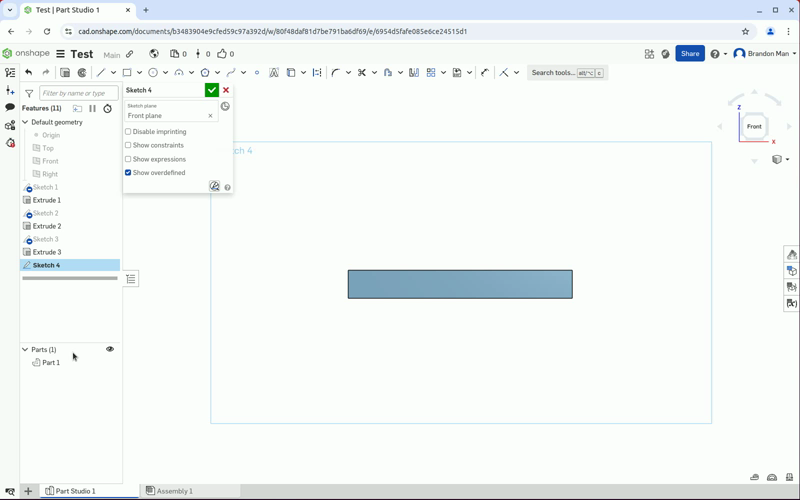
key(y)
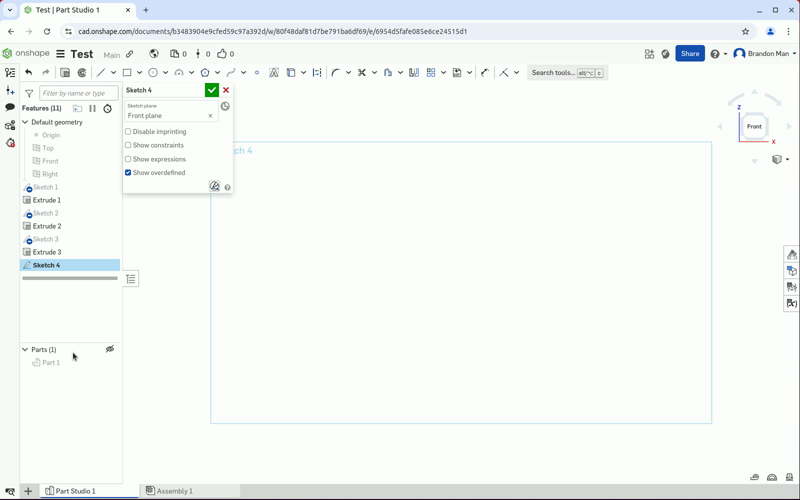
key(c)
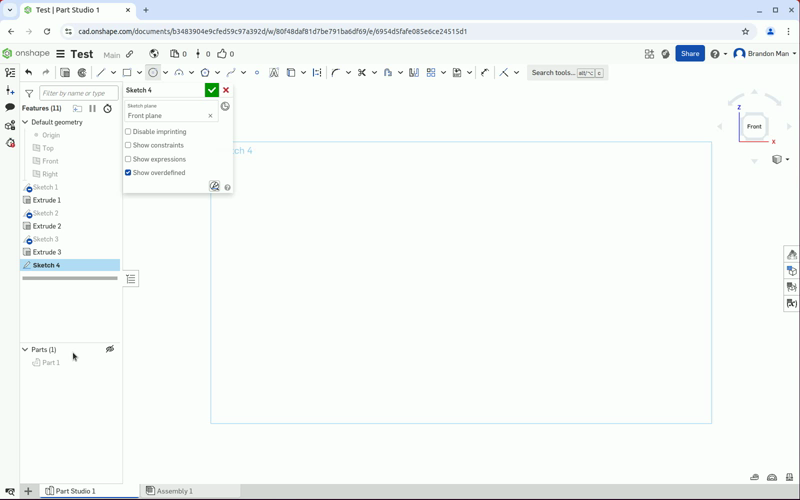
key_down(shift)
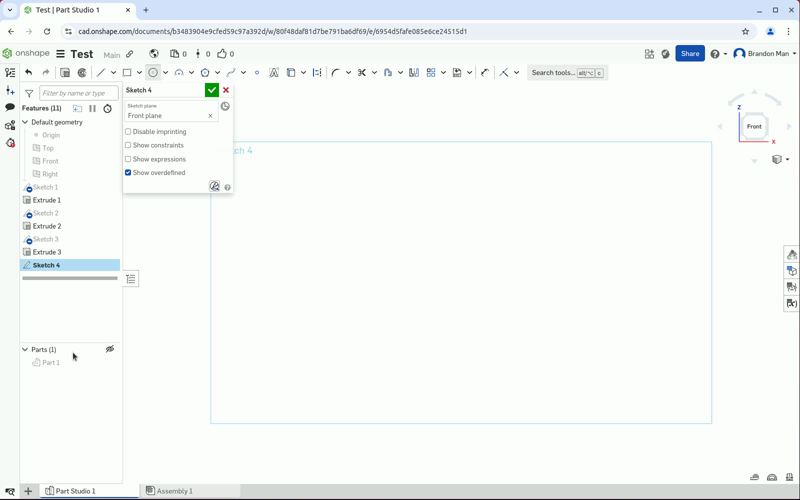
mouse_move(398, 282)
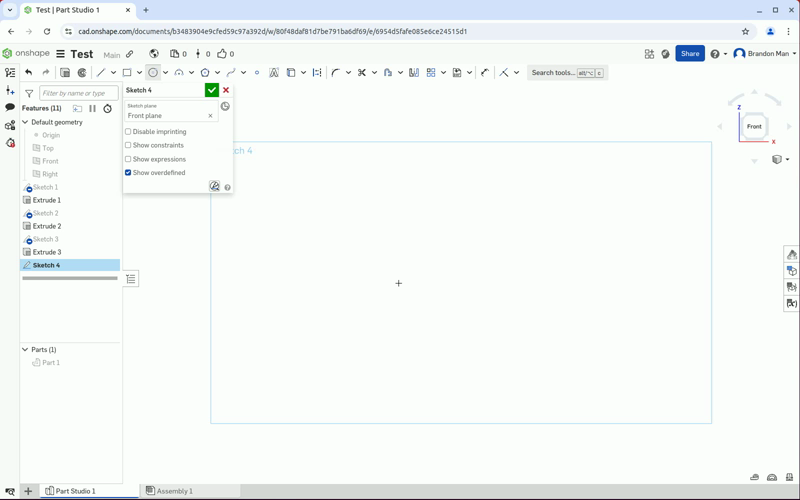
click(398, 282)
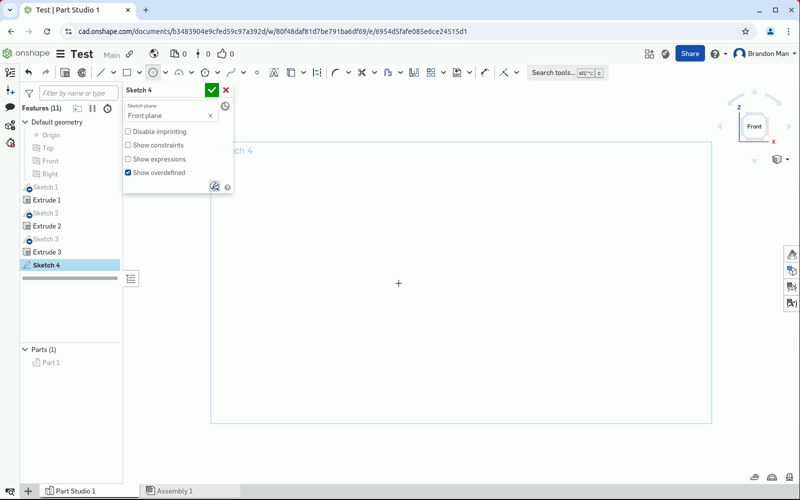
key_up(shift)
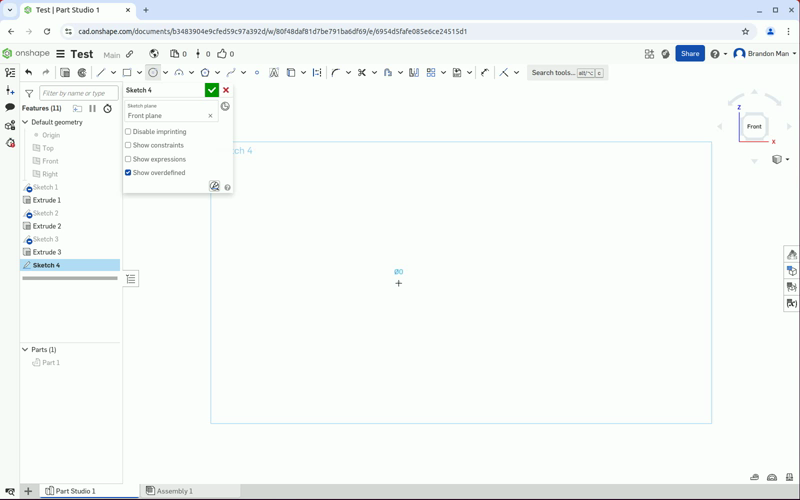
mouse_move(407, 282)
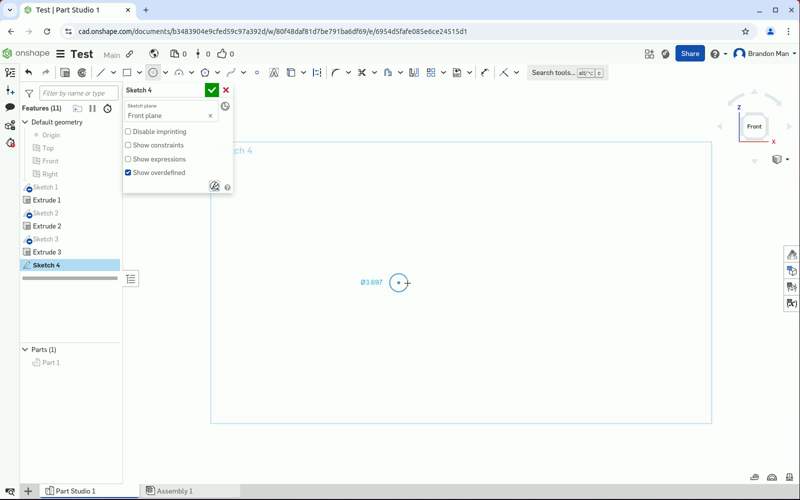
click(407, 282)
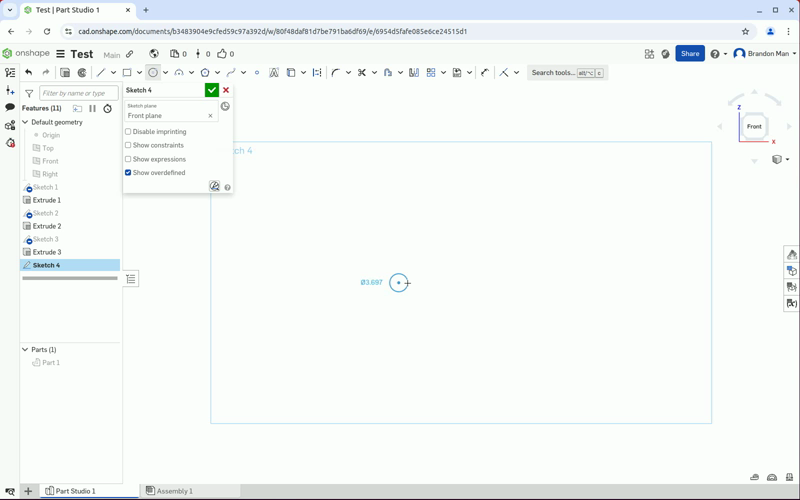
key(esc)
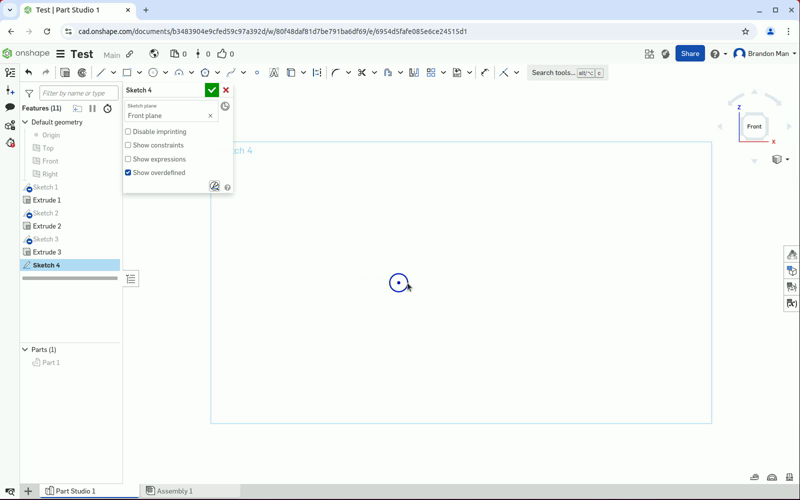
mouse_move(402, 281)
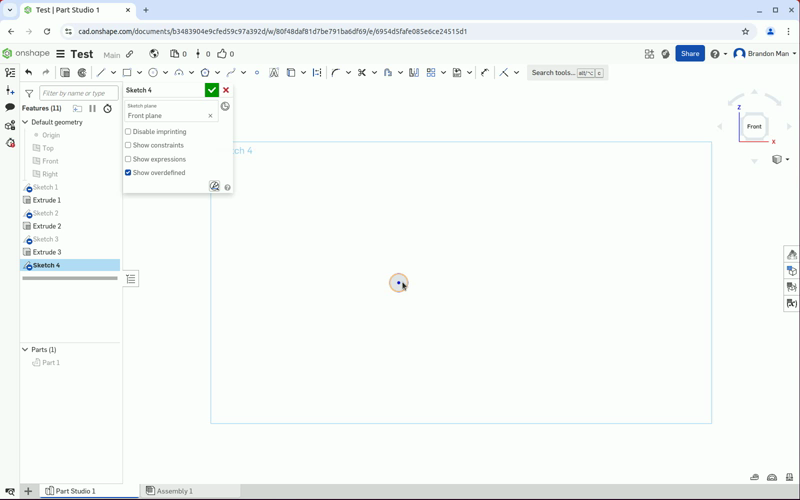
scroll(6)
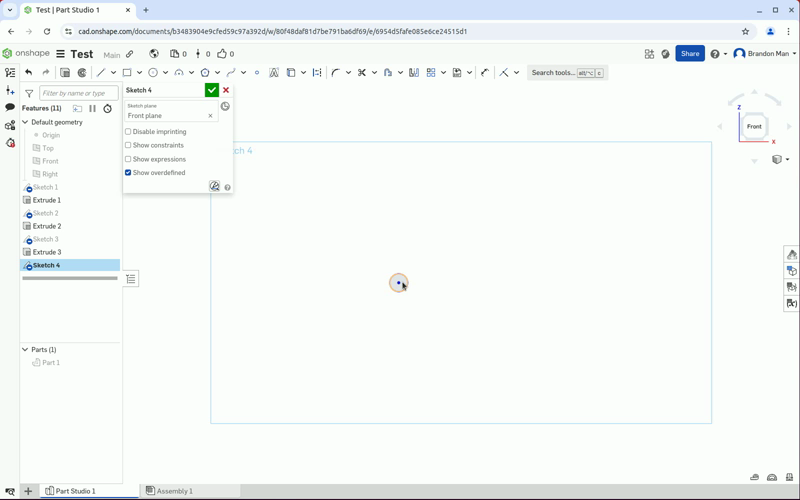
scroll(6)
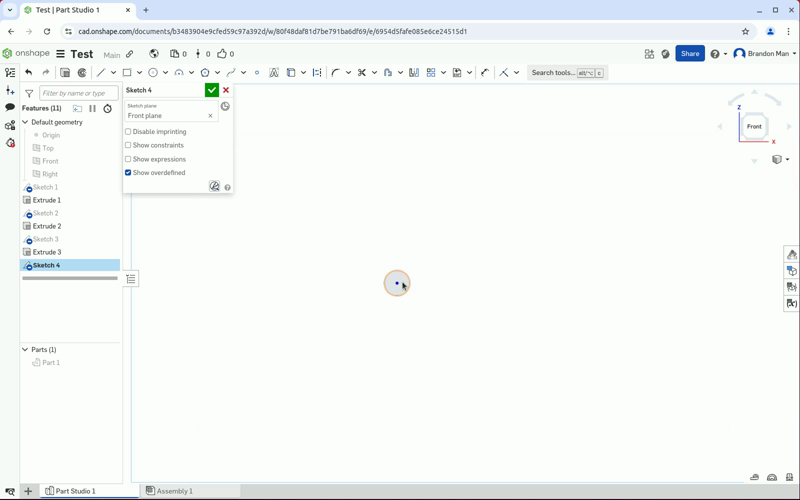
scroll(6)
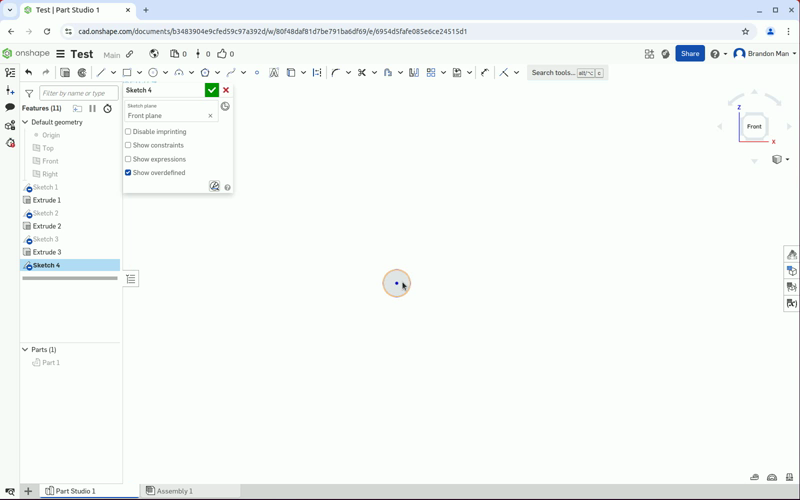
scroll(6)
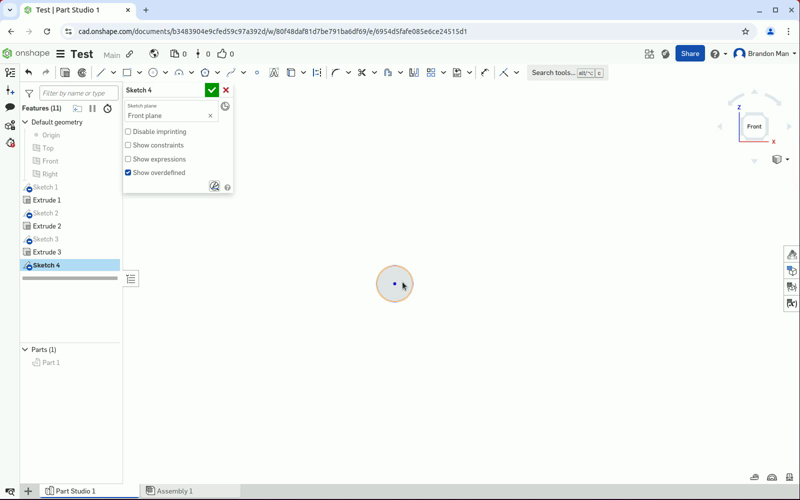
scroll(6)
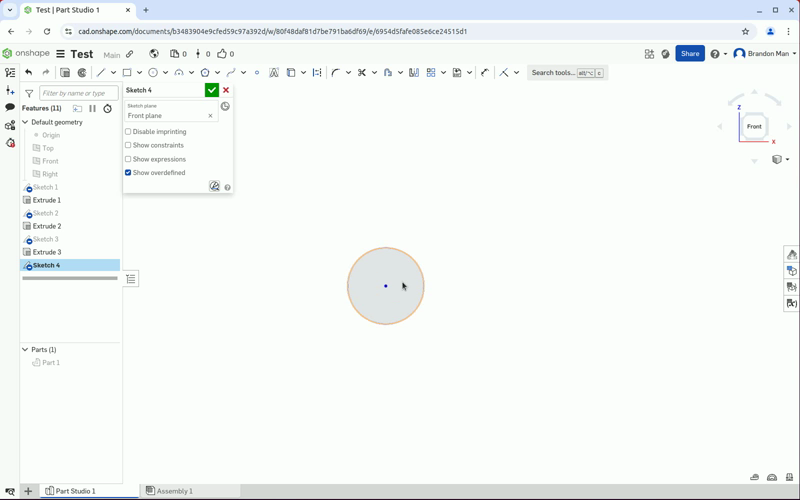
scroll(6)
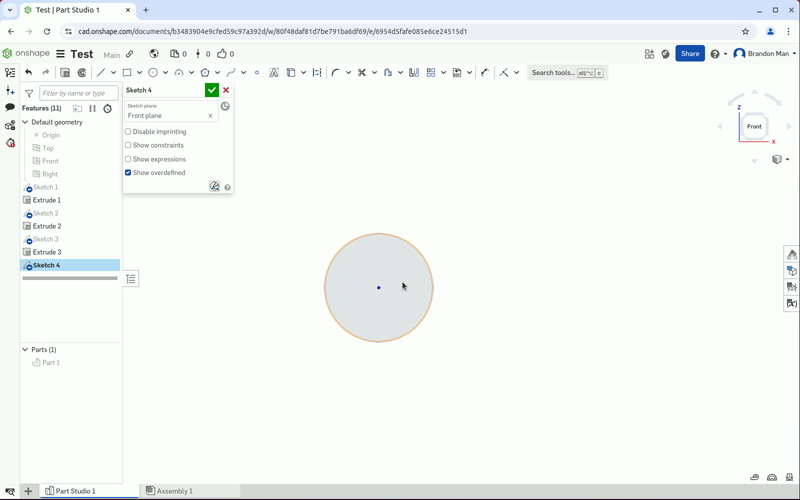
scroll(6)
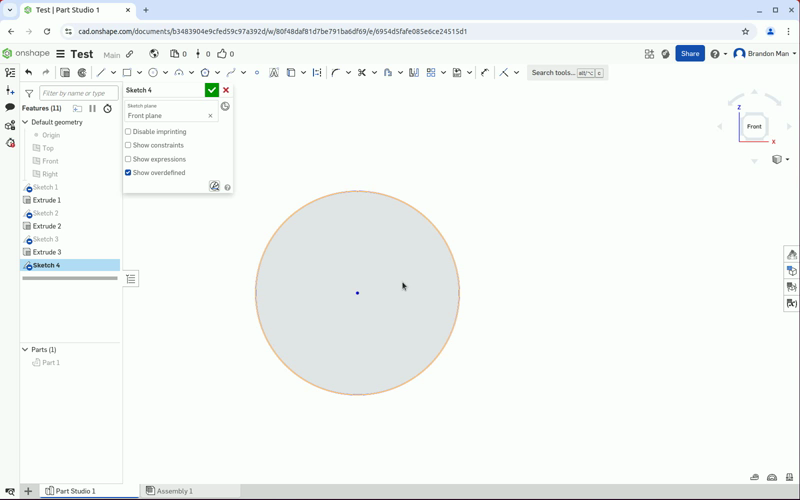
click(402, 281)
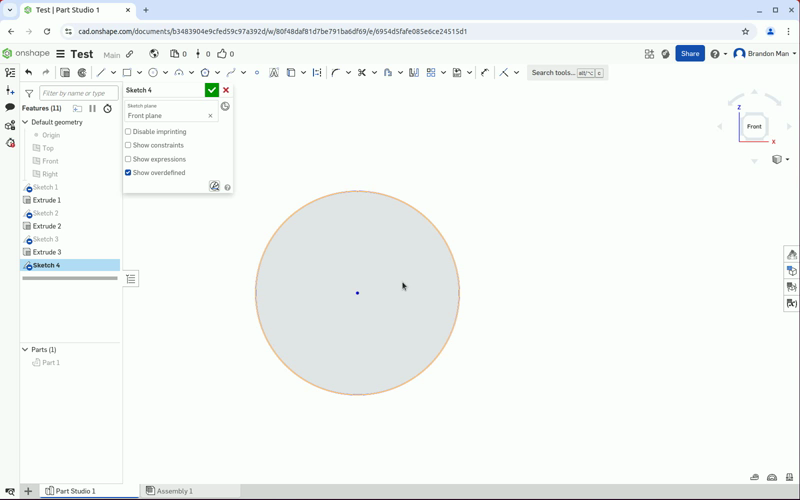
scroll(-6)
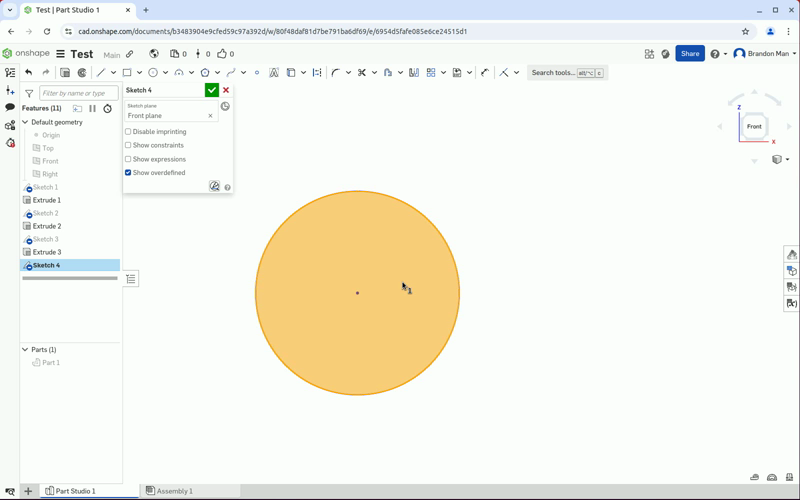
scroll(-6)
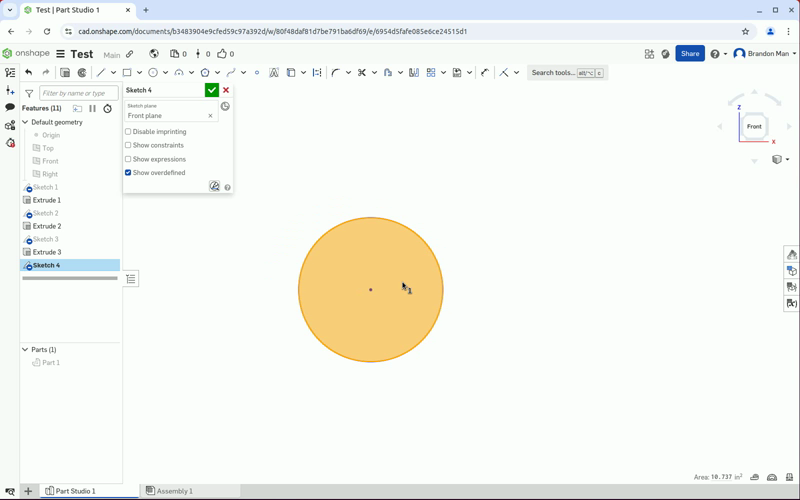
scroll(-6)
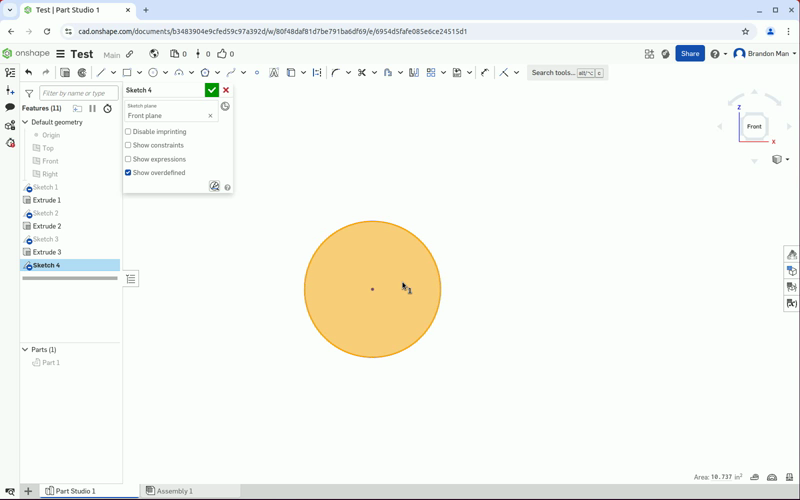
scroll(-6)
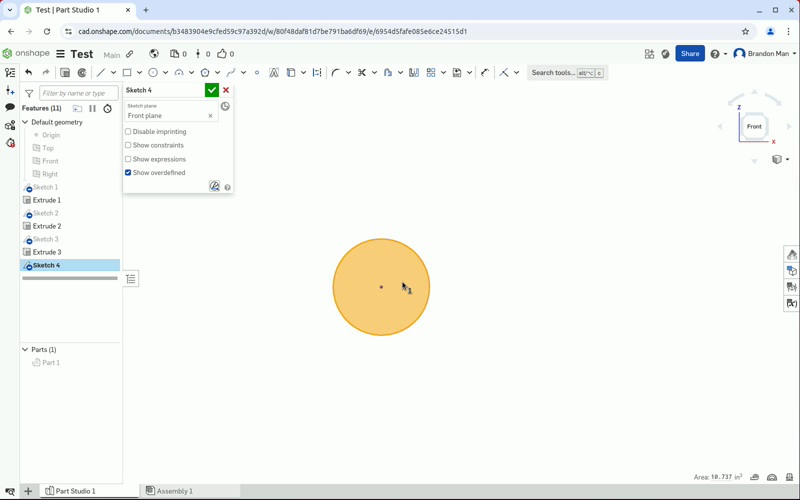
scroll(-6)
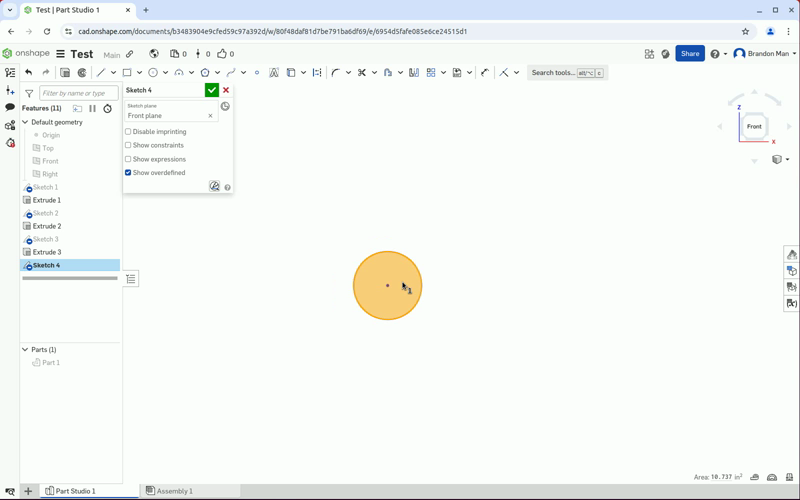
scroll(-6)
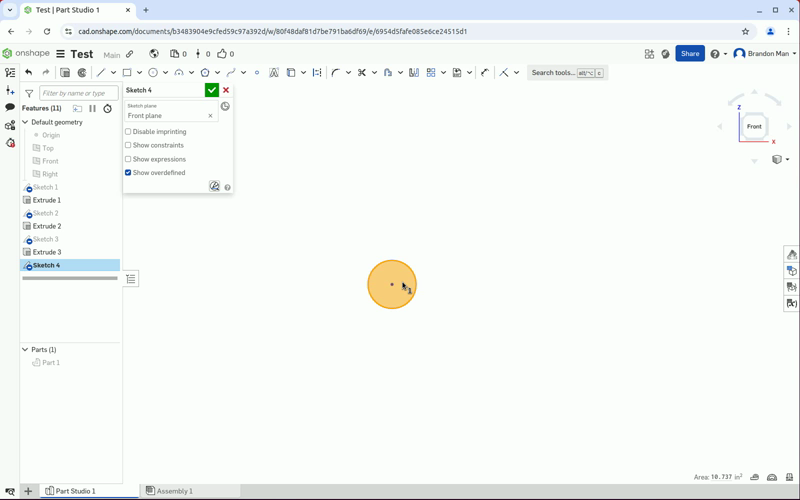
scroll(-6)
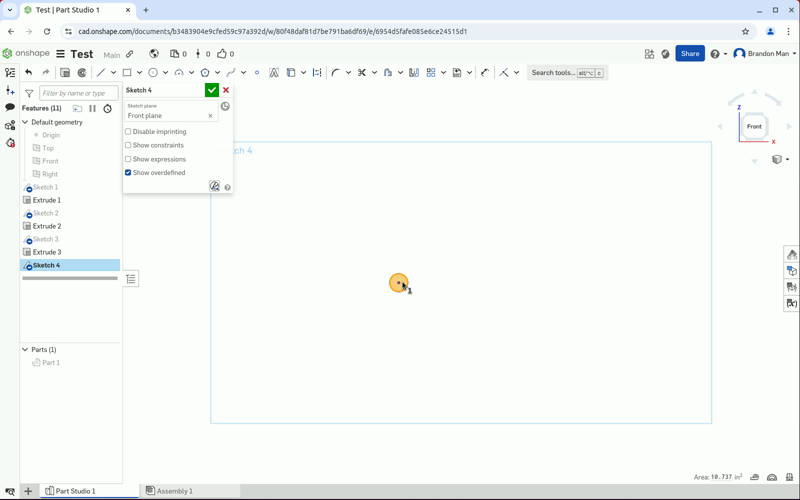
mouse_move(73, 352)
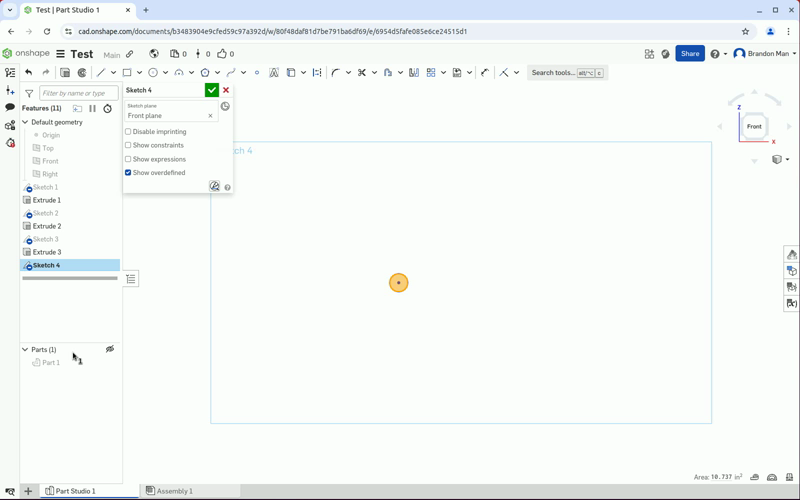
key(shift+y)
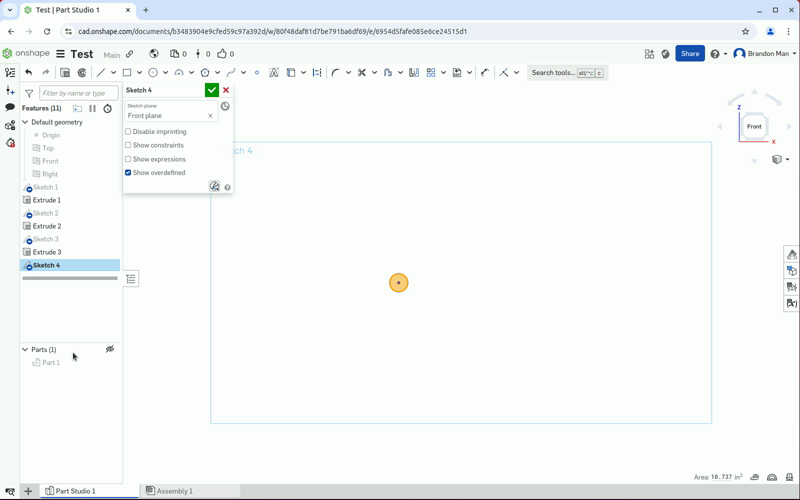
key(shift+e)
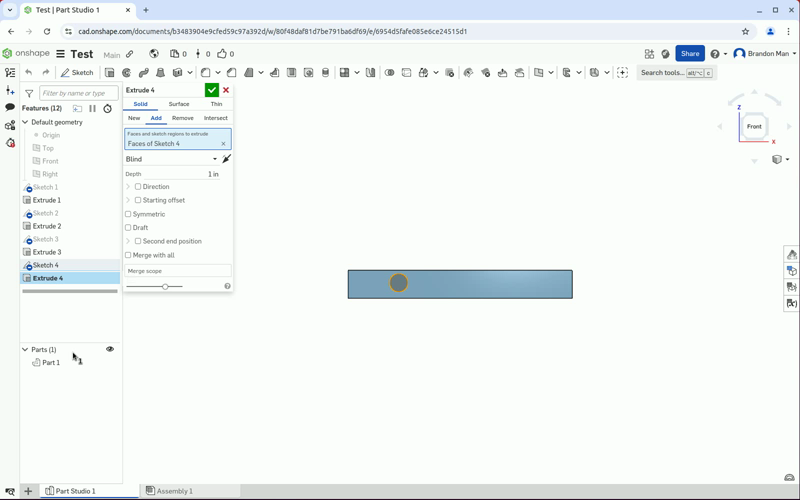
mouse_move(143, 106)
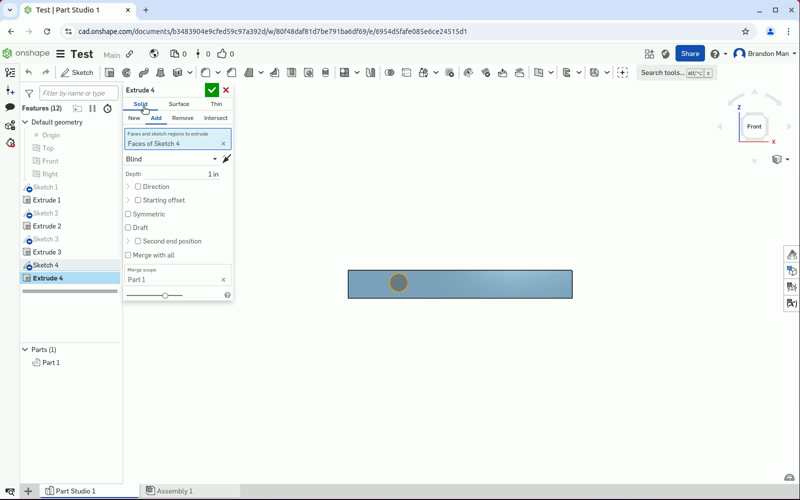
click(143, 106)
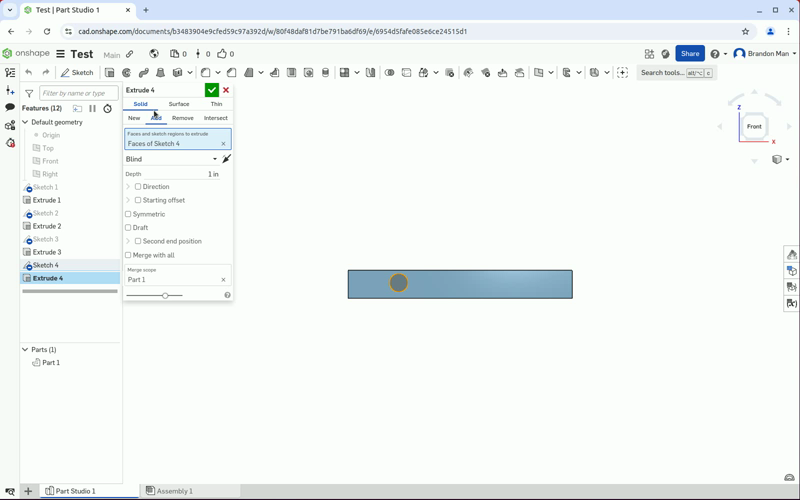
mouse_move(186, 120)
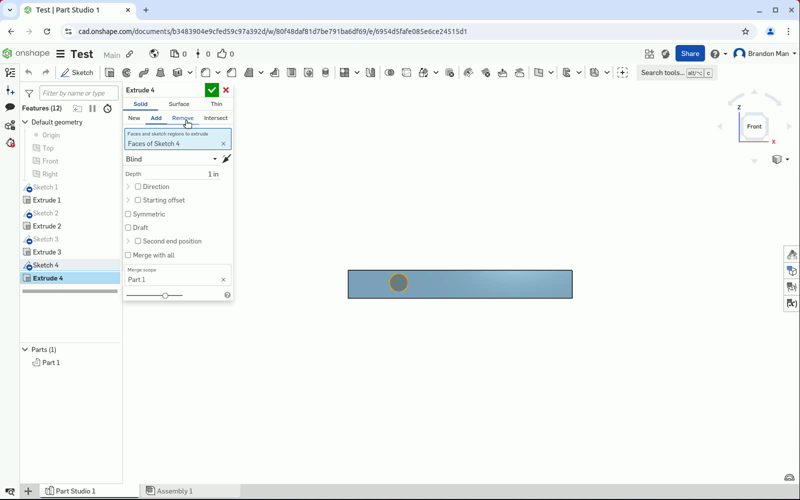
click(186, 120)
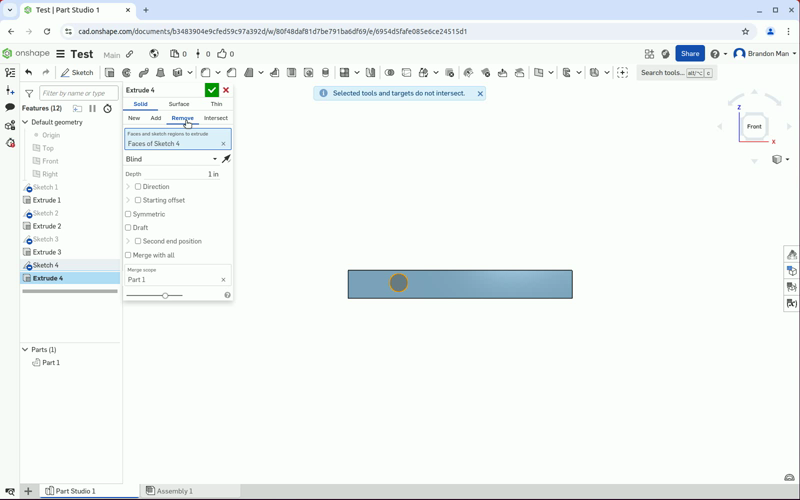
key(tab, 4)
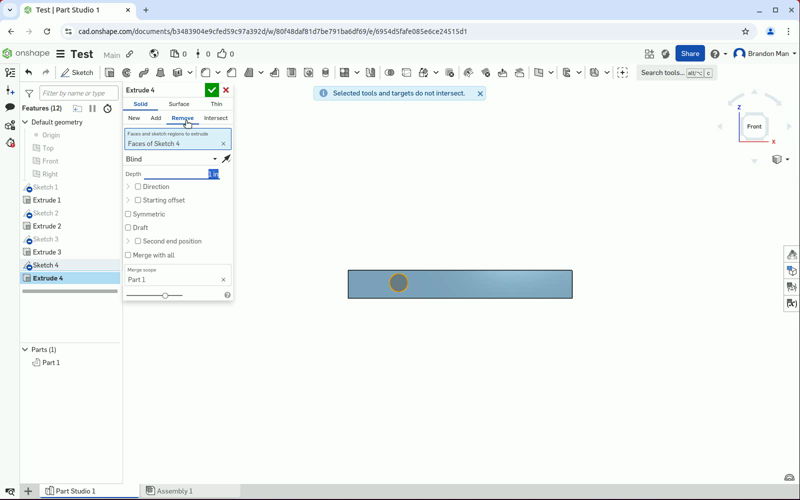
text(-9.628)
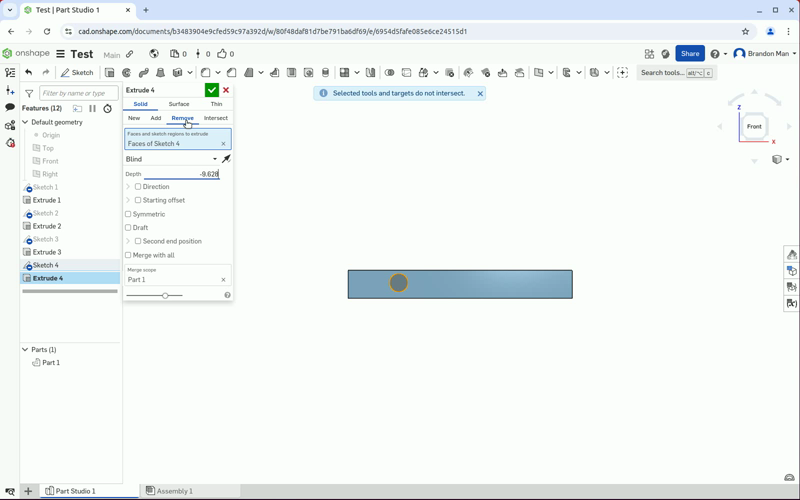
key(tab, 6)
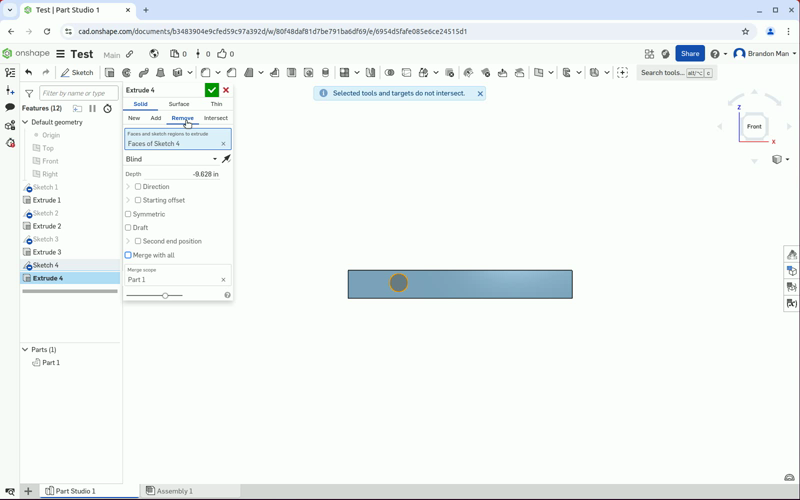
key(space)
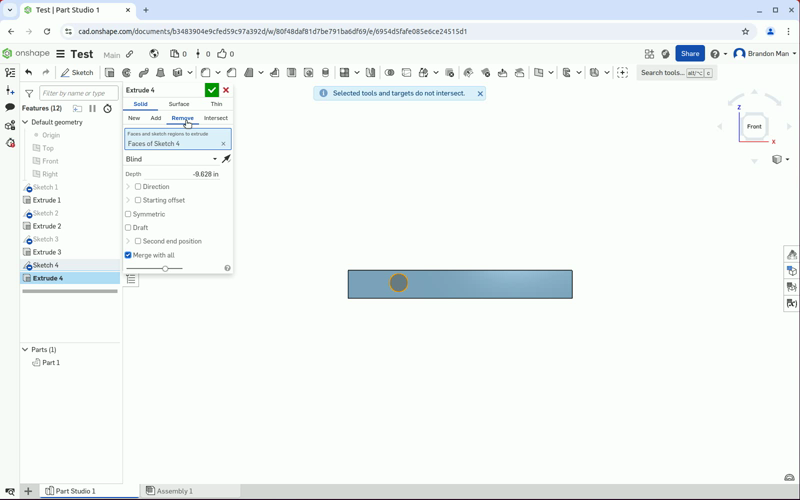
key(enter)
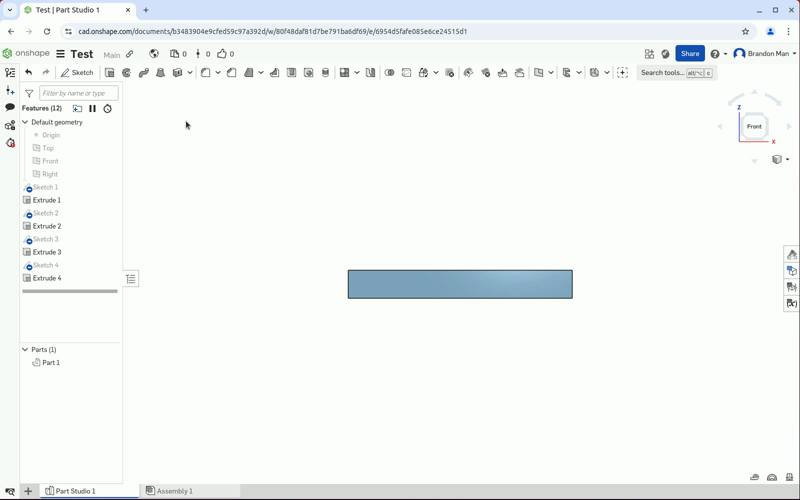
key(shift+h)
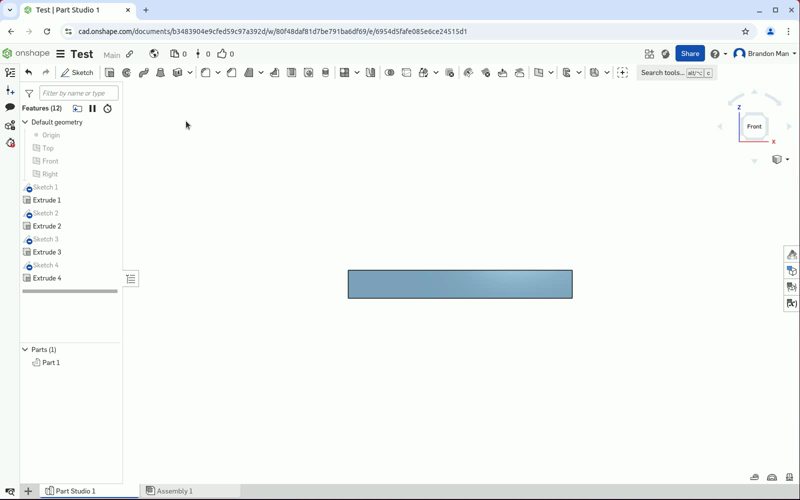
key(shift+h)
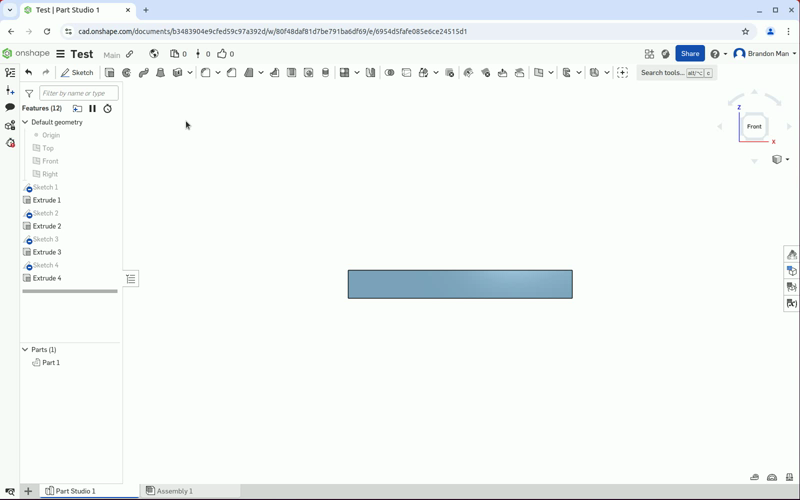
mouse_move(73, 189)
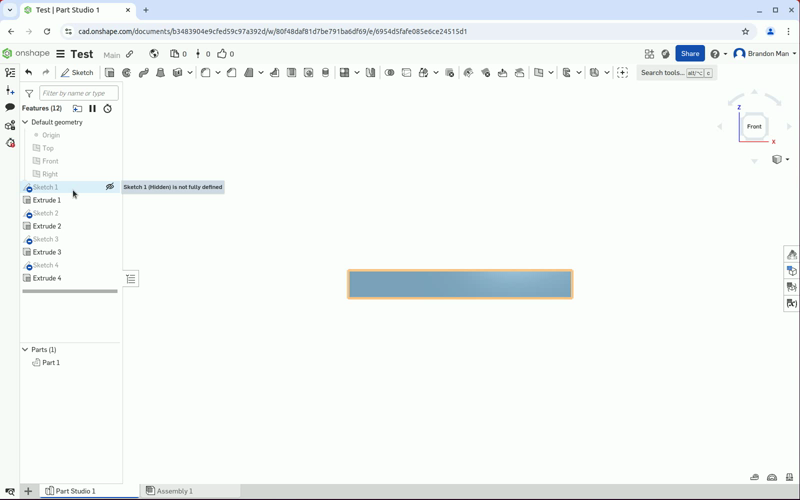
click(73, 189)
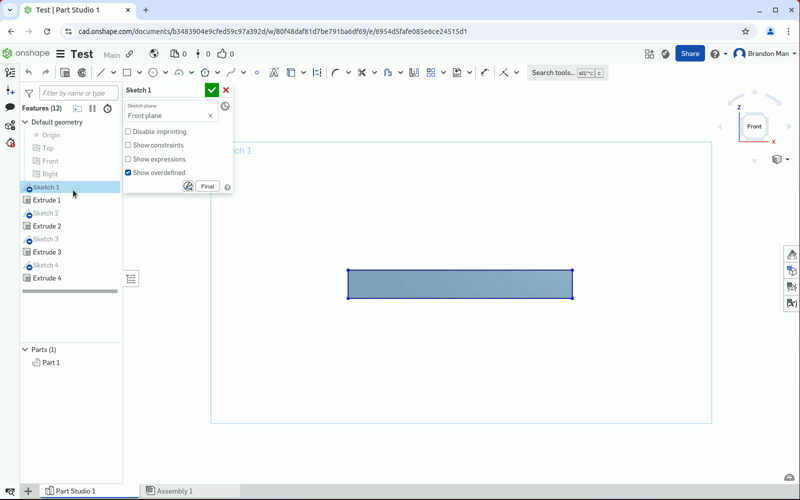
mouse_move(229, 92)
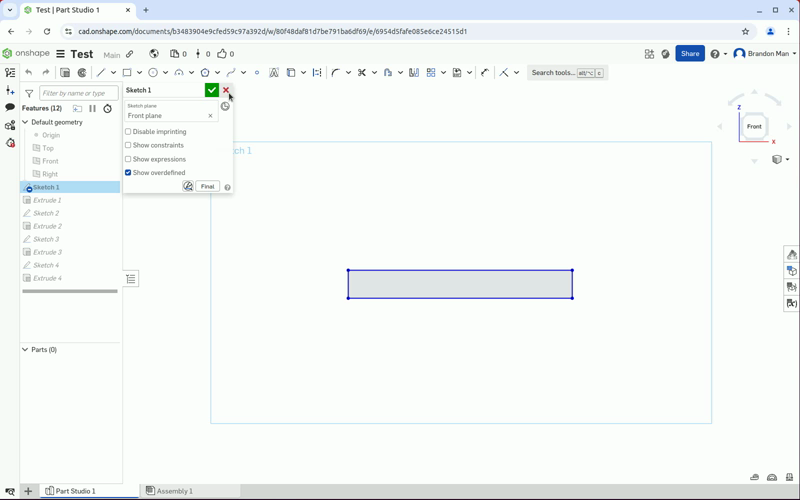
click(229, 92)
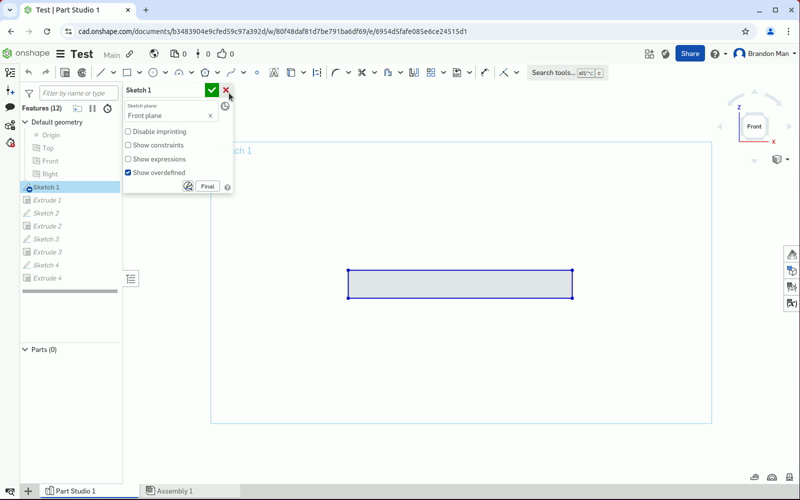
key(shift+s)
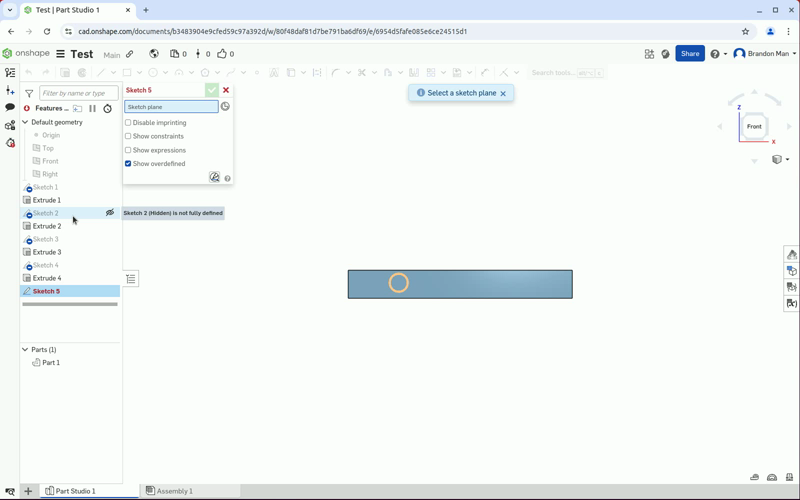
scroll(3)
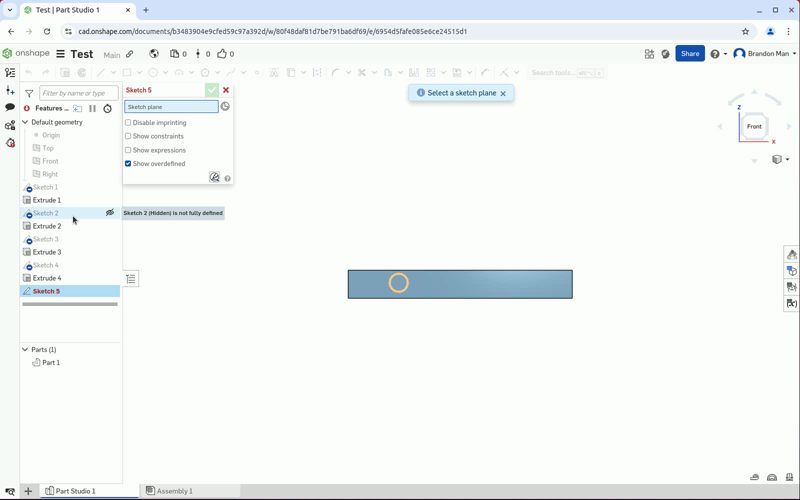
mouse_move(73, 163)
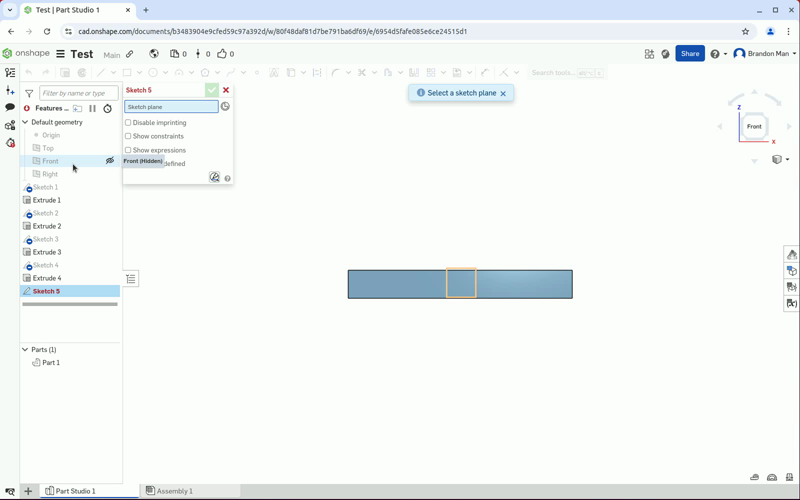
click(73, 163)
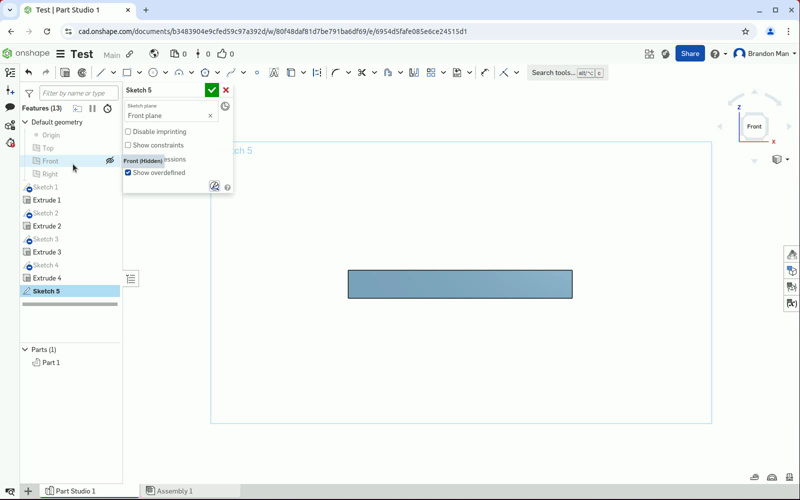
mouse_move(73, 352)
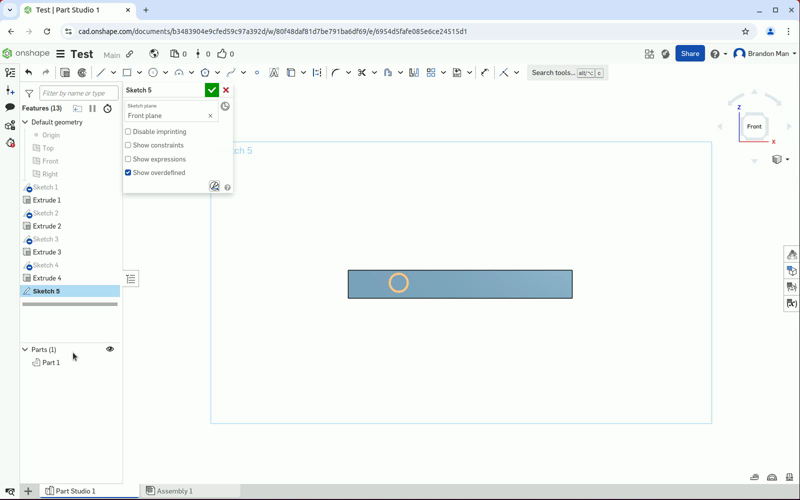
key(y)
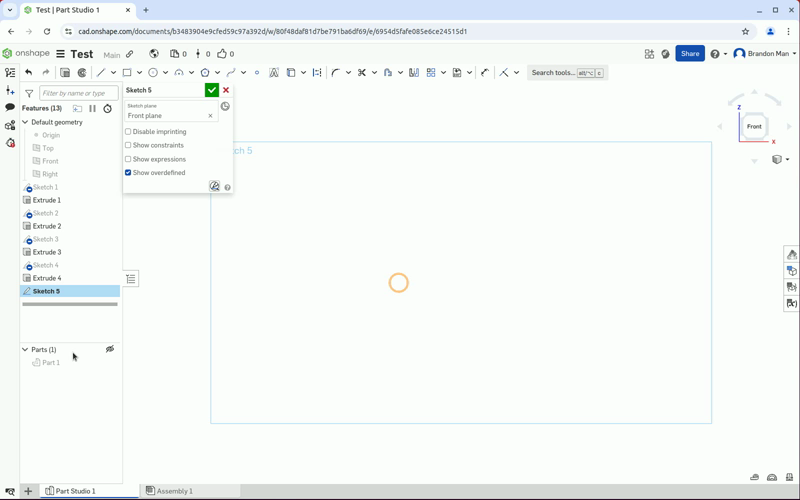
key(c)
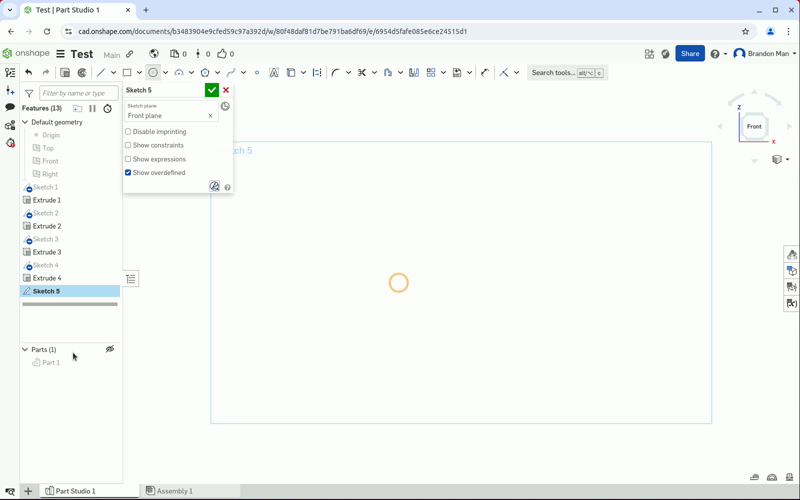
key_down(shift)
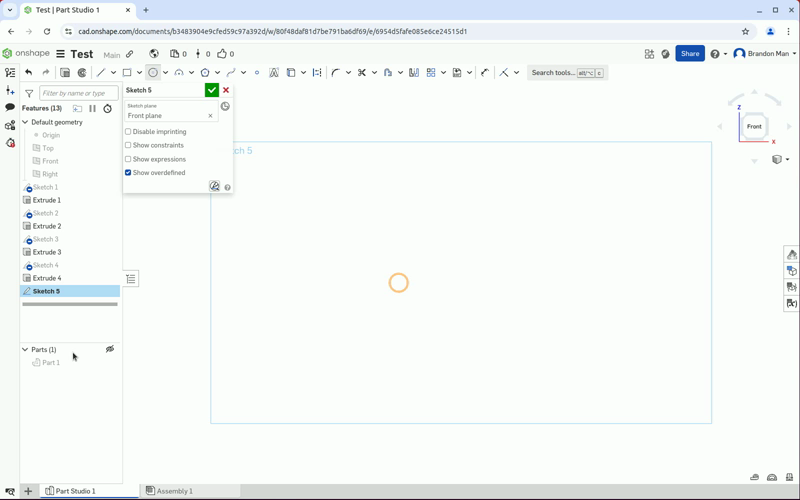
mouse_move(522, 282)
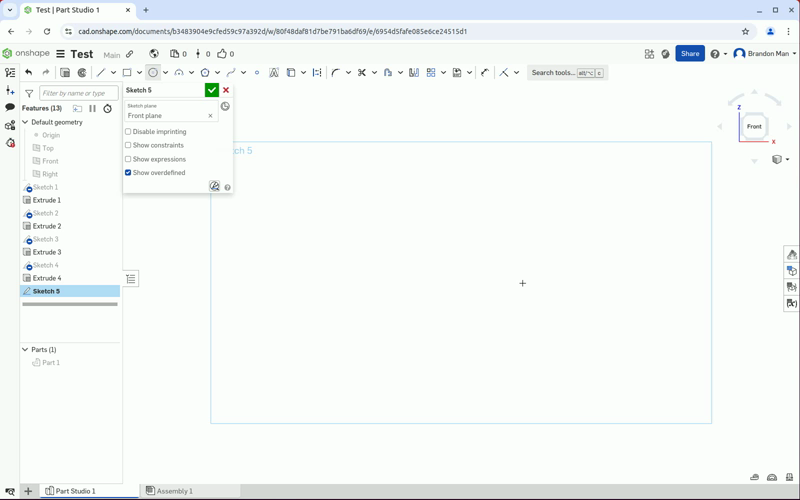
click(522, 282)
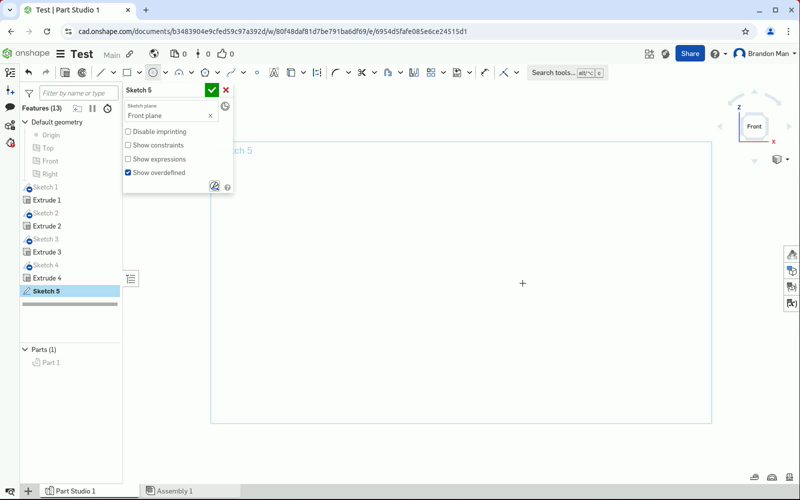
key_up(shift)
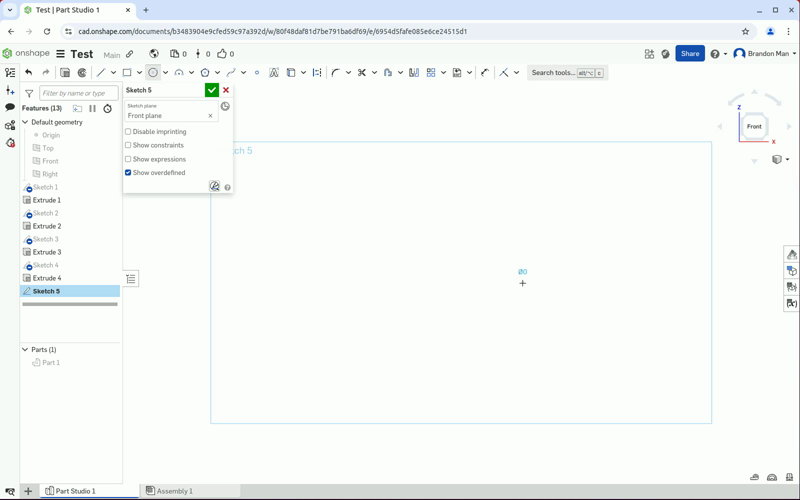
mouse_move(532, 282)
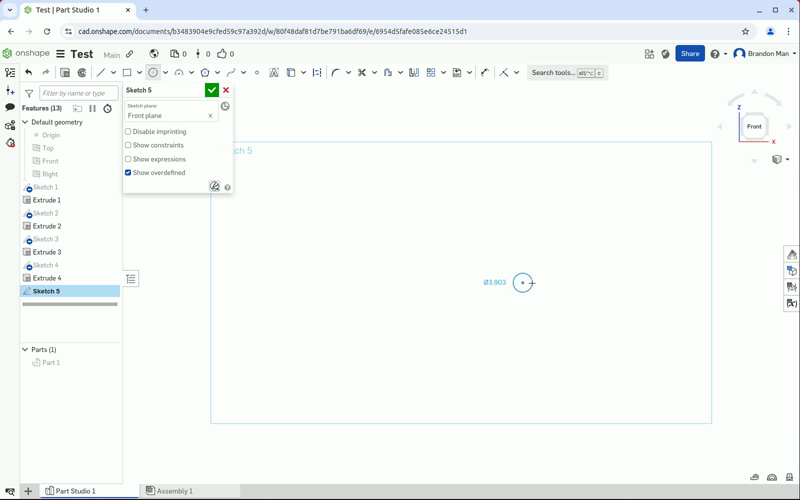
click(532, 282)
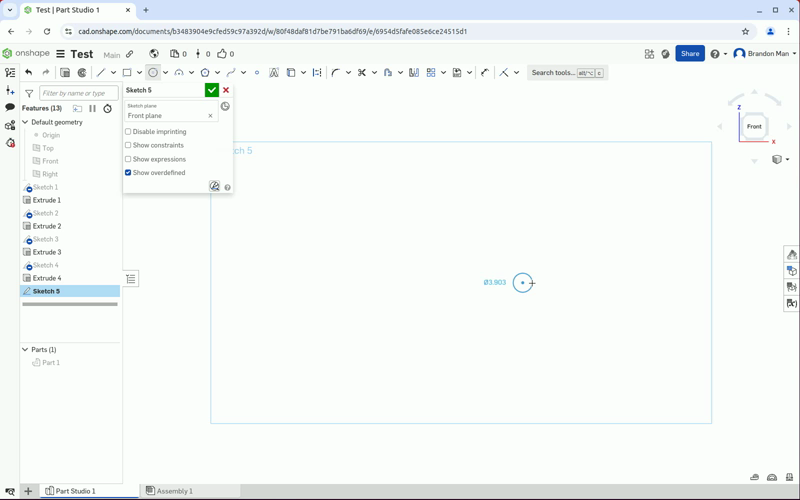
key(esc)
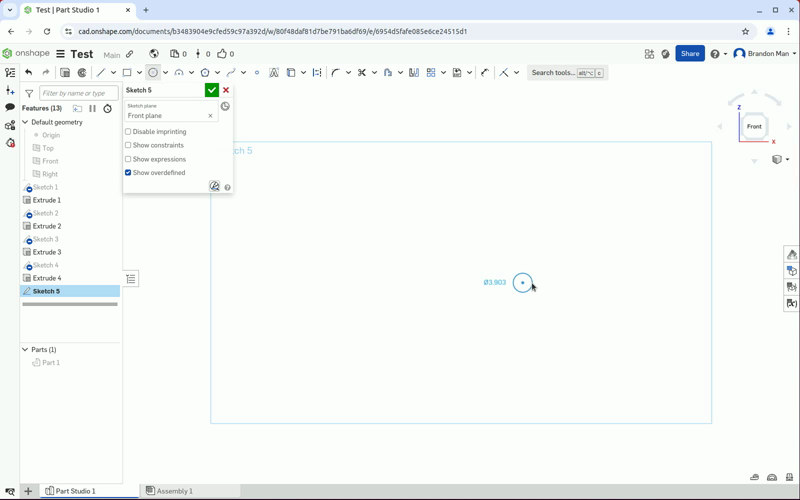
mouse_move(523, 284)
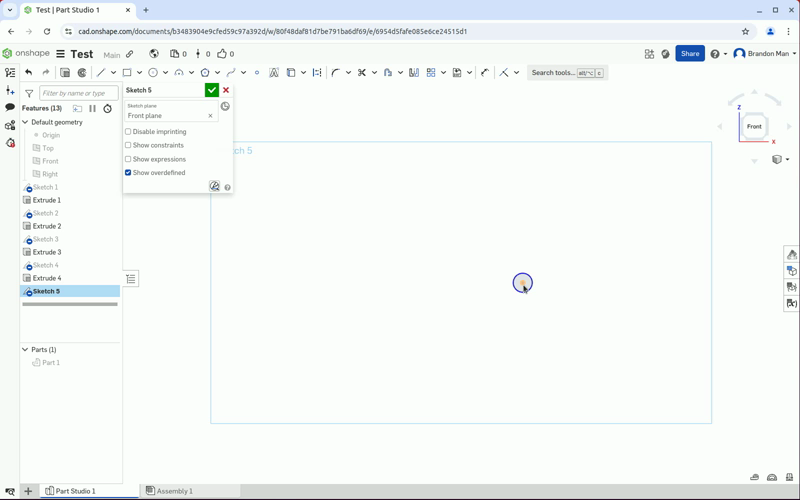
scroll(6)
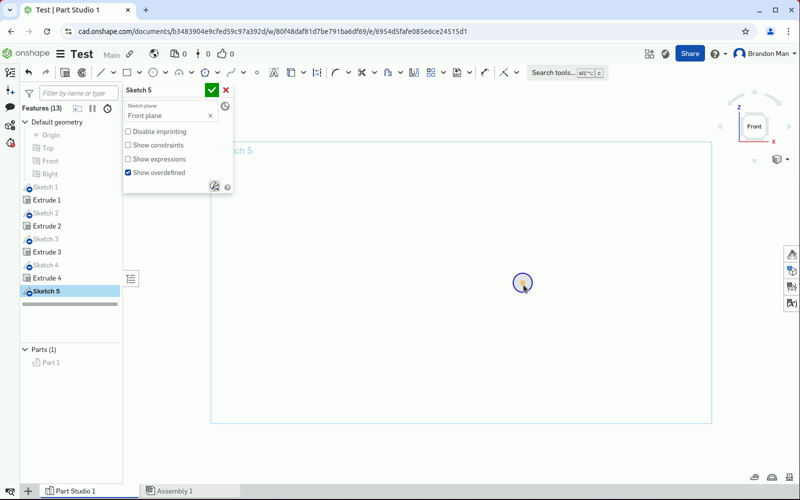
scroll(6)
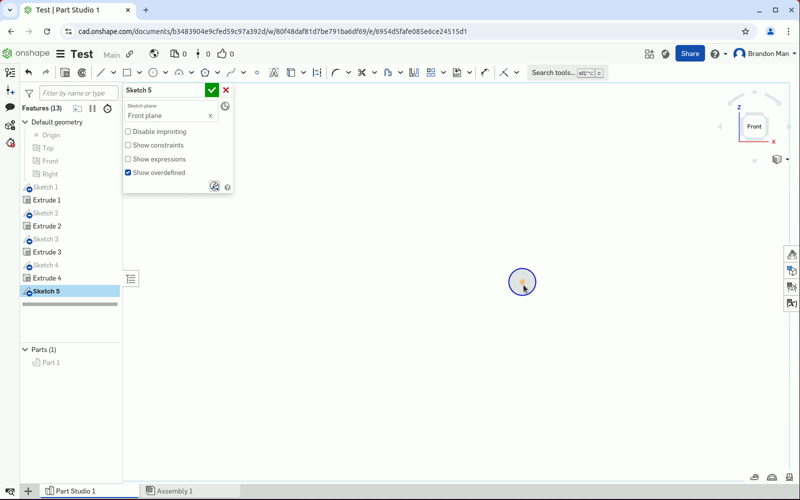
scroll(6)
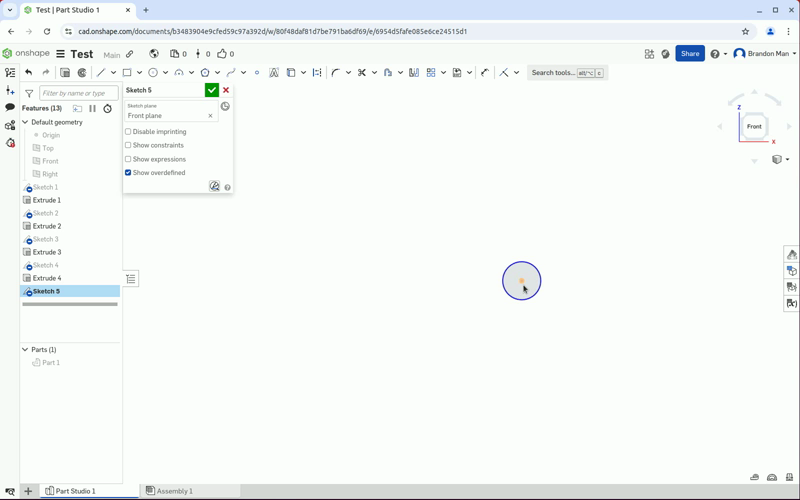
scroll(6)
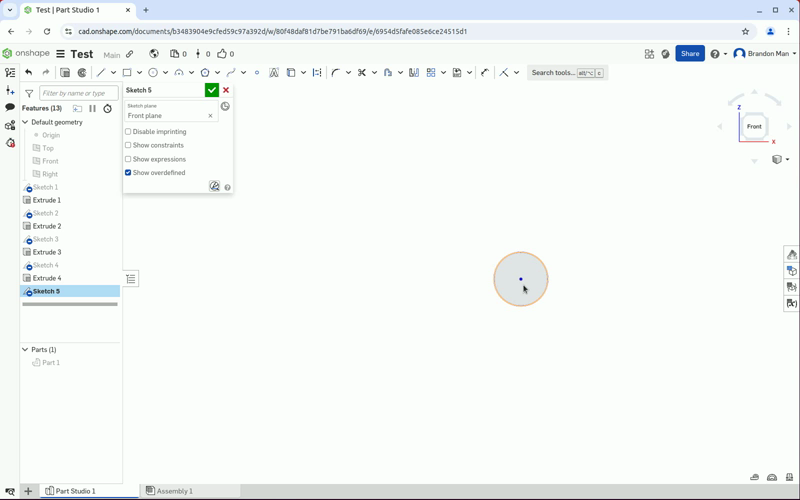
scroll(6)
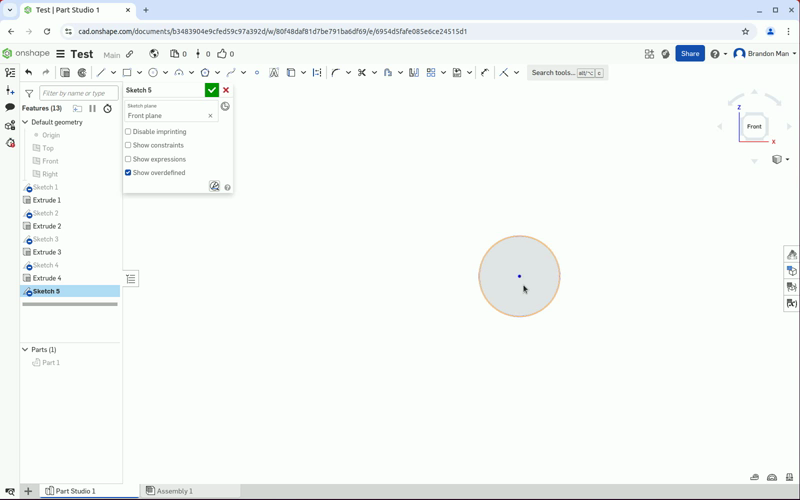
scroll(6)
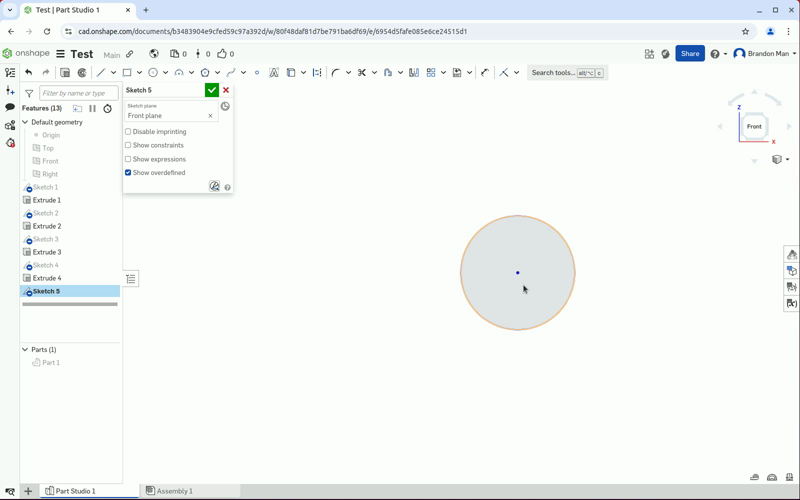
scroll(6)
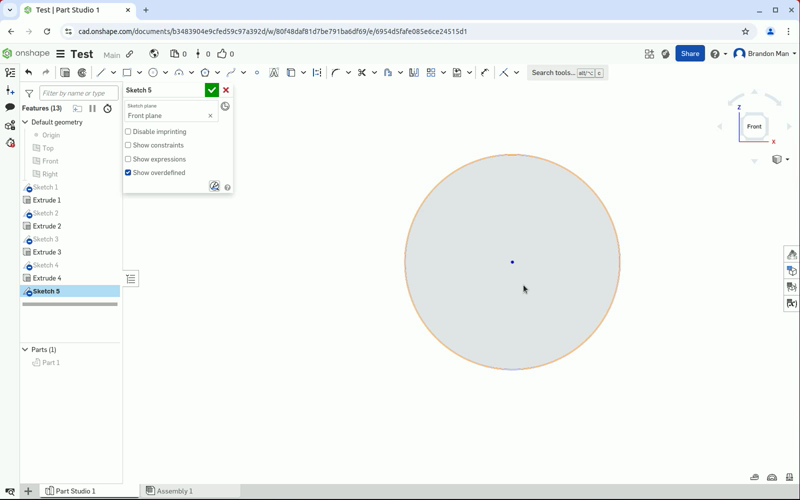
click(523, 284)
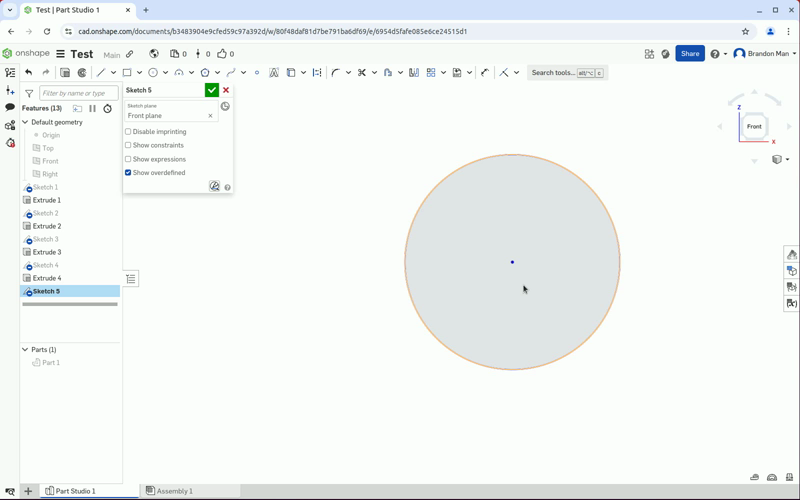
scroll(-6)
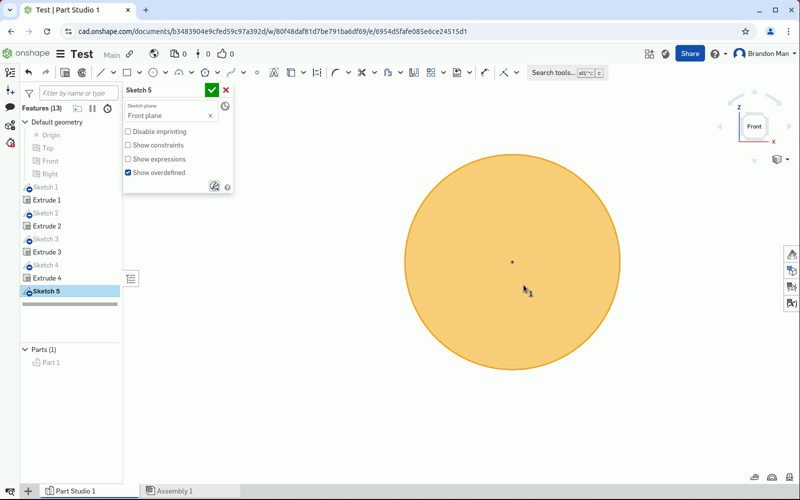
scroll(-6)
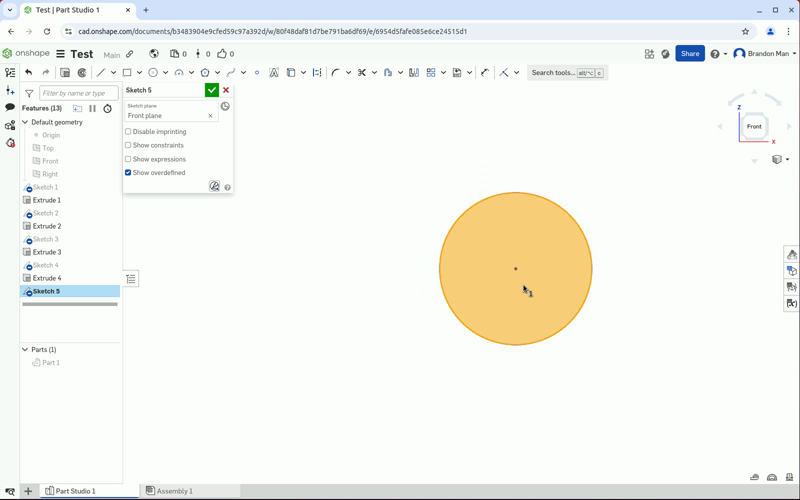
scroll(-6)
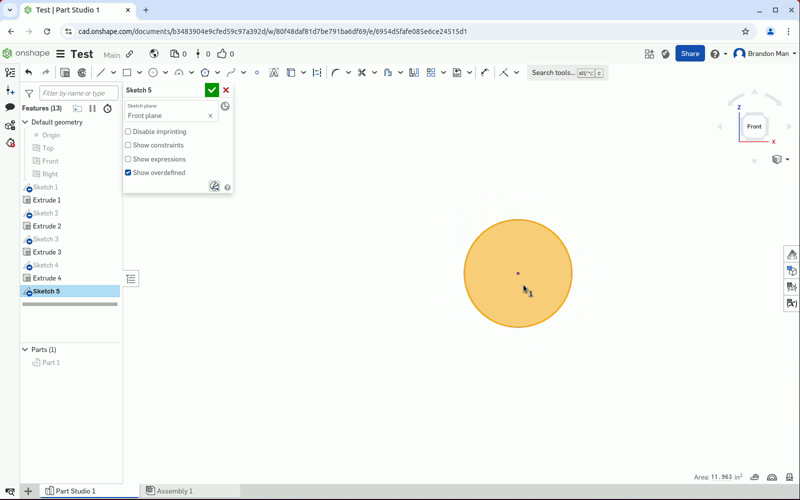
scroll(-6)
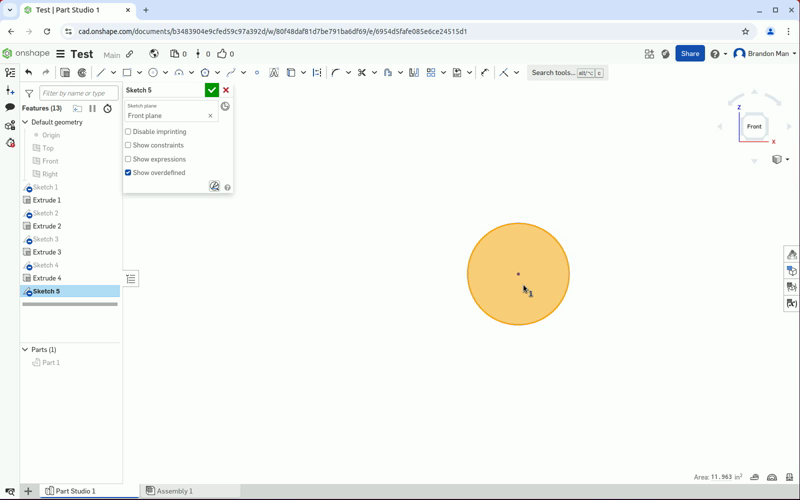
scroll(-6)
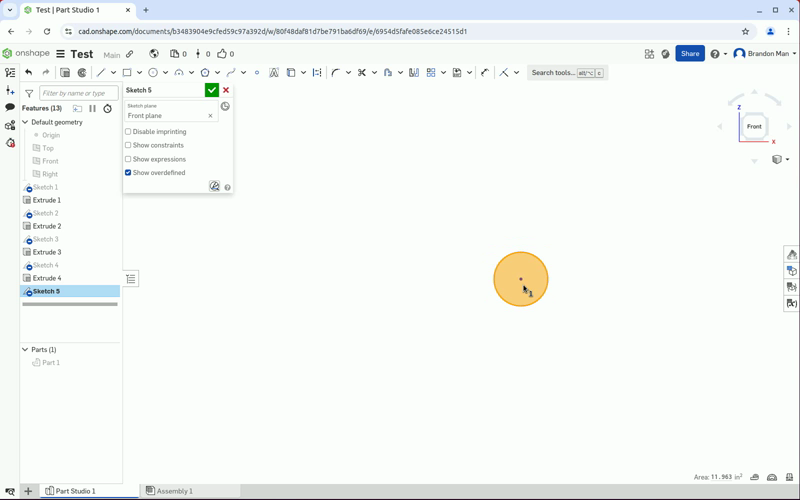
scroll(-6)
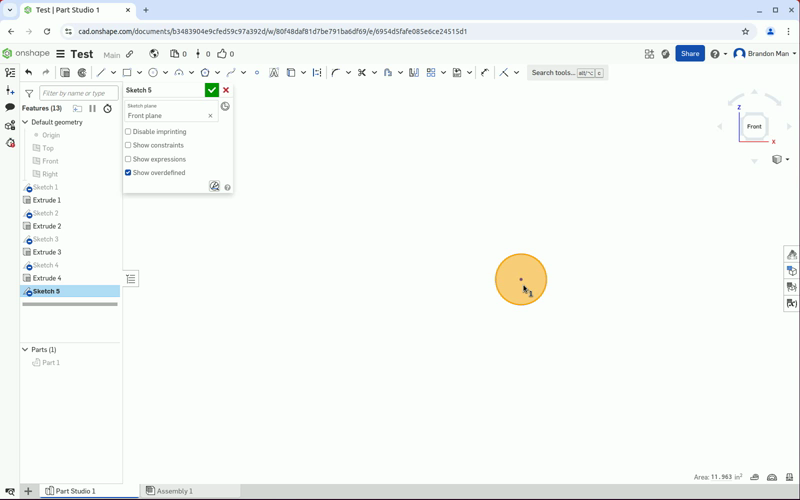
scroll(-6)
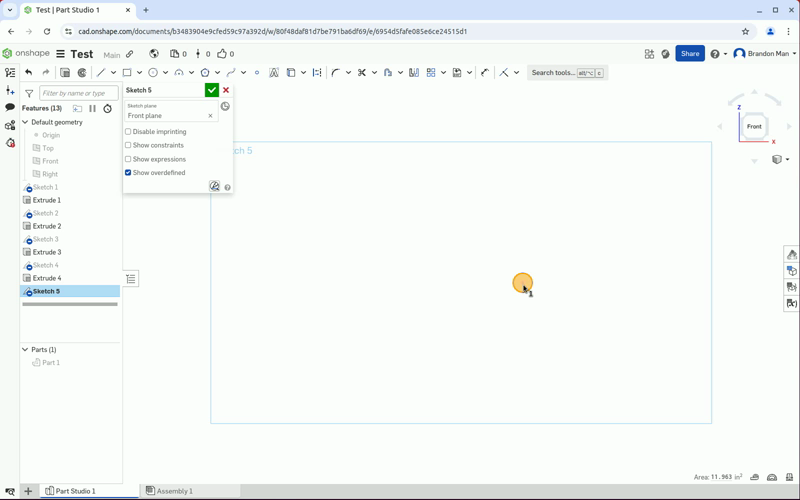
mouse_move(73, 352)
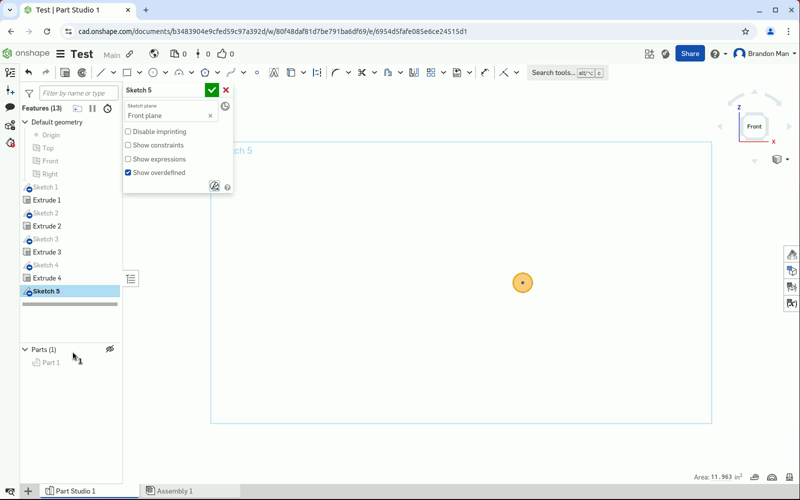
key(shift+y)
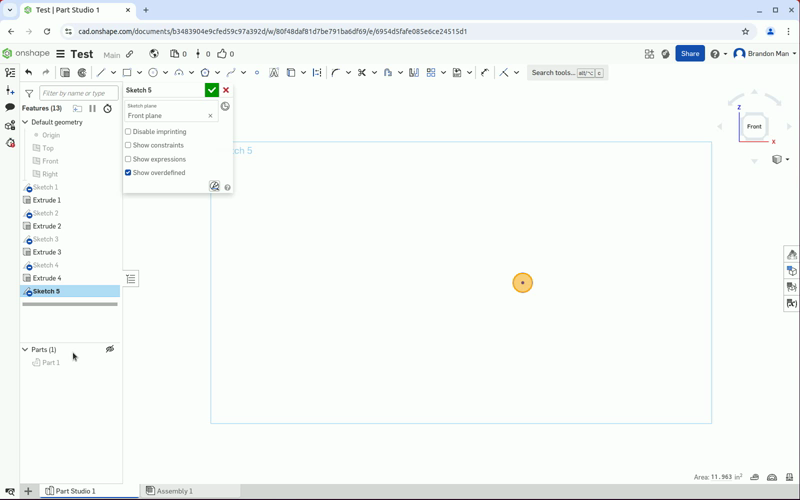
key(shift+e)
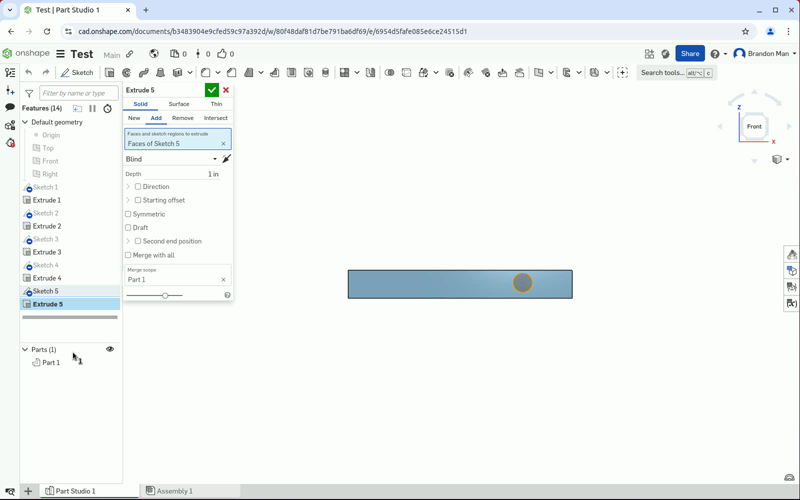
mouse_move(143, 106)
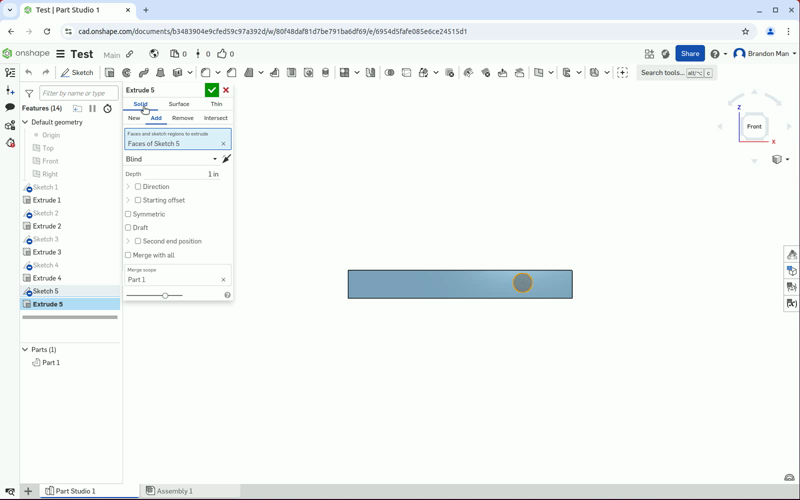
click(143, 106)
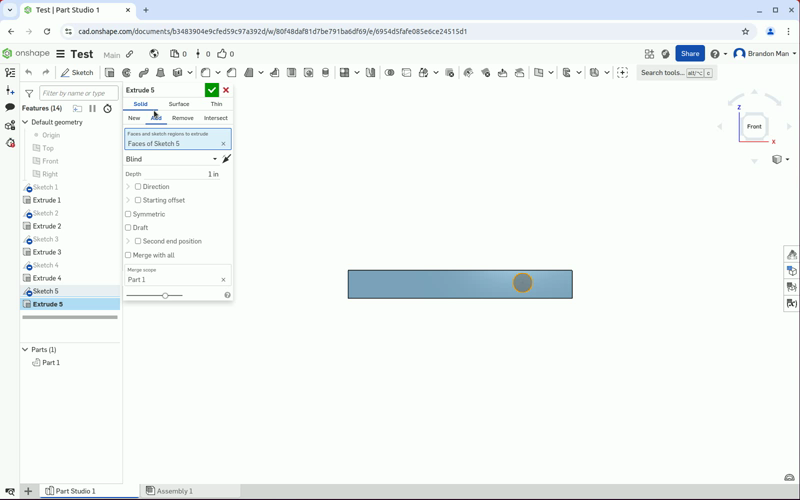
mouse_move(186, 120)
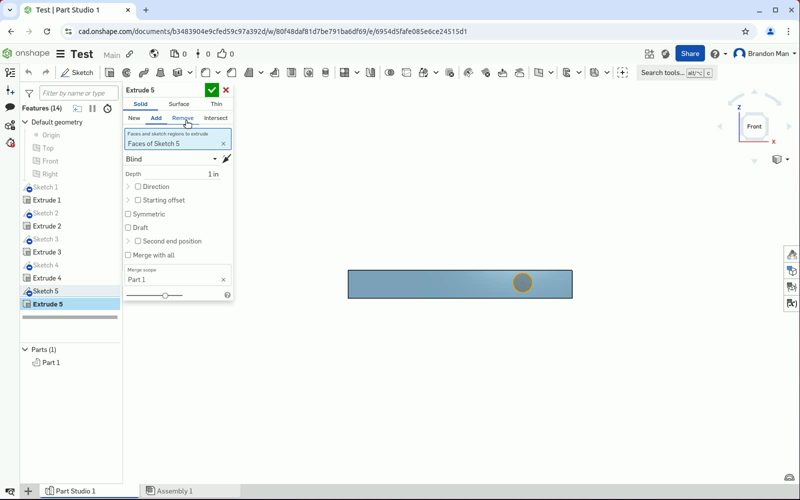
click(186, 120)
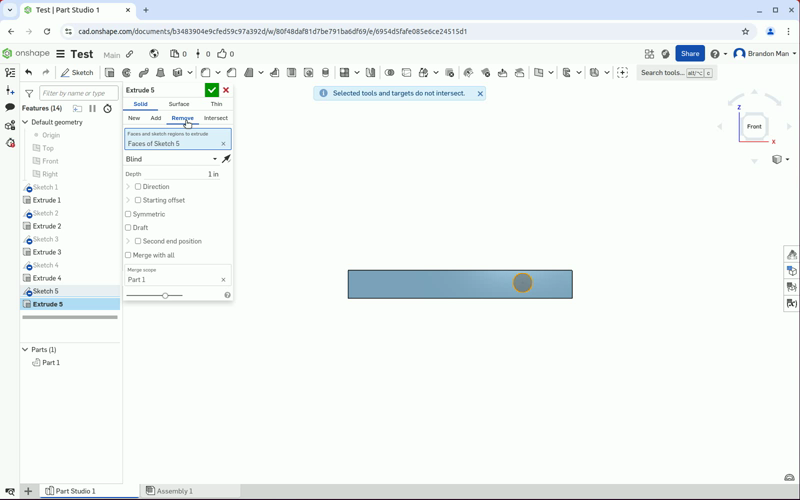
key(tab, 4)
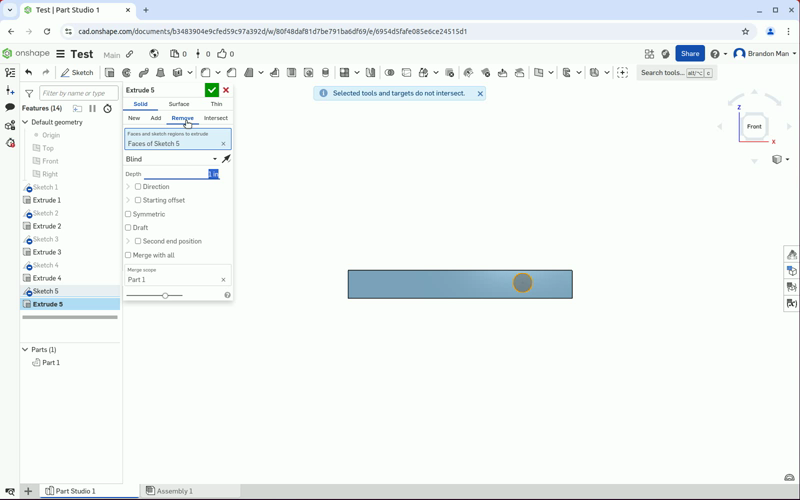
text(-9.628)
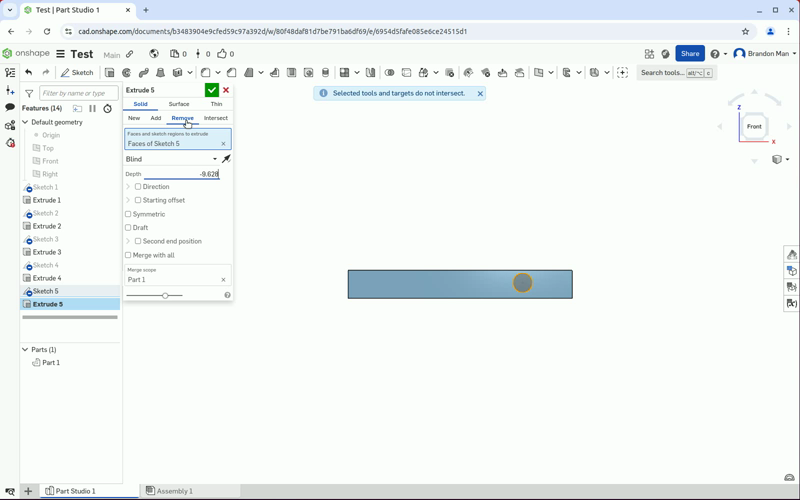
key(tab, 6)
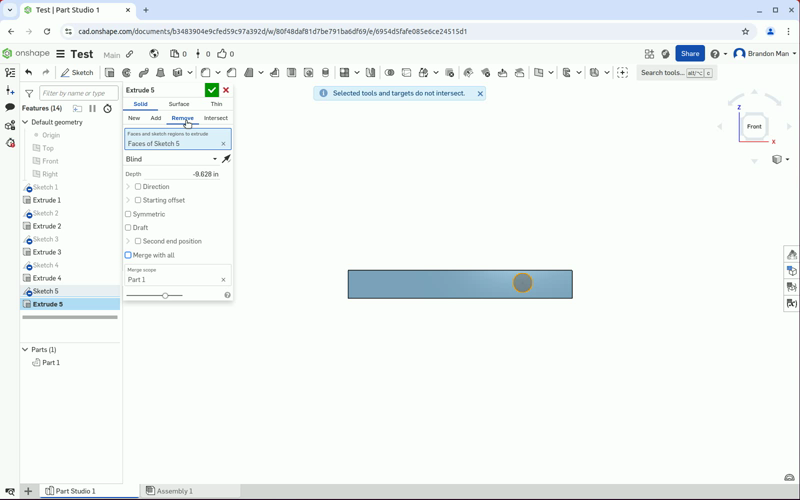
key(space)
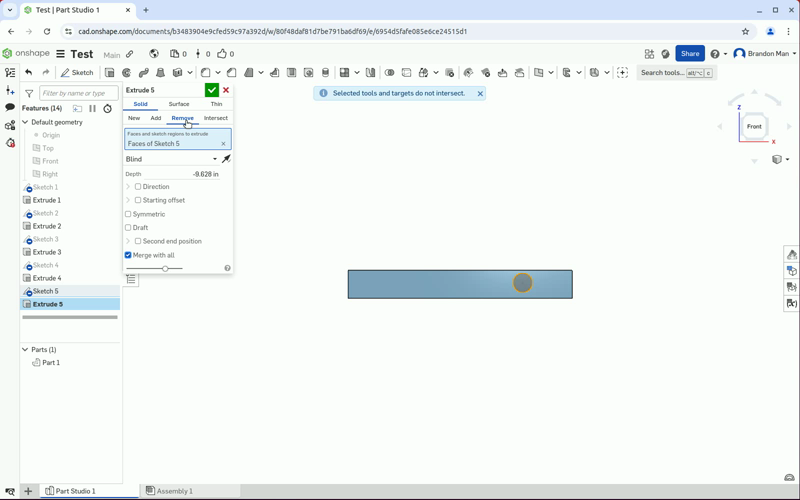
key(enter)
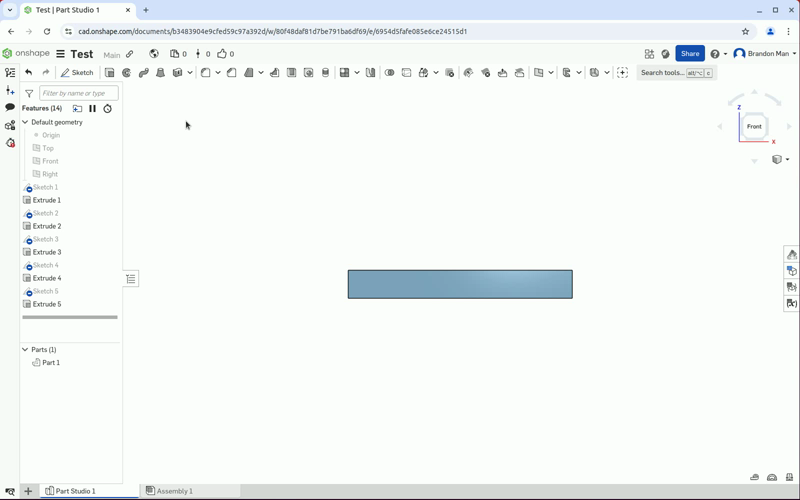
key(shift+h)
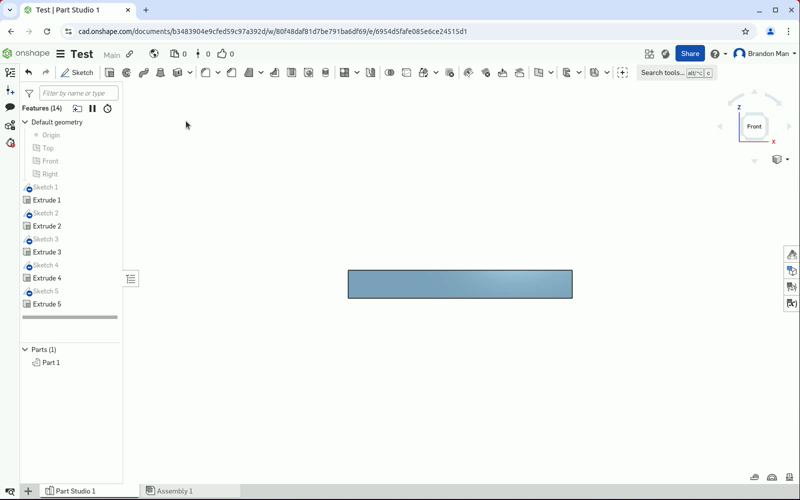
key(shift+h)
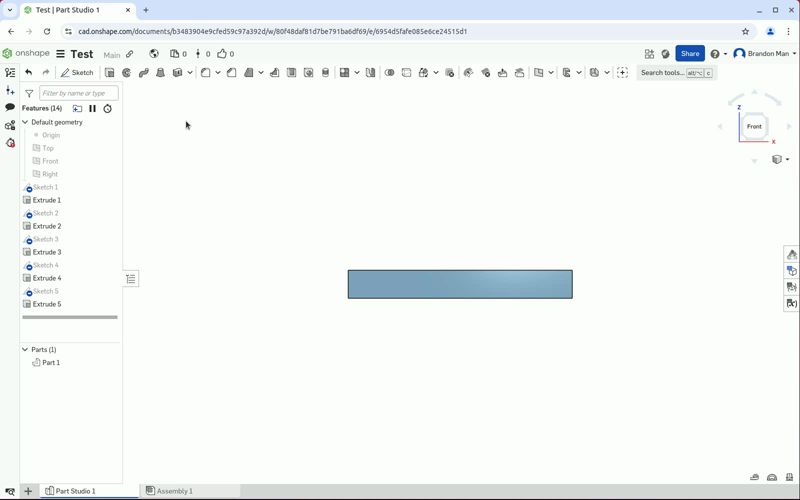
mouse_move(73, 189)
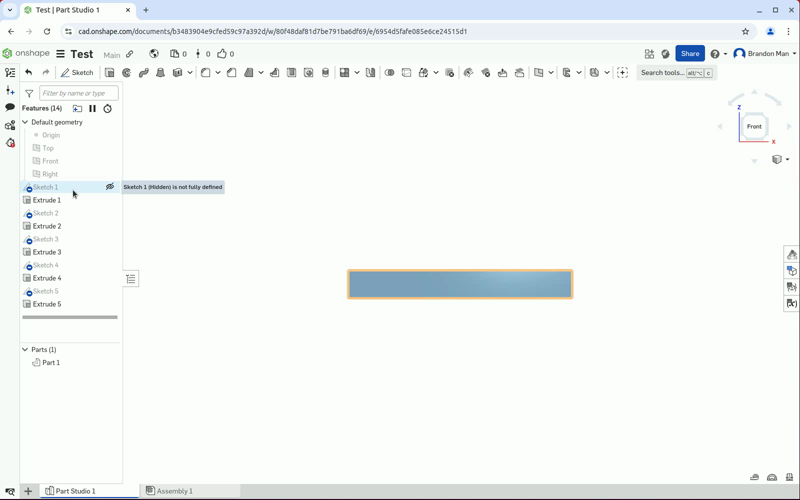
click(73, 189)
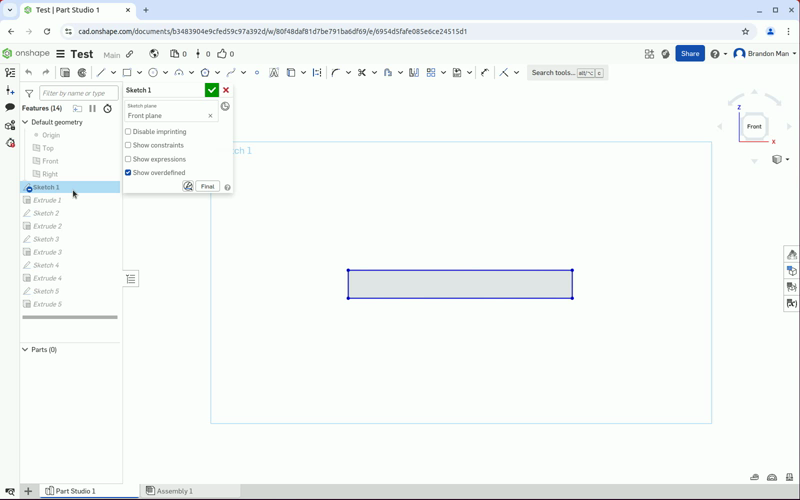
mouse_move(229, 92)
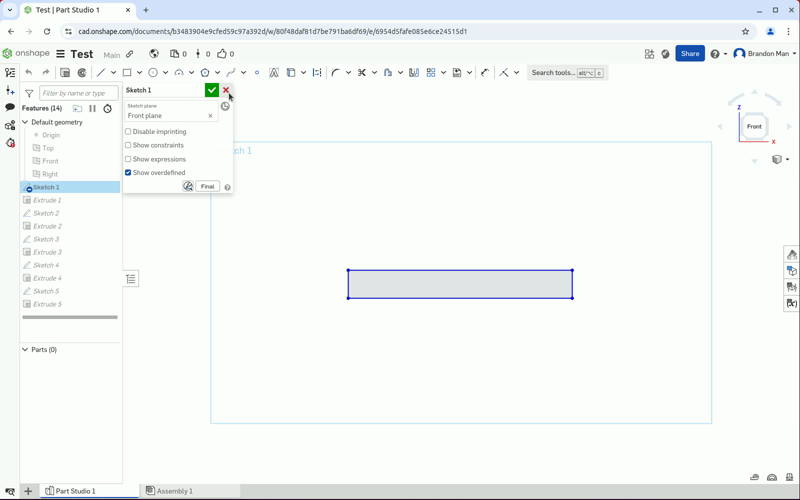
click(229, 92)
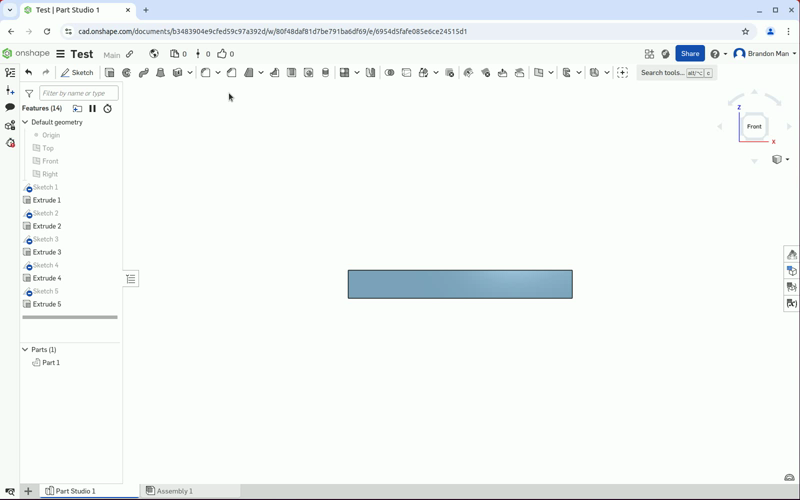
mouse_move(73, 352)
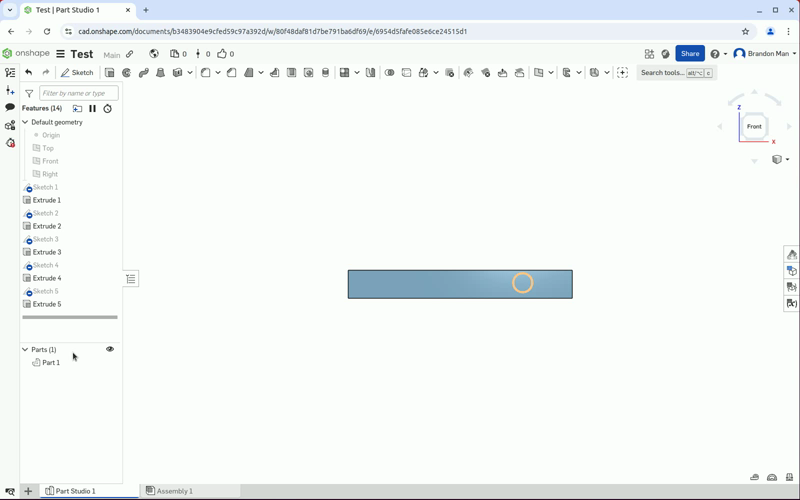
key(y)
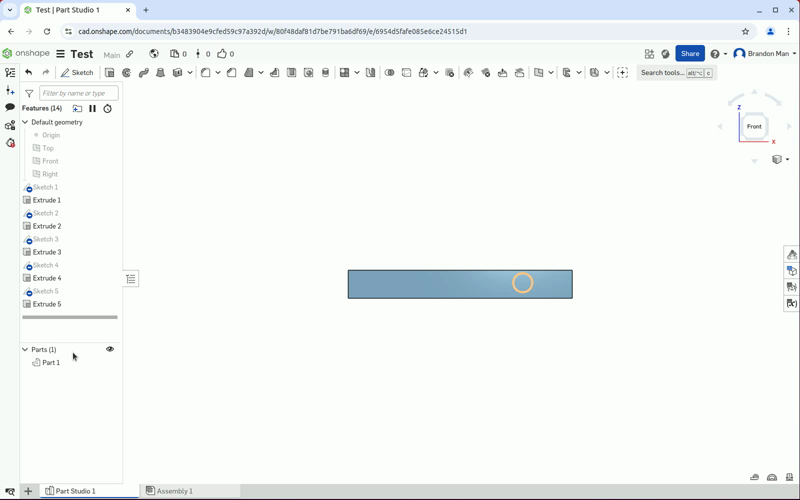
key(shift+p)
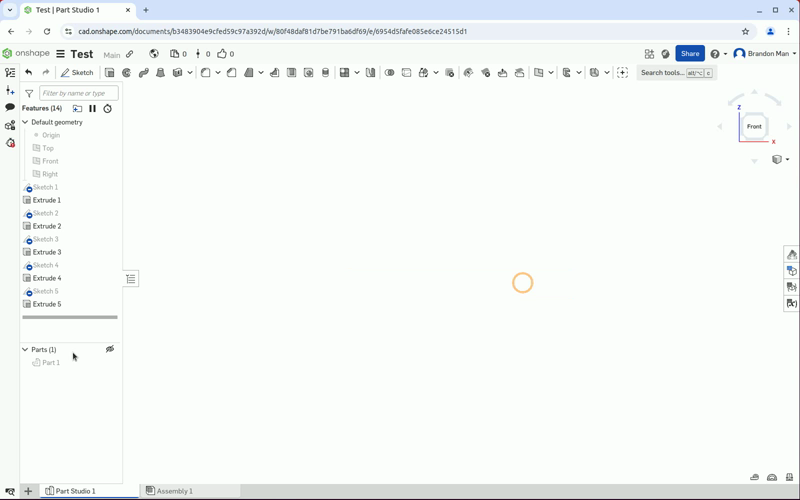
key(space)
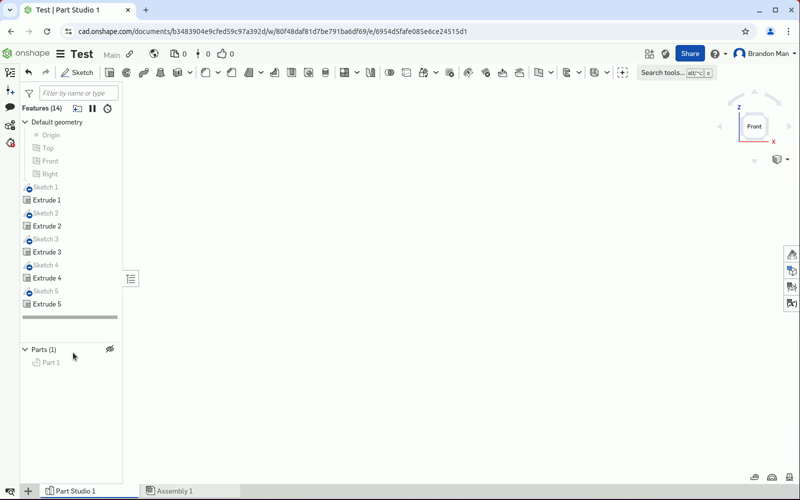
key_down(shift)
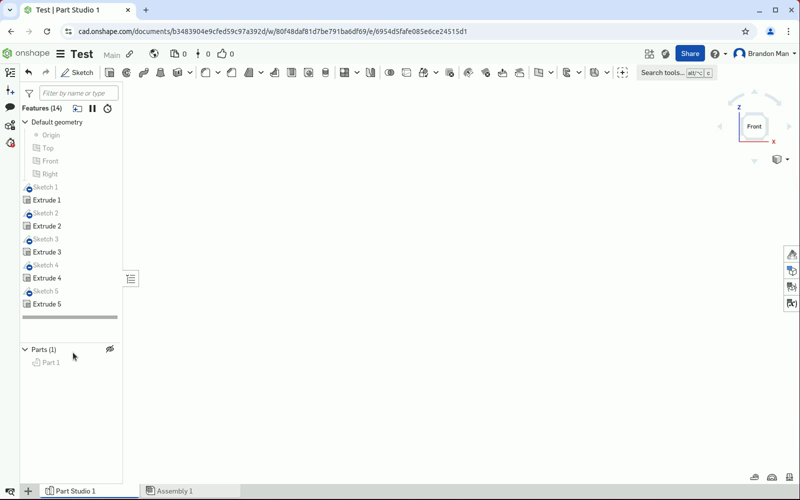
key(down)
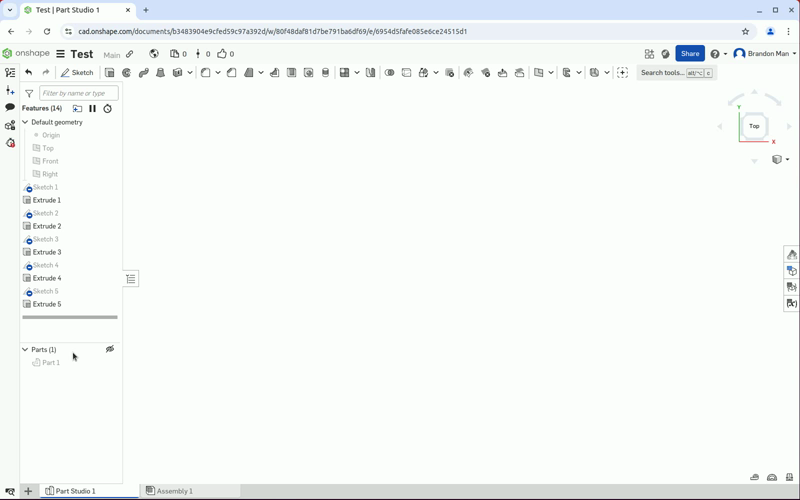
key_up(shift)
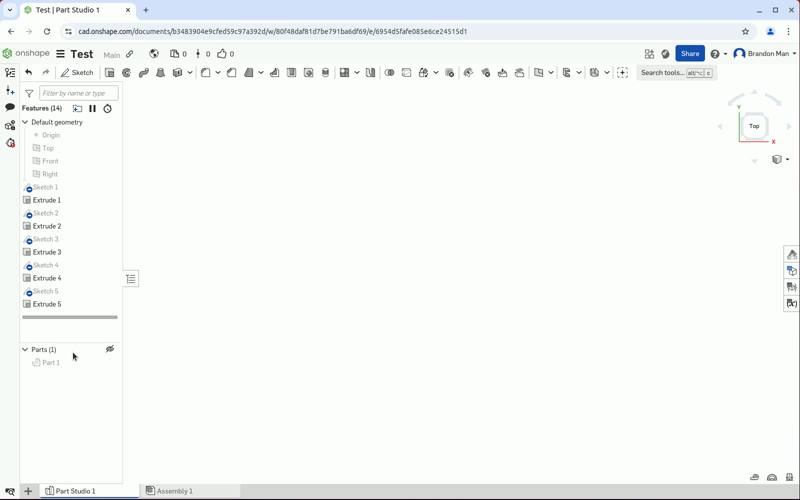
mouse_move(73, 352)
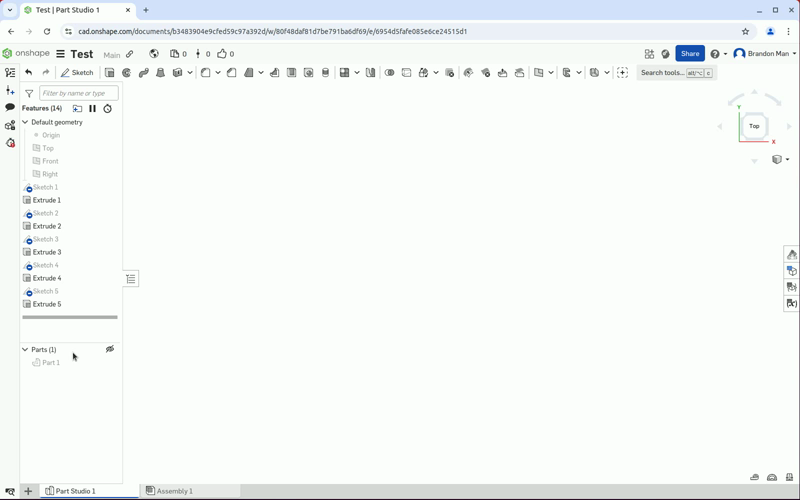
key(shift+y)
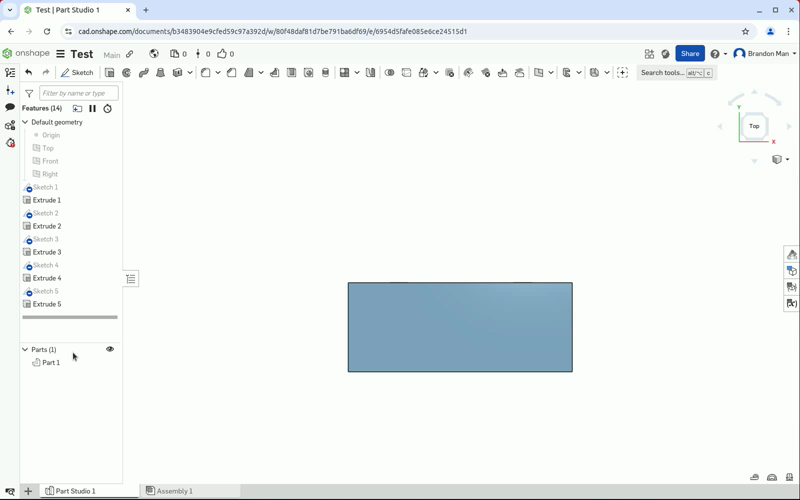
mouse_move(541, 75)
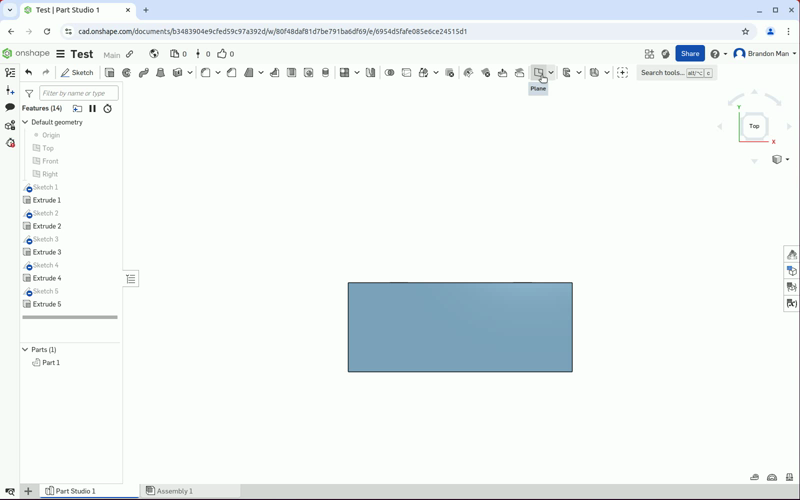
click(541, 75)
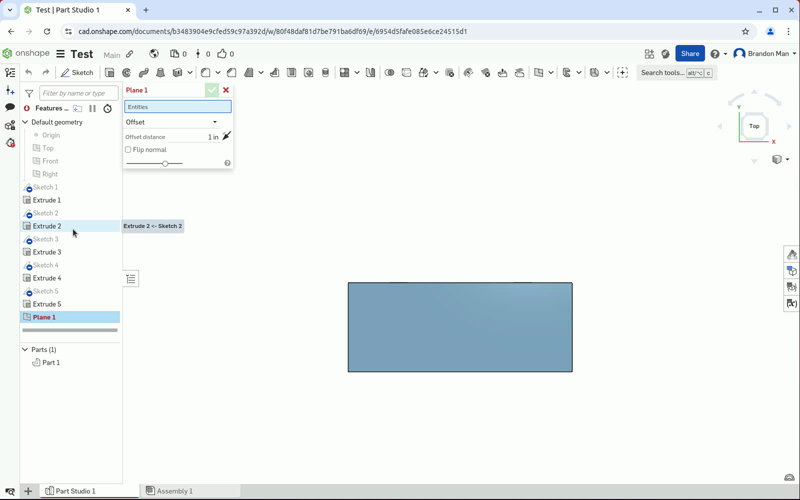
scroll(3)
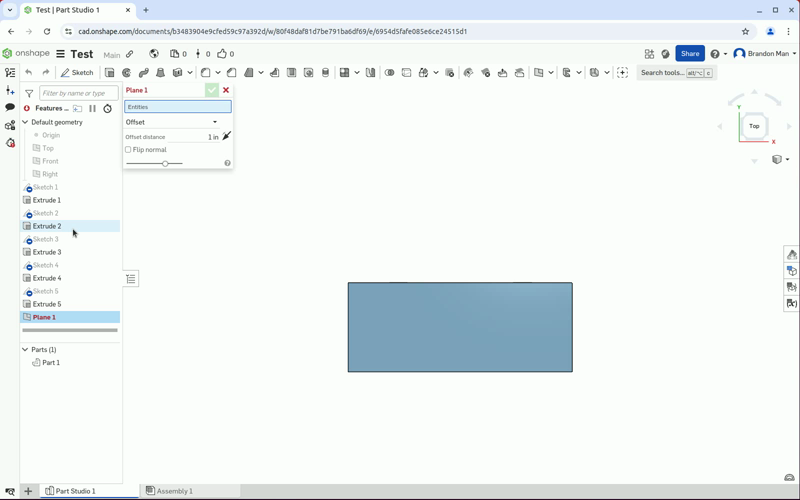
mouse_move(73, 150)
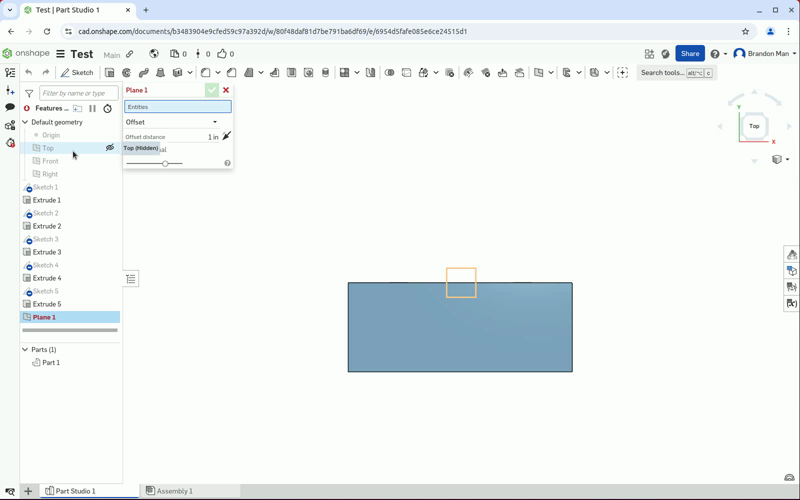
click(73, 150)
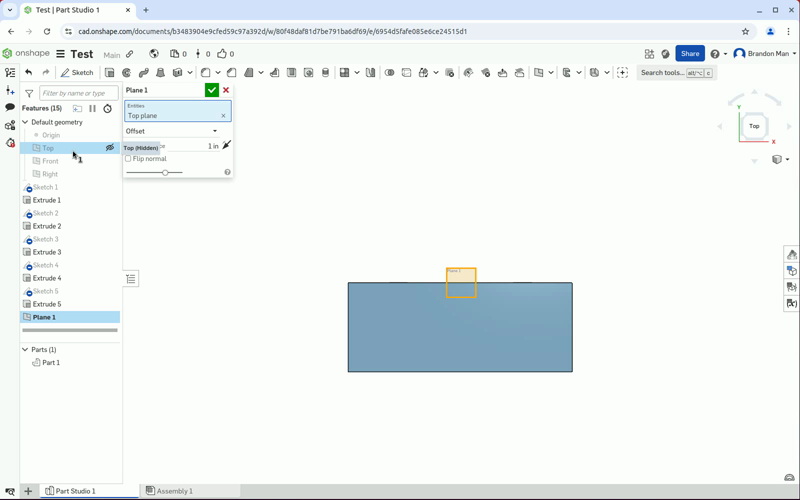
key(tab, 2)
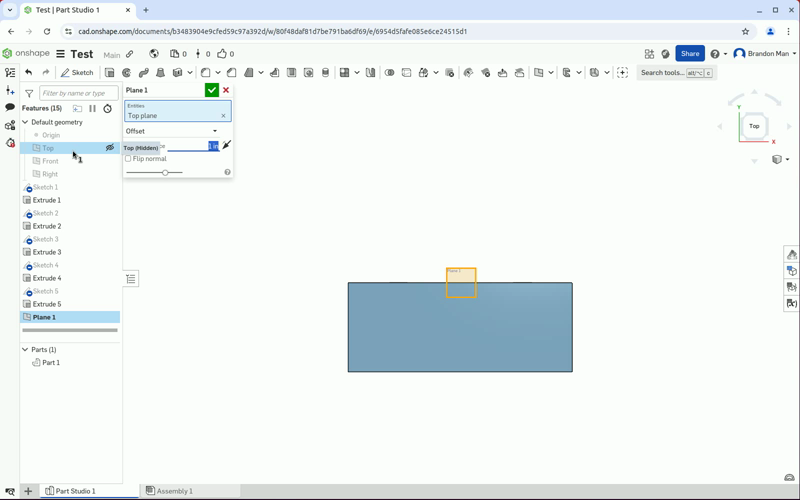
text(3.143)
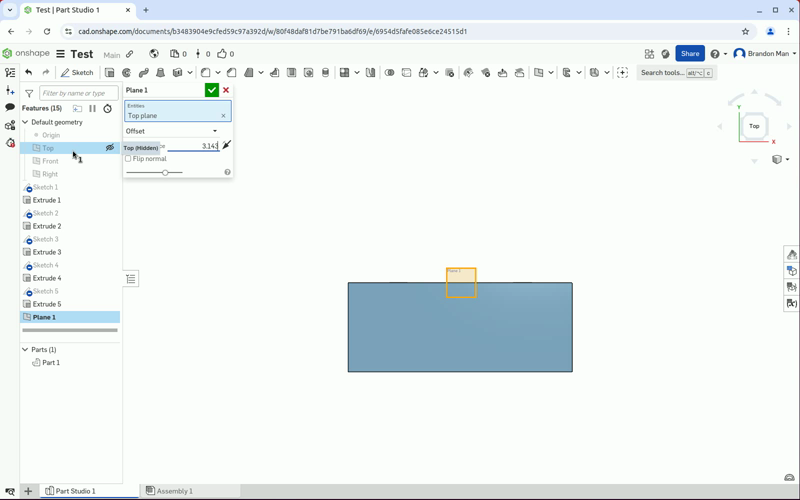
key(enter, 2)
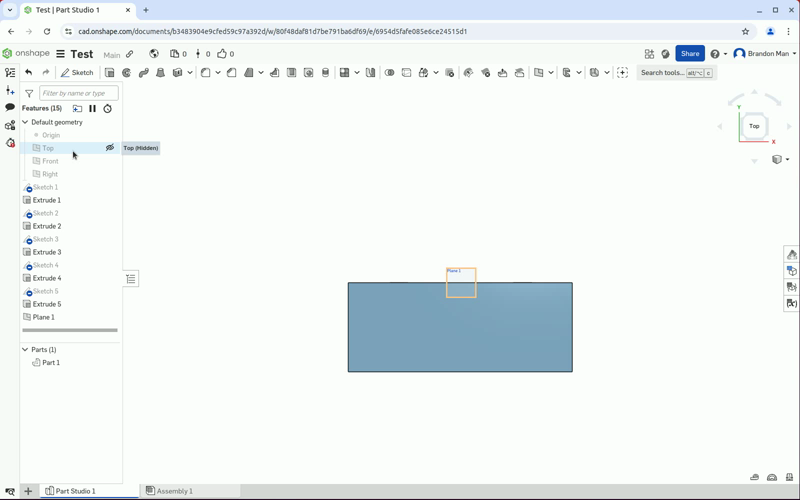
key(shift+s)
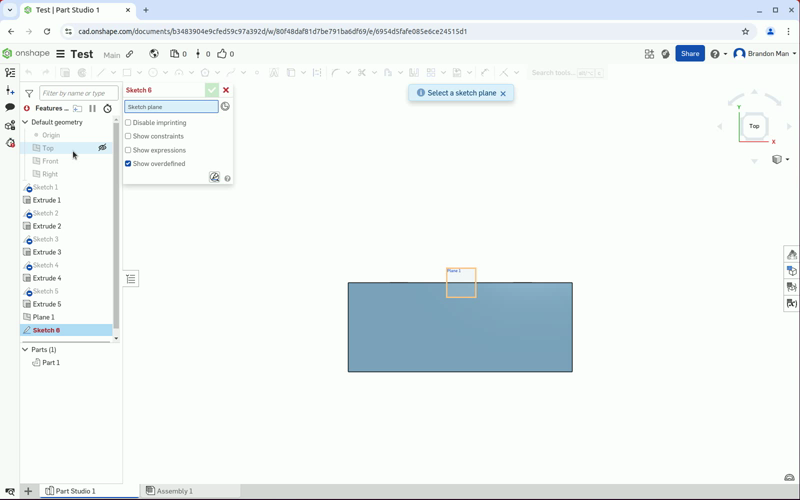
mouse_move(69, 319)
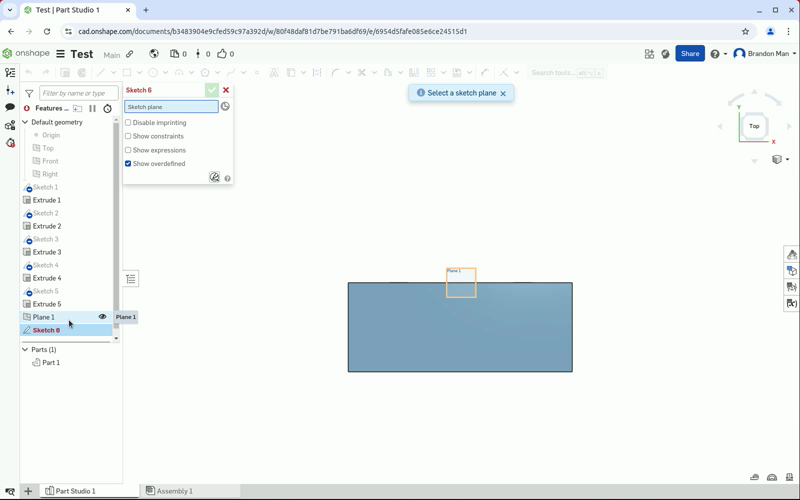
click(69, 319)
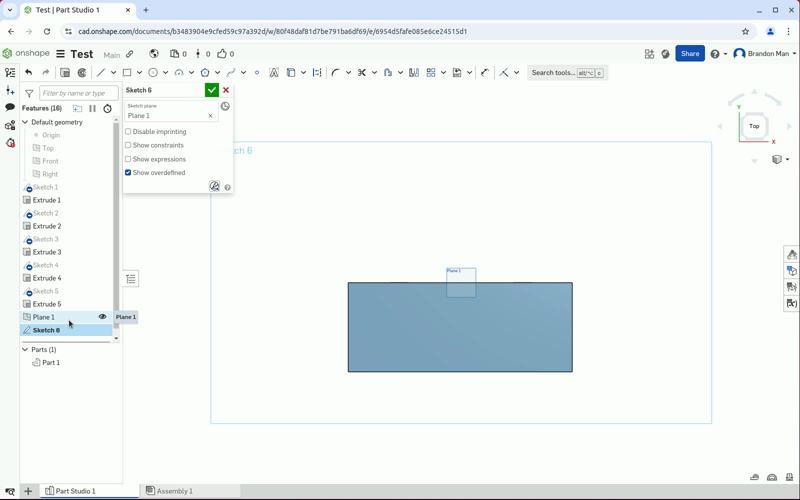
mouse_move(73, 352)
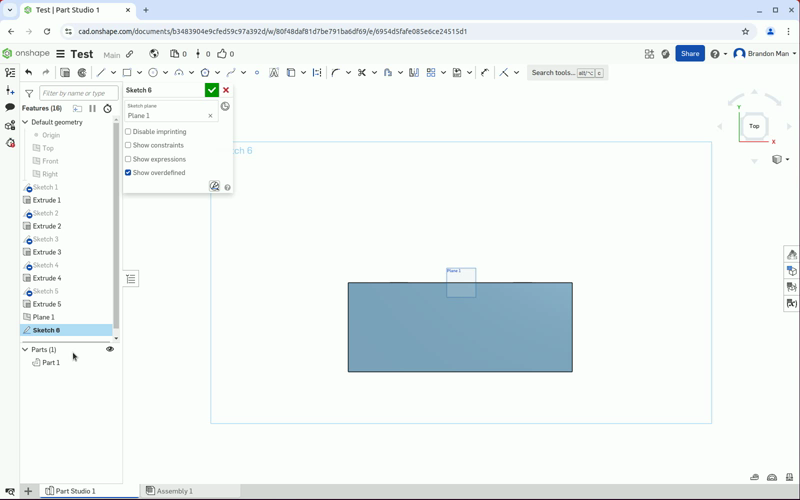
key(y)
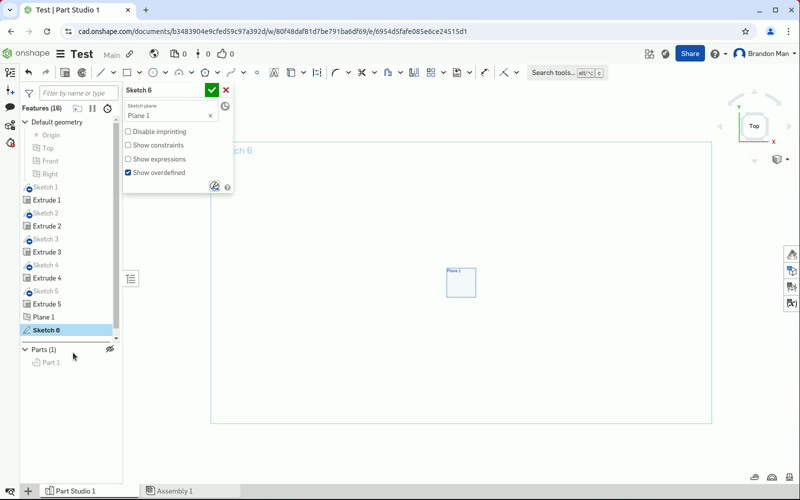
key(l)
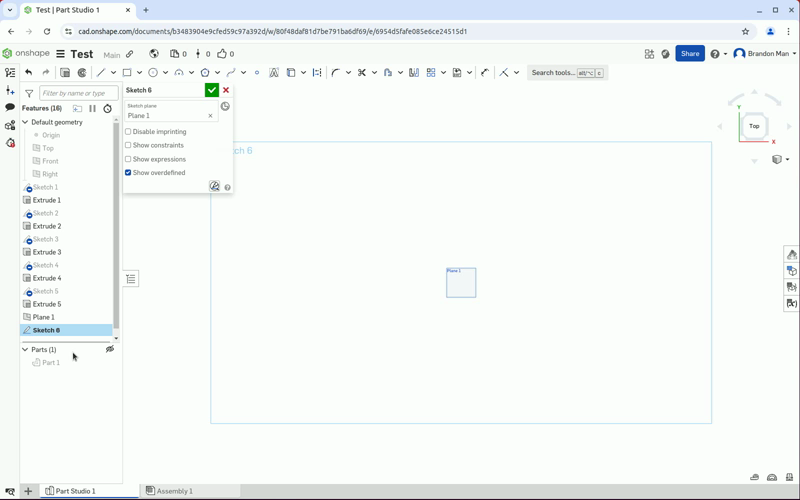
key_down(shift)
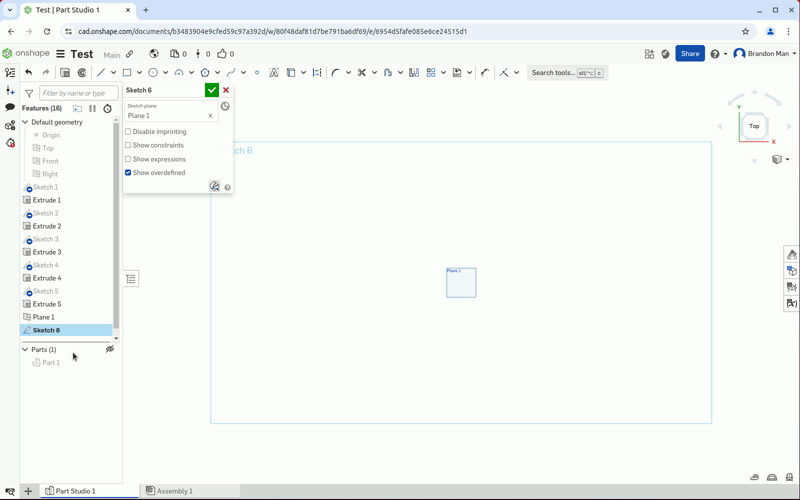
mouse_move(348, 372)
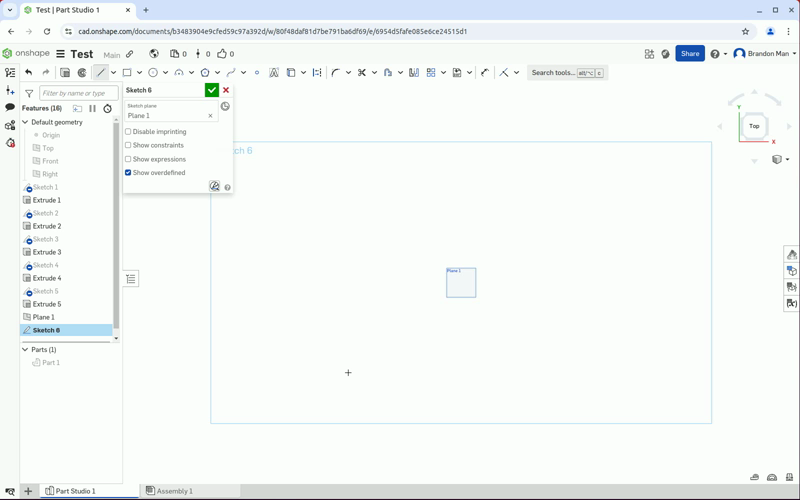
click(348, 372)
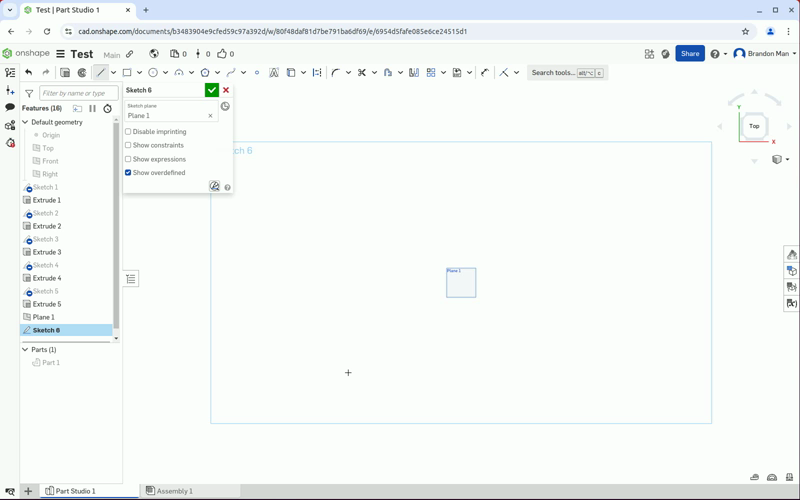
key_up(shift)
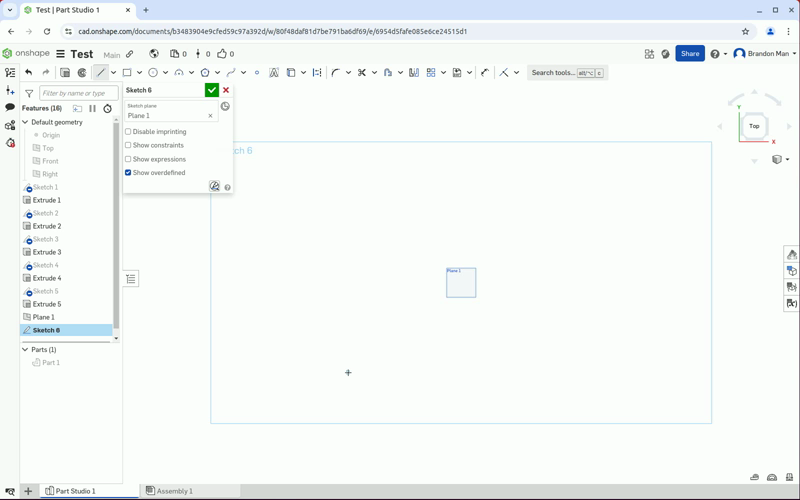
key_down(shift)
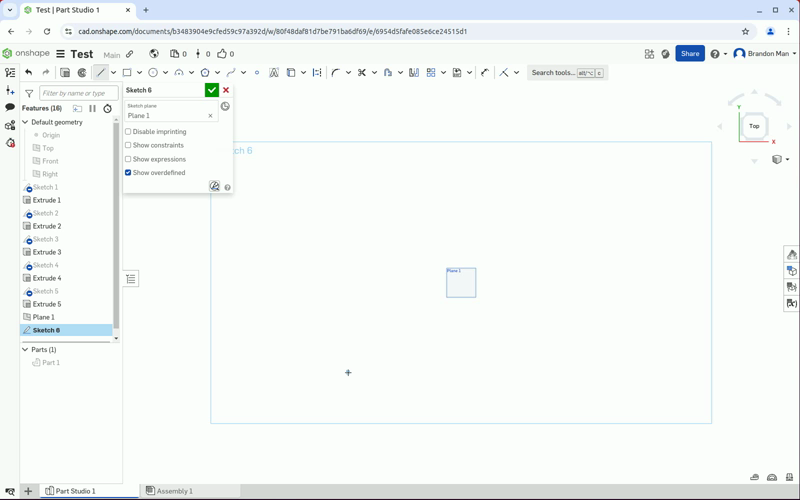
mouse_move(572, 372)
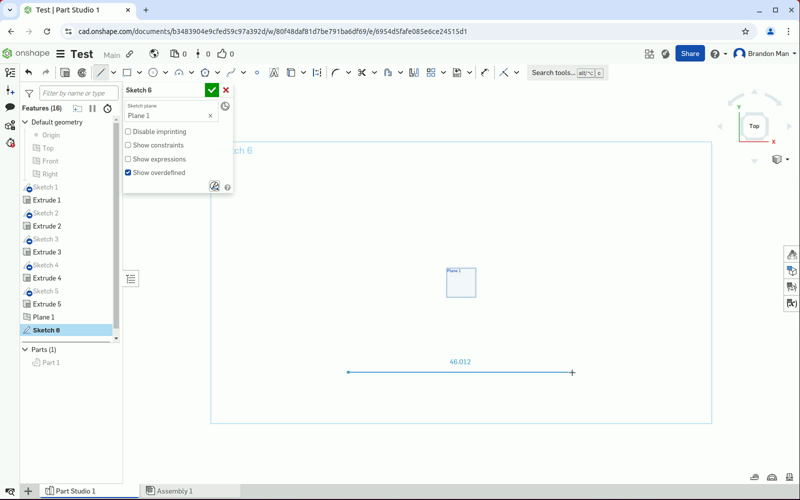
click(572, 372)
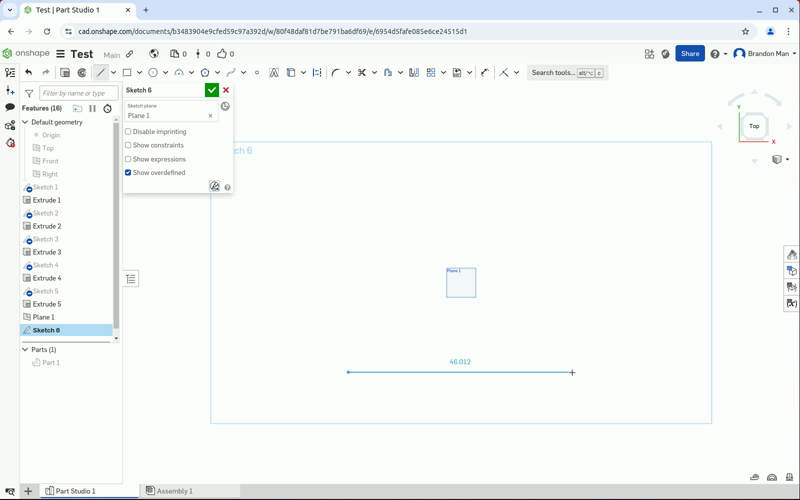
key_up(shift)
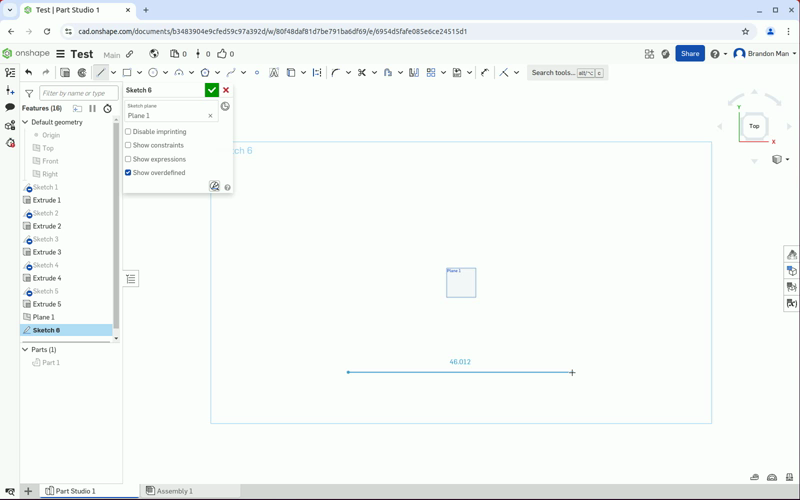
key_down(shift)
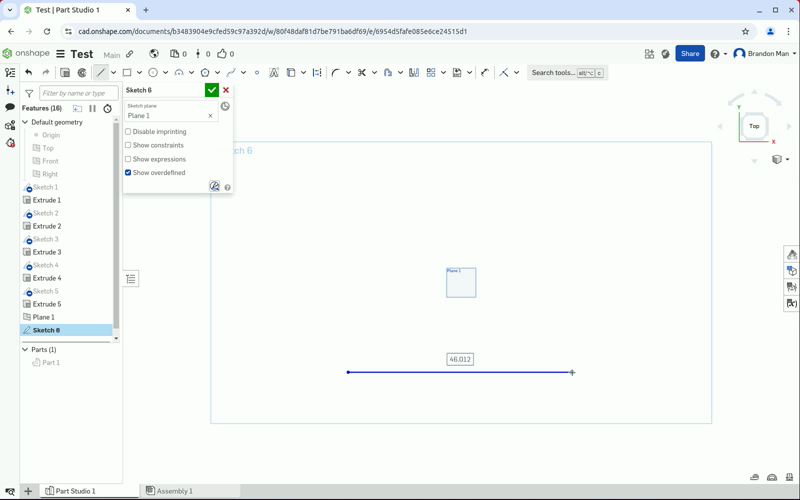
mouse_move(589, 372)
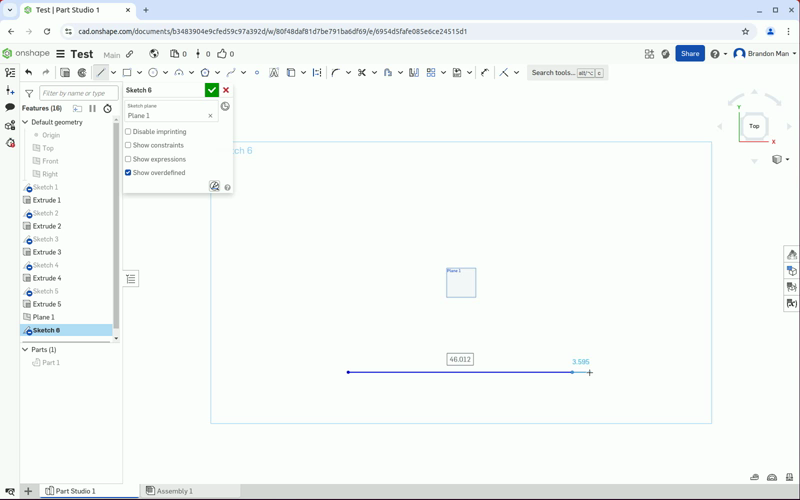
mouse_move(572, 327)
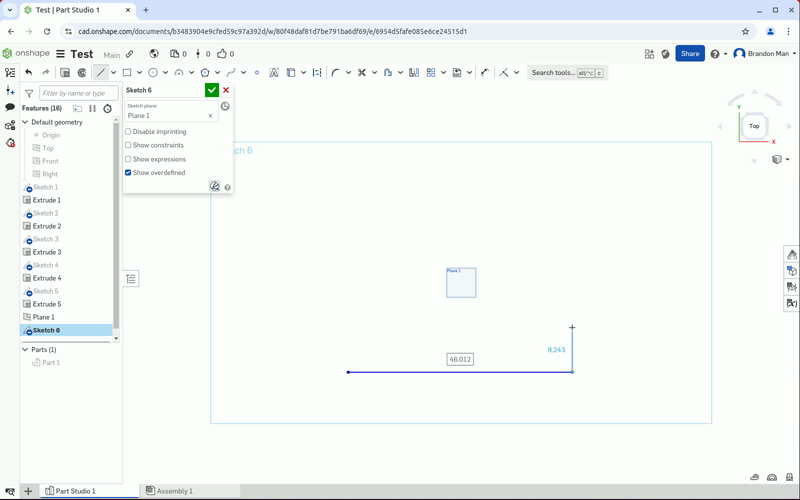
click(572, 327)
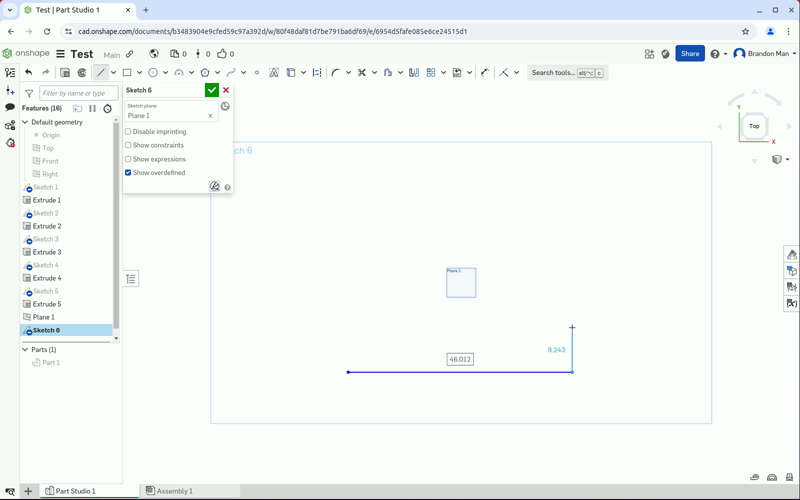
key_up(shift)
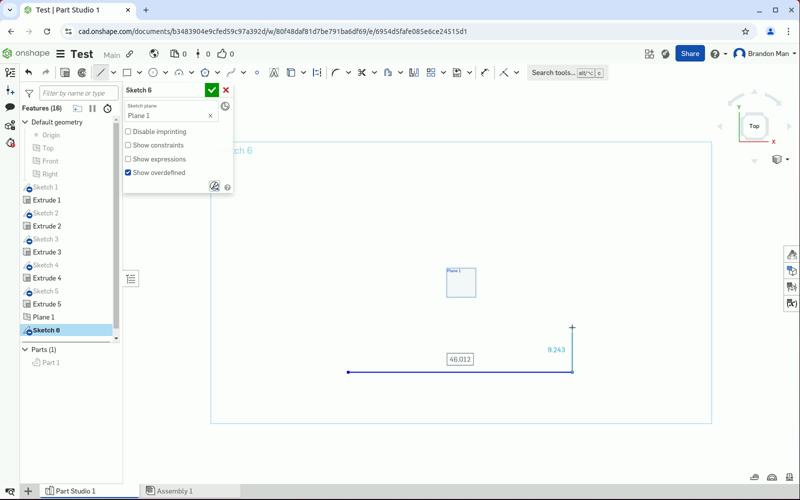
key_down(shift)
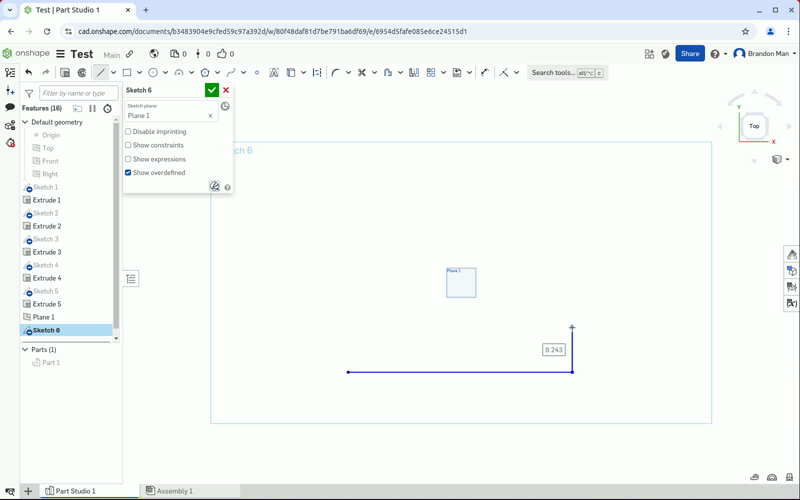
mouse_move(348, 327)
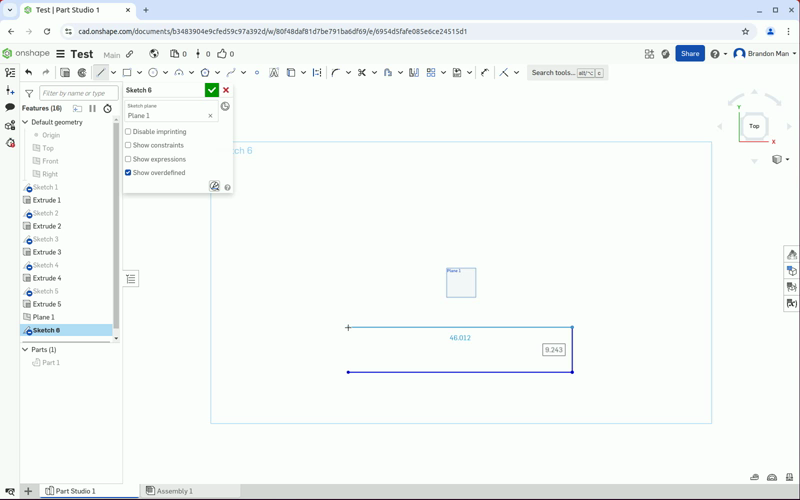
click(348, 327)
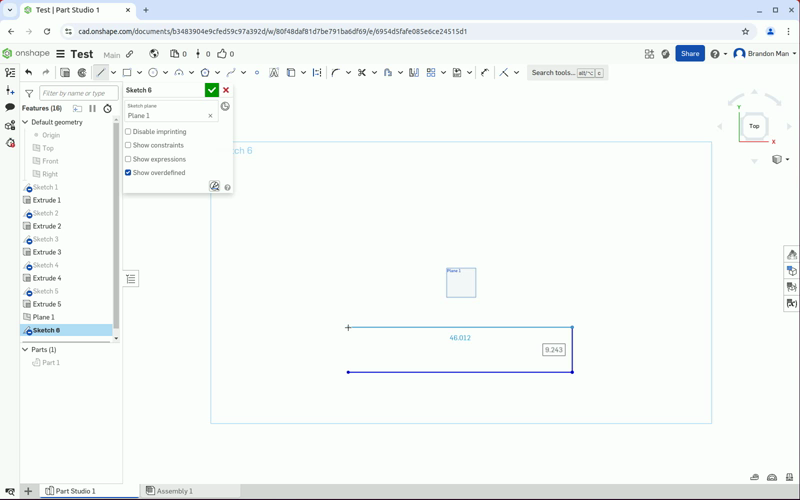
key_up(shift)
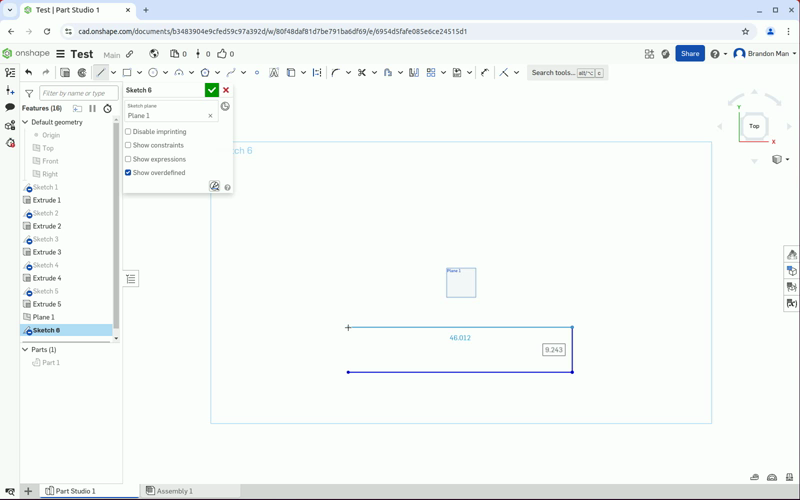
mouse_move(378, 327)
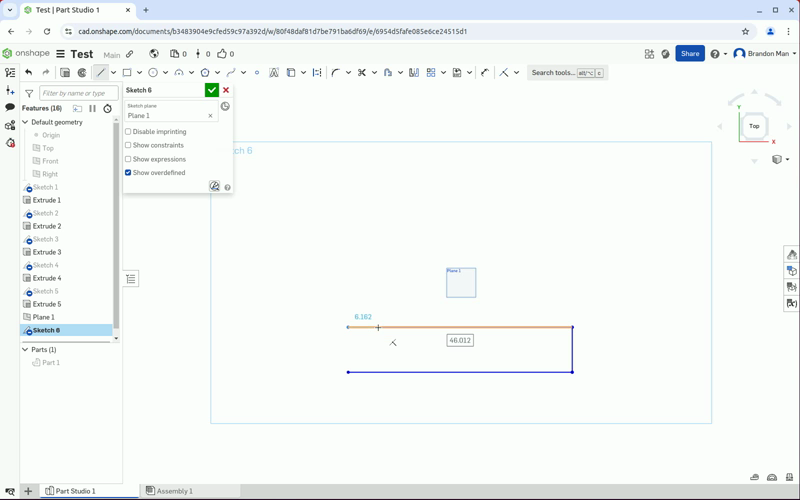
key_down(shift)
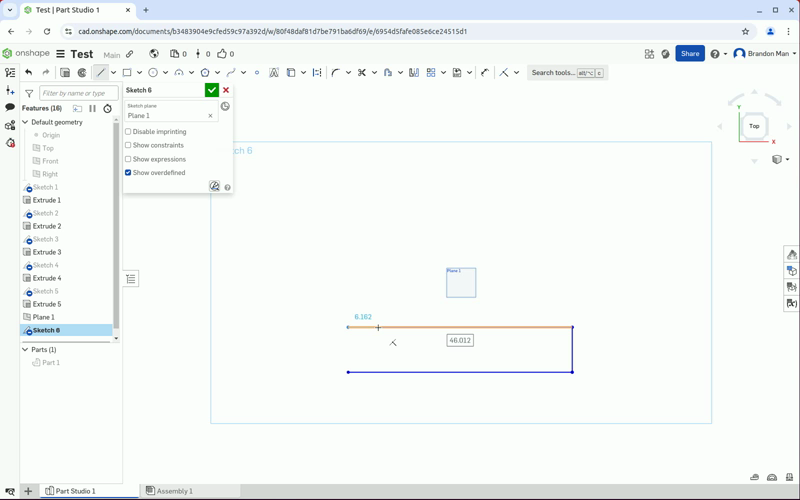
mouse_move(348, 372)
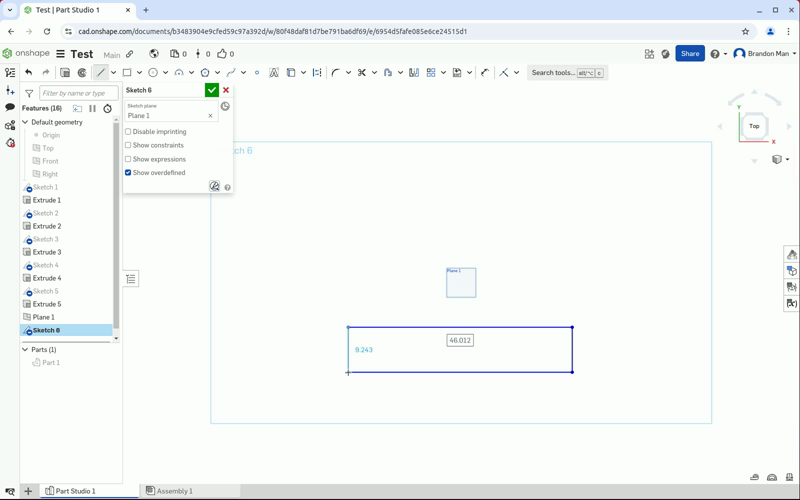
key_up(shift)
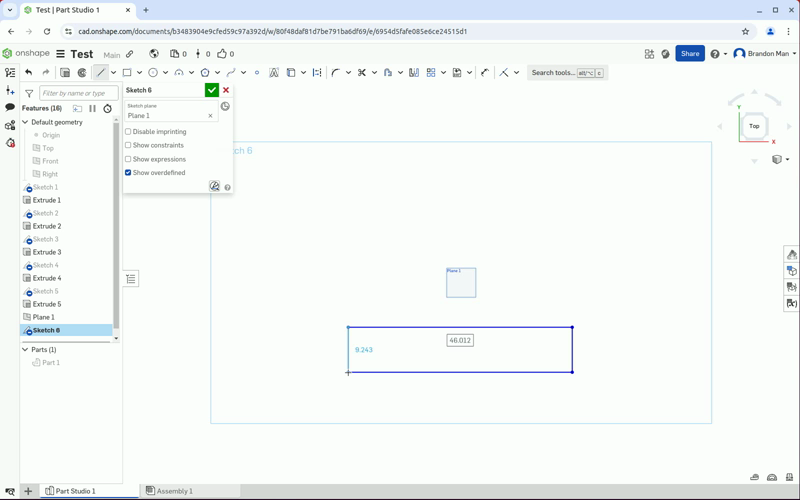
click(348, 372)
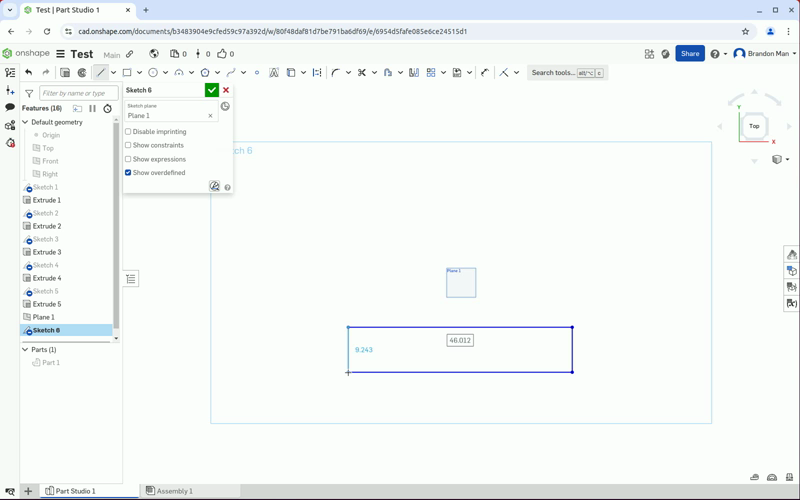
key(esc)
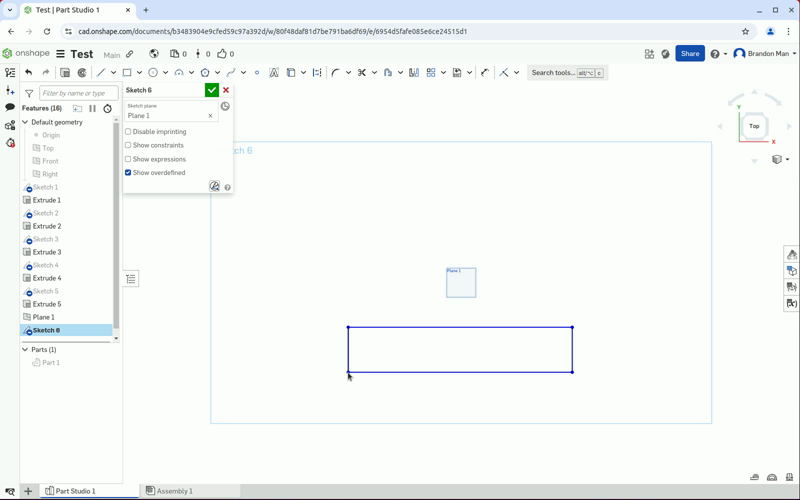
mouse_move(462, 358)
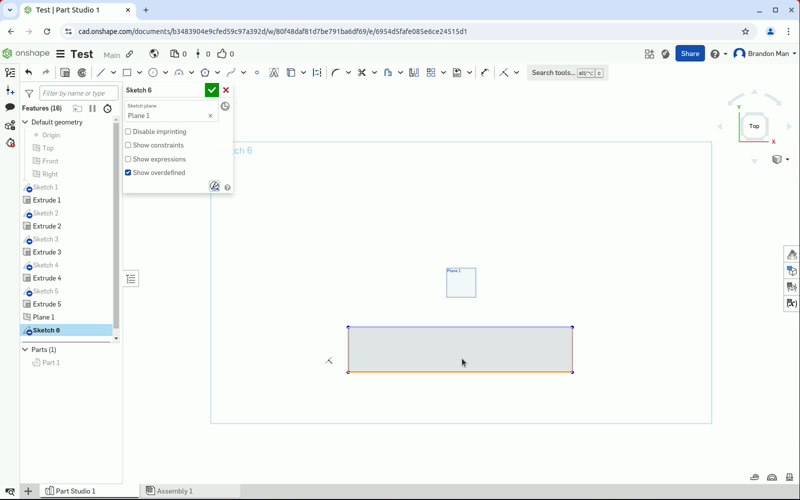
click(462, 358)
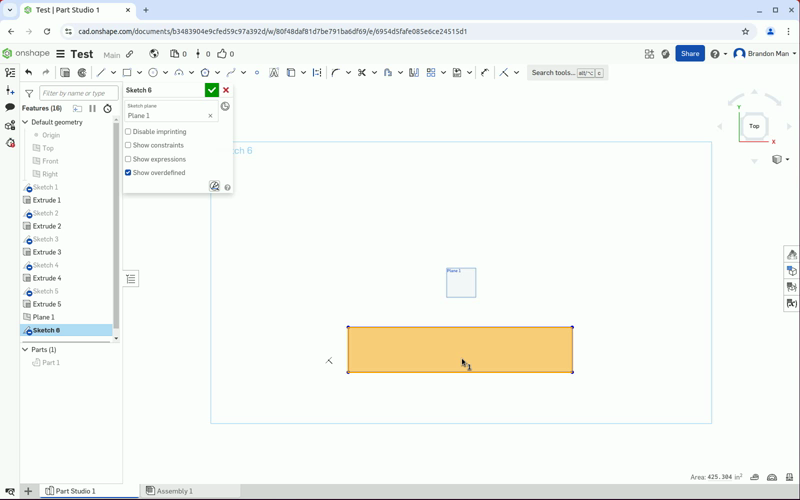
mouse_move(73, 352)
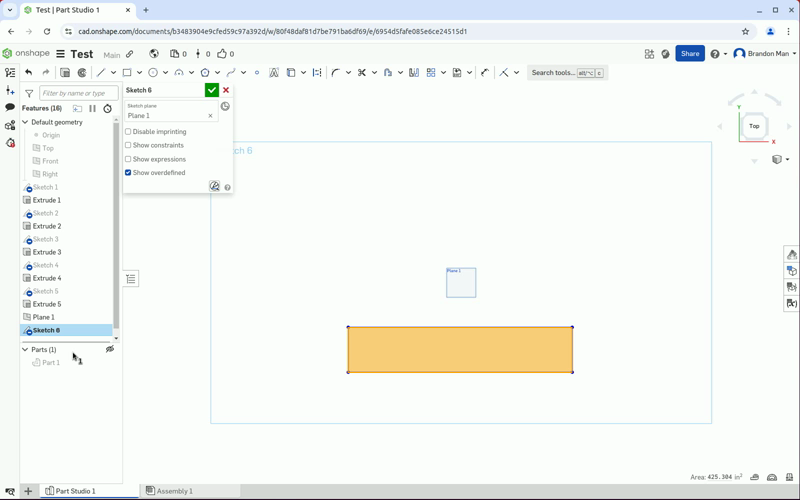
key(shift+y)
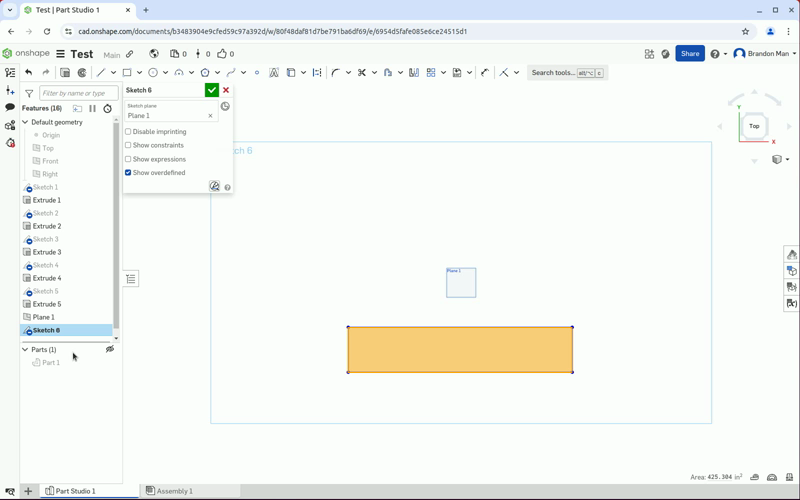
key(shift+e)
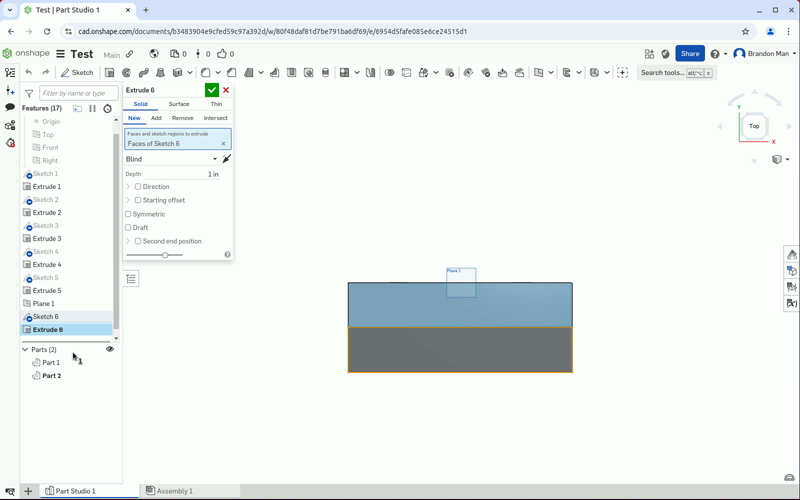
mouse_move(143, 106)
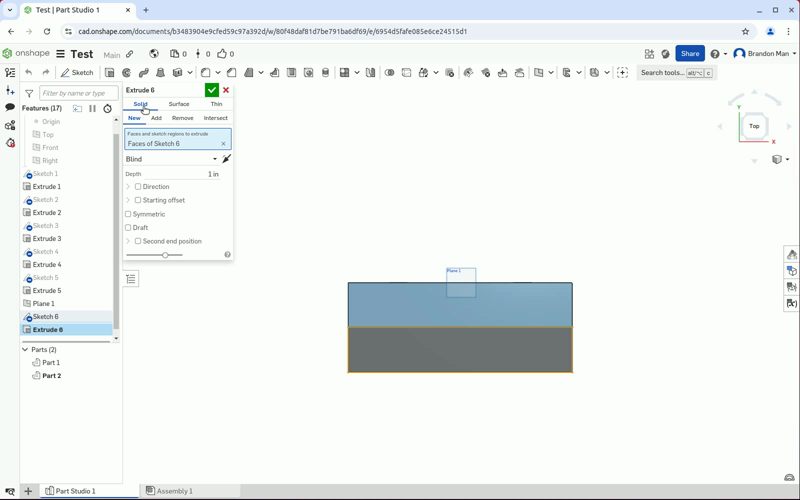
click(143, 106)
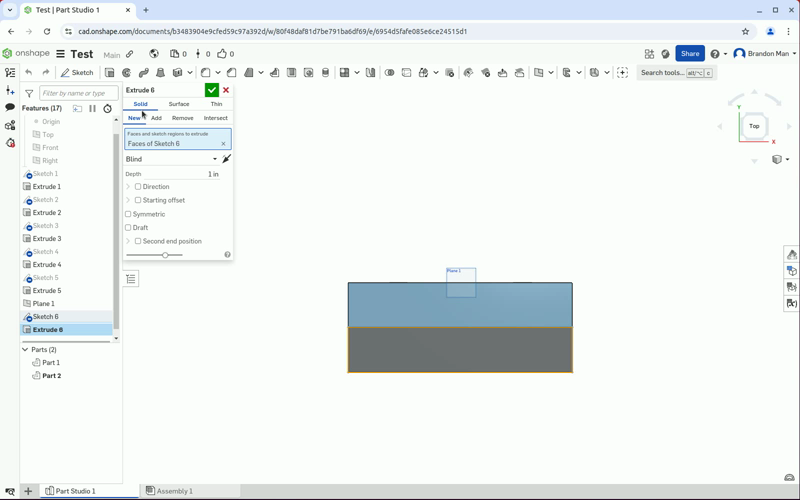
mouse_move(137, 120)
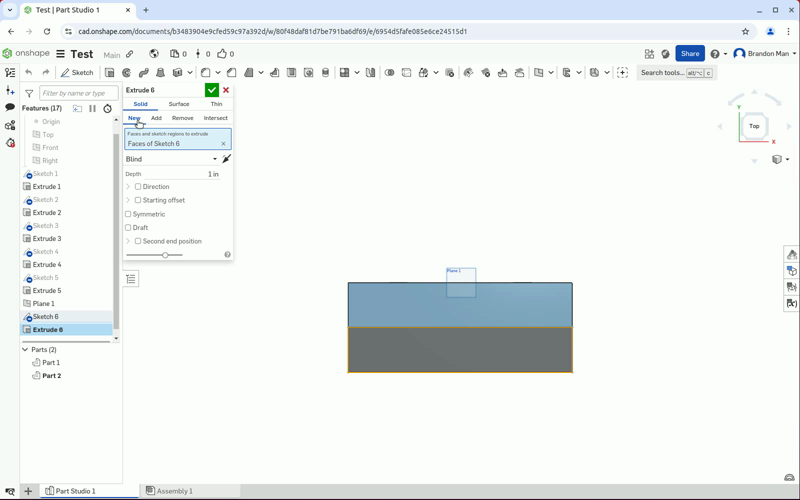
click(137, 120)
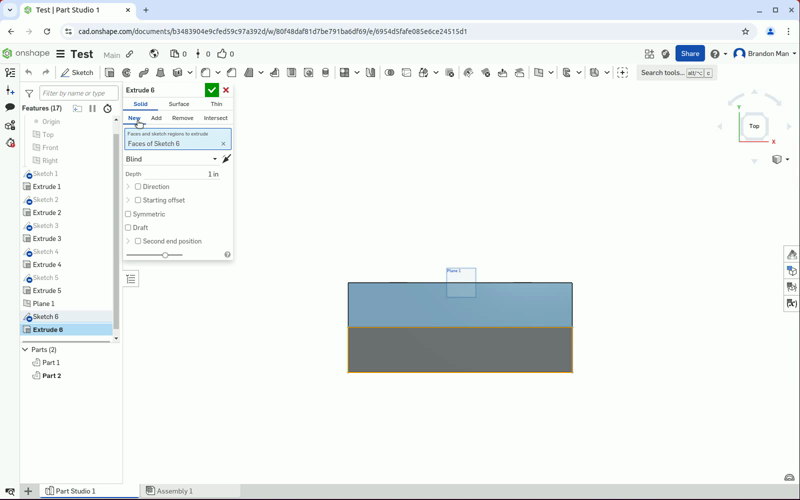
key(tab, 4)
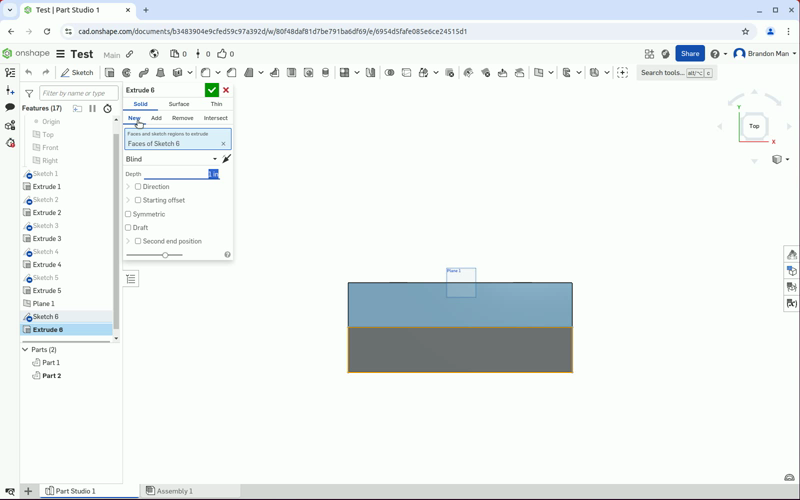
text(12.276)
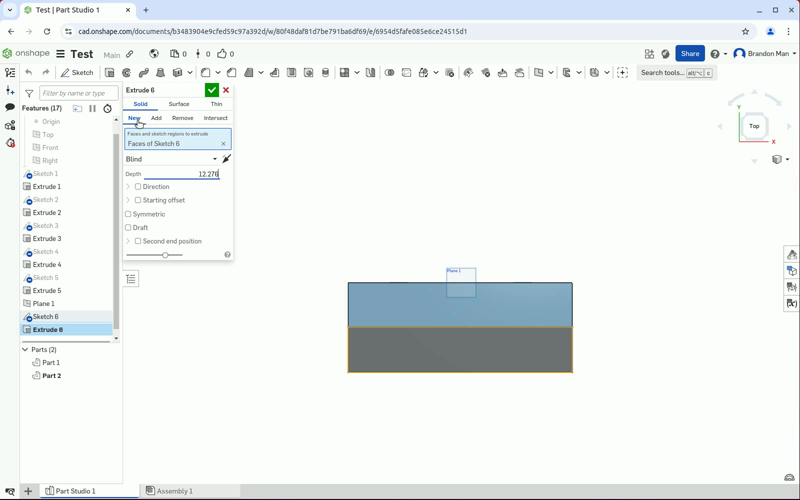
key(enter)
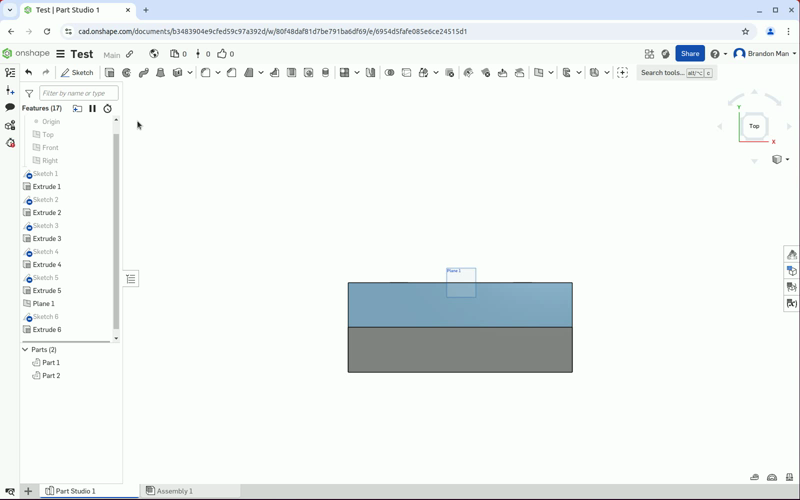
key(shift+h)
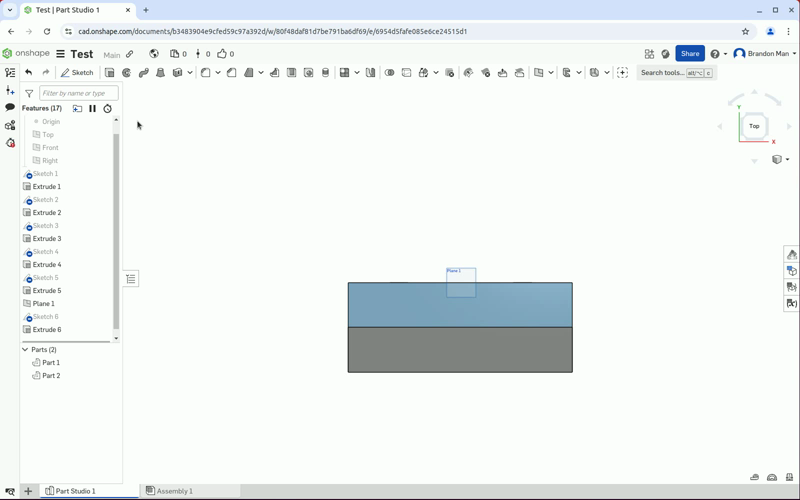
key(shift+h)
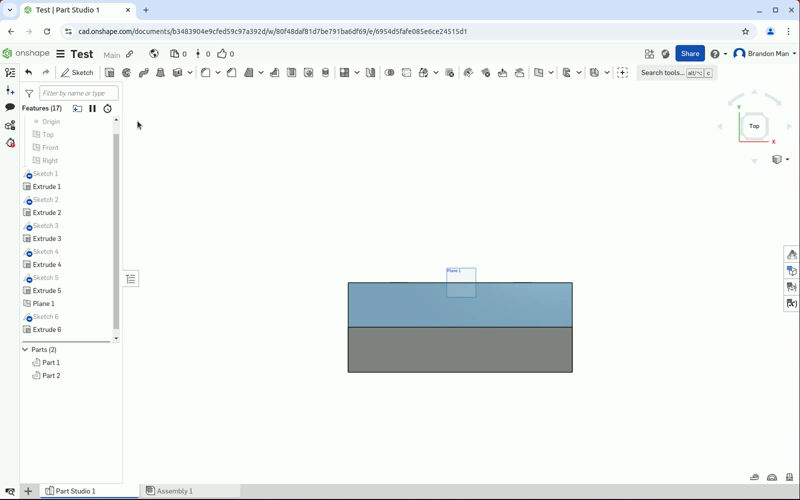
mouse_move(69, 176)
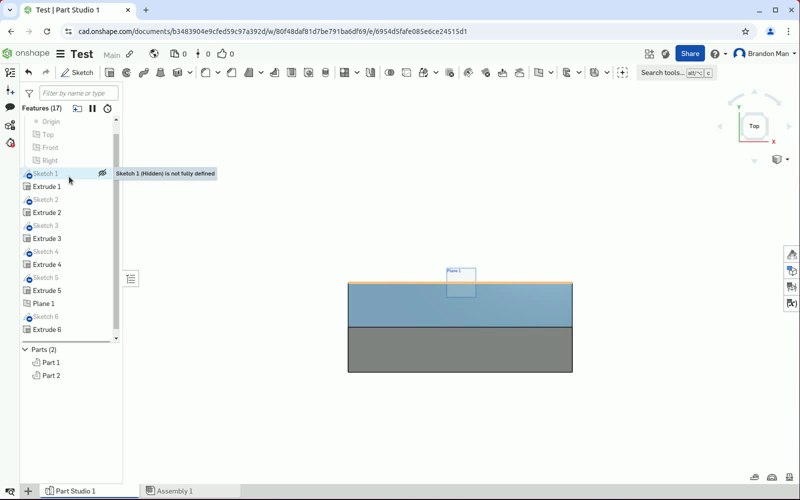
click(69, 176)
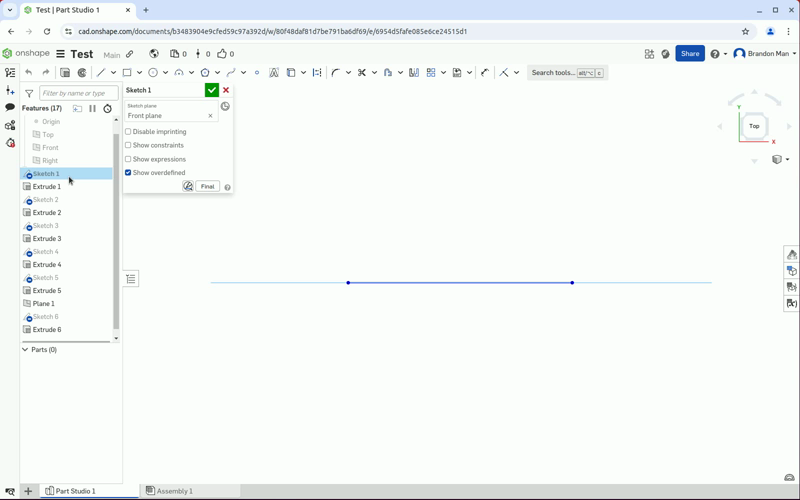
mouse_move(229, 92)
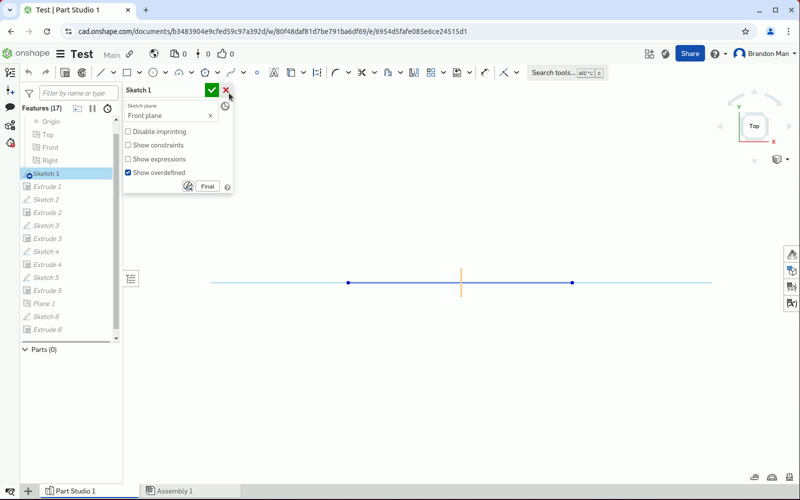
click(229, 92)
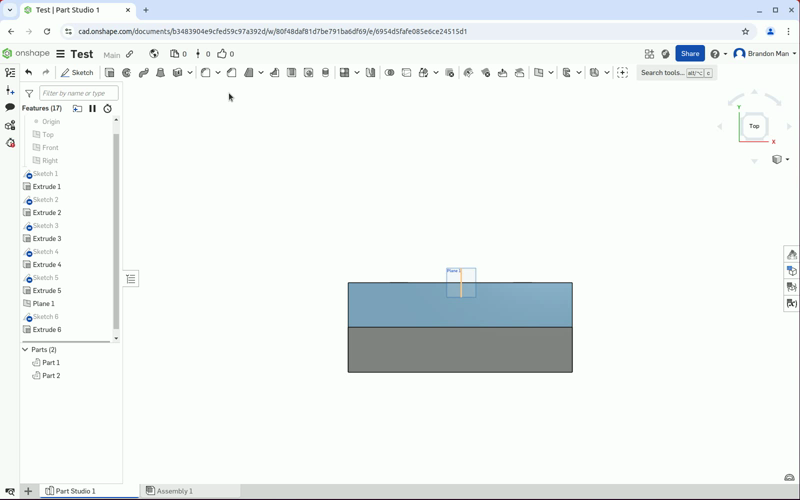
mouse_move(73, 352)
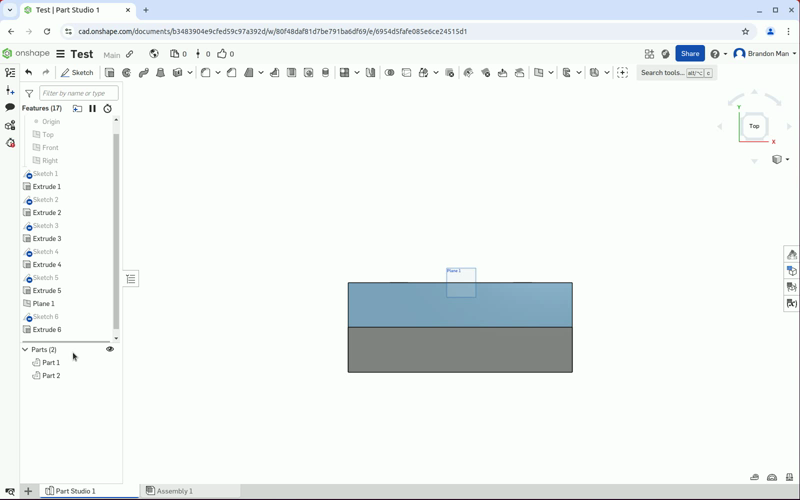
key(y)
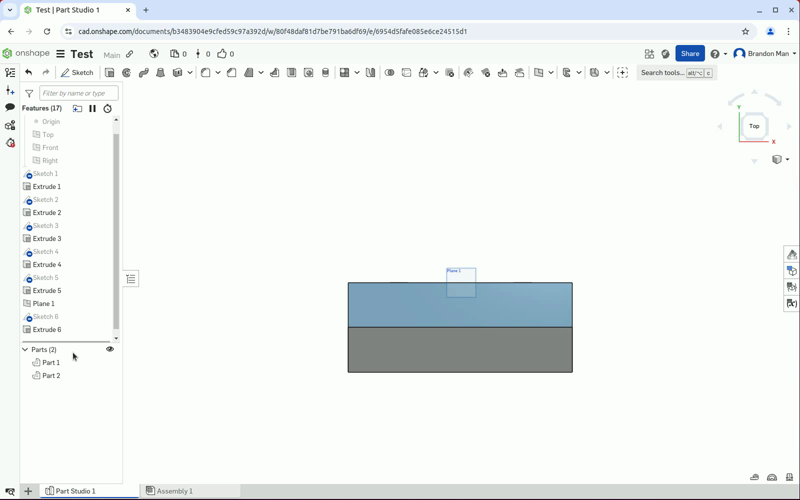
key(shift+p)
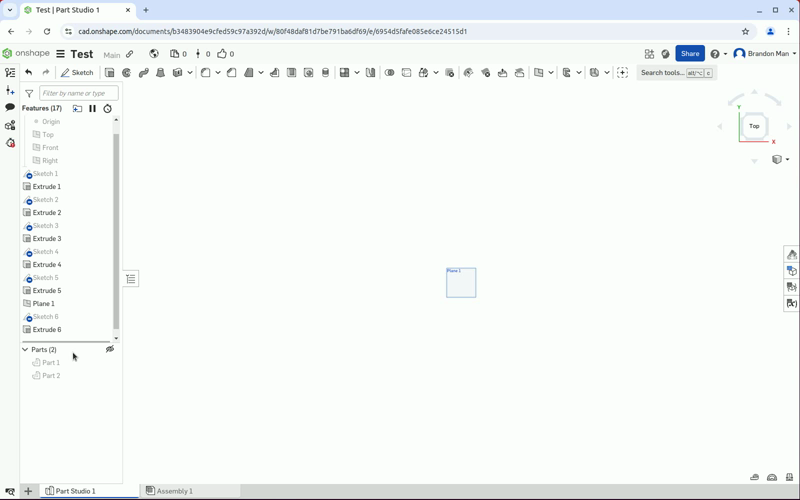
key(space)
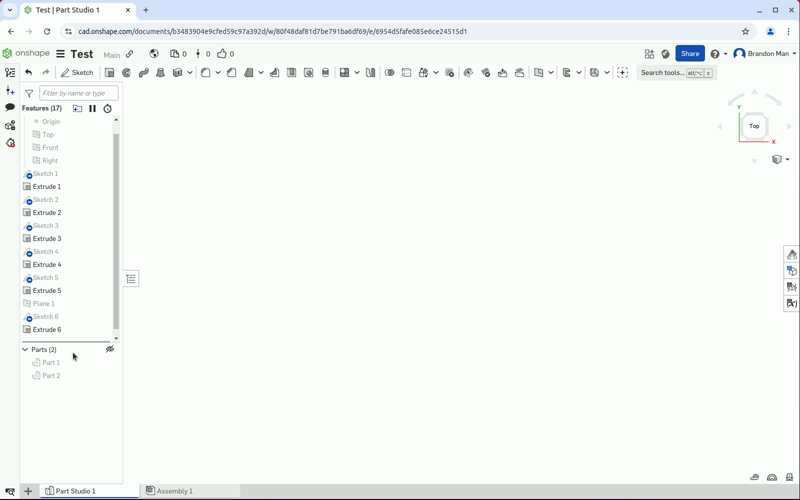
key_down(shift)
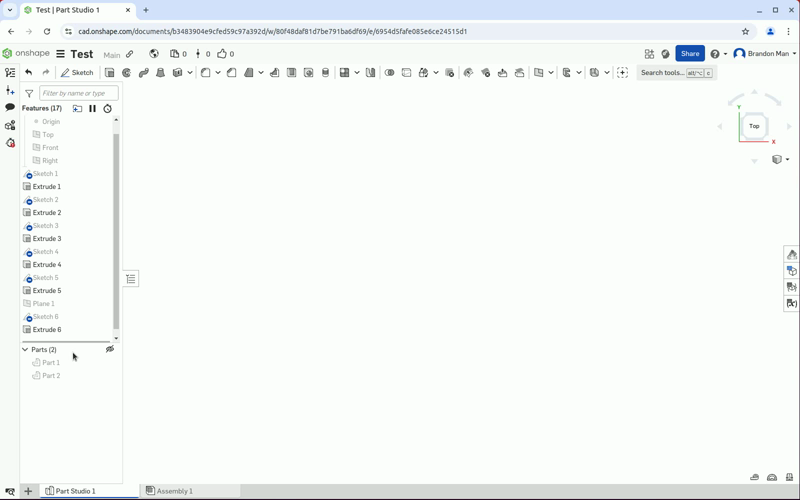
key(up)
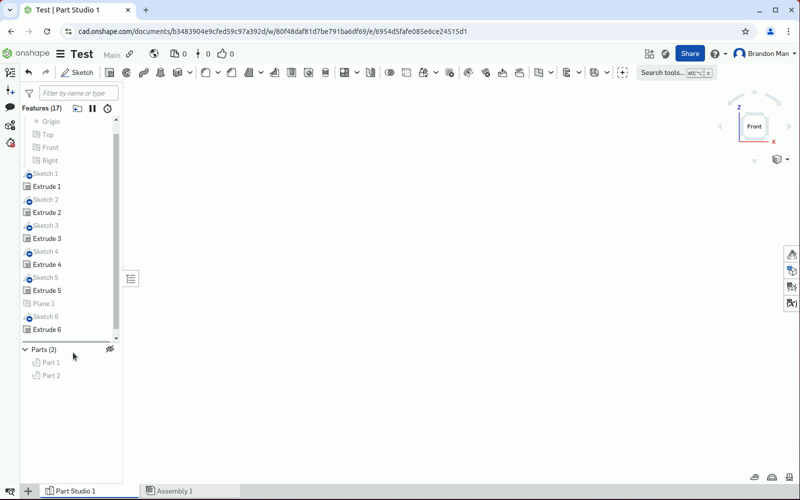
key_up(shift)
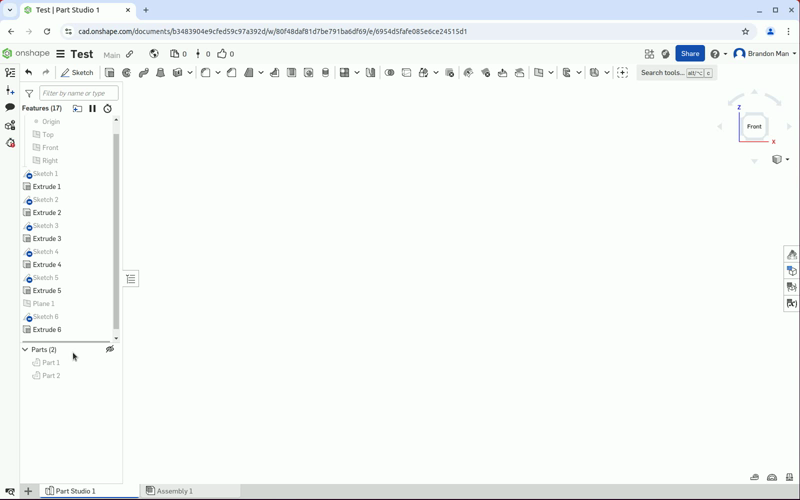
mouse_move(73, 352)
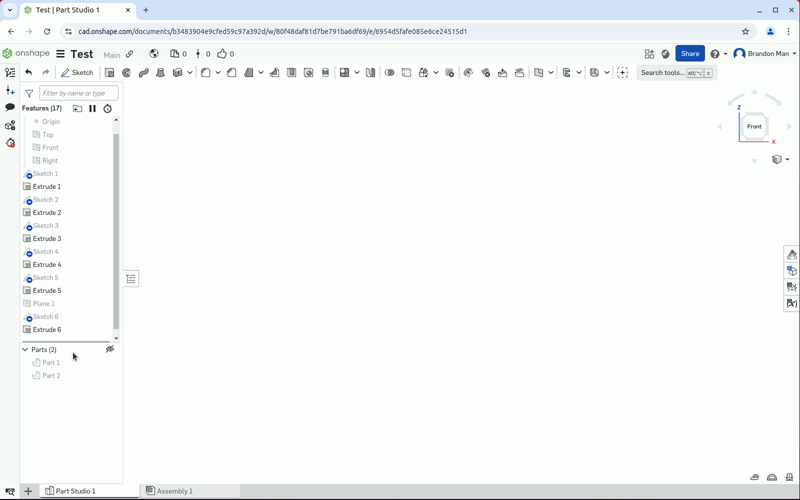
key(shift+y)
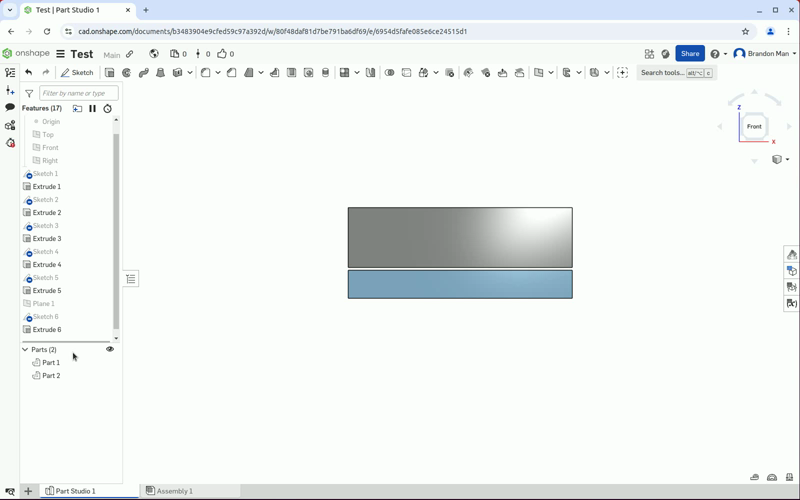
mouse_move(541, 75)
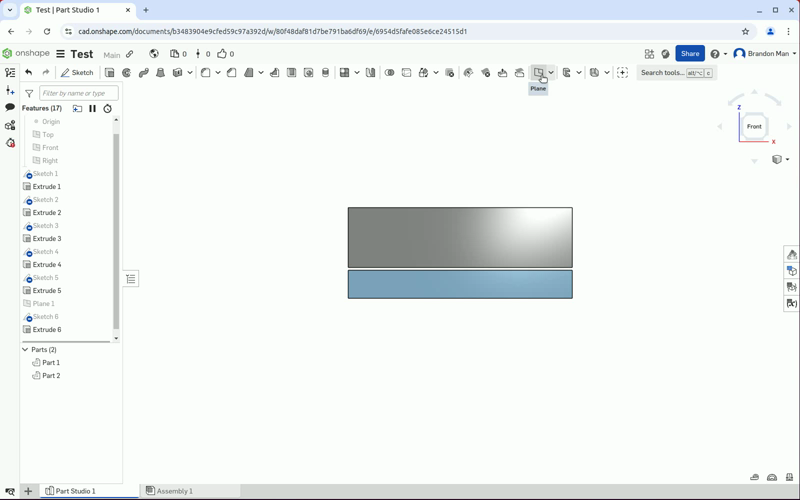
click(541, 75)
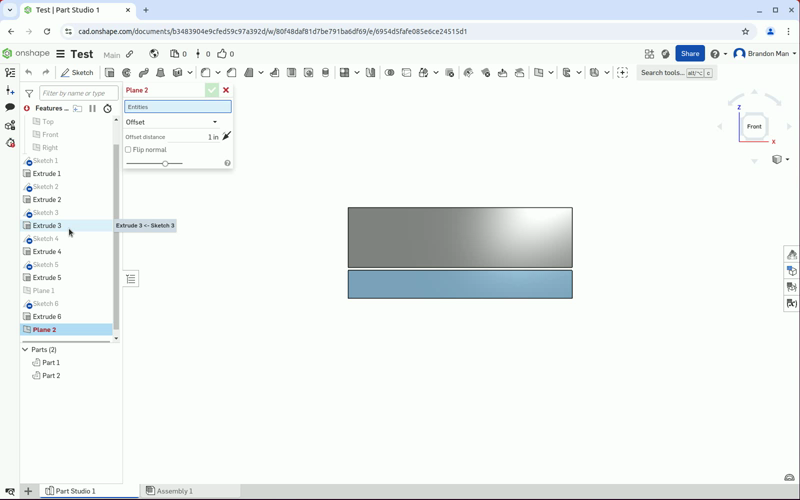
scroll(3)
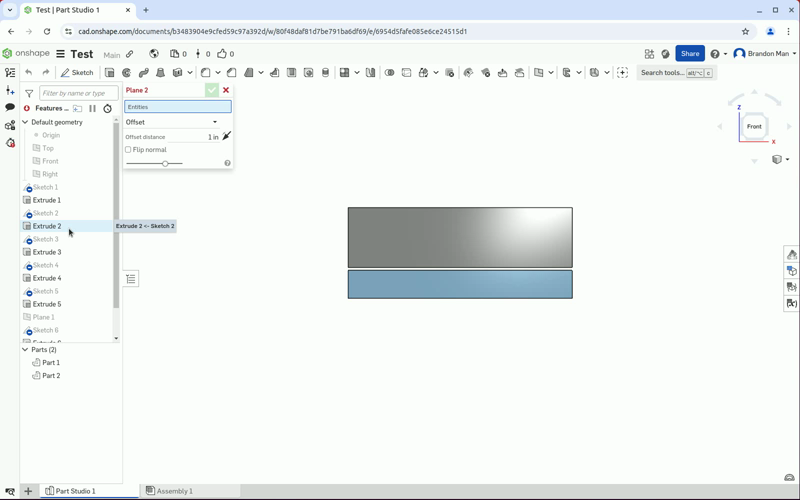
mouse_move(69, 163)
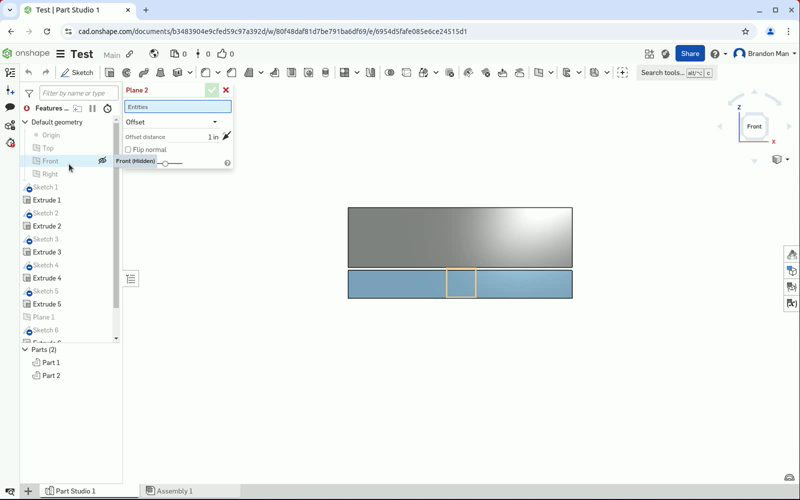
click(69, 163)
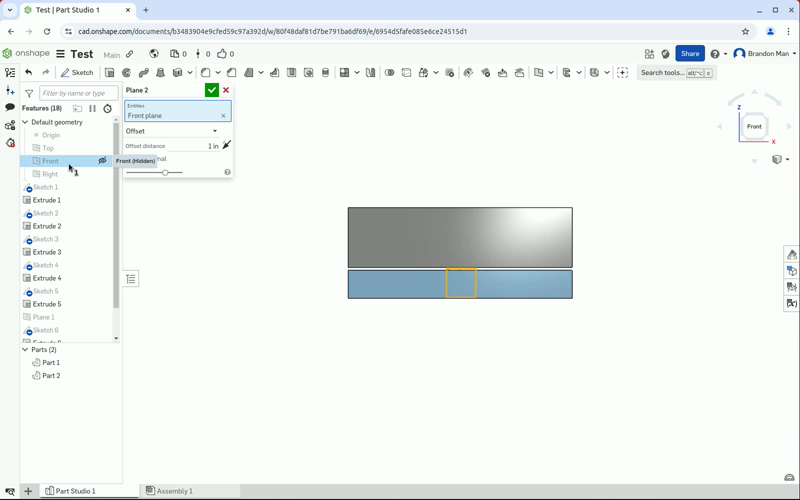
key(tab, 2)
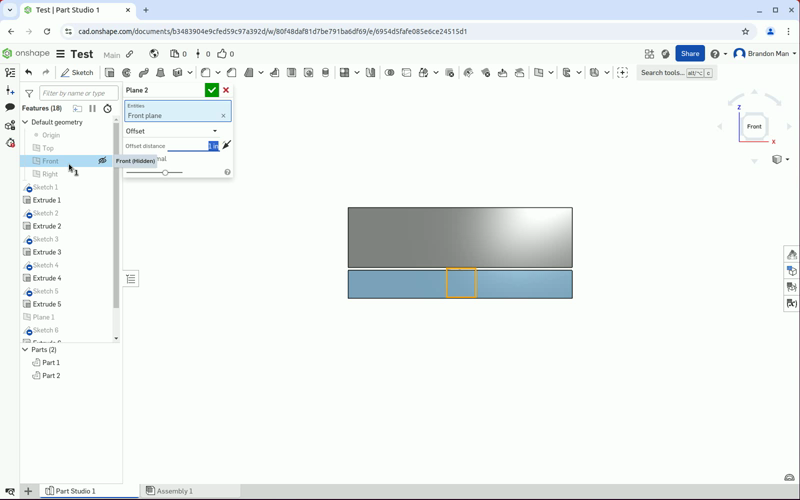
text(18.302)
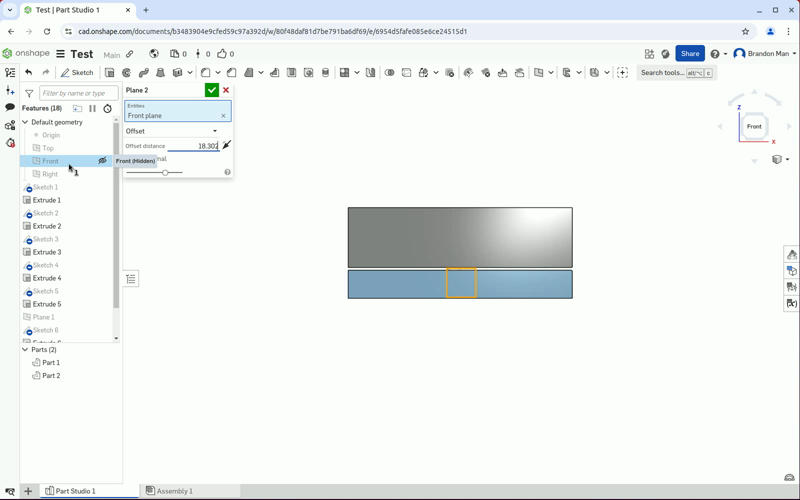
key(enter, 2)
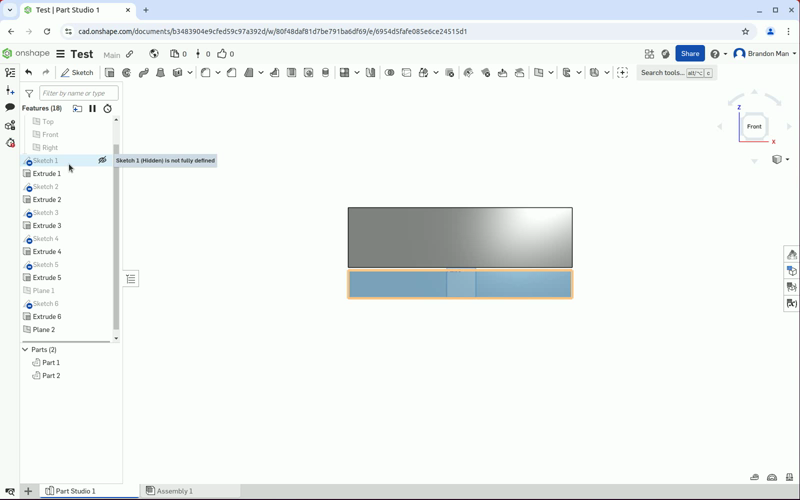
key(shift+s)
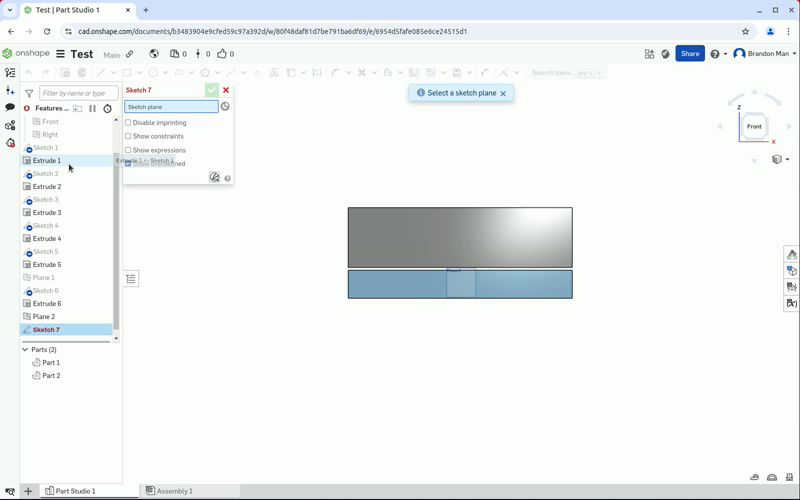
mouse_move(69, 319)
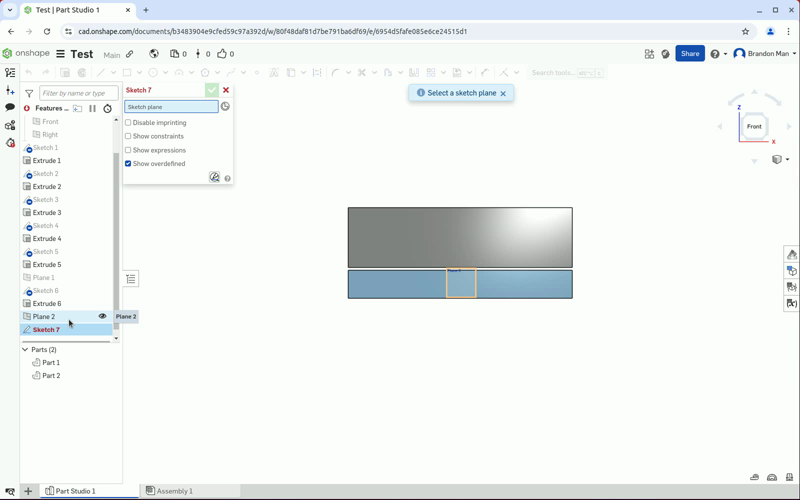
click(69, 319)
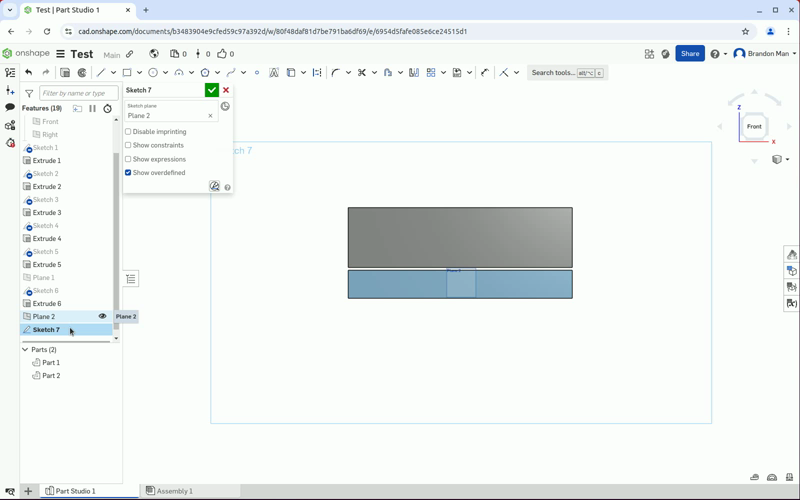
mouse_move(73, 352)
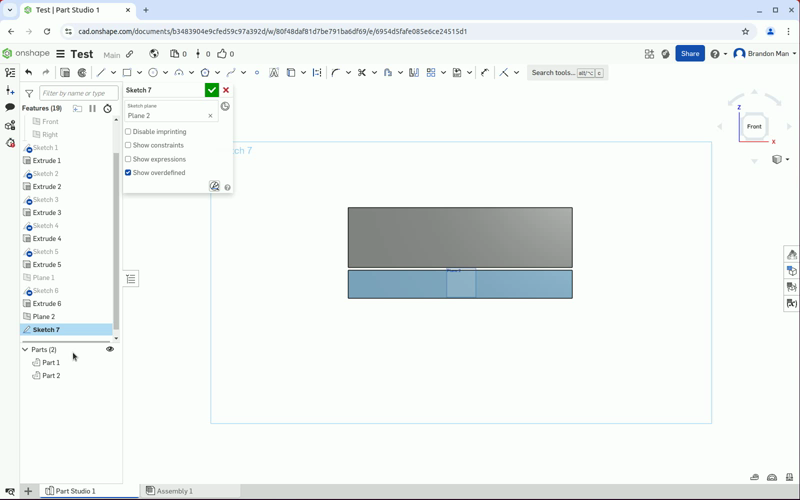
key(y)
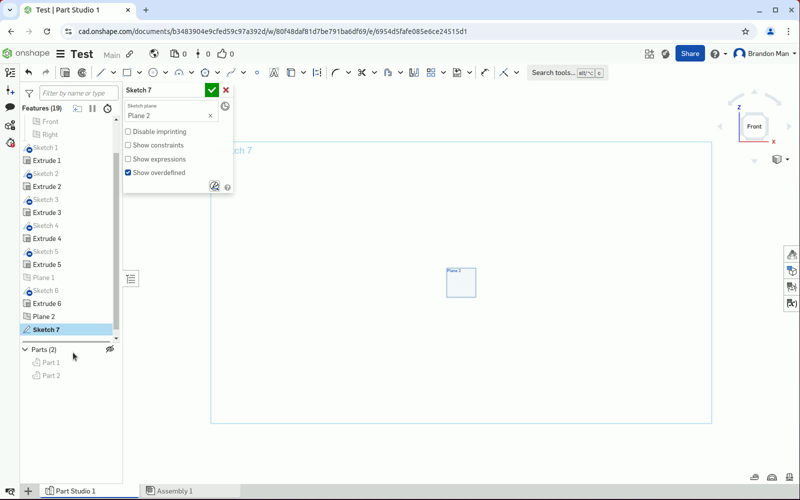
key(c)
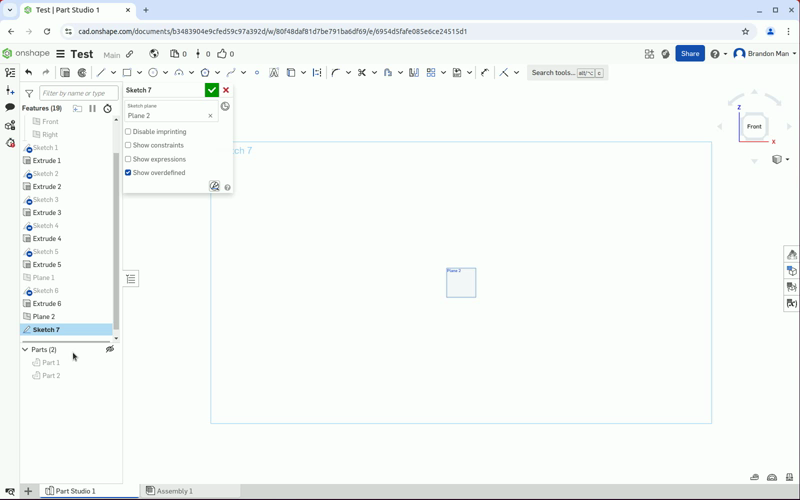
key_down(shift)
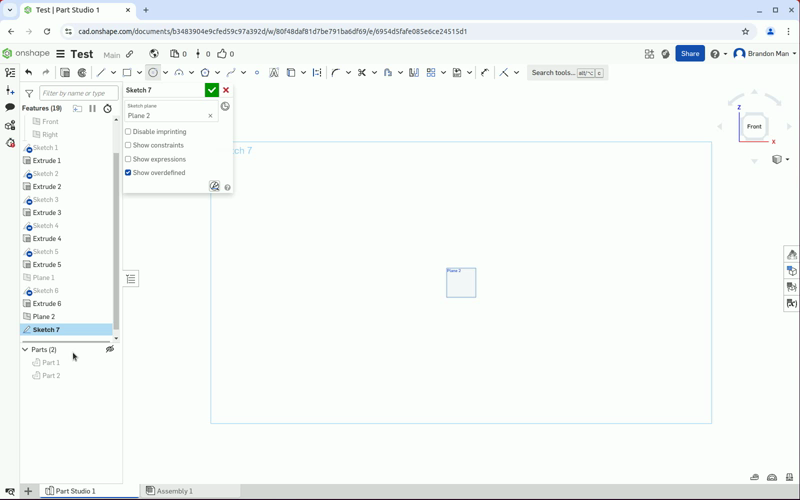
mouse_move(378, 244)
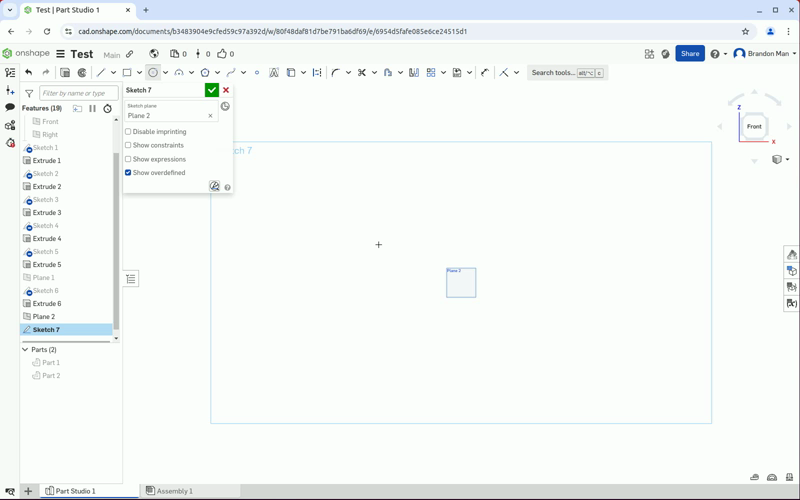
click(378, 244)
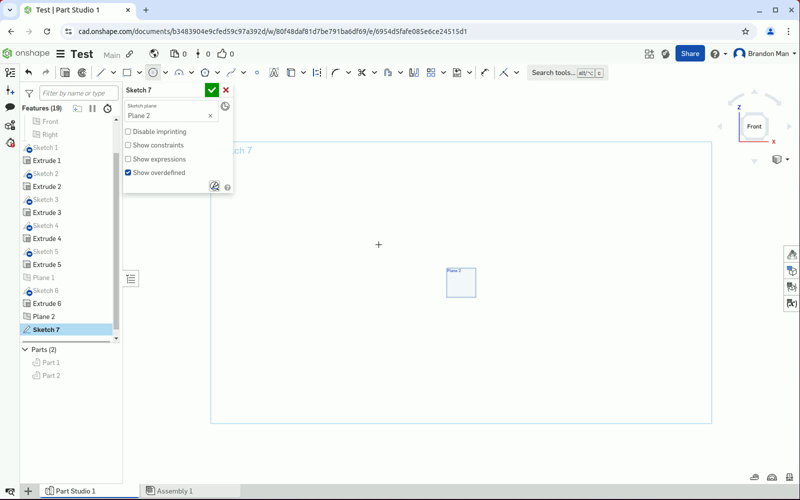
key_up(shift)
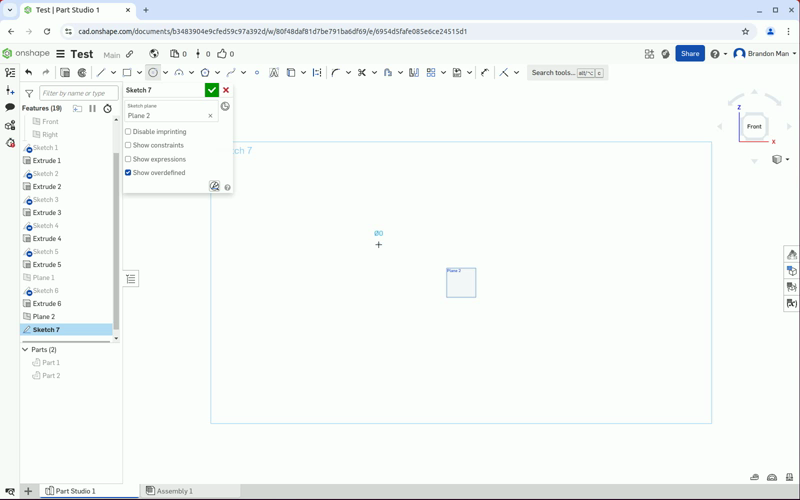
mouse_move(393, 244)
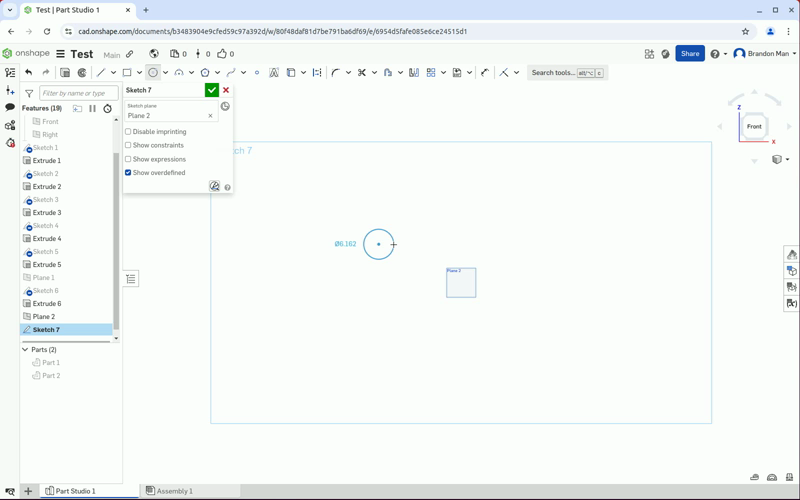
click(393, 244)
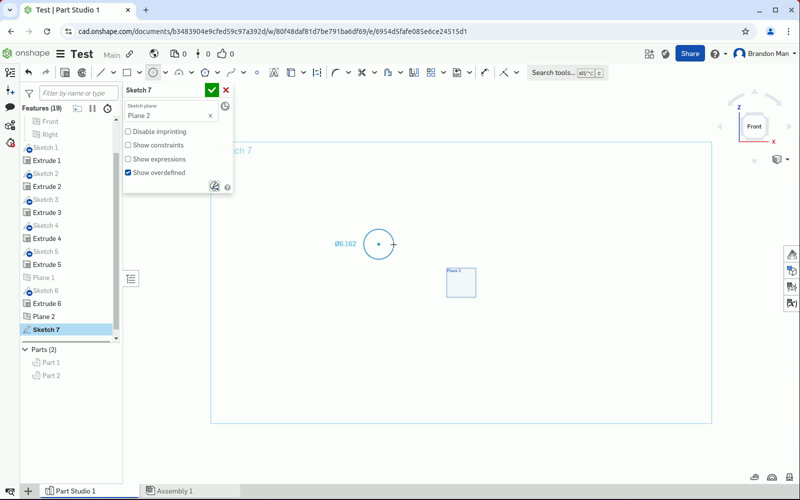
key(esc)
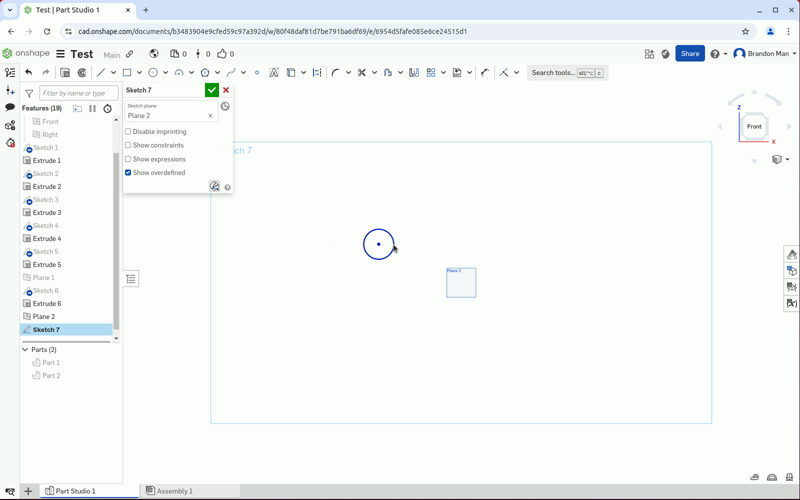
mouse_move(370, 233)
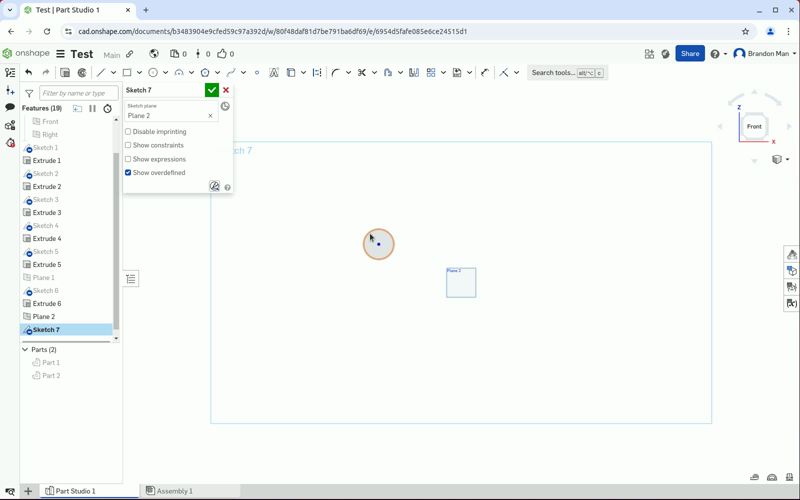
scroll(6)
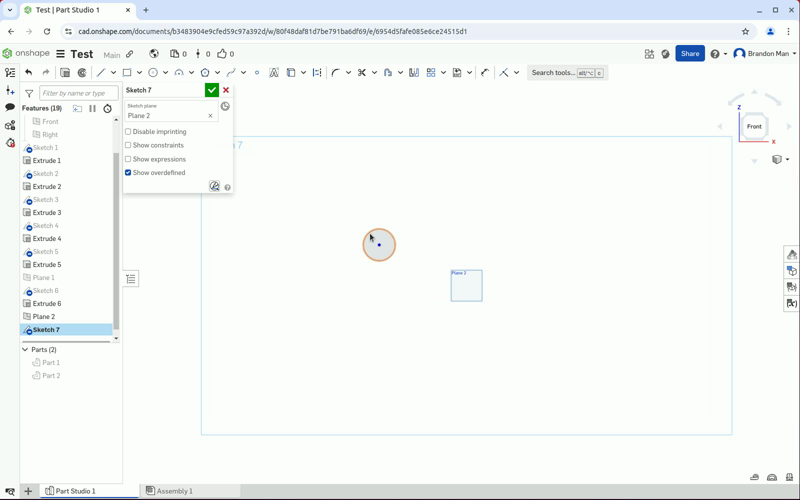
scroll(6)
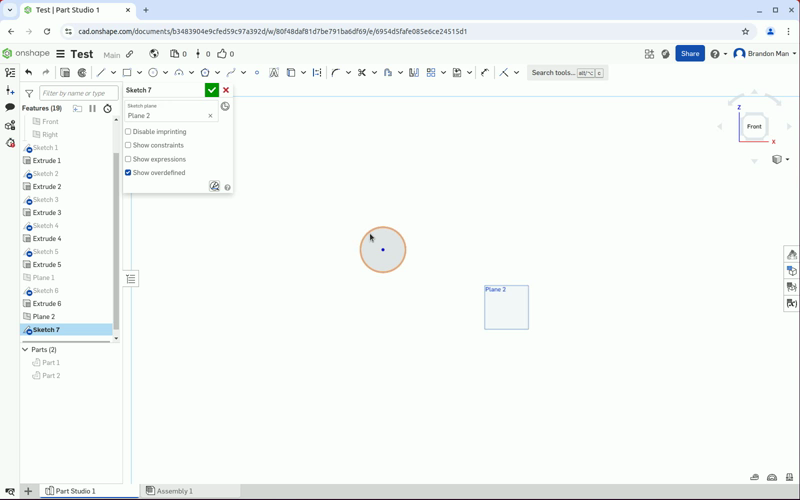
scroll(6)
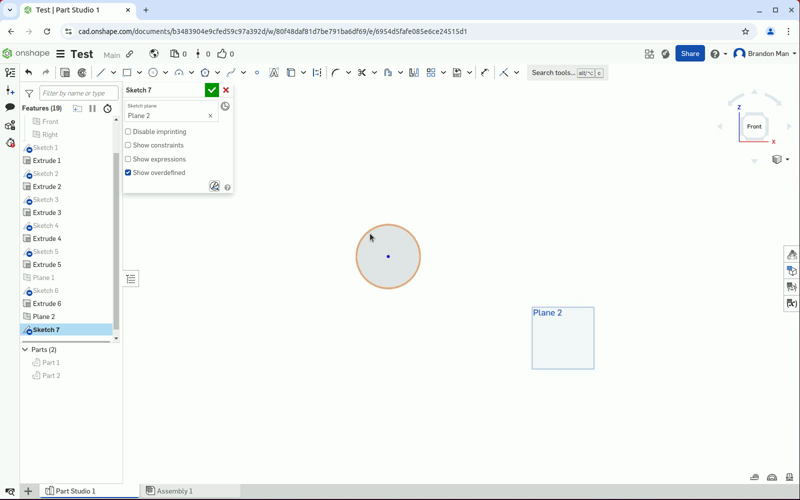
scroll(6)
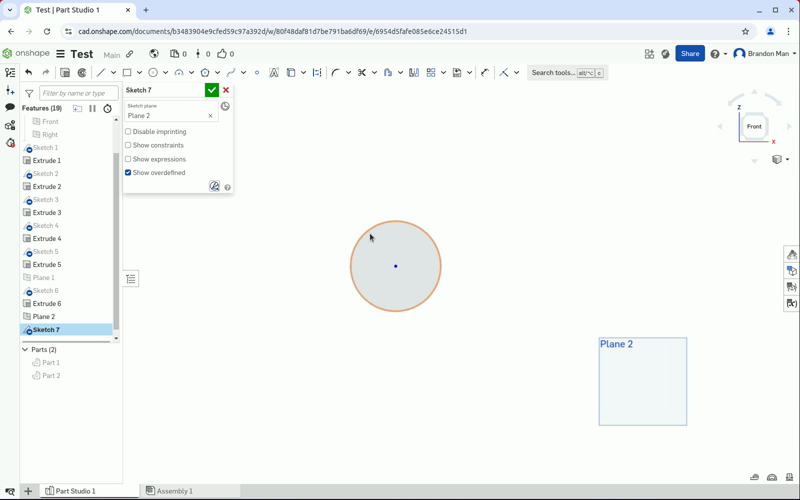
scroll(6)
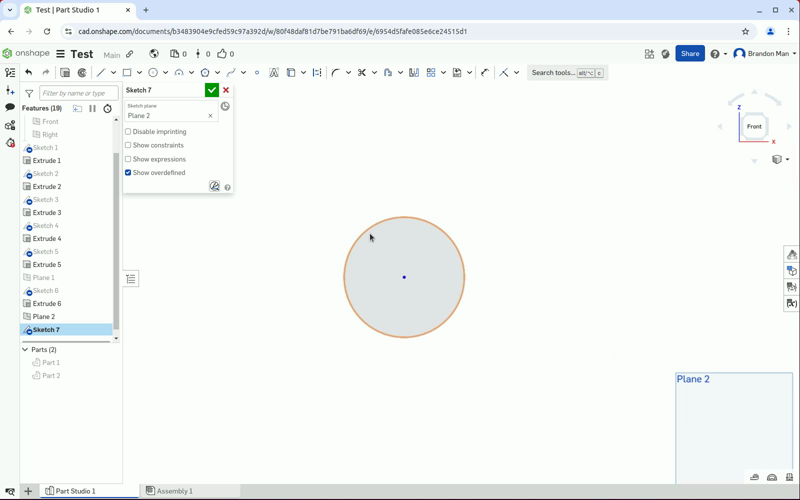
scroll(6)
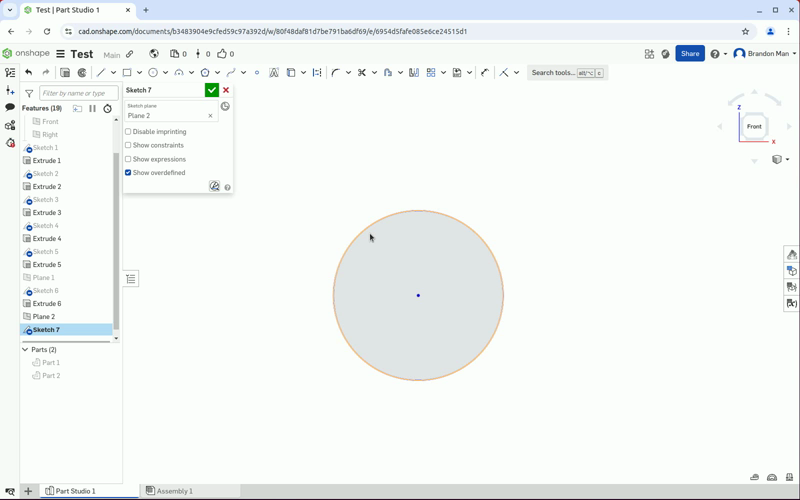
scroll(6)
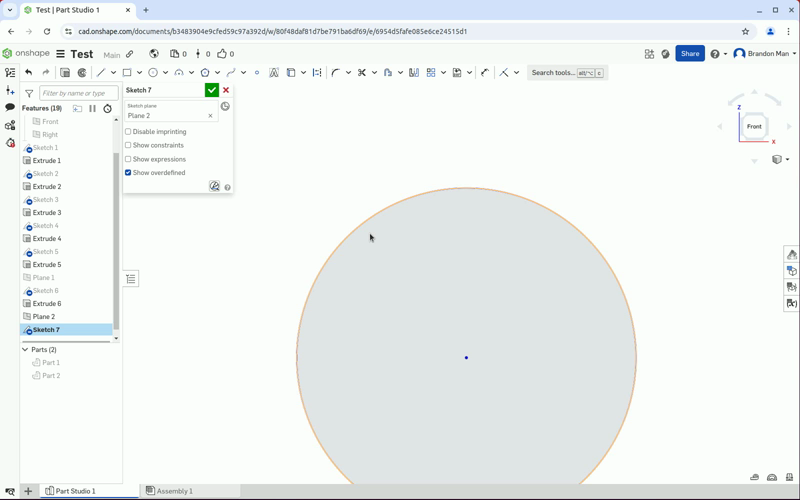
click(370, 233)
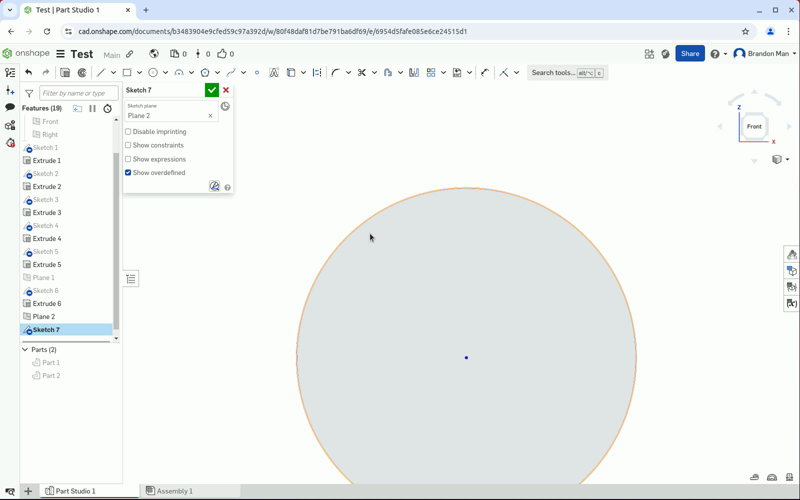
scroll(-6)
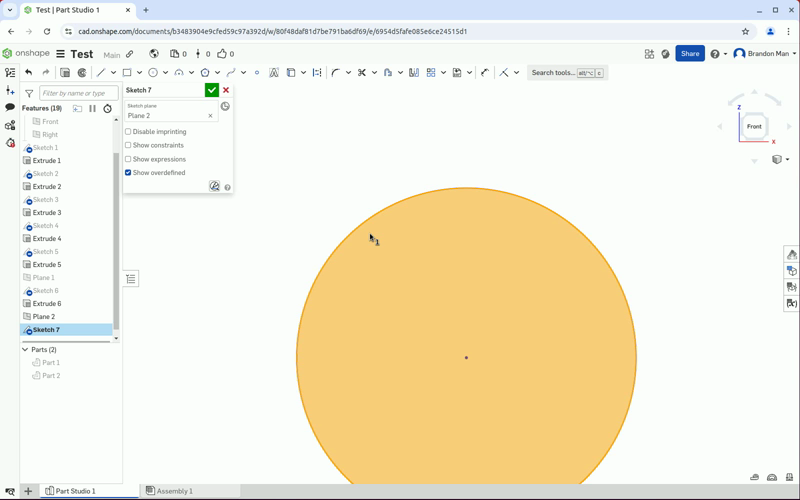
scroll(-6)
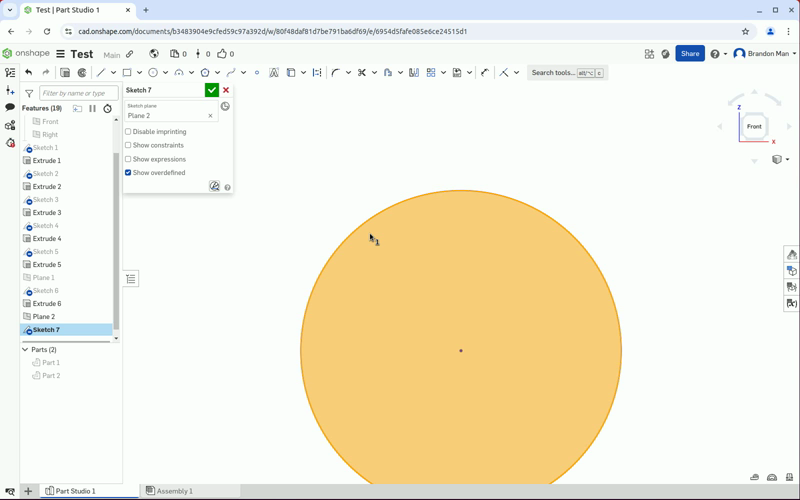
scroll(-6)
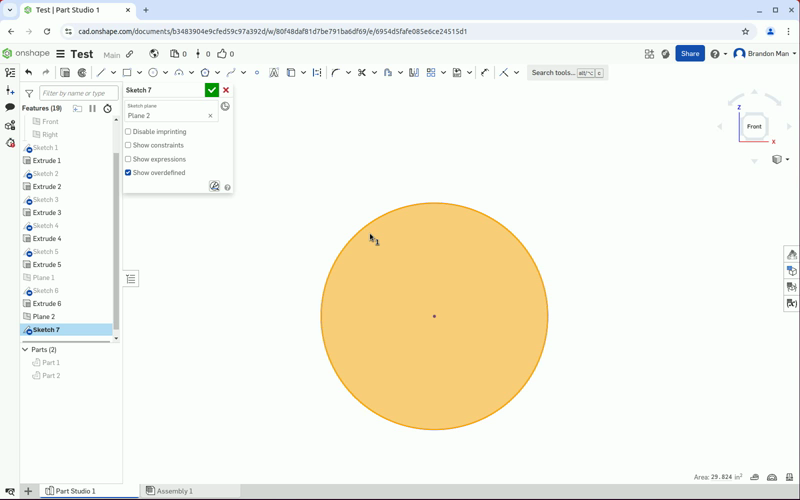
scroll(-6)
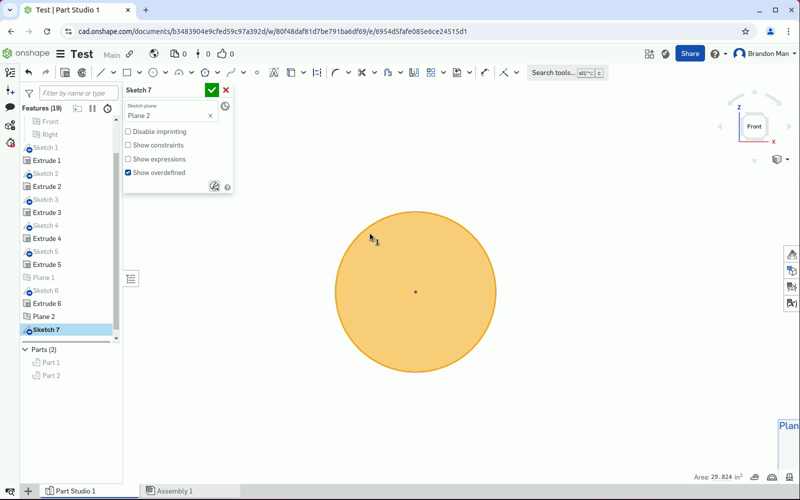
scroll(-6)
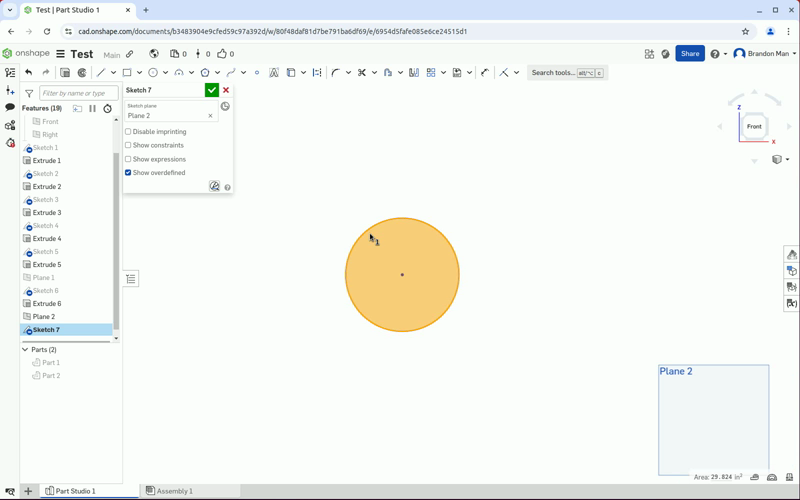
scroll(-6)
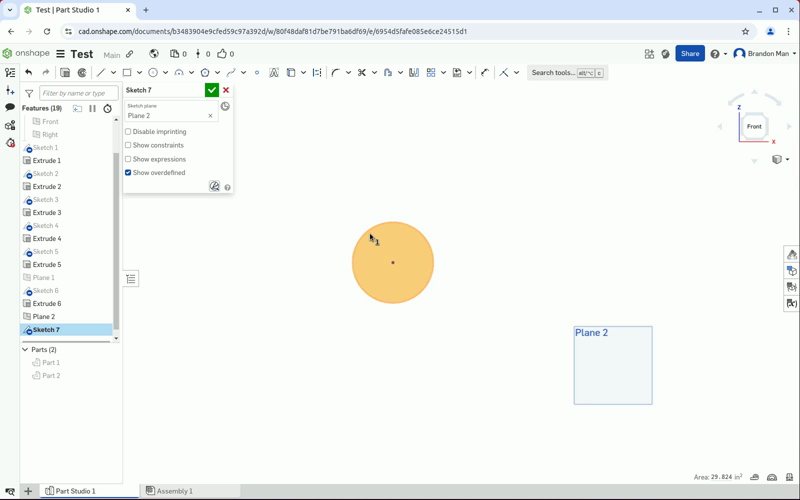
scroll(-6)
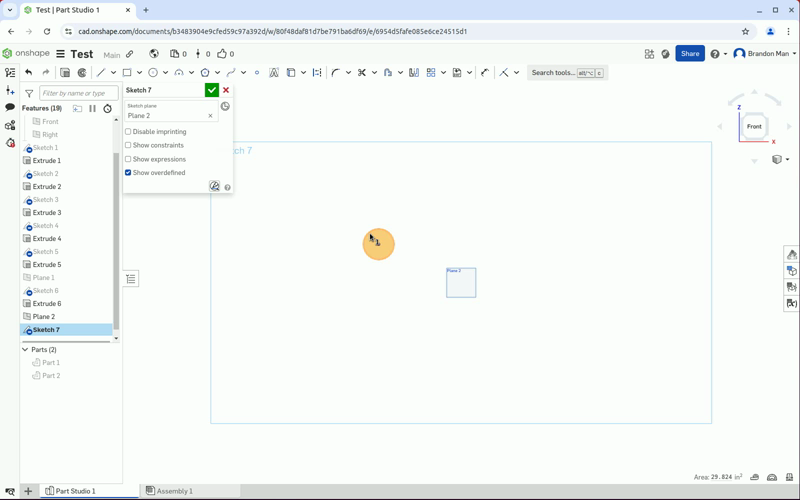
mouse_move(73, 352)
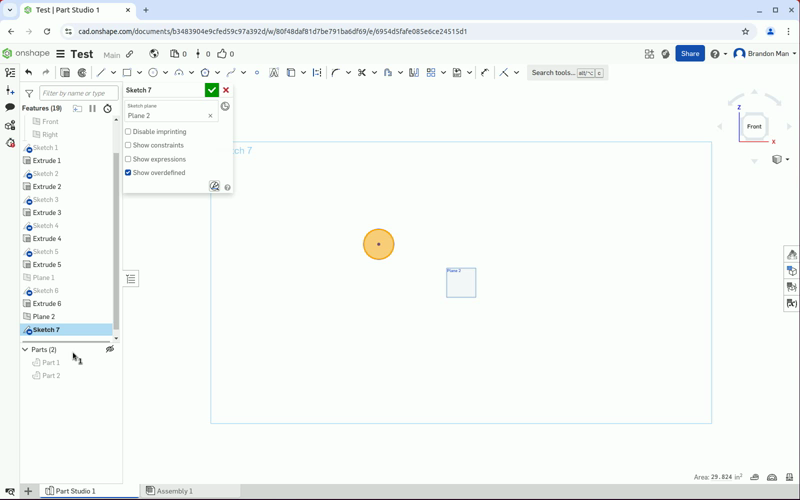
key(shift+y)
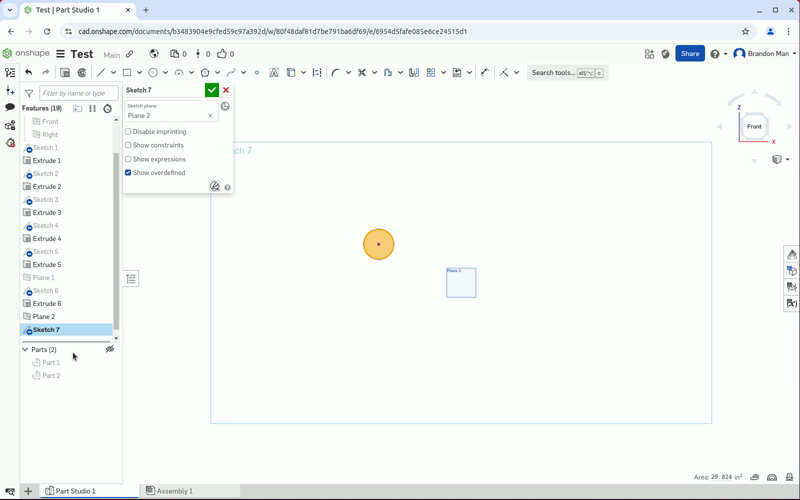
key(shift+e)
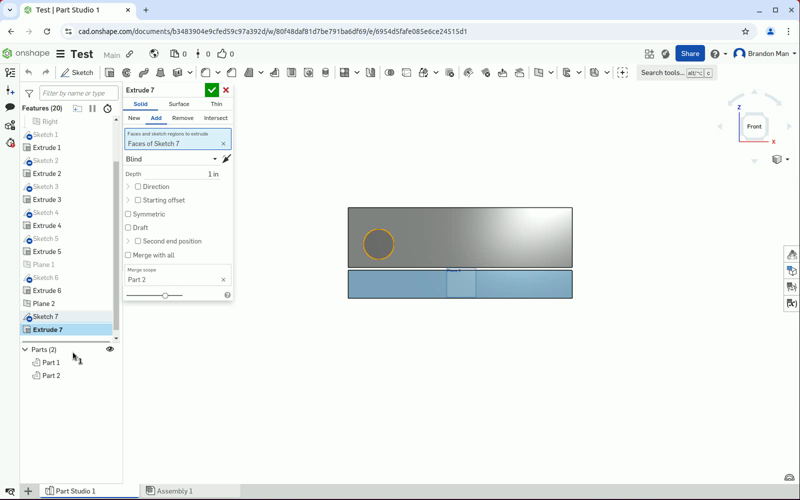
mouse_move(143, 106)
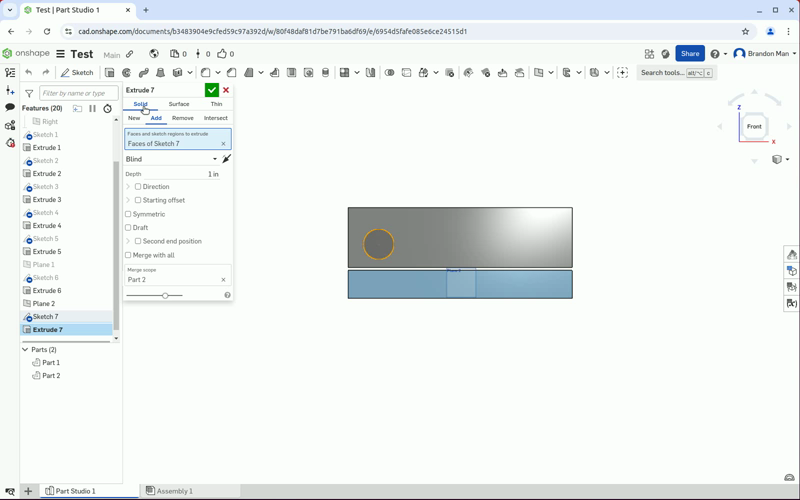
click(143, 106)
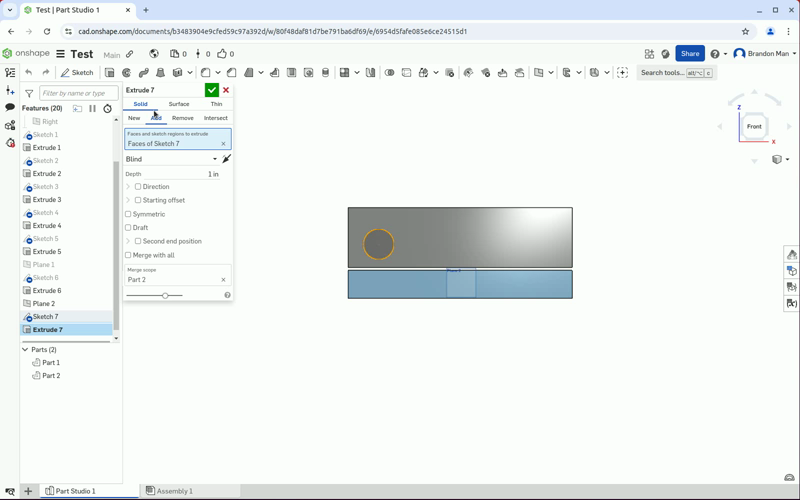
mouse_move(186, 120)
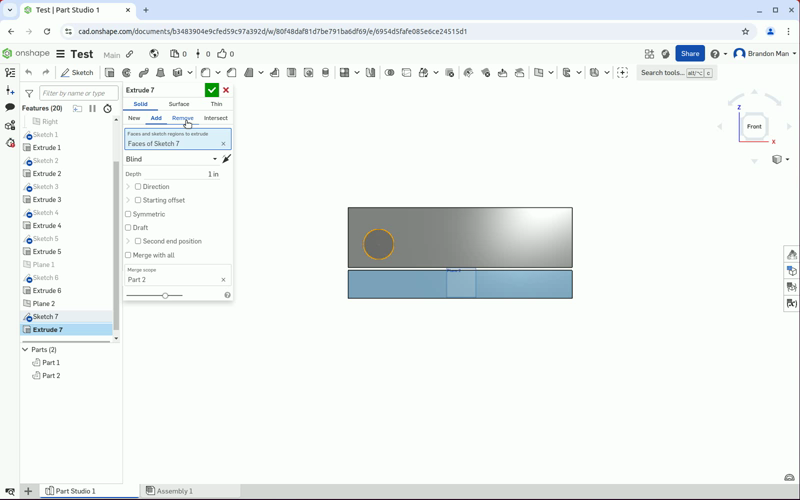
click(186, 120)
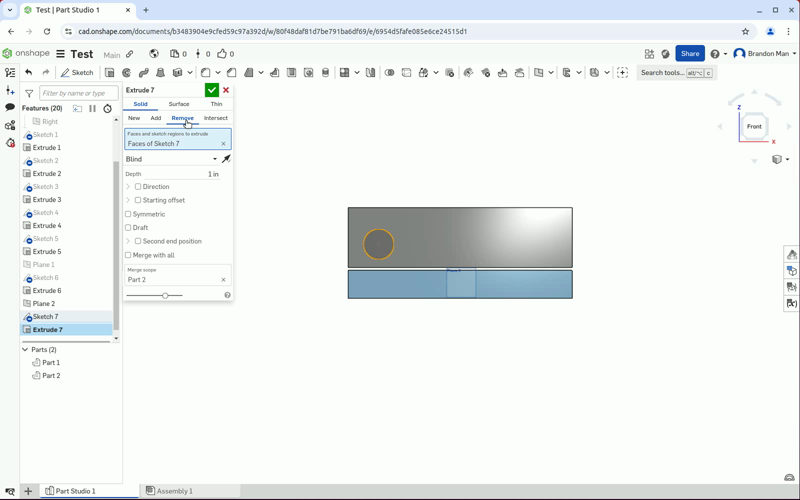
key(tab, 4)
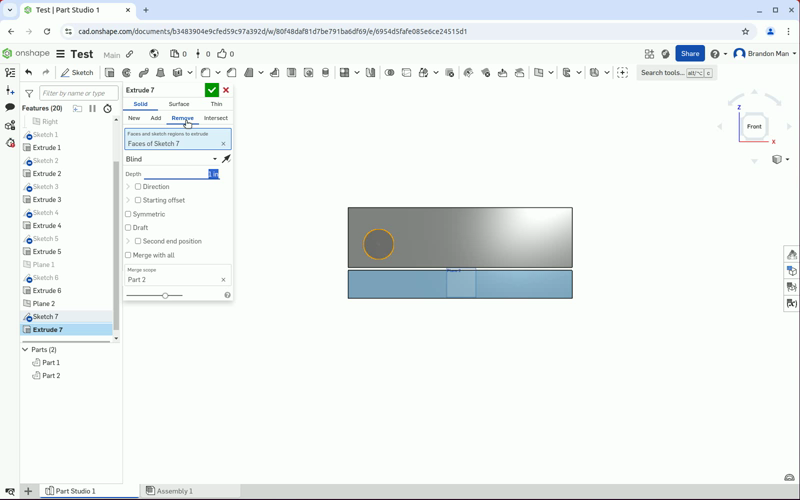
text(12.276)
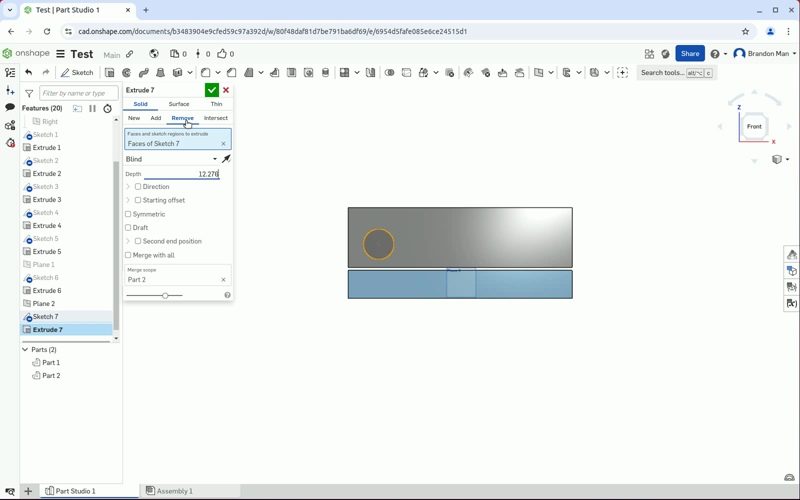
key(tab, 6)
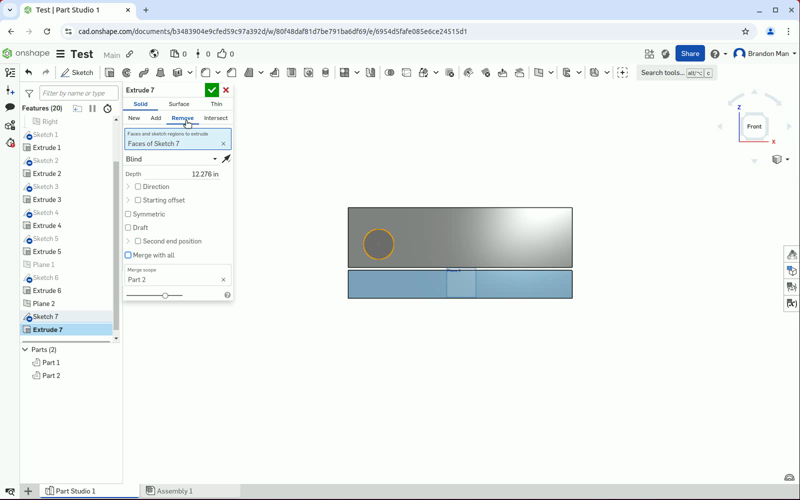
key(space)
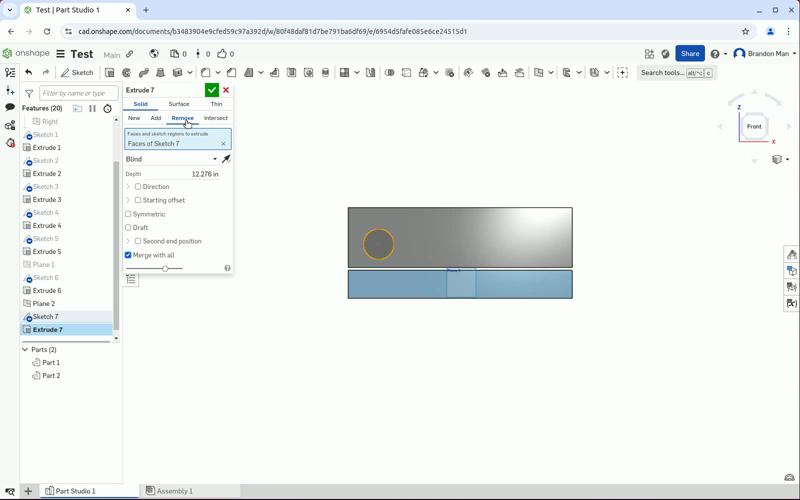
key(enter)
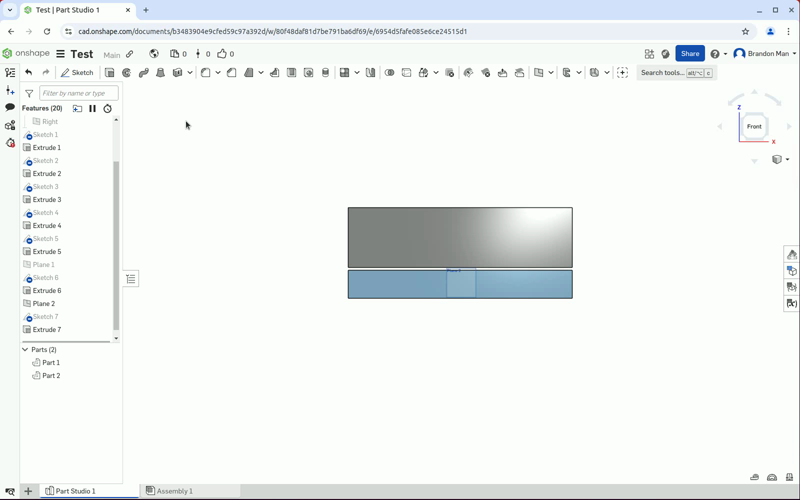
key(shift+h)
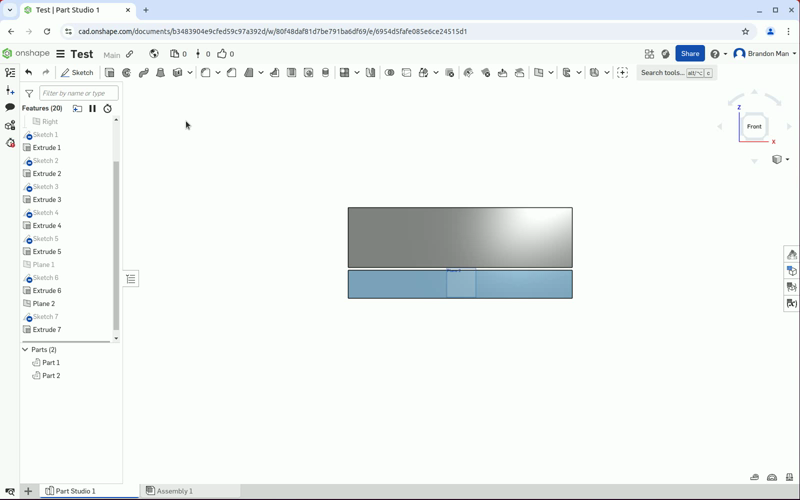
key(shift+h)
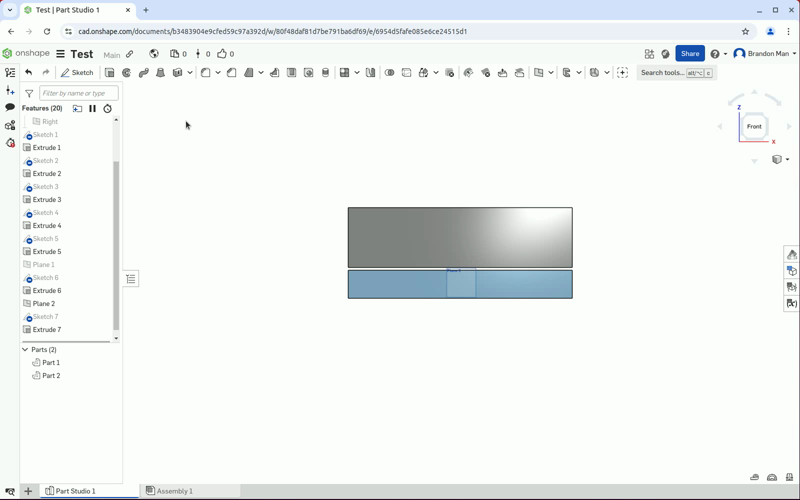
mouse_move(69, 137)
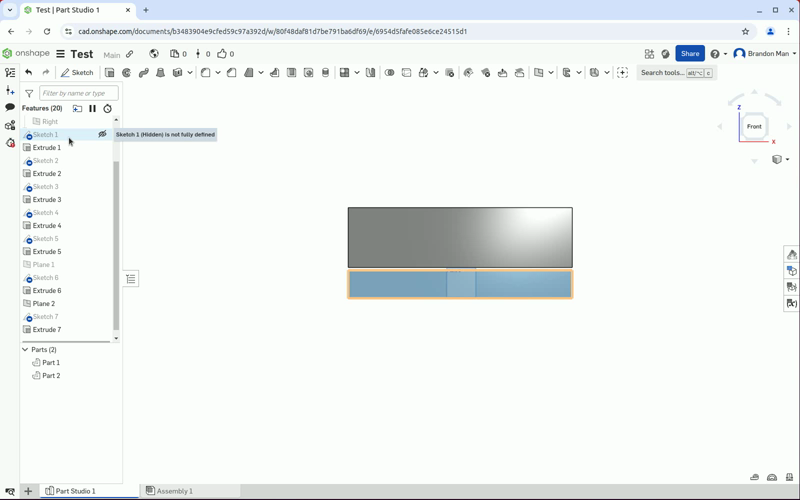
click(69, 137)
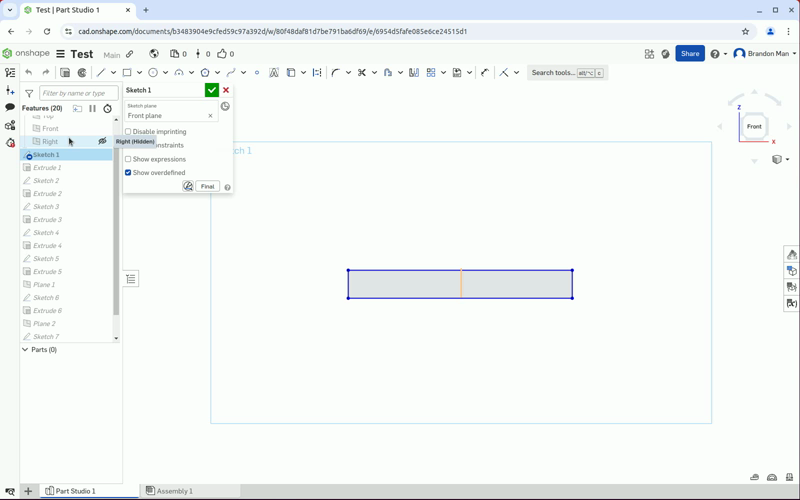
mouse_move(229, 92)
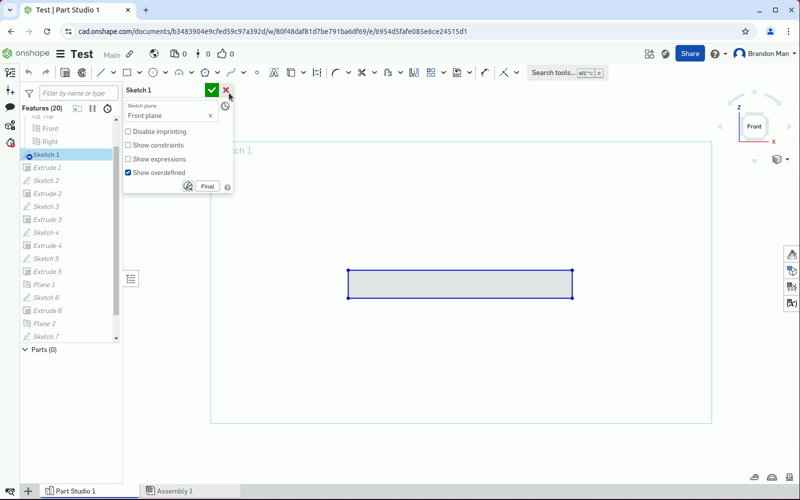
click(229, 92)
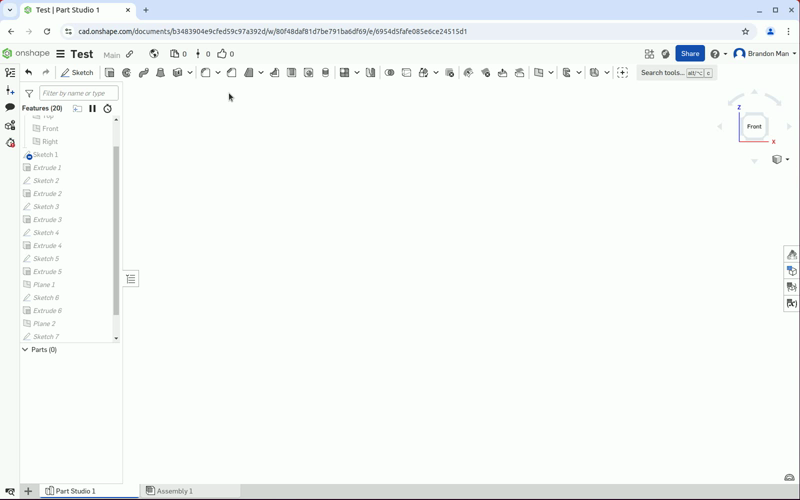
key(shift+s)
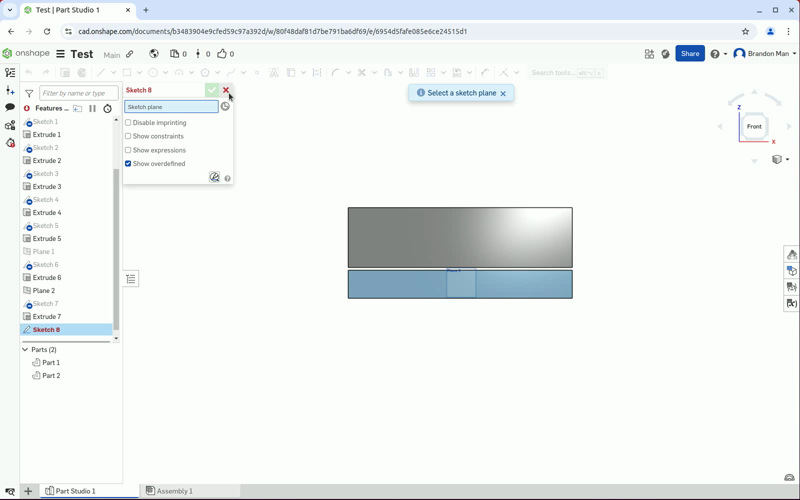
mouse_move(69, 293)
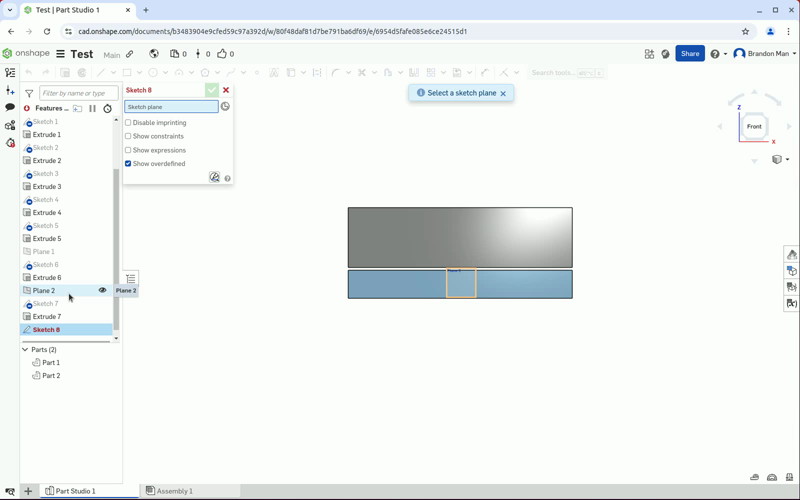
click(69, 293)
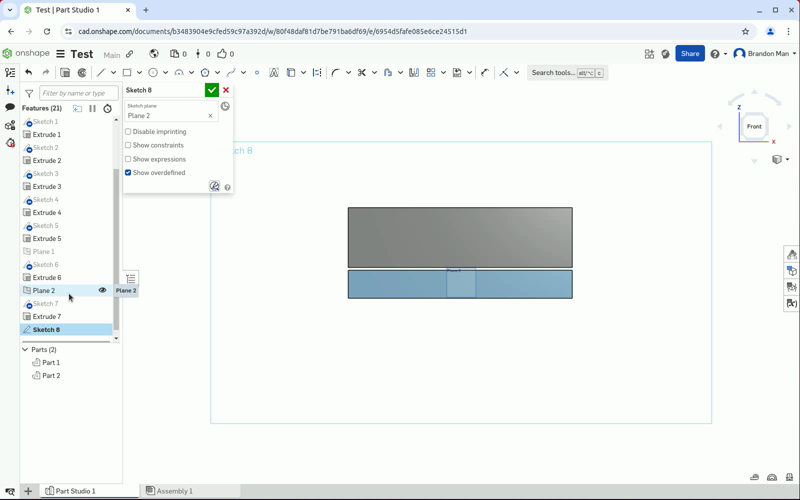
mouse_move(73, 352)
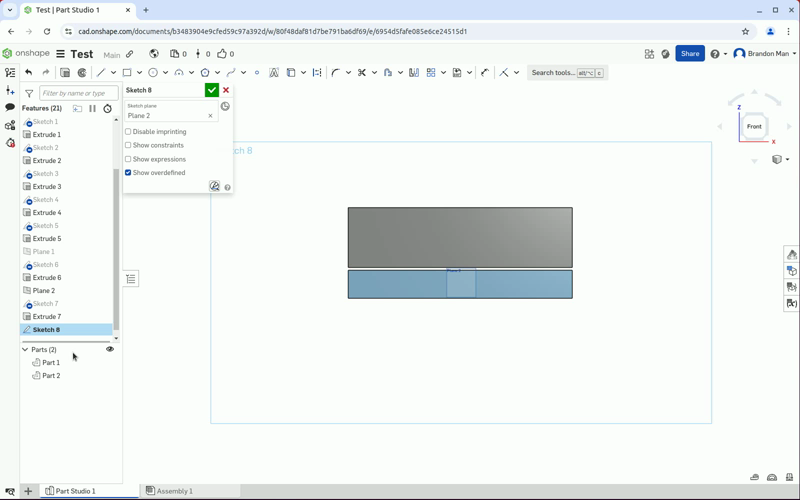
key(y)
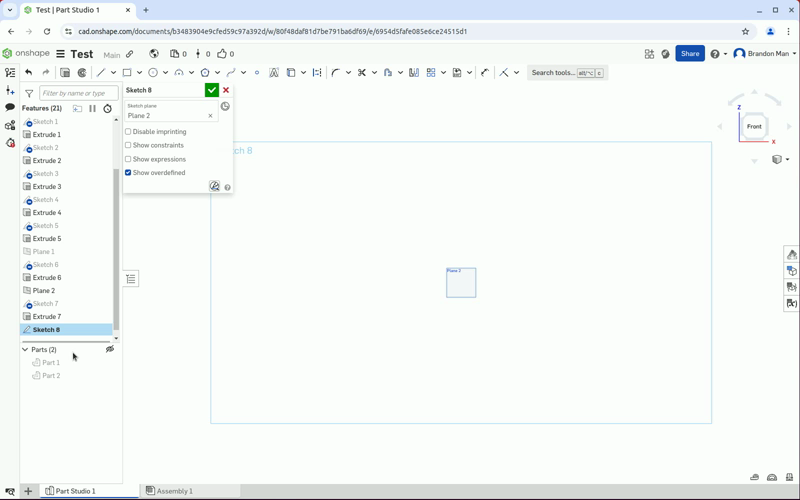
key(c)
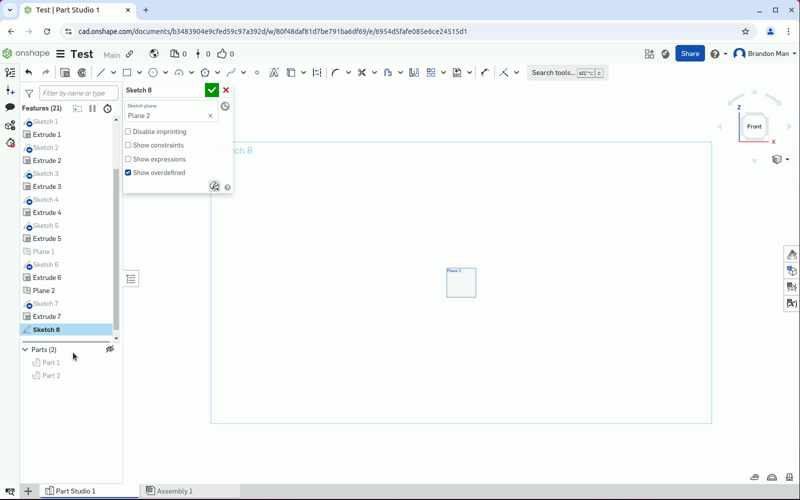
key_down(shift)
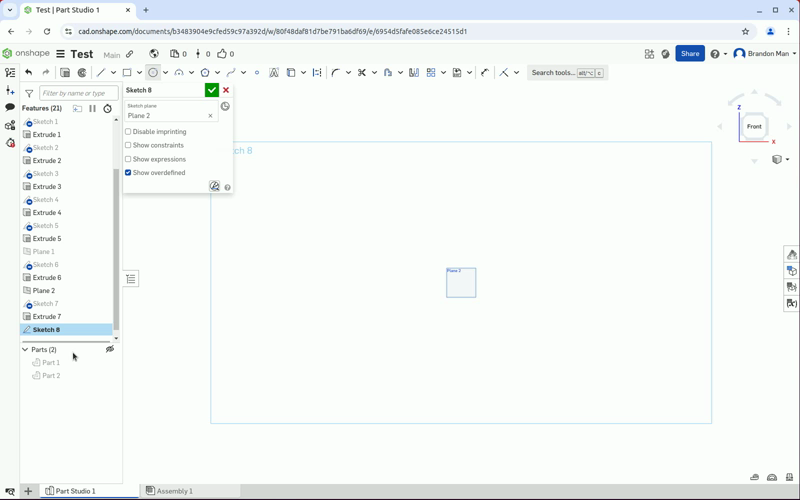
mouse_move(543, 244)
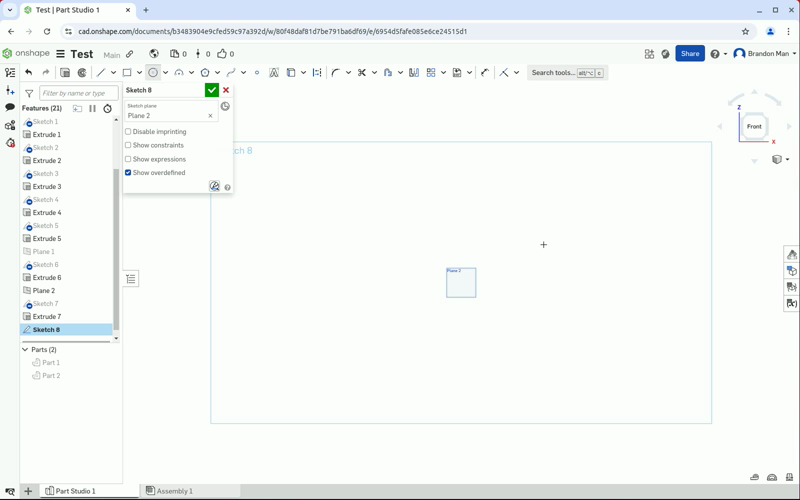
click(543, 244)
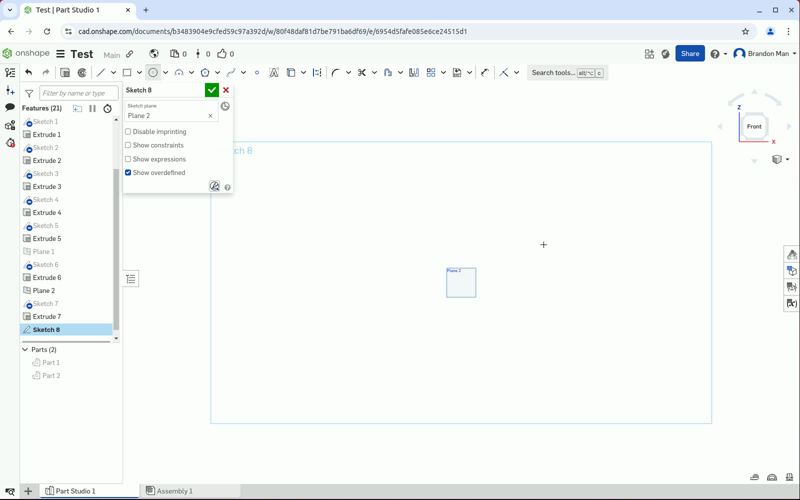
key_up(shift)
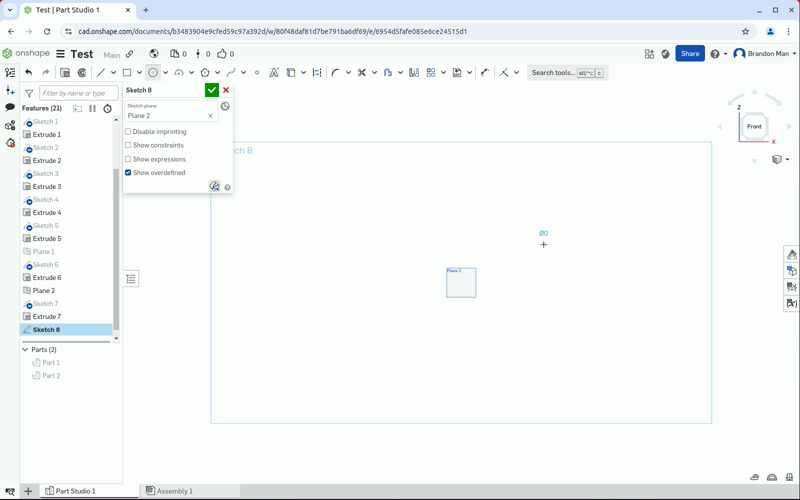
mouse_move(558, 244)
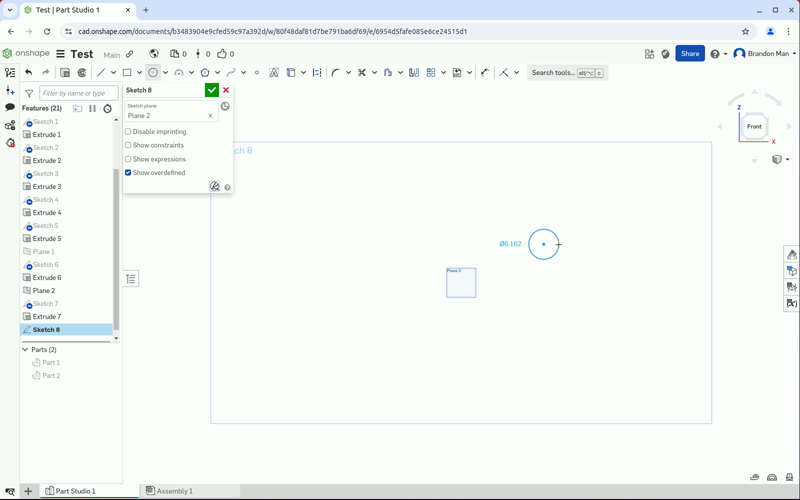
click(558, 244)
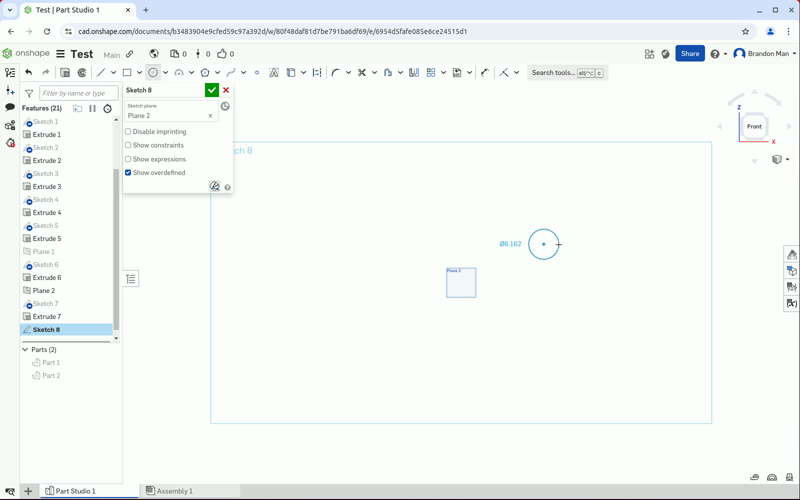
key(esc)
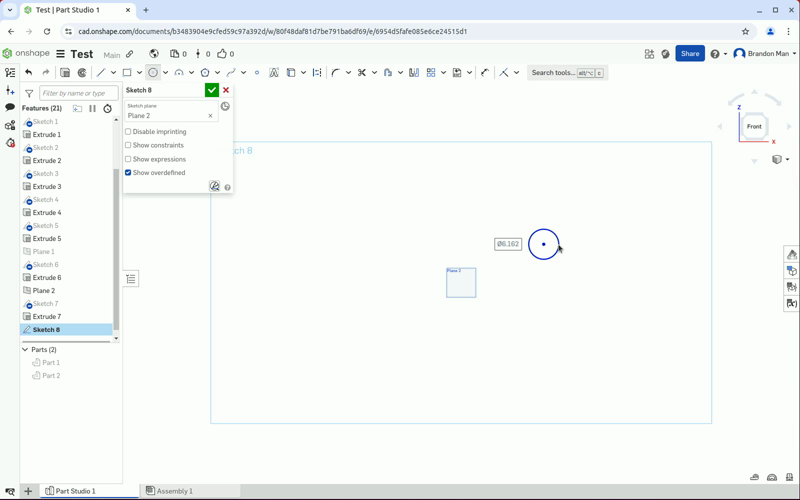
mouse_move(550, 235)
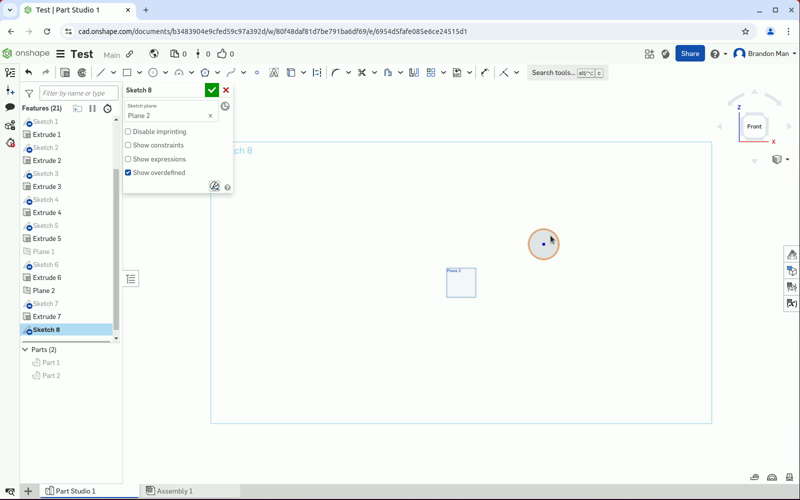
scroll(6)
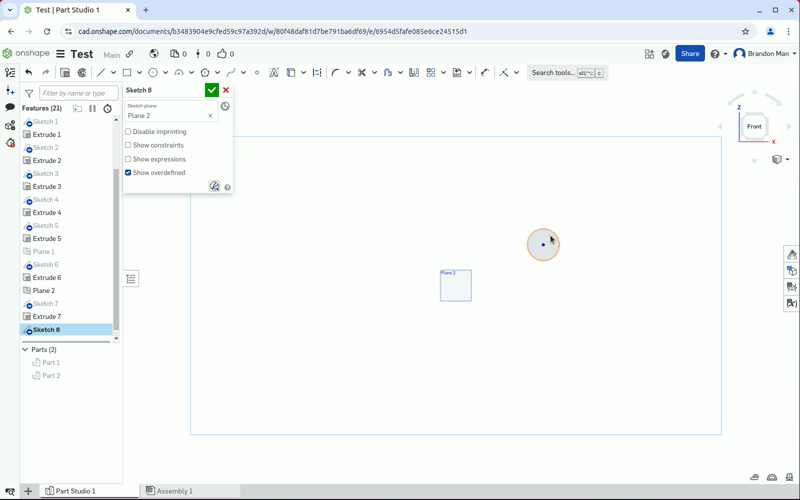
scroll(6)
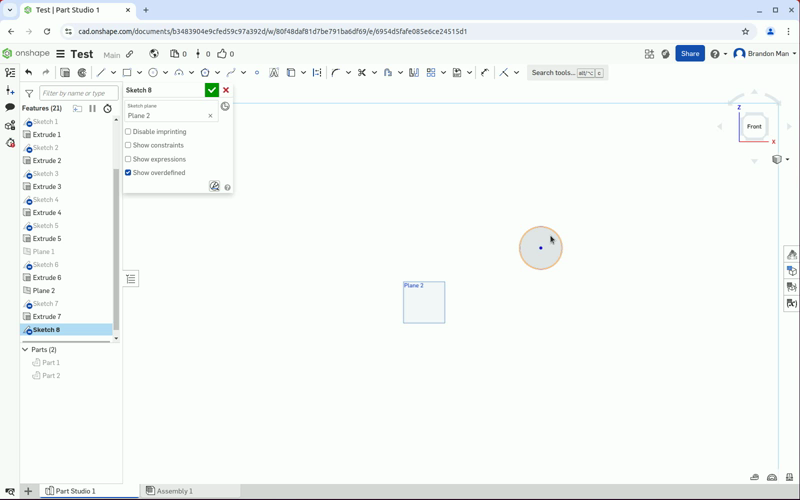
scroll(6)
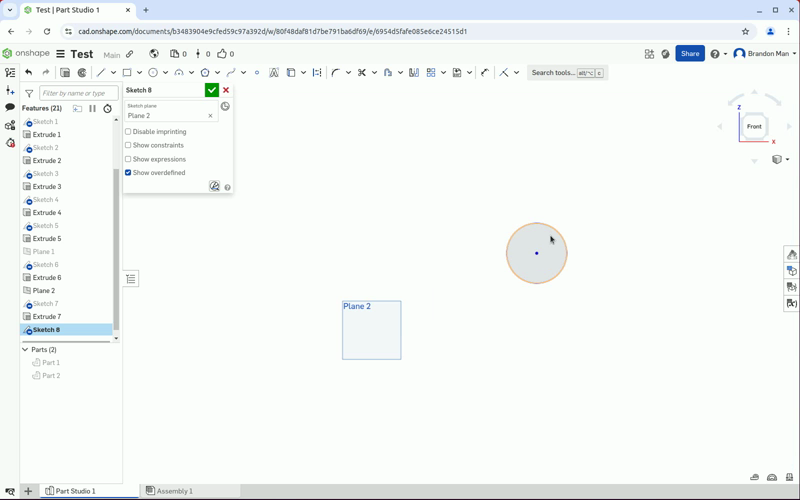
scroll(6)
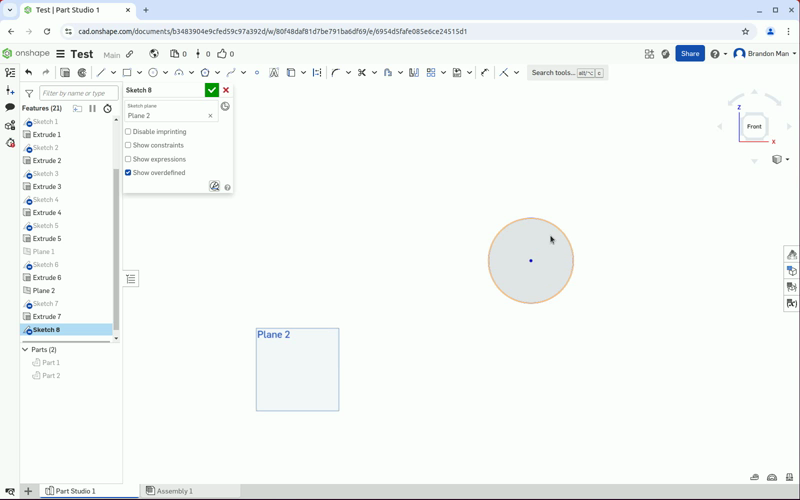
scroll(6)
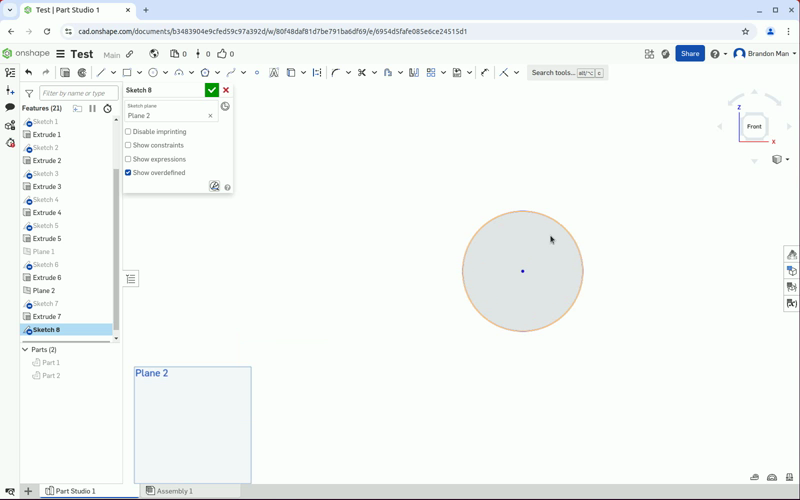
scroll(6)
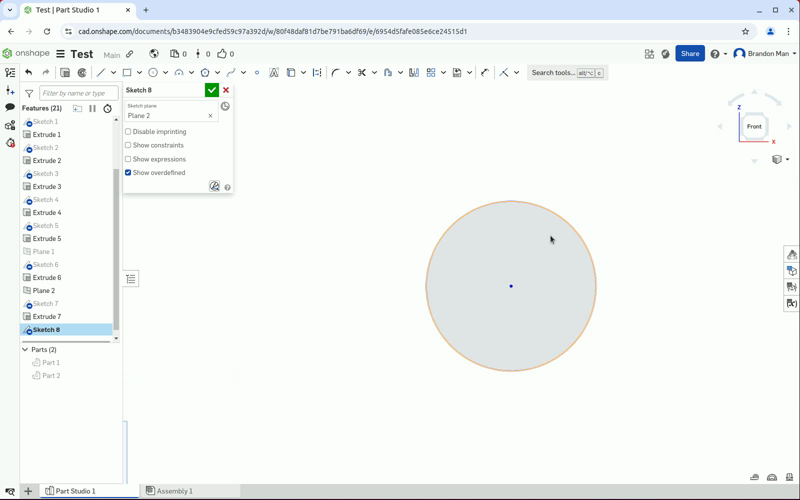
scroll(6)
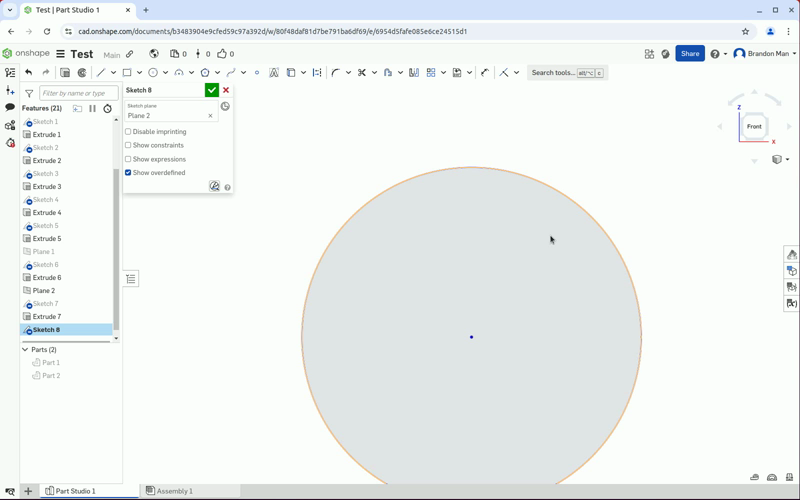
click(550, 235)
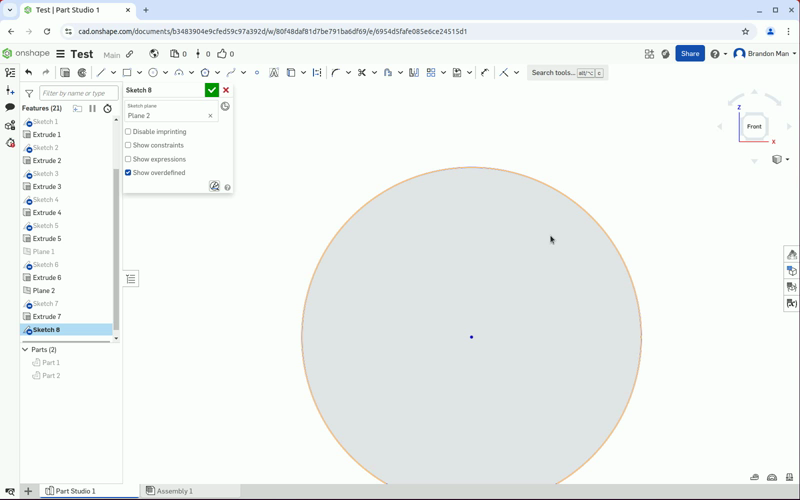
scroll(-6)
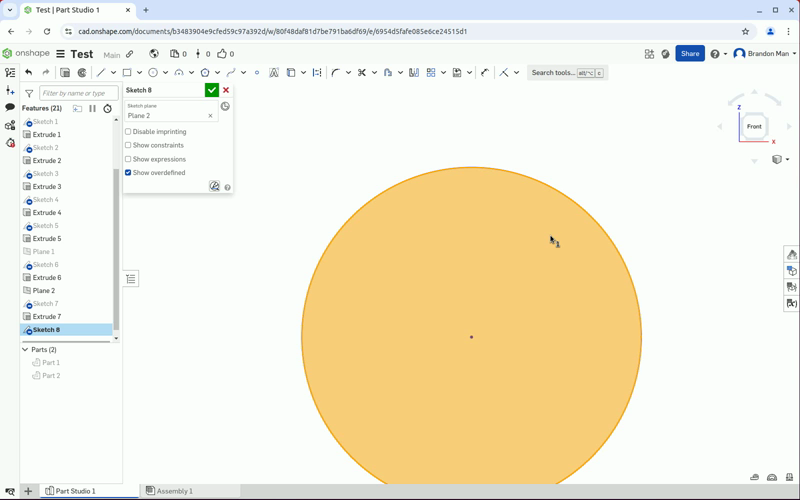
scroll(-6)
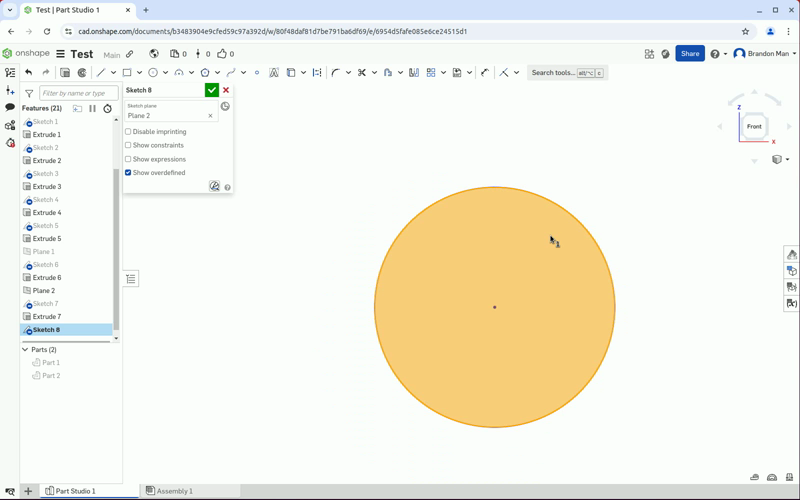
scroll(-6)
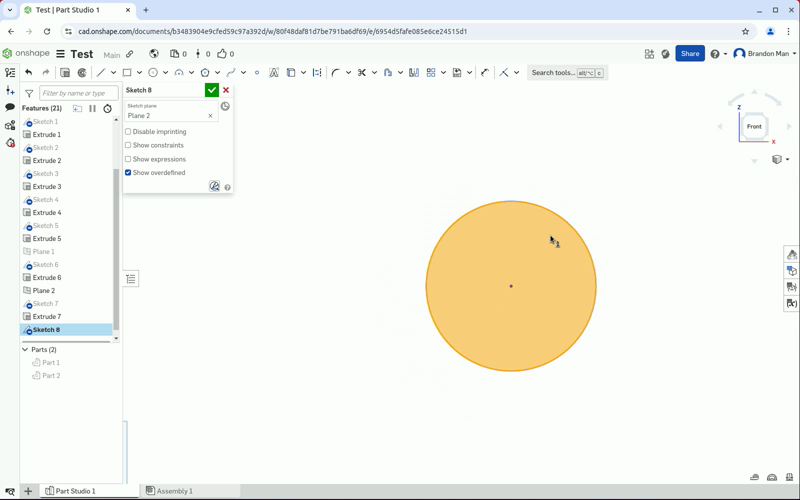
scroll(-6)
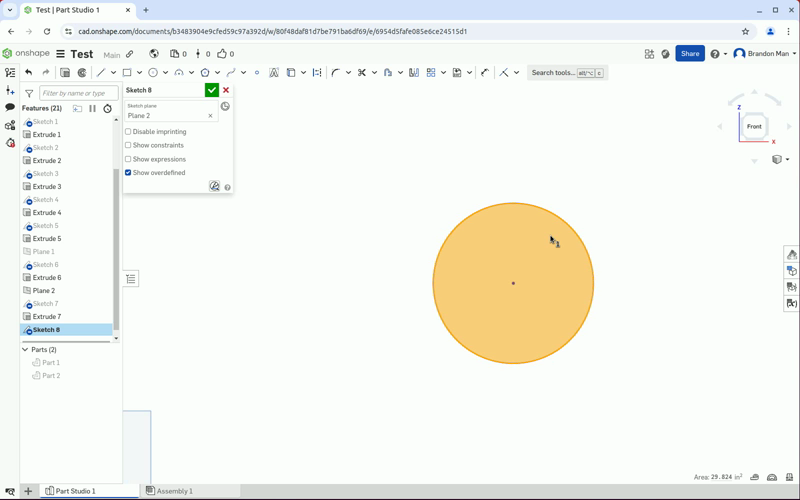
scroll(-6)
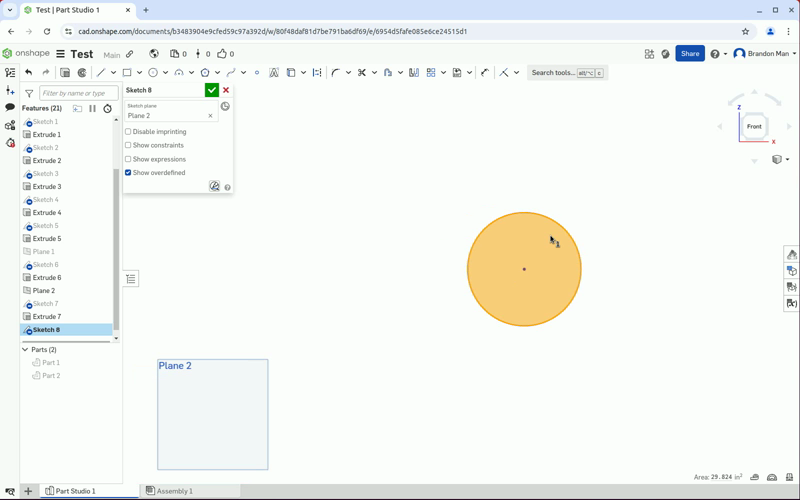
scroll(-6)
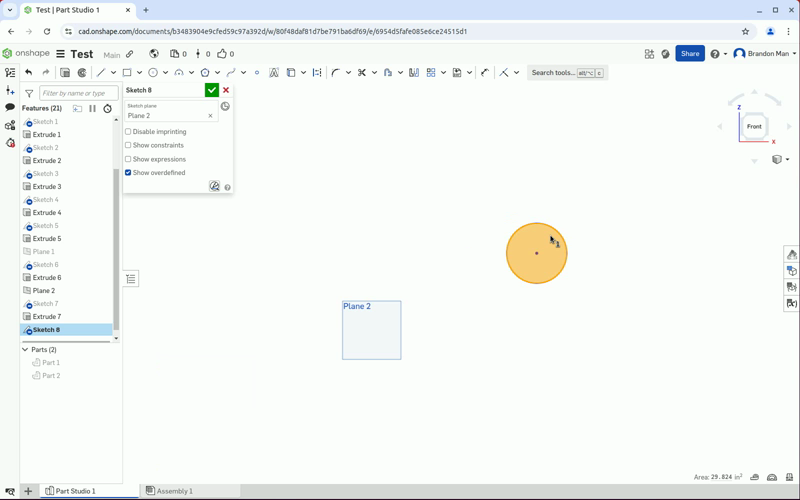
scroll(-6)
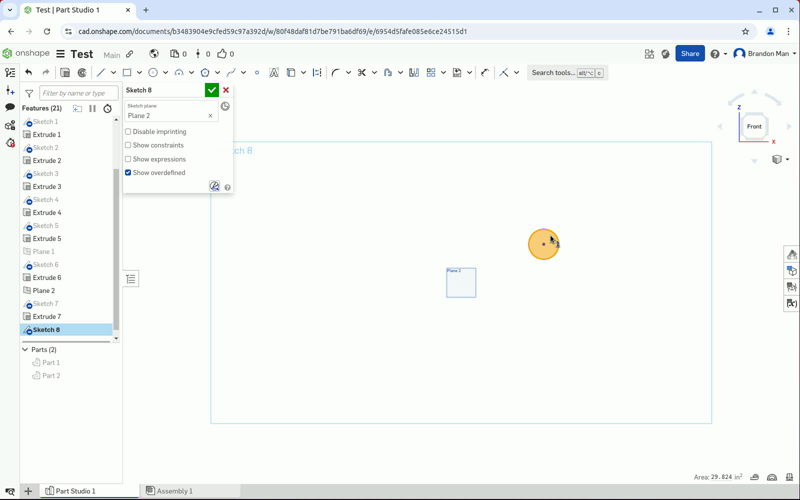
mouse_move(73, 352)
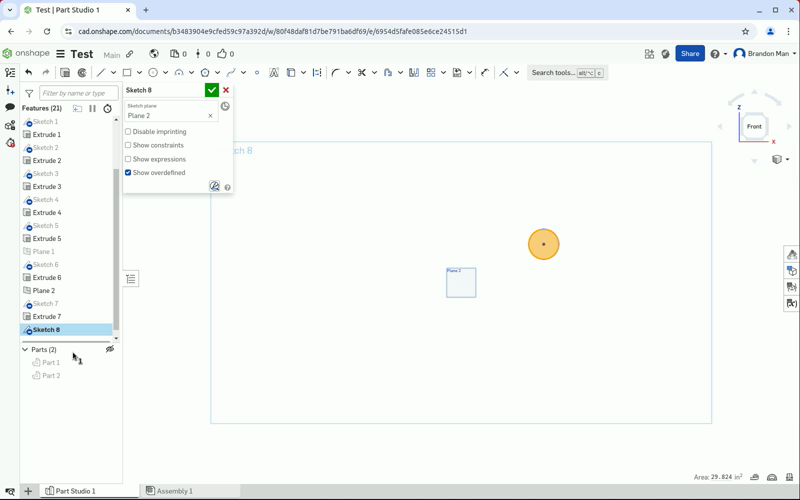
key(shift+y)
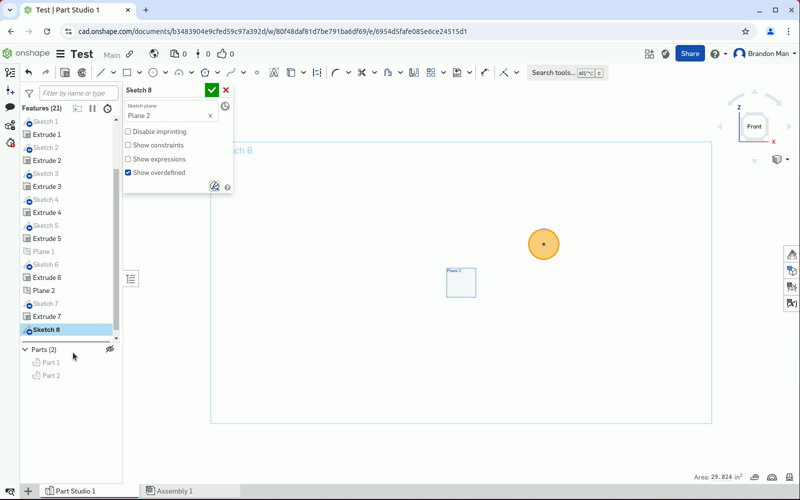
key(shift+e)
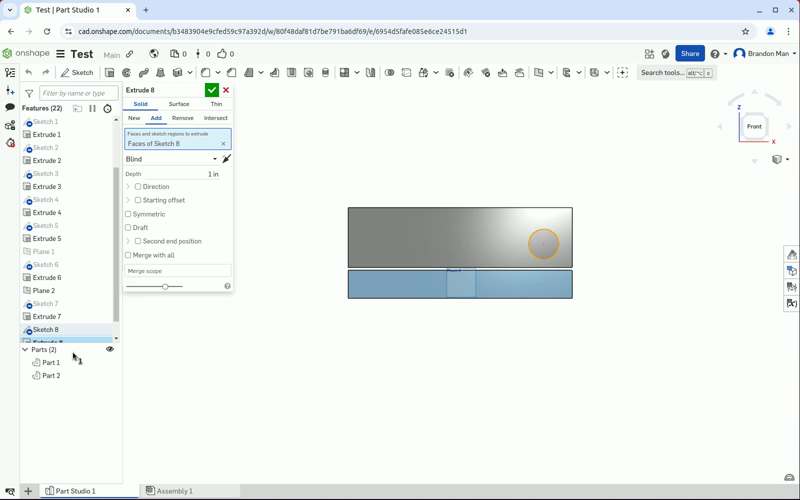
mouse_move(143, 106)
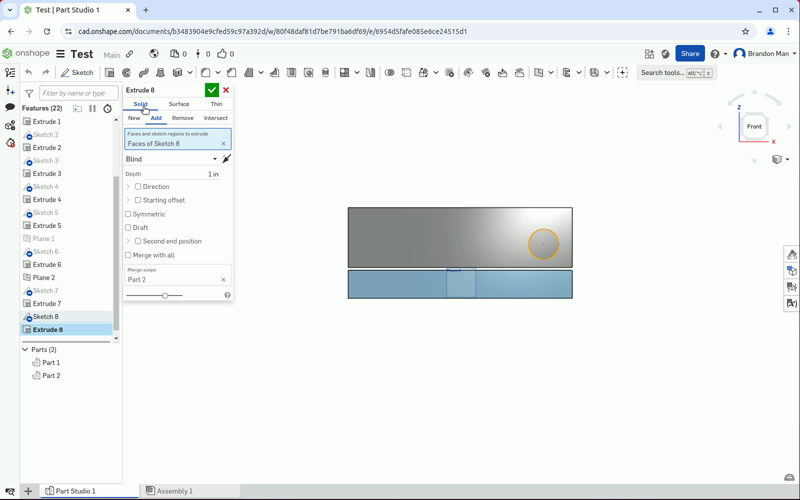
click(143, 106)
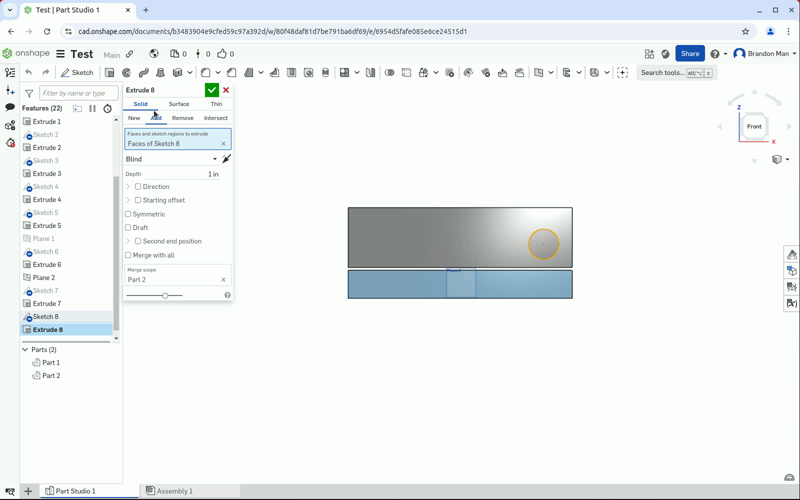
mouse_move(186, 120)
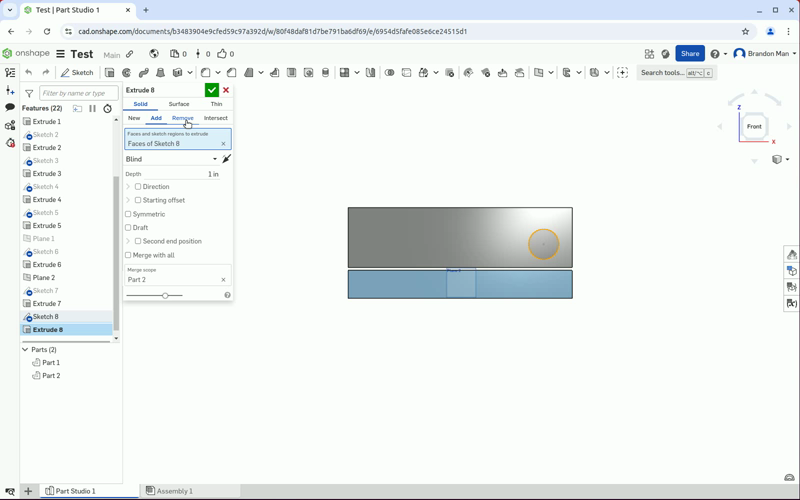
click(186, 120)
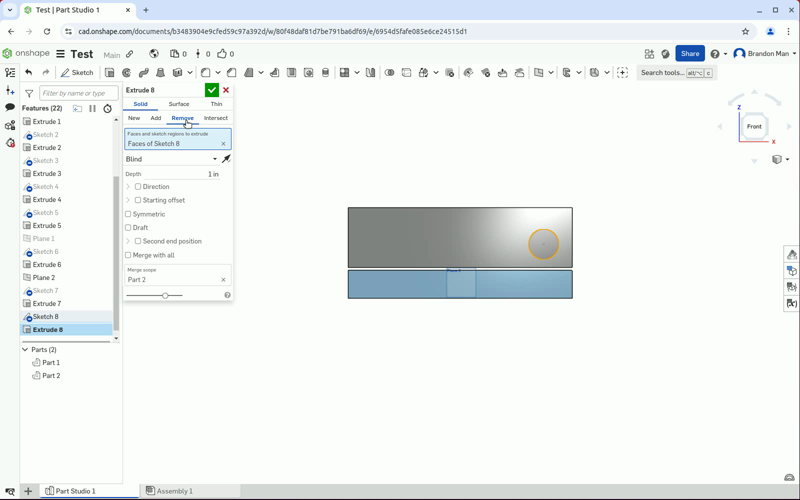
key(tab, 4)
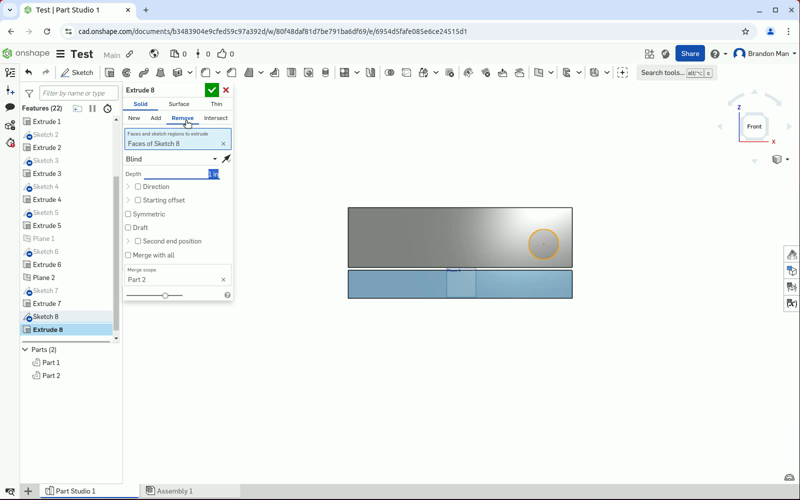
text(12.276)
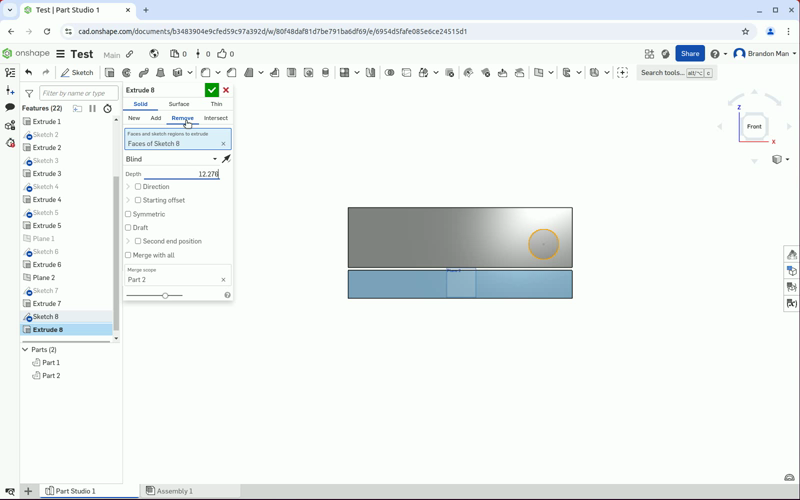
key(tab, 6)
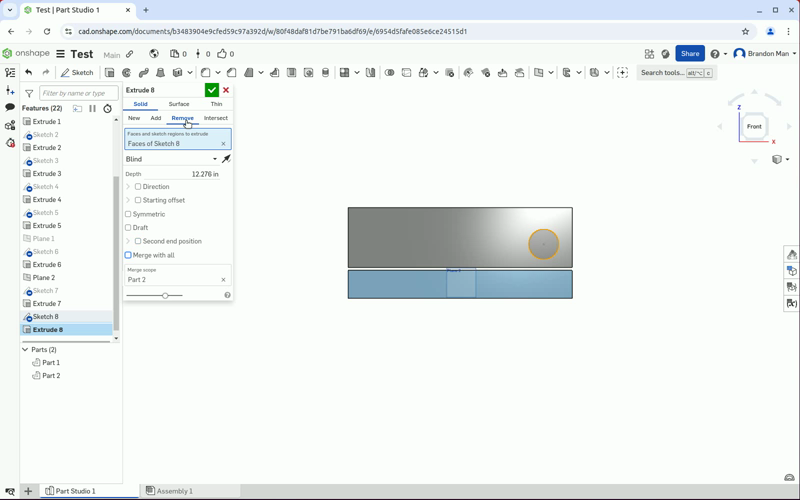
key(space)
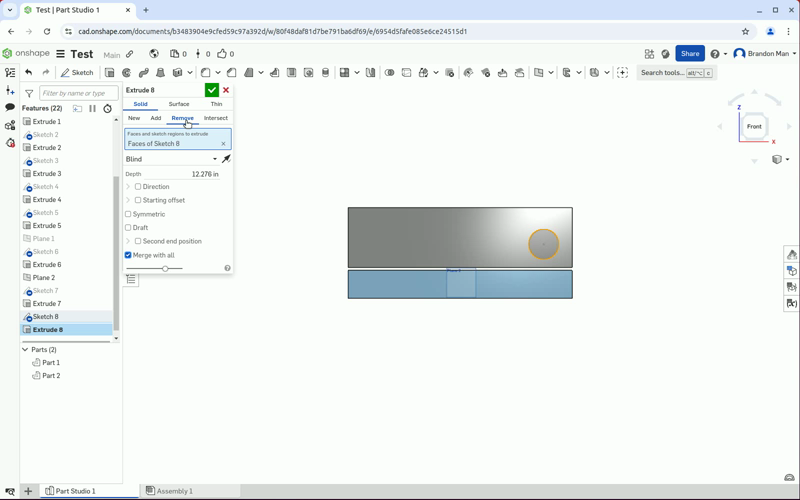
key(enter)
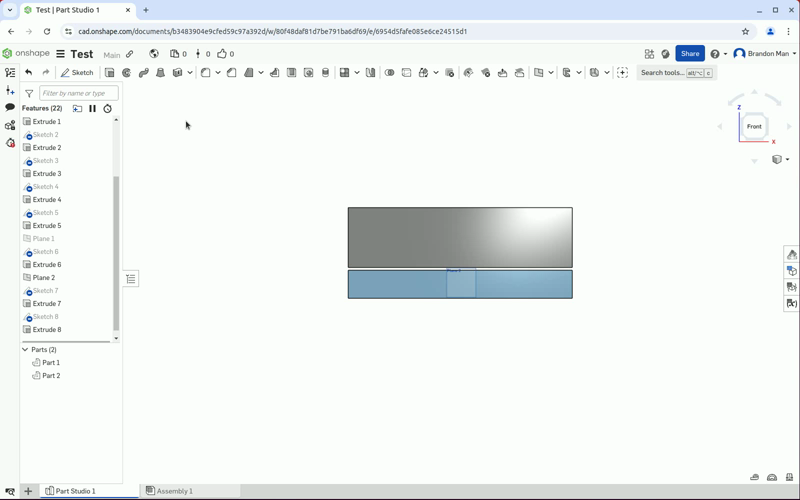
key(shift+h)
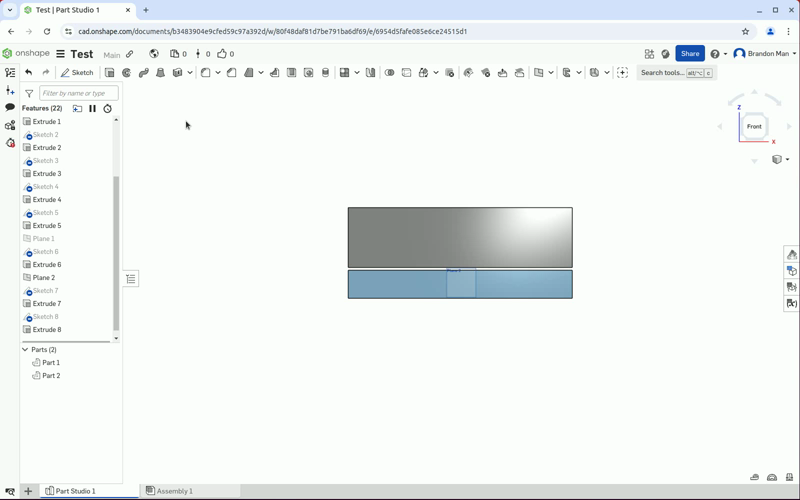
key(shift+h)
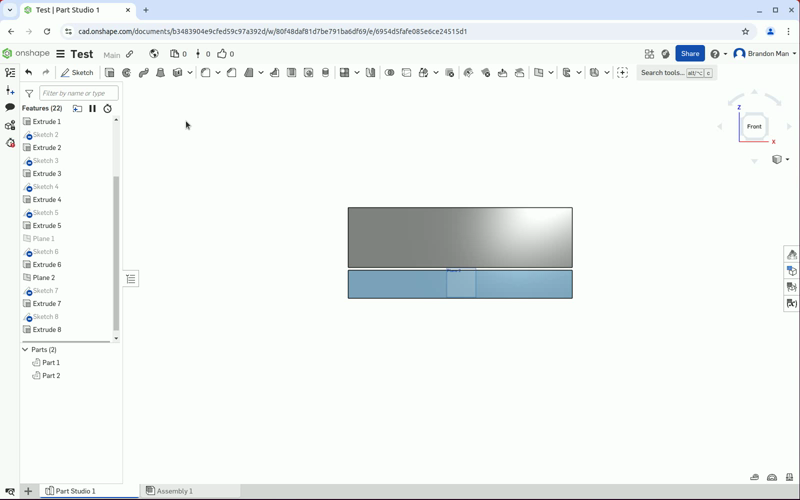
key(shift+7)
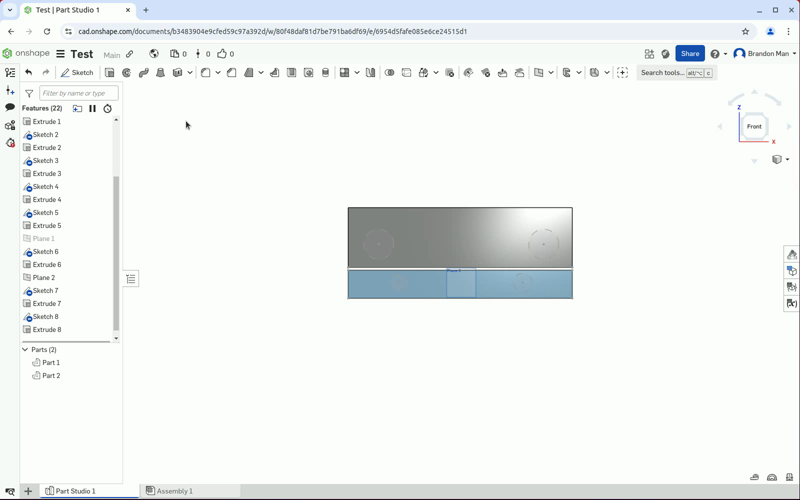
key(left, 2)
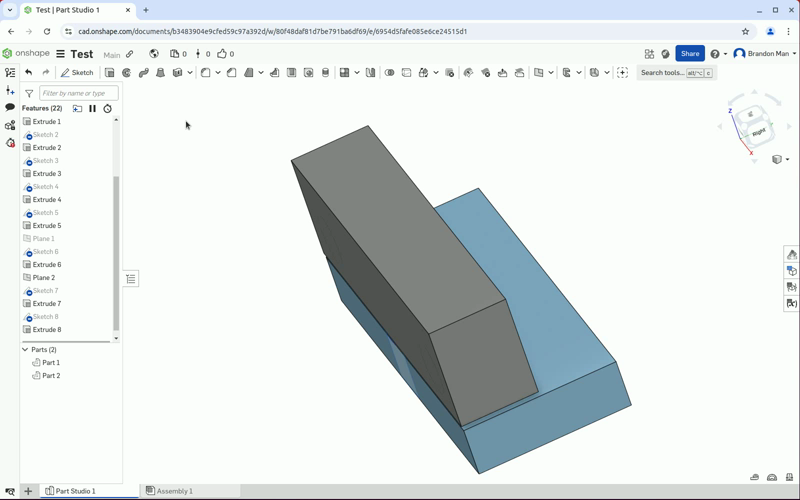
key(down, 2)
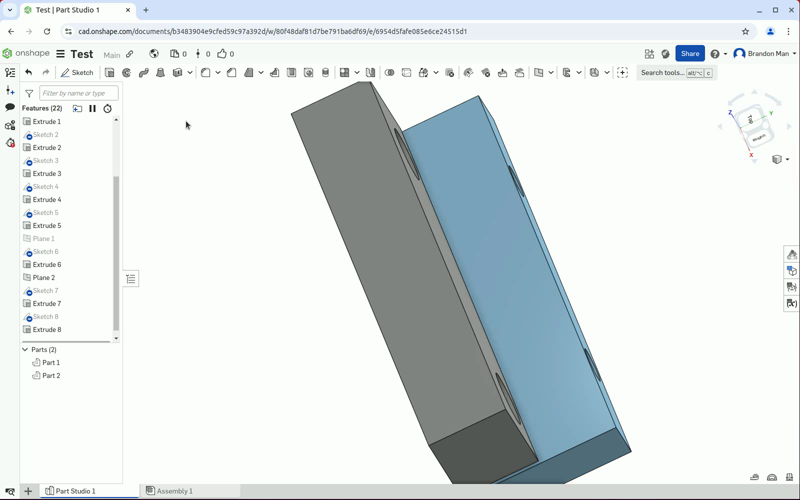
key(up, 2)
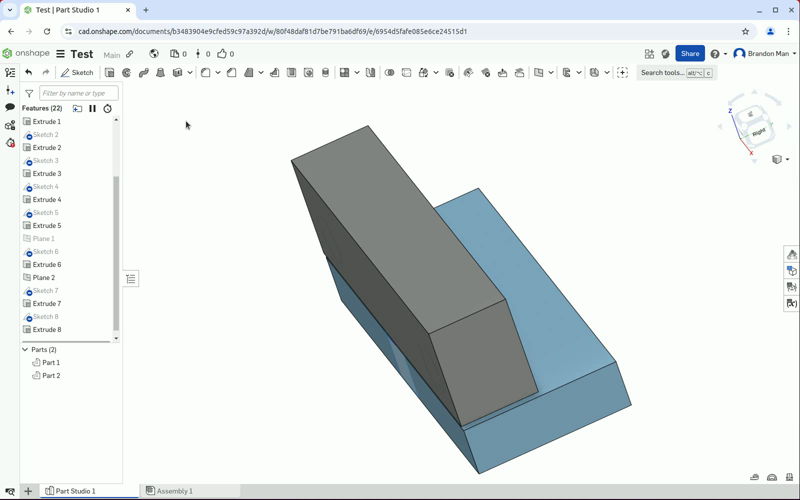
key(right, 2)
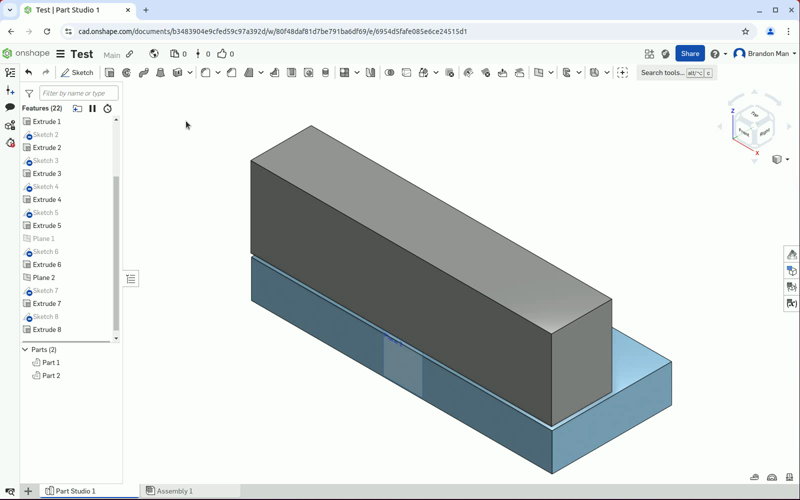
mouse_move(69, 111)
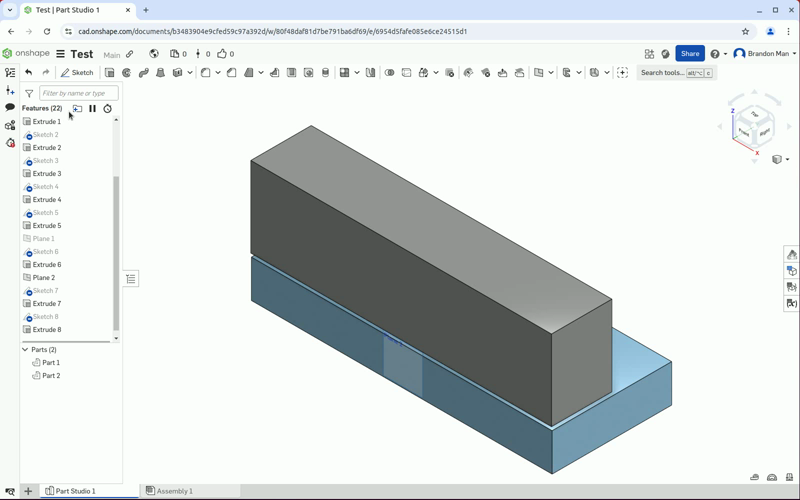
click(69, 111)